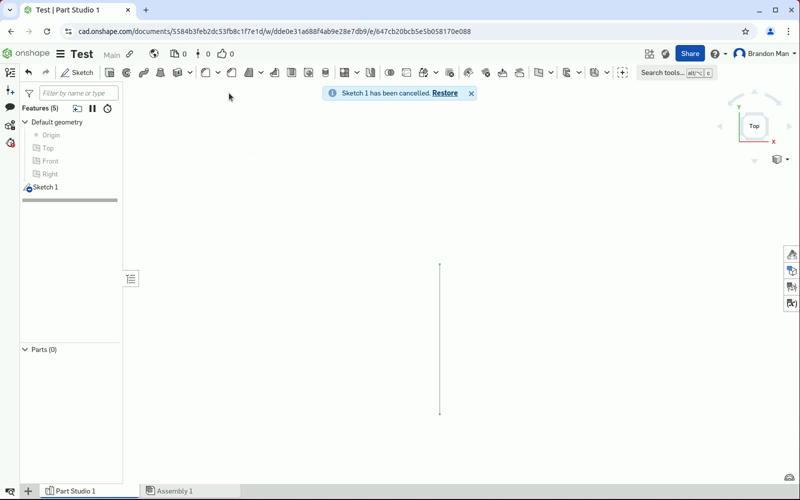
key(shift+h)
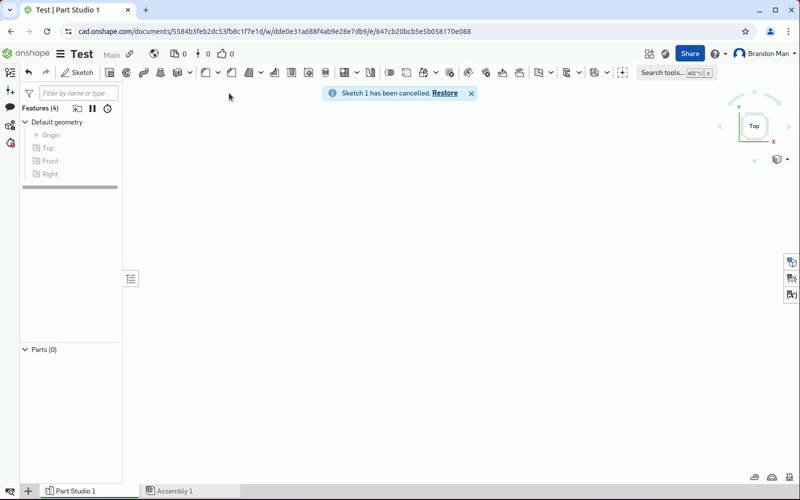
mouse_move(73, 352)
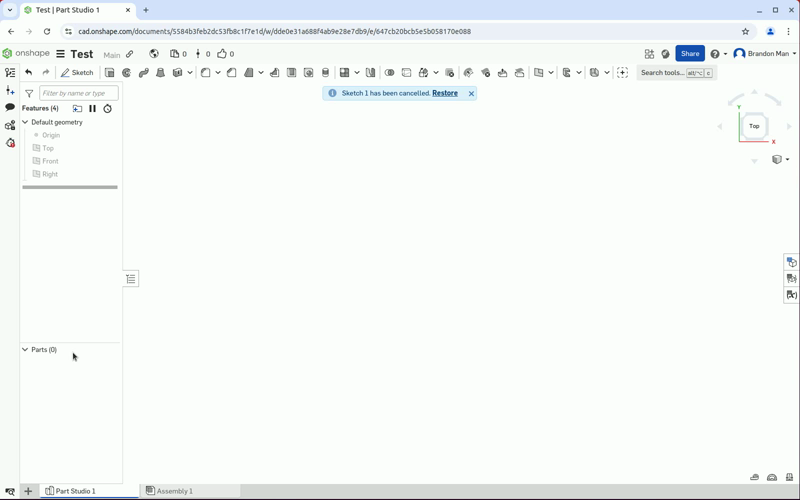
key(y)
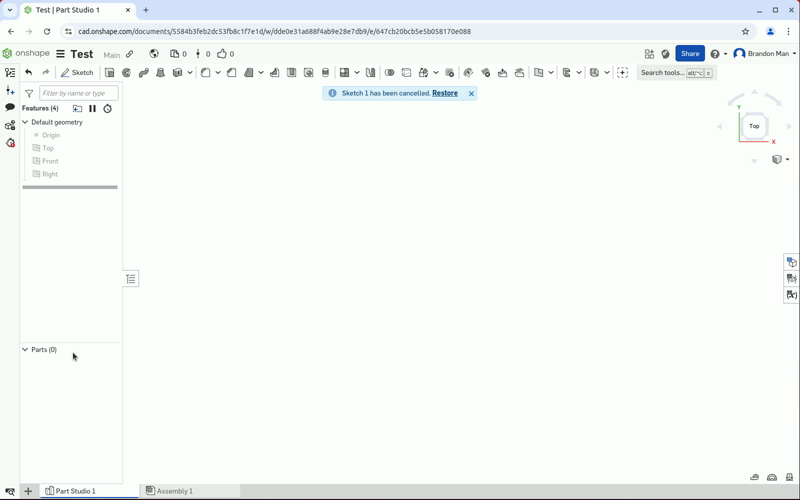
key(shift+p)
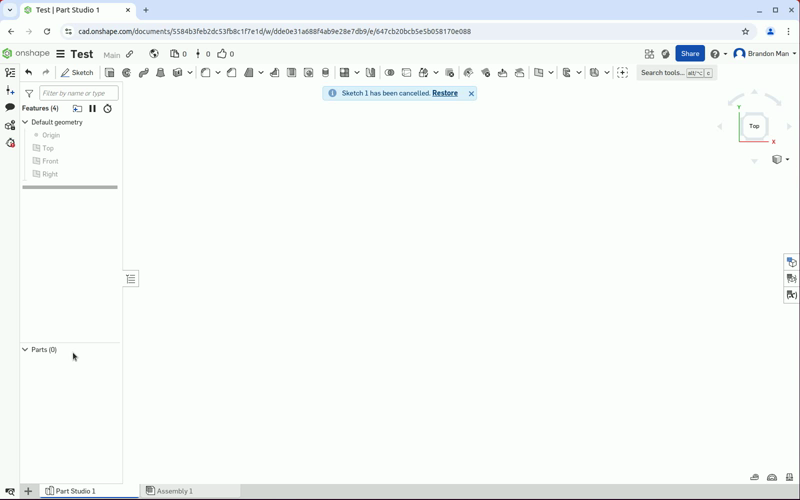
key(space)
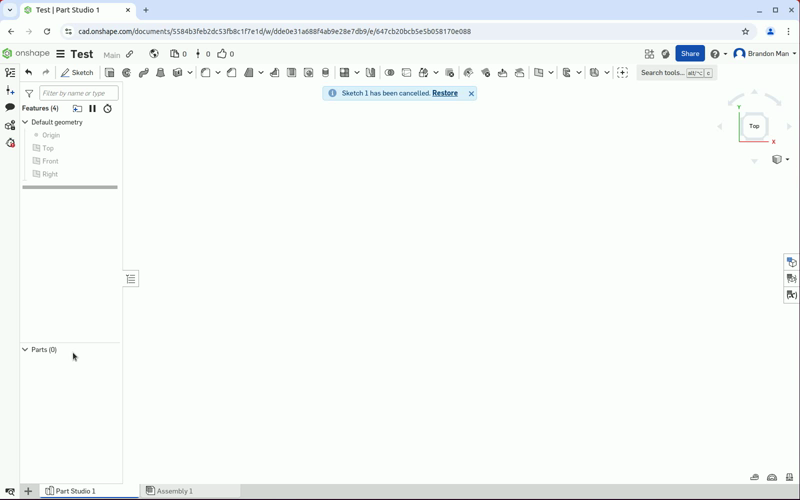
key_down(shift)
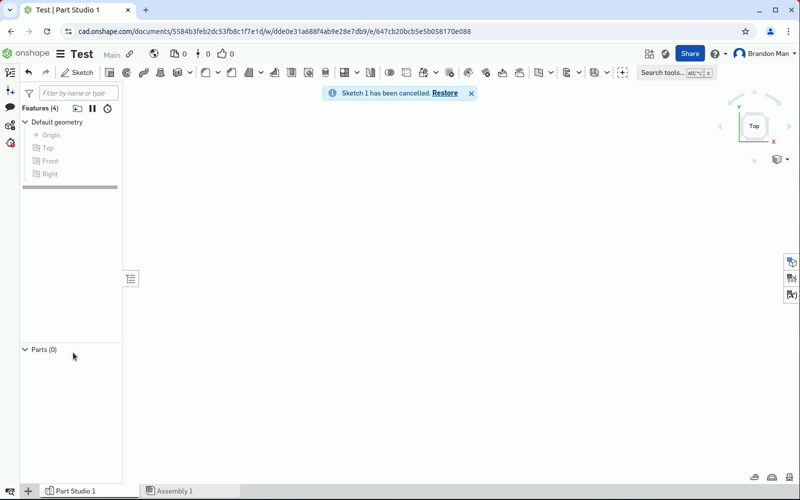
key(up)
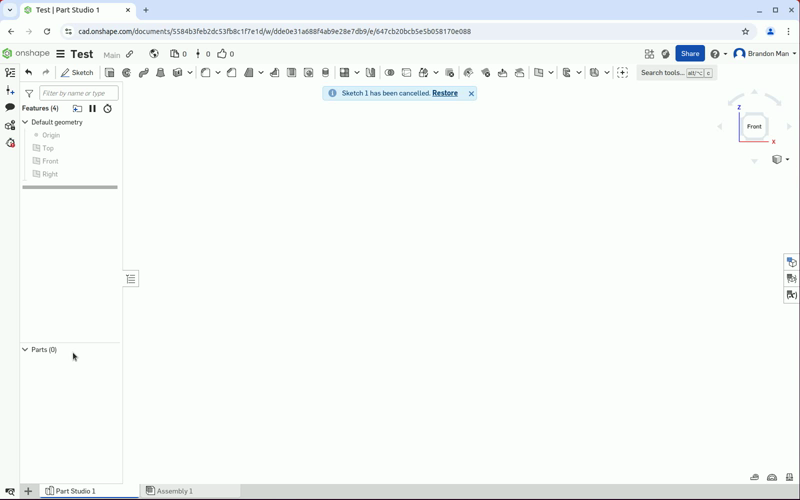
key_up(shift)
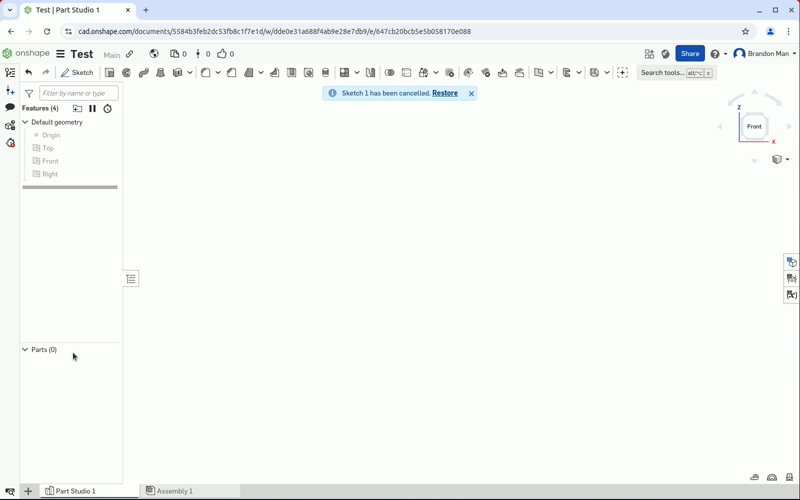
mouse_move(73, 352)
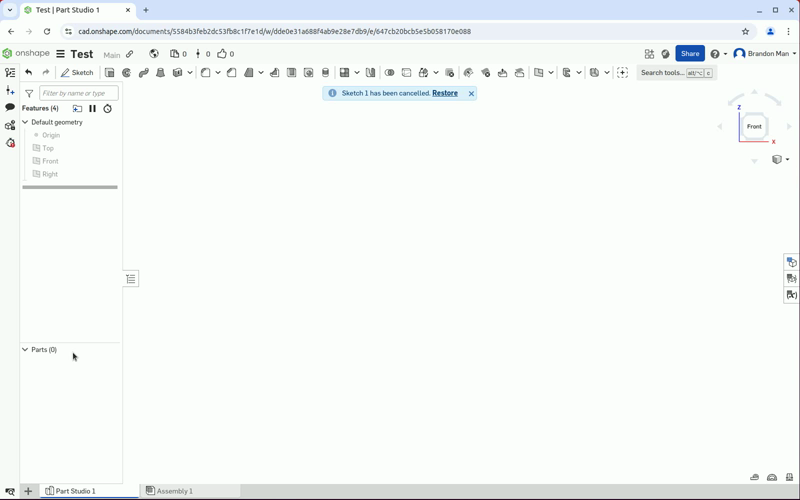
key(shift+y)
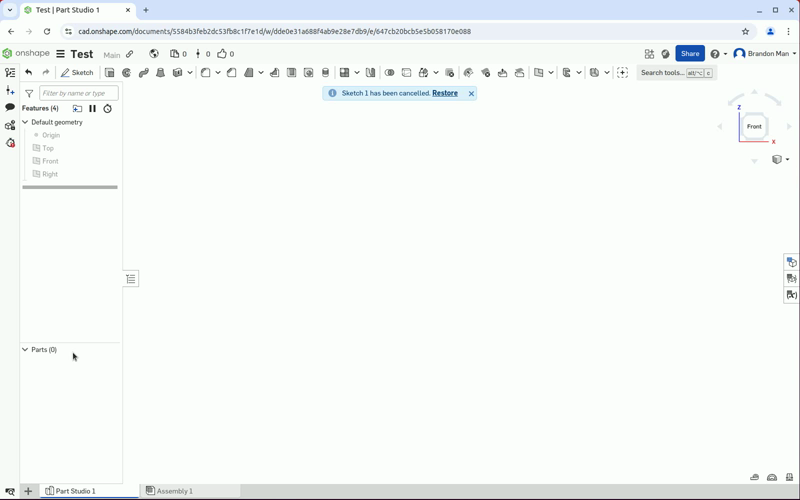
key(shift+s)
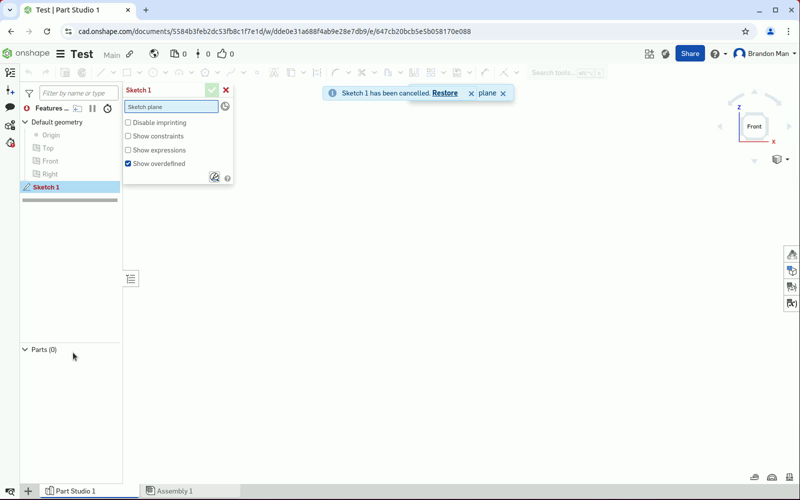
mouse_move(73, 163)
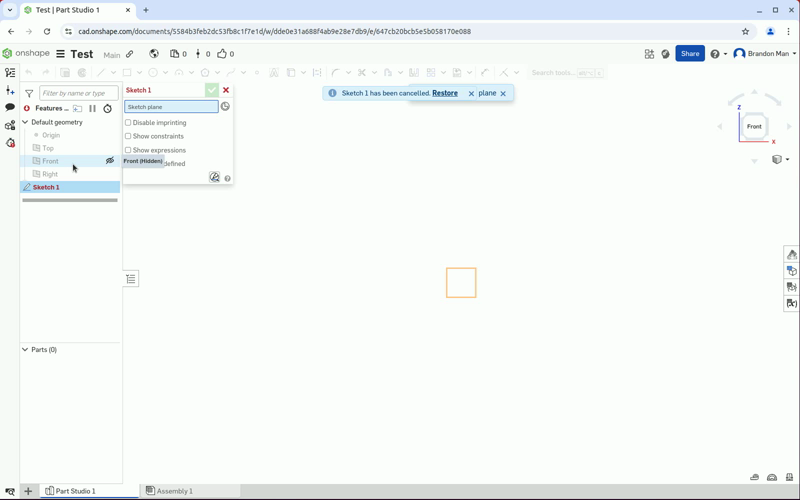
click(73, 163)
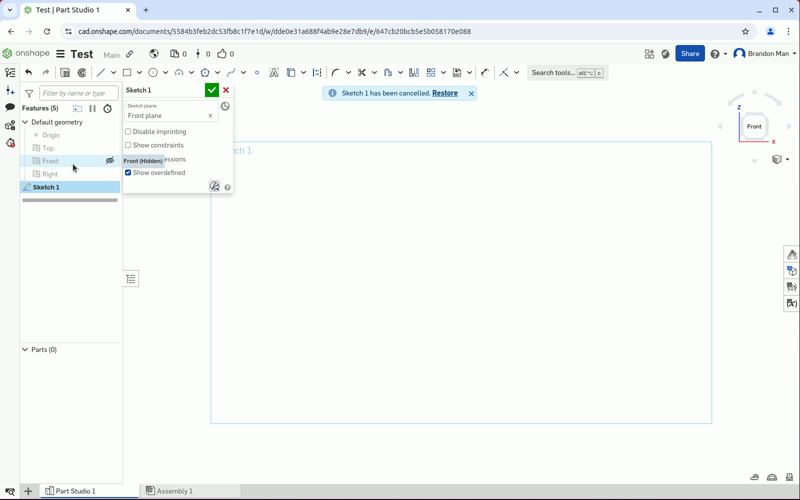
mouse_move(73, 352)
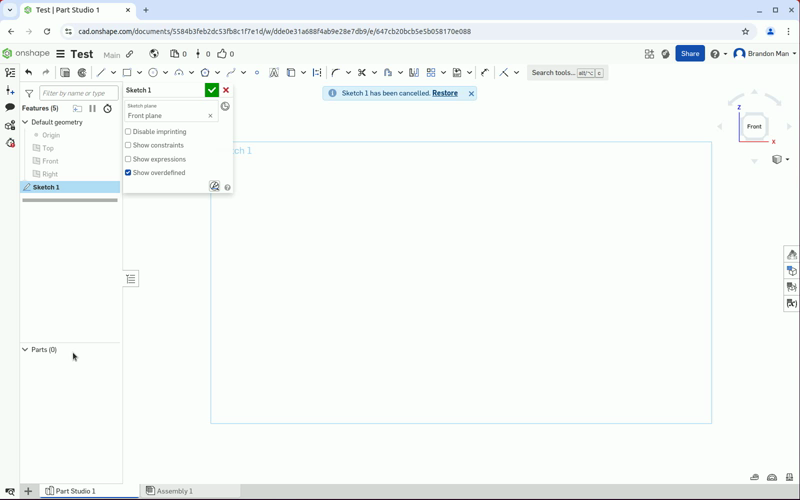
key(y)
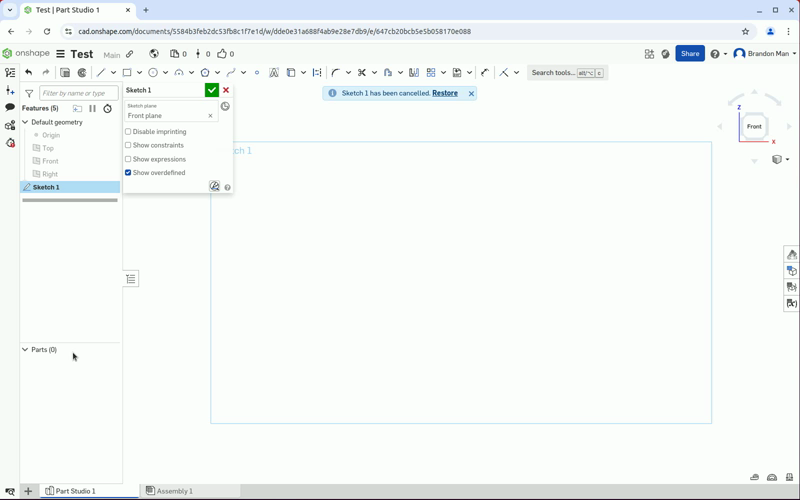
key(c)
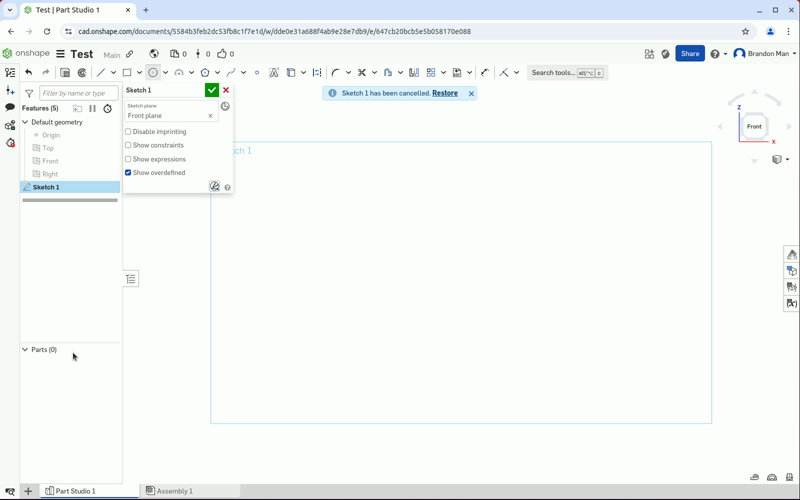
key_down(shift)
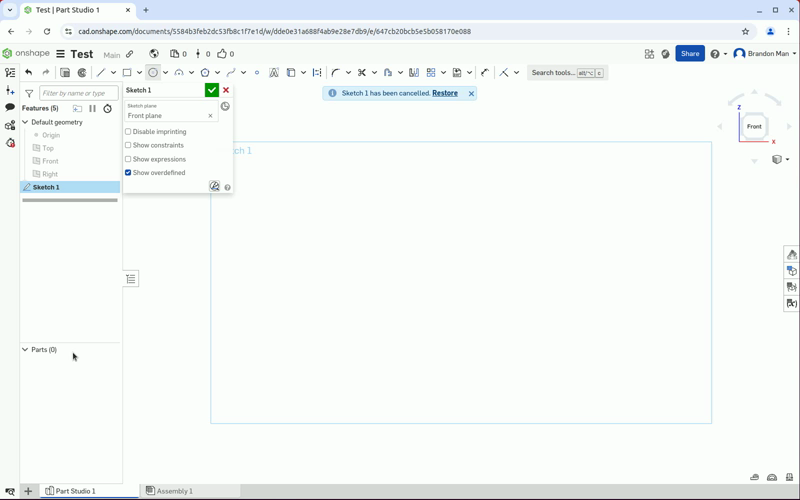
mouse_move(460, 204)
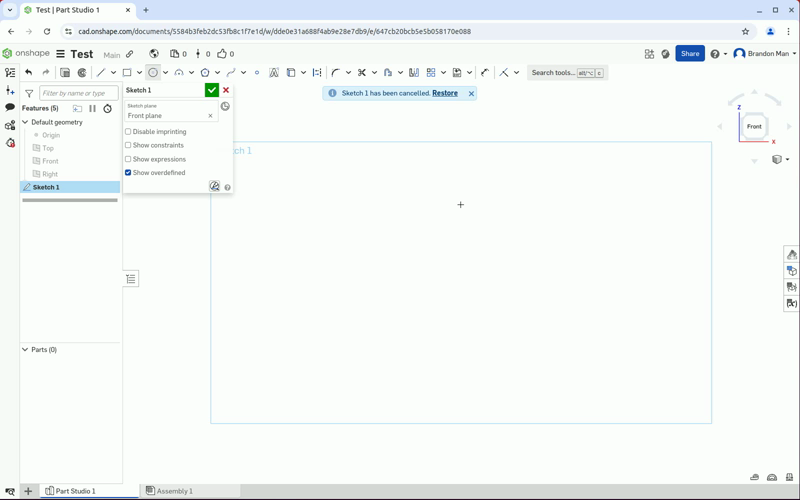
click(460, 204)
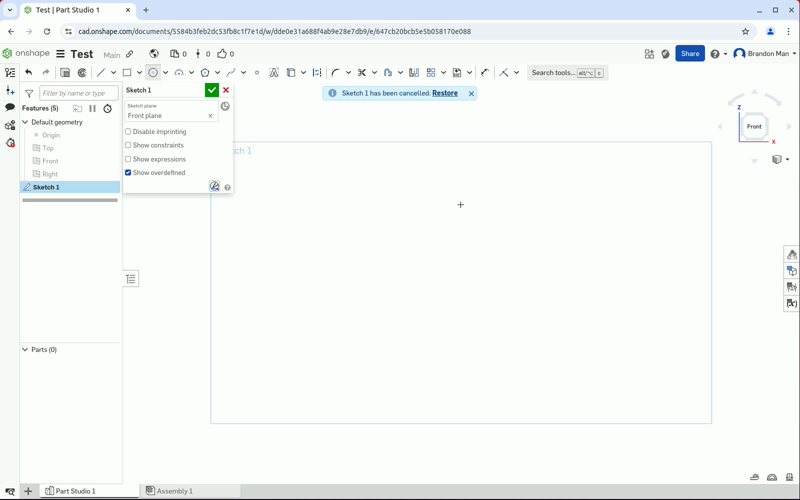
key_up(shift)
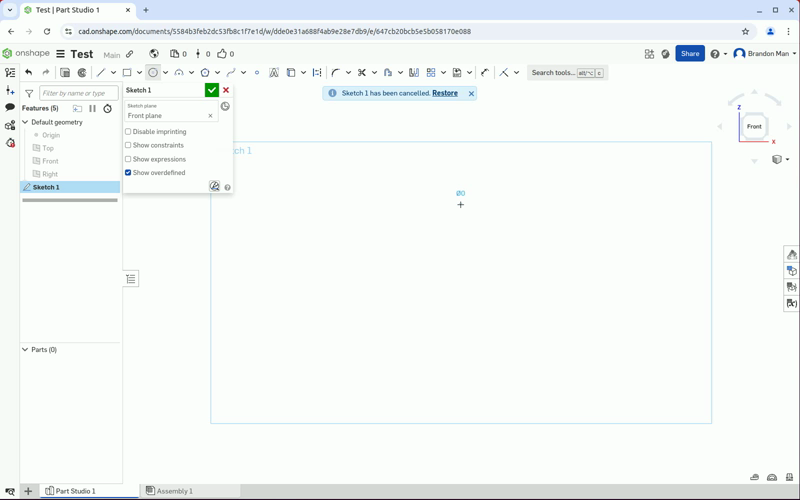
mouse_move(475, 204)
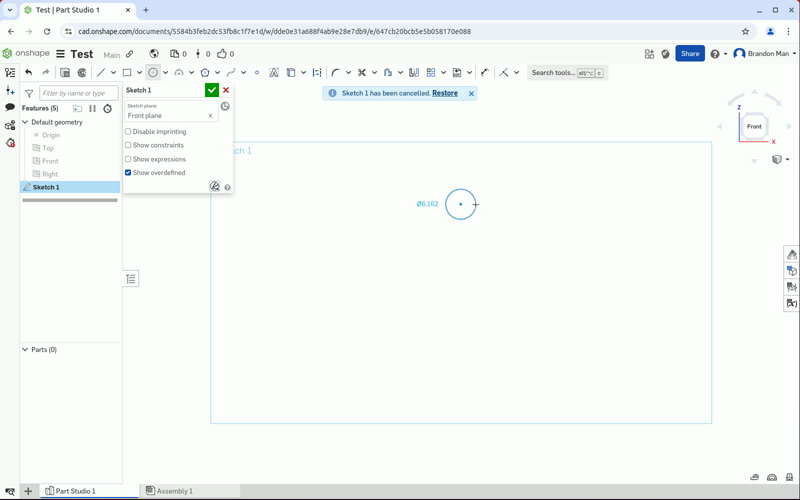
click(475, 204)
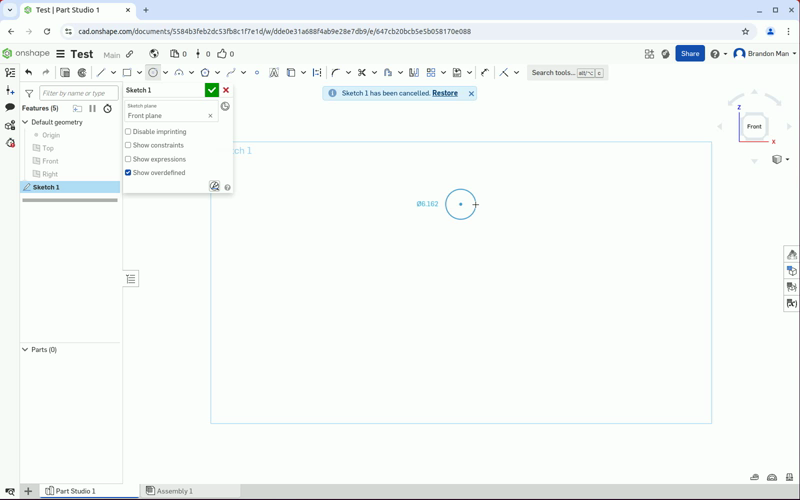
key(esc)
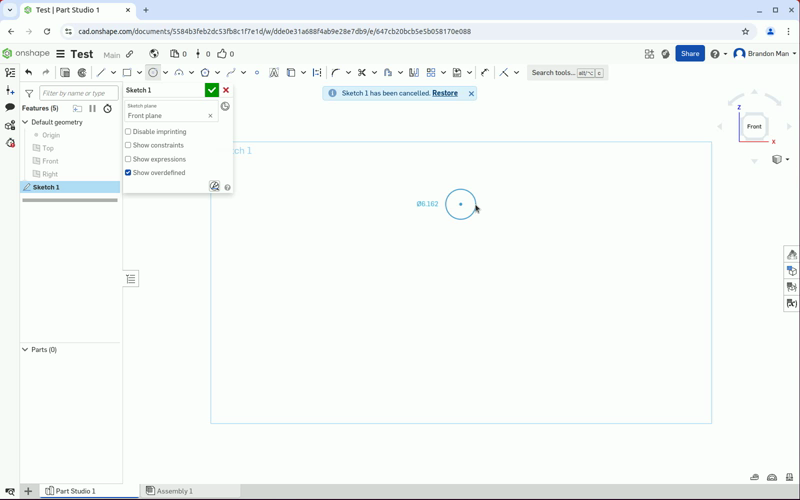
key(c)
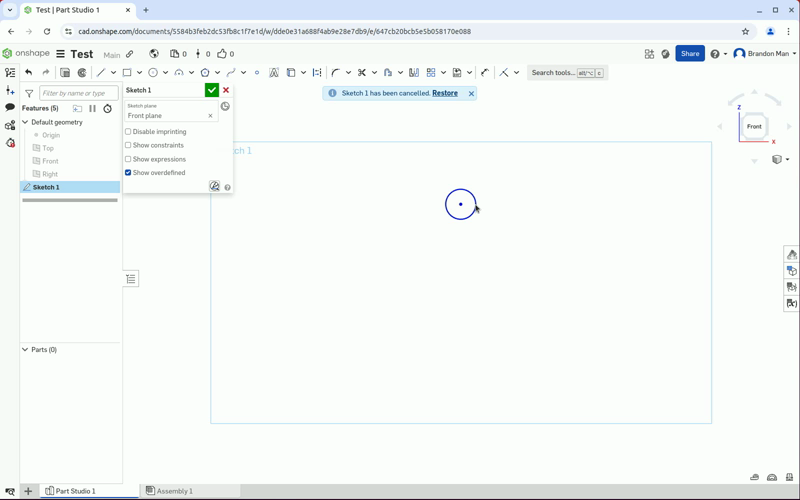
key_down(shift)
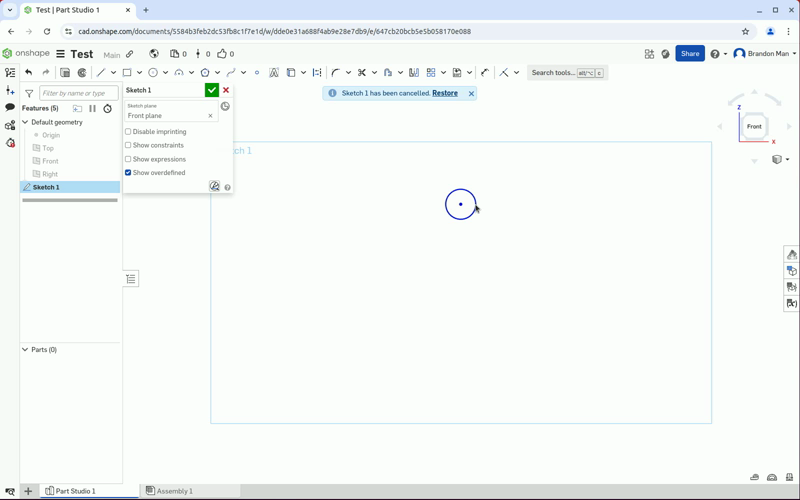
mouse_move(460, 204)
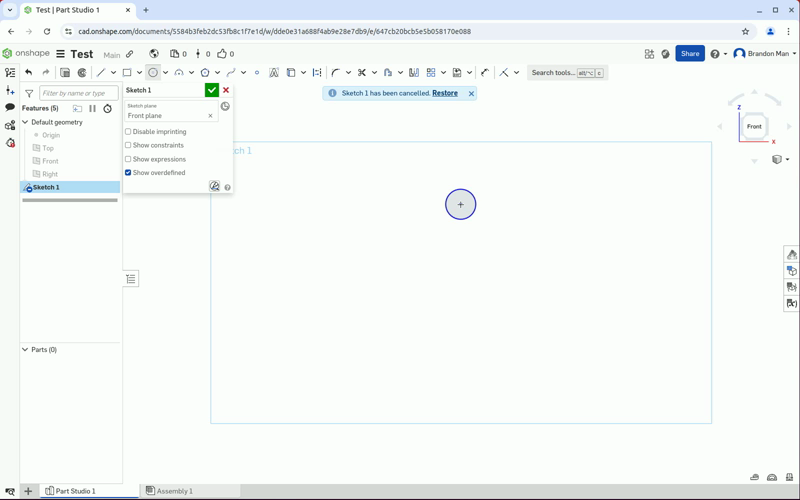
click(460, 204)
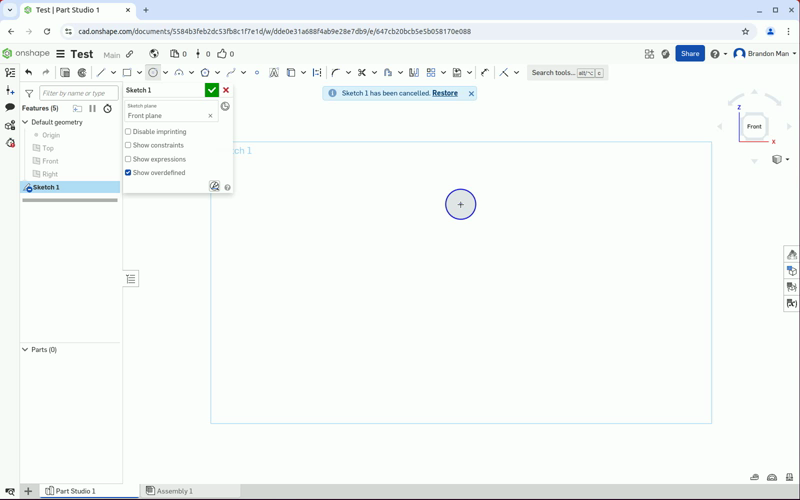
key_up(shift)
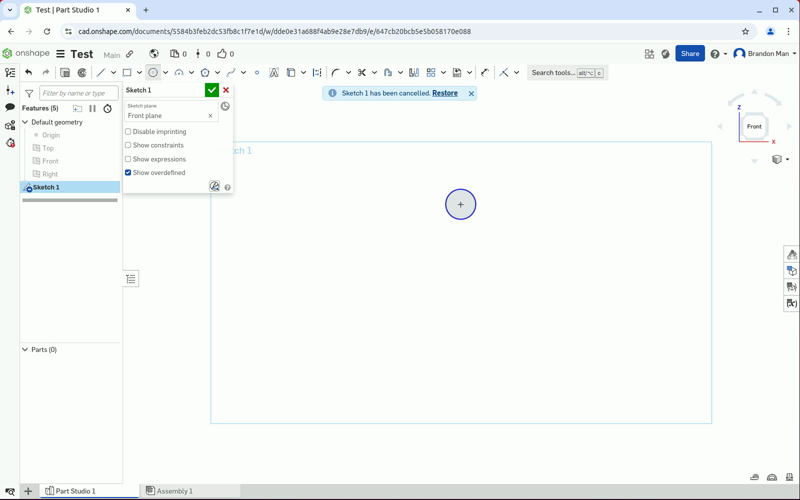
mouse_move(465, 204)
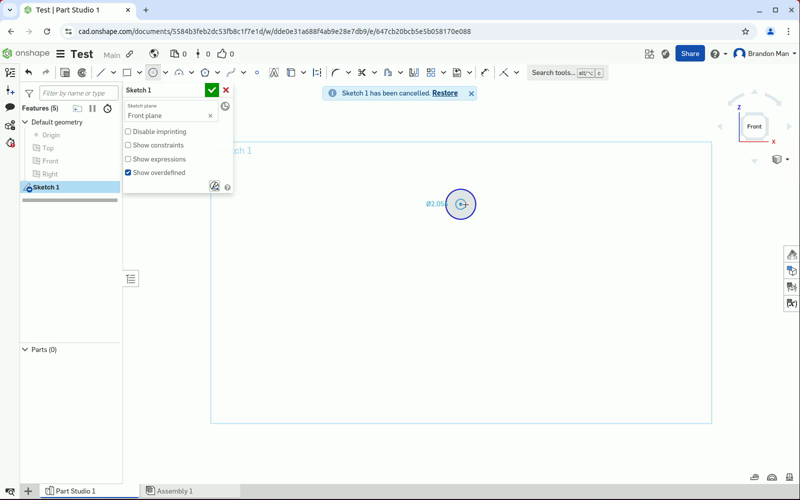
click(465, 204)
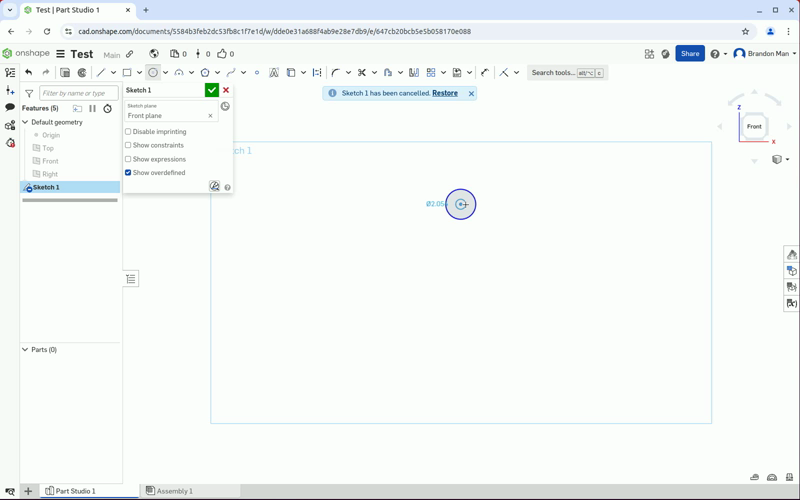
key(esc)
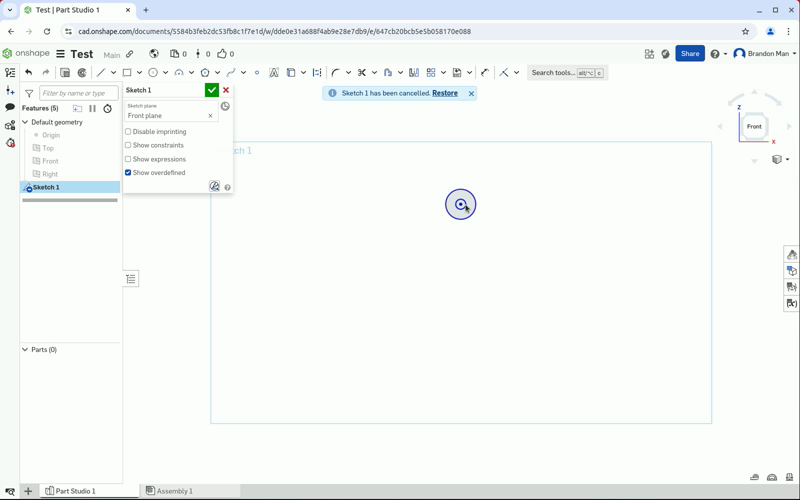
mouse_move(448, 210)
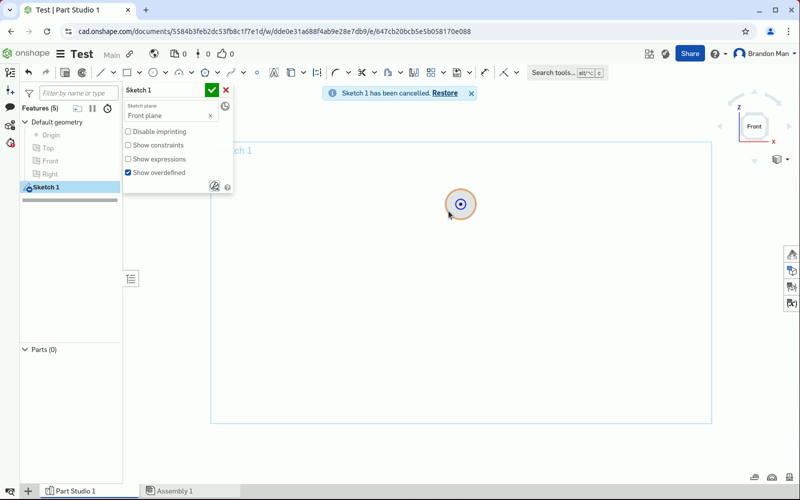
scroll(6)
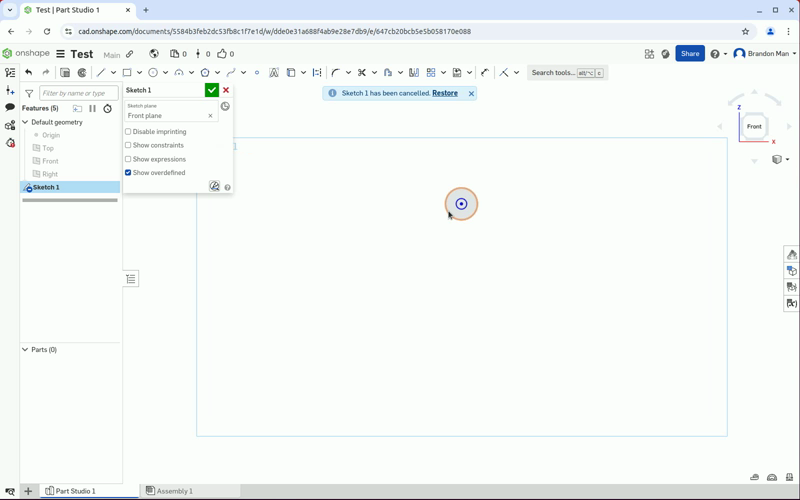
scroll(6)
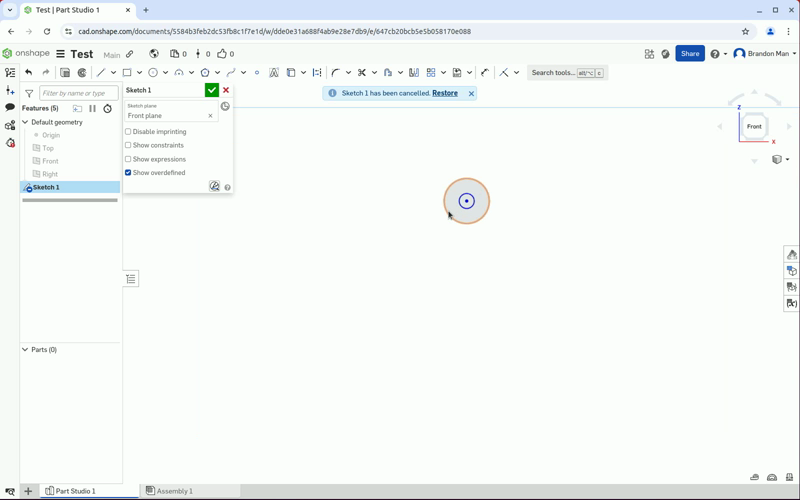
scroll(6)
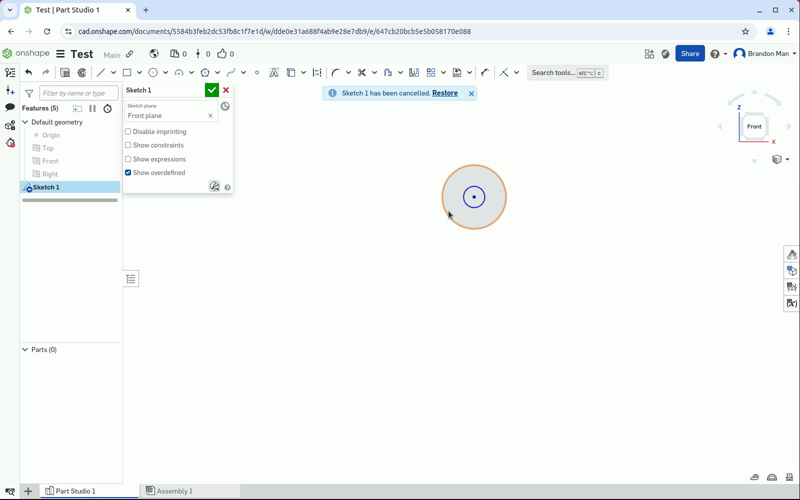
scroll(6)
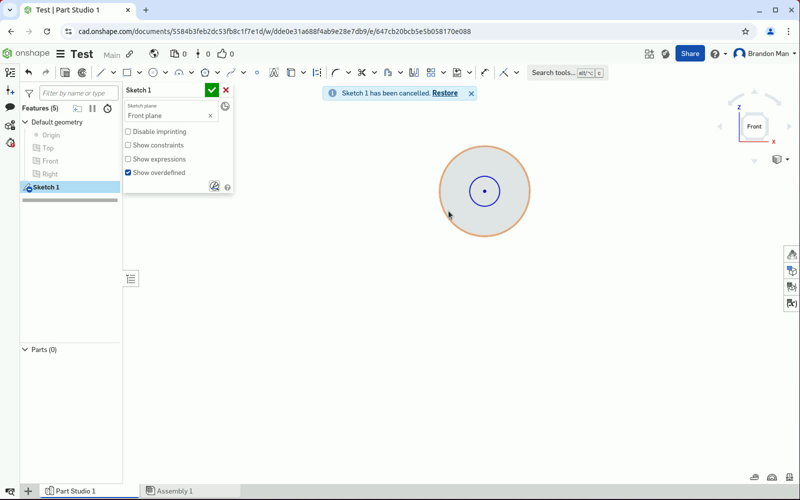
scroll(6)
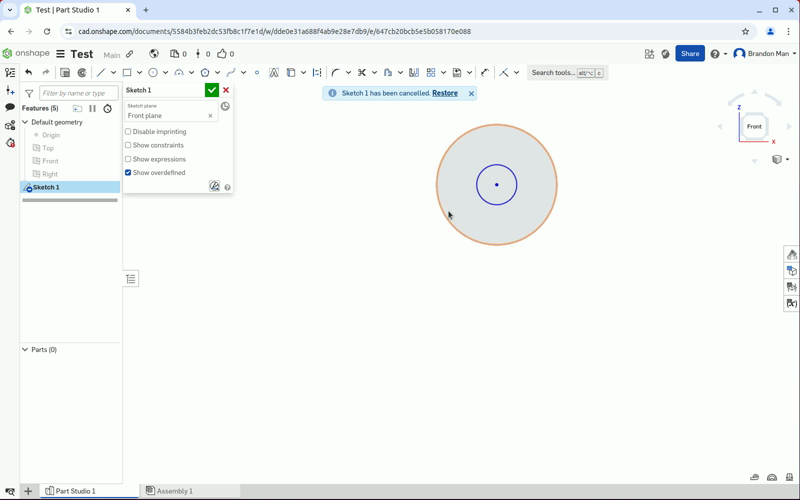
scroll(6)
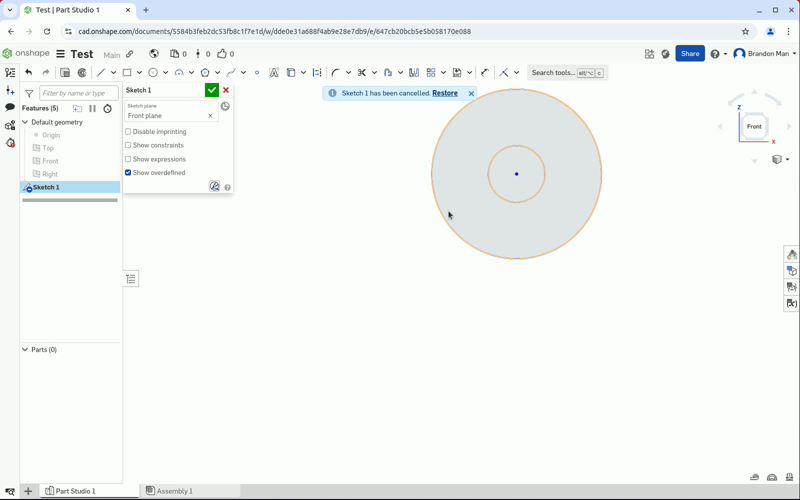
scroll(6)
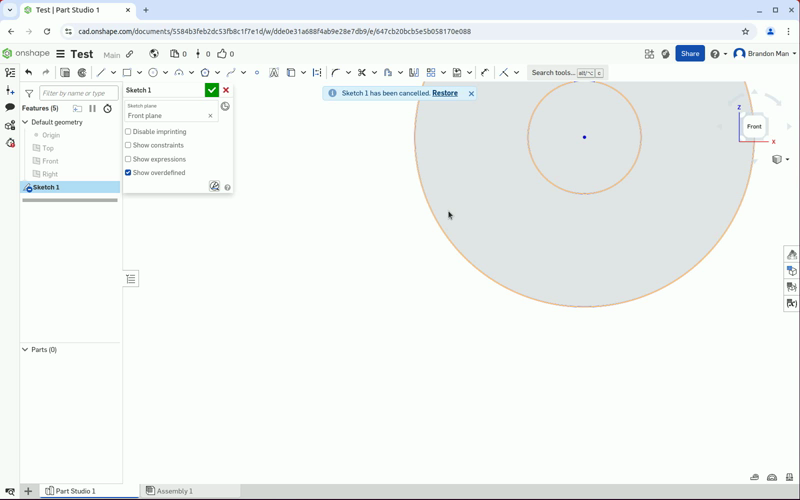
click(448, 210)
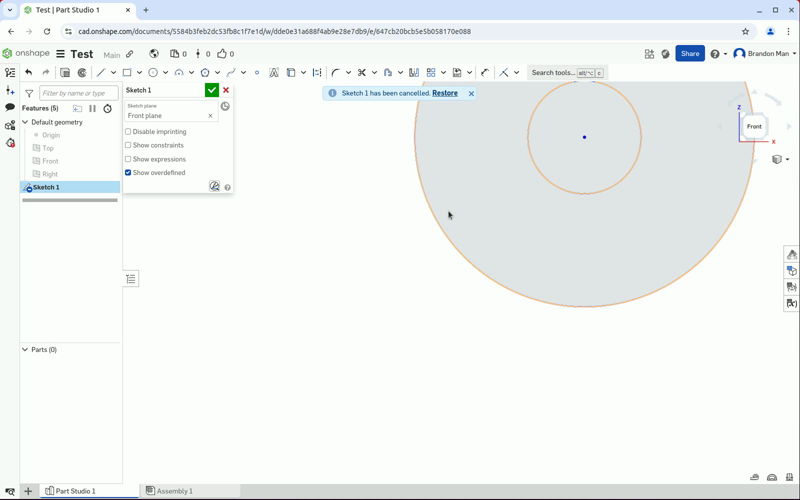
scroll(-6)
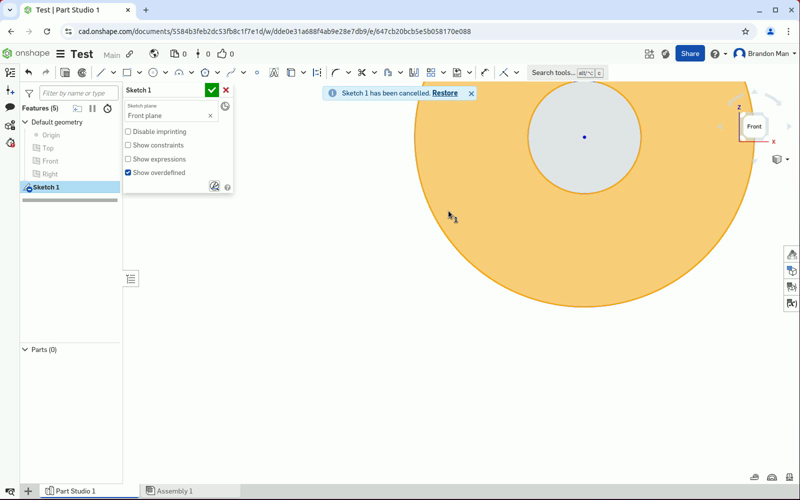
scroll(-6)
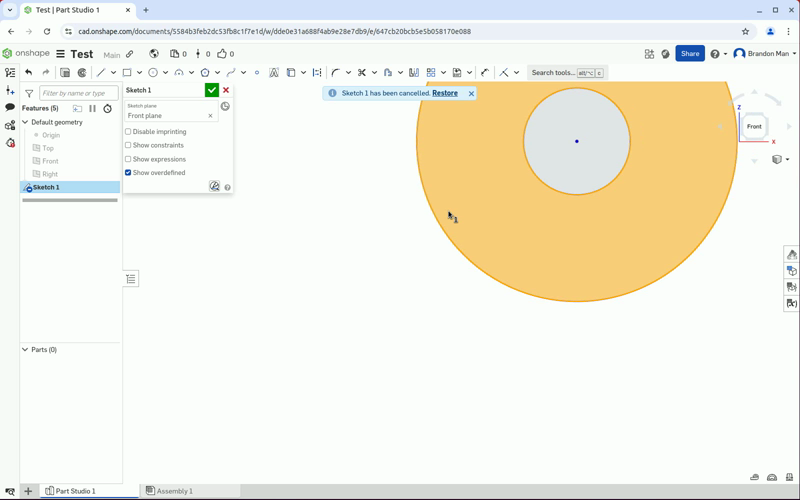
scroll(-6)
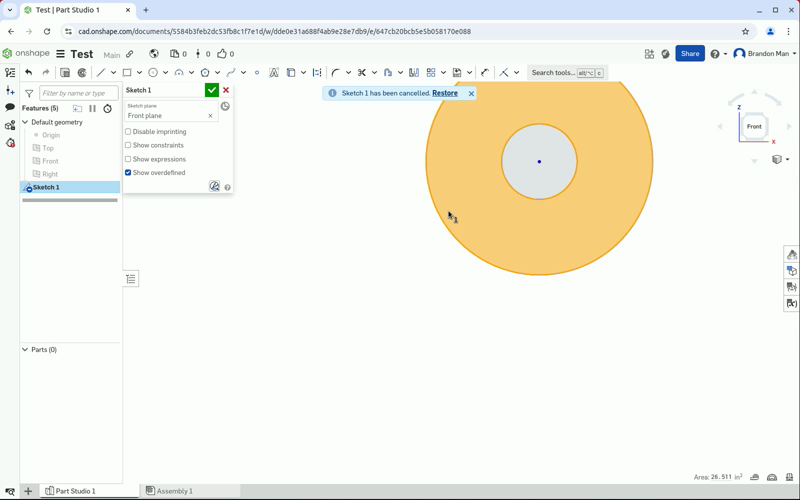
scroll(-6)
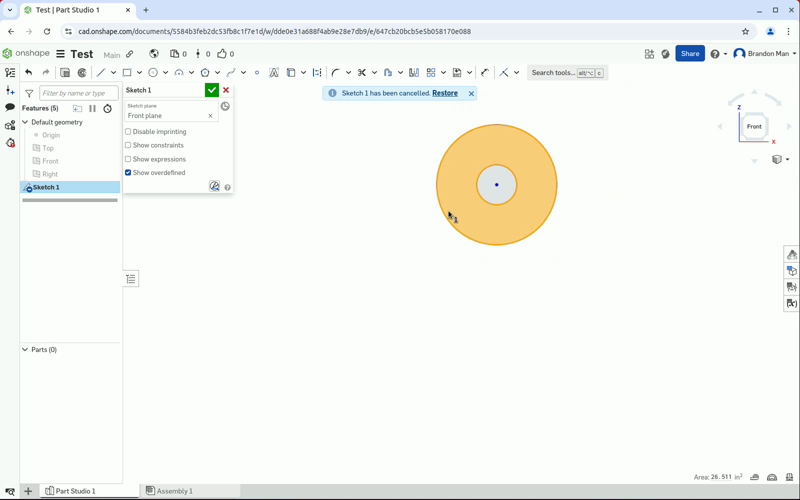
scroll(-6)
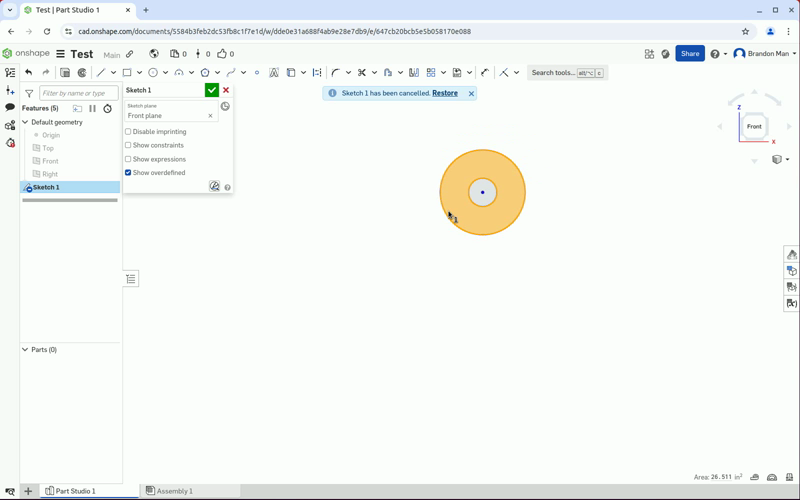
scroll(-6)
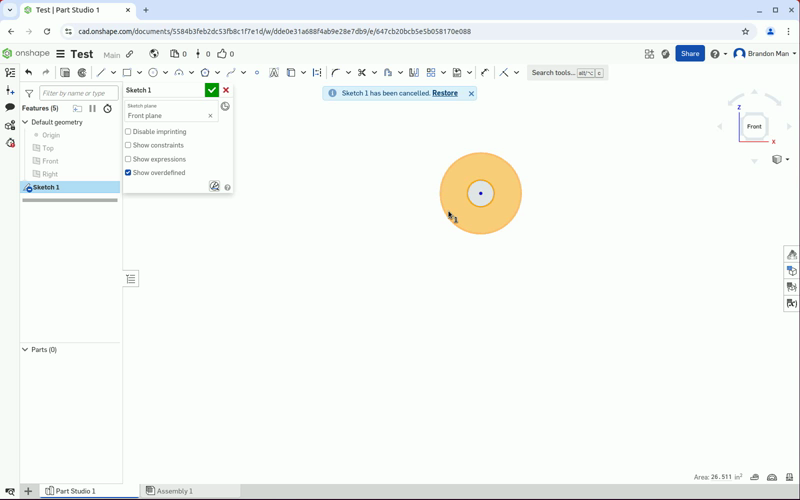
scroll(-6)
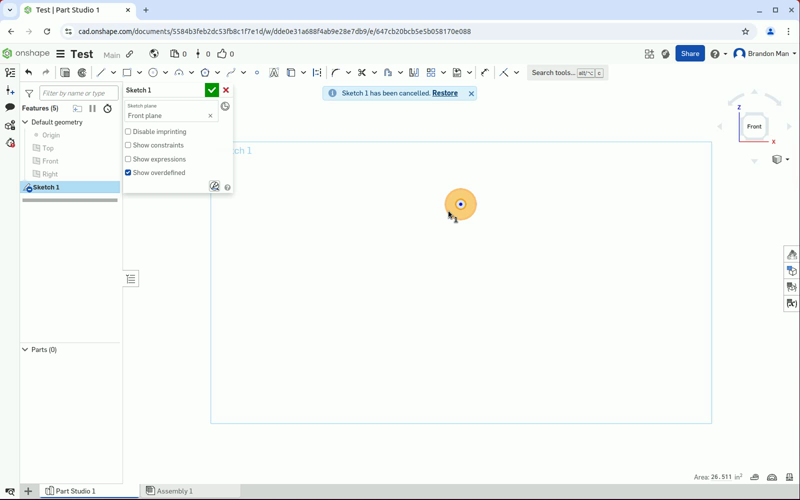
mouse_move(73, 352)
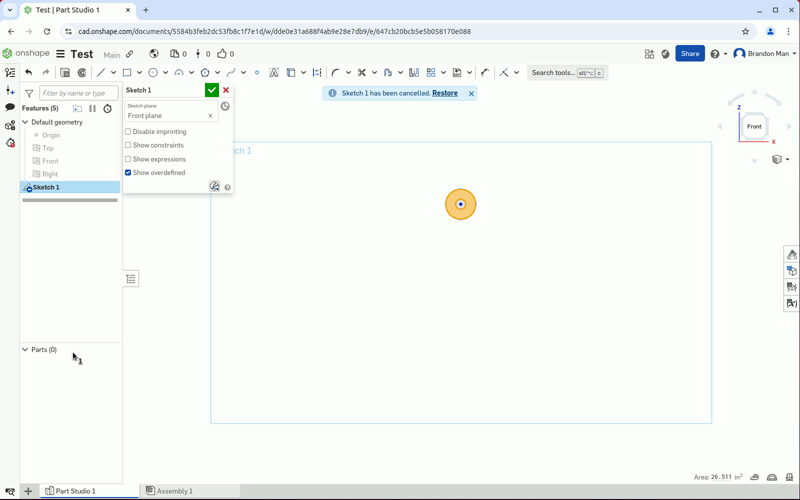
key(shift+y)
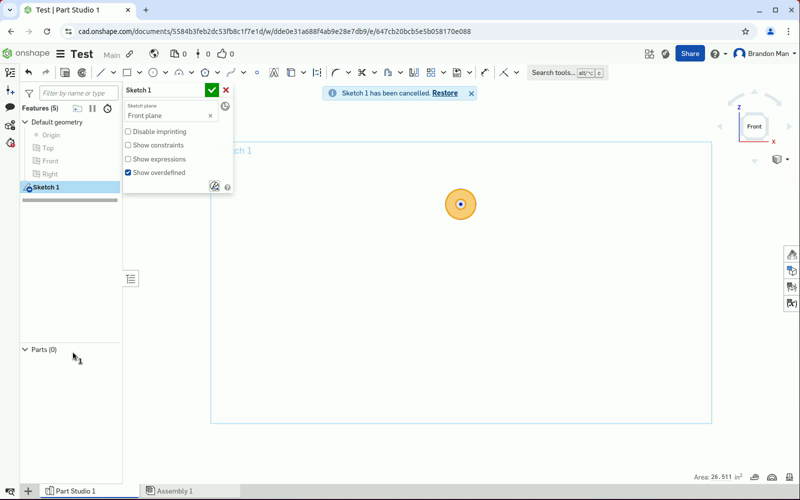
key(shift+e)
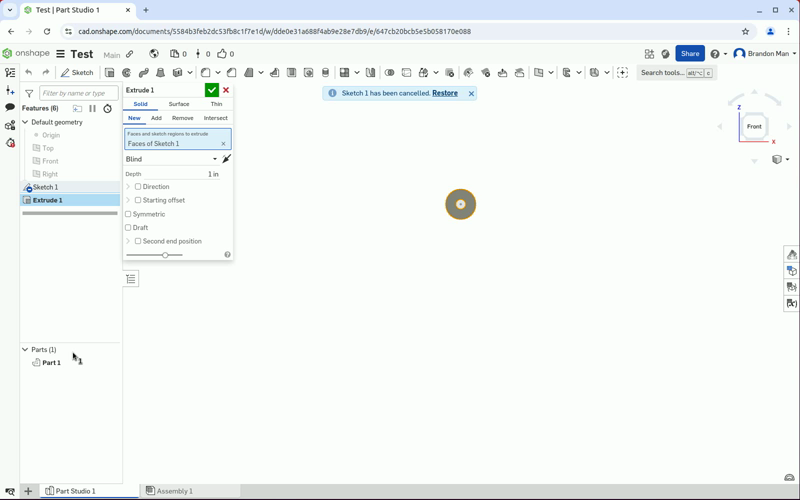
mouse_move(143, 106)
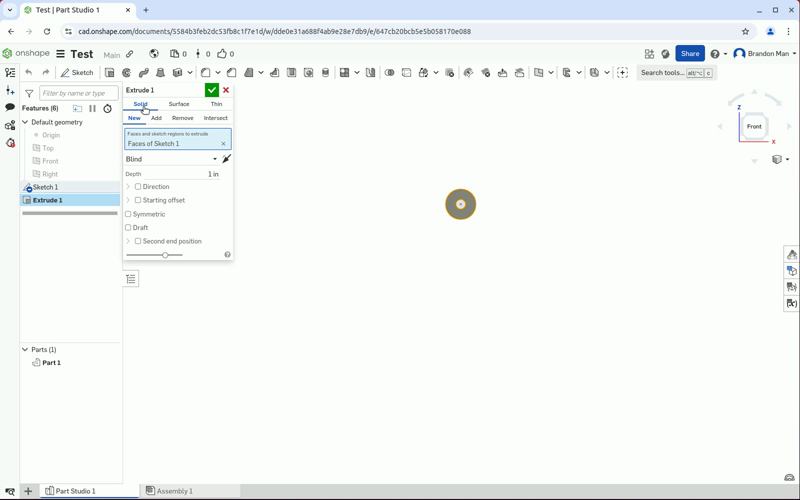
click(143, 106)
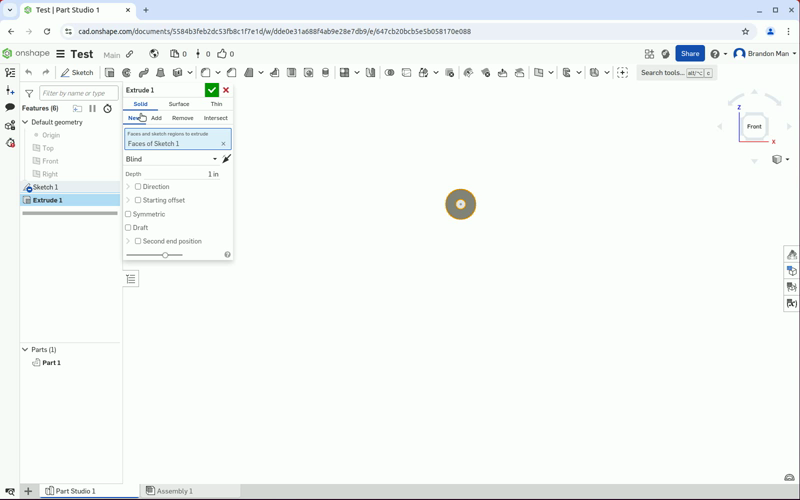
mouse_move(137, 120)
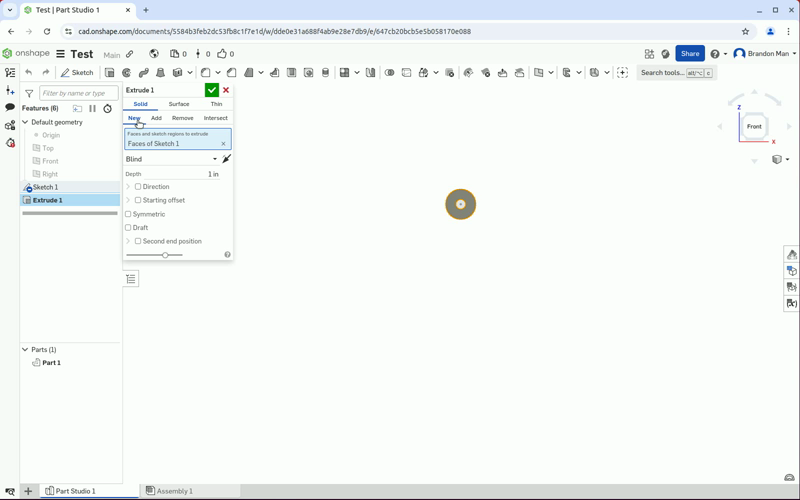
click(137, 120)
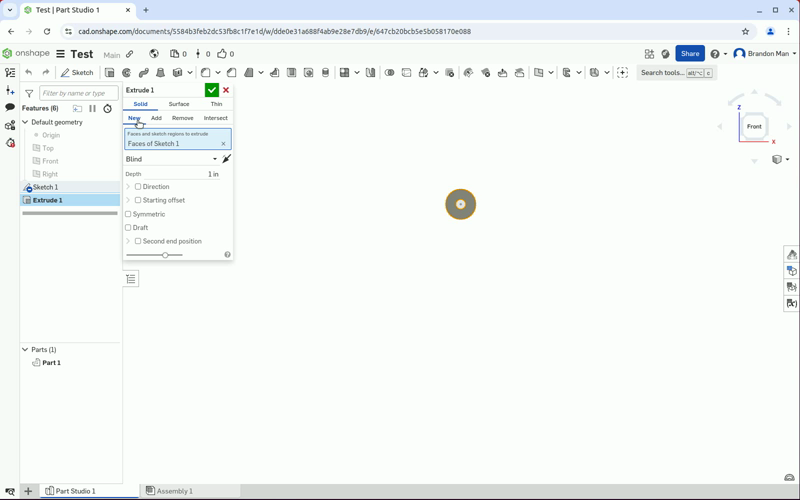
key(tab, 4)
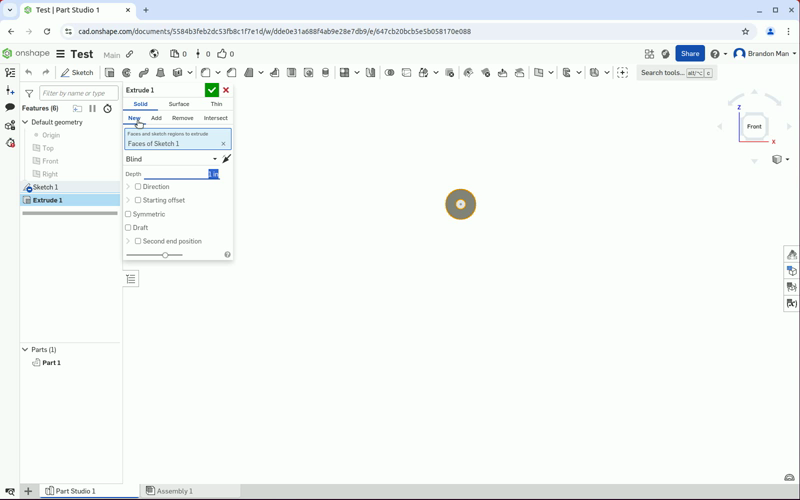
text(0.963)
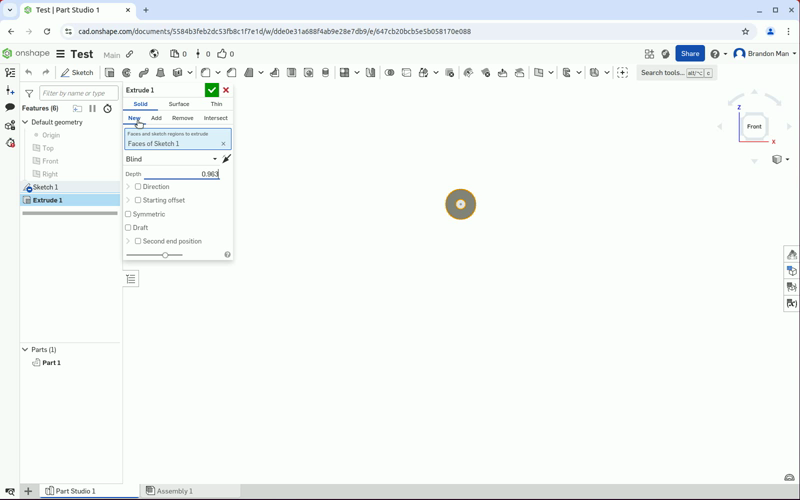
key(enter)
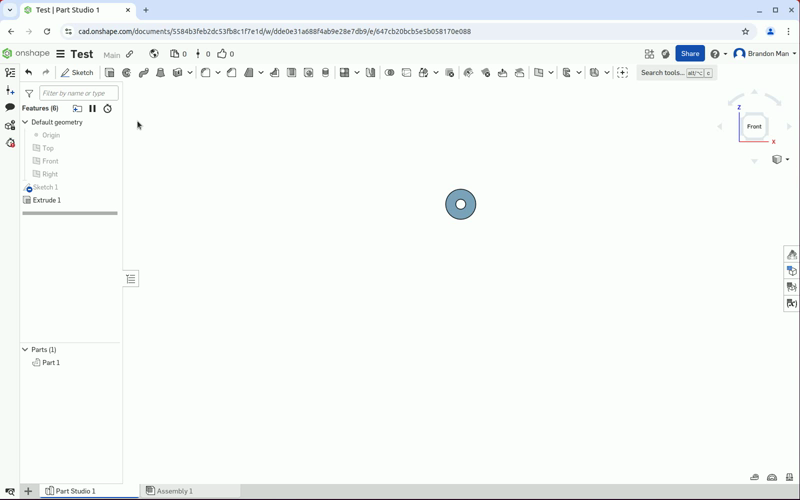
key(shift+h)
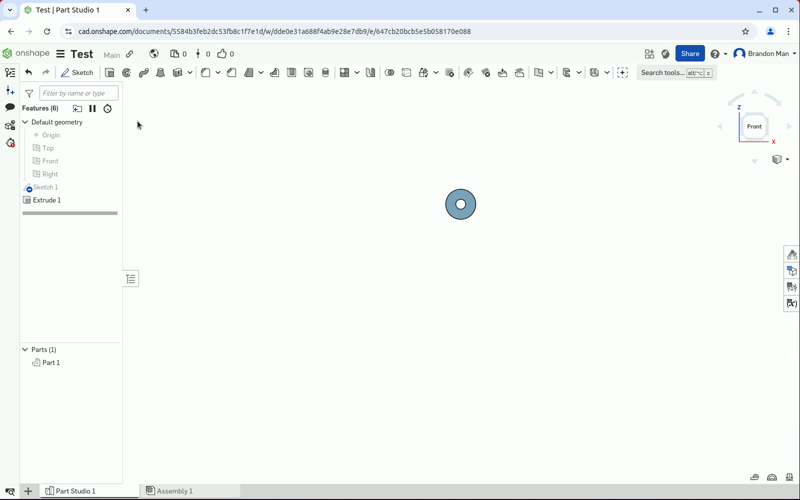
key(shift+h)
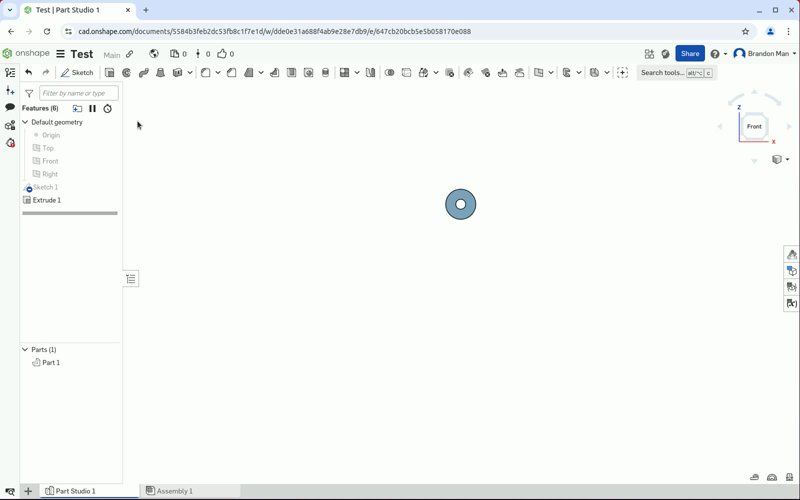
mouse_move(73, 189)
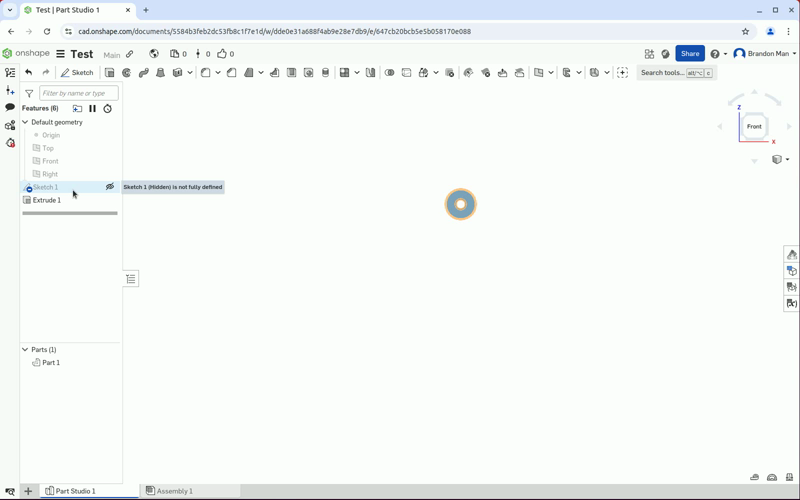
click(73, 189)
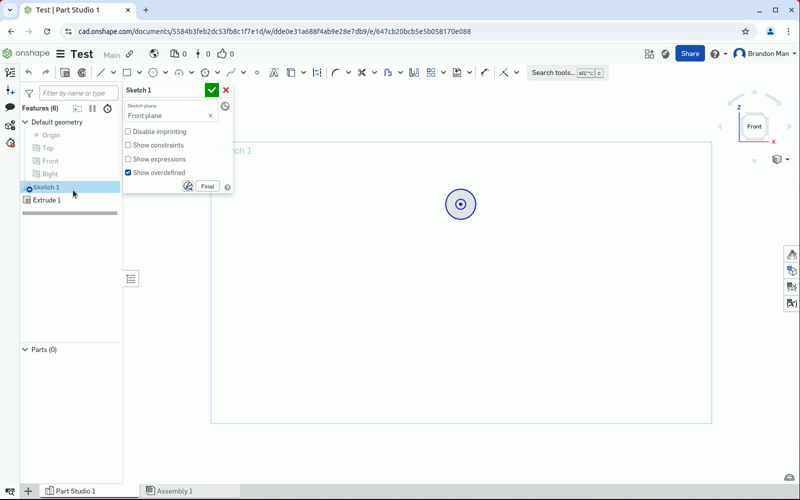
mouse_move(229, 92)
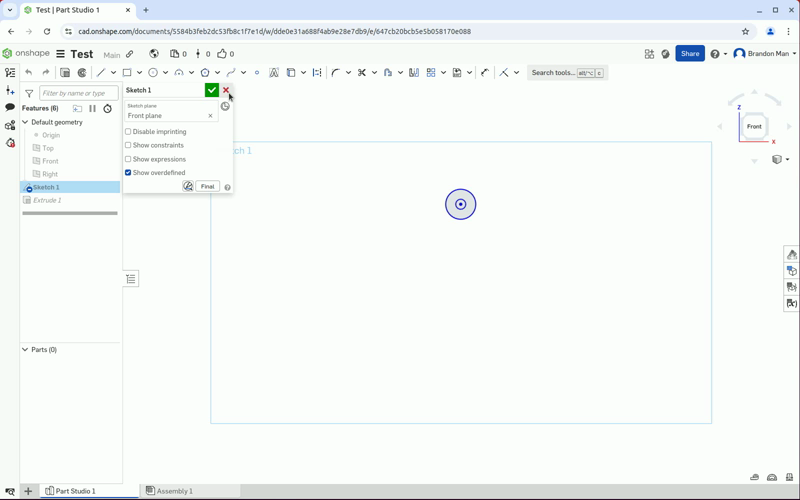
click(229, 92)
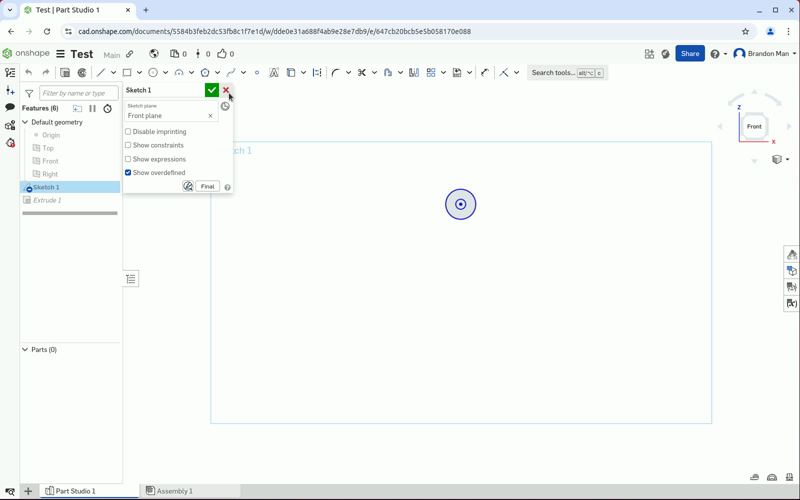
key(shift+s)
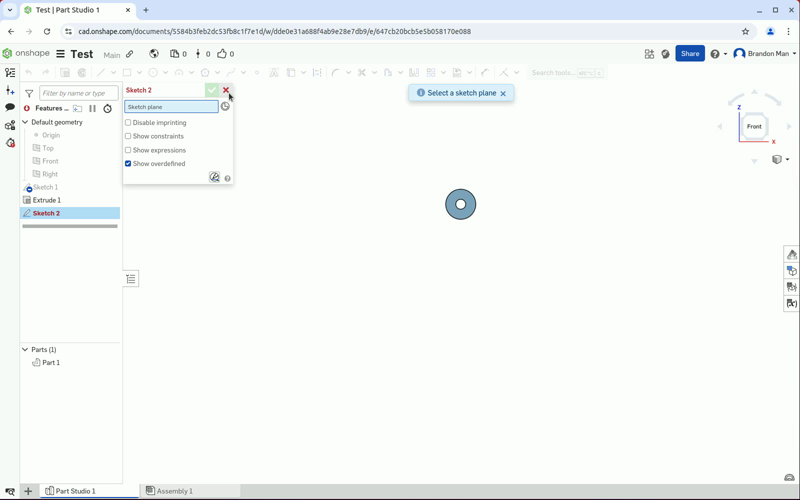
mouse_move(73, 163)
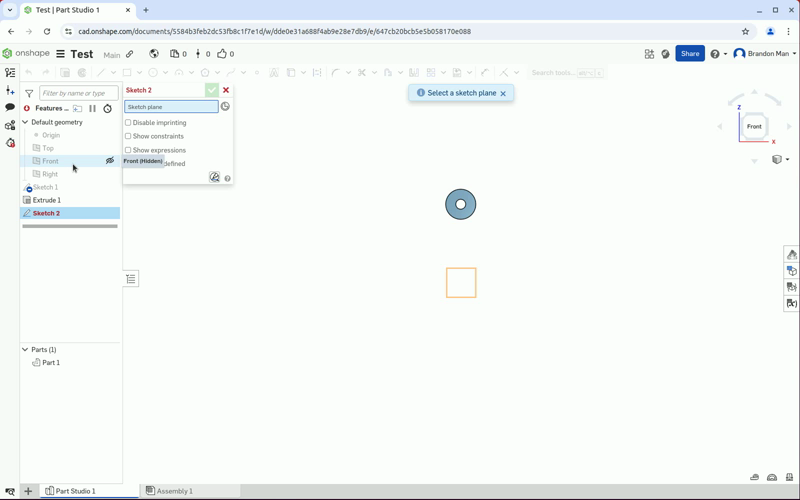
click(73, 163)
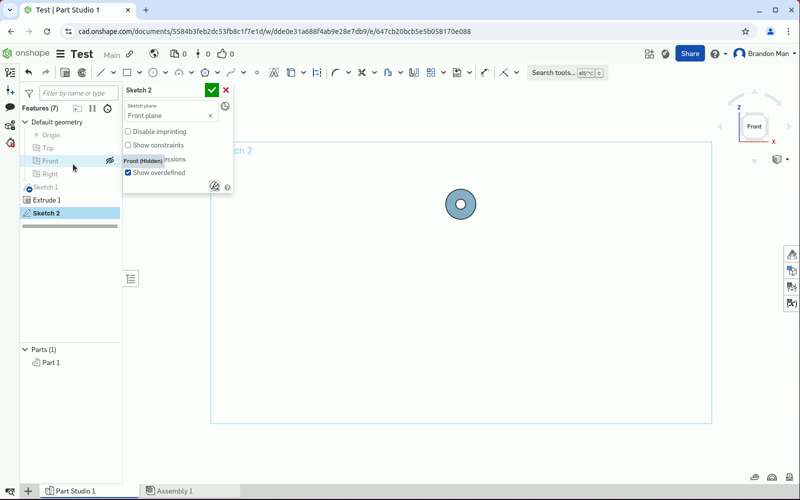
mouse_move(73, 352)
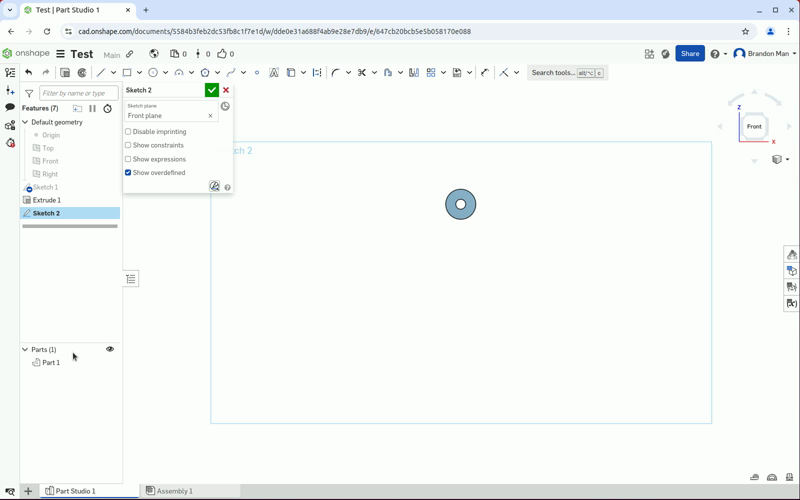
key(y)
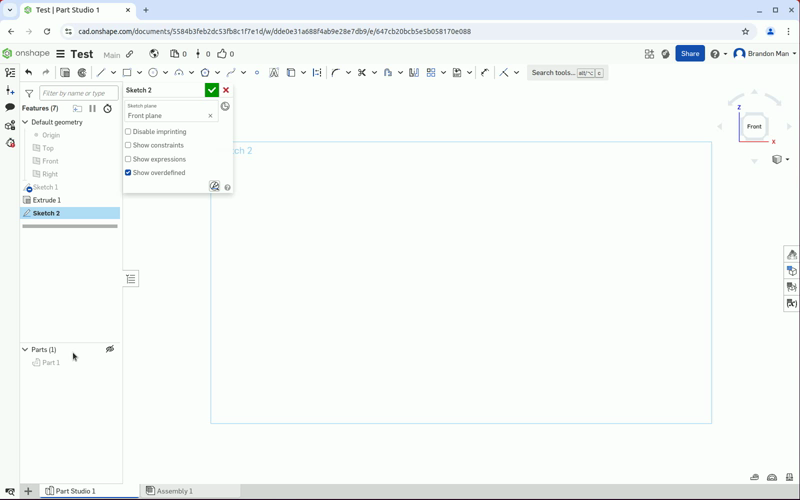
key(a)
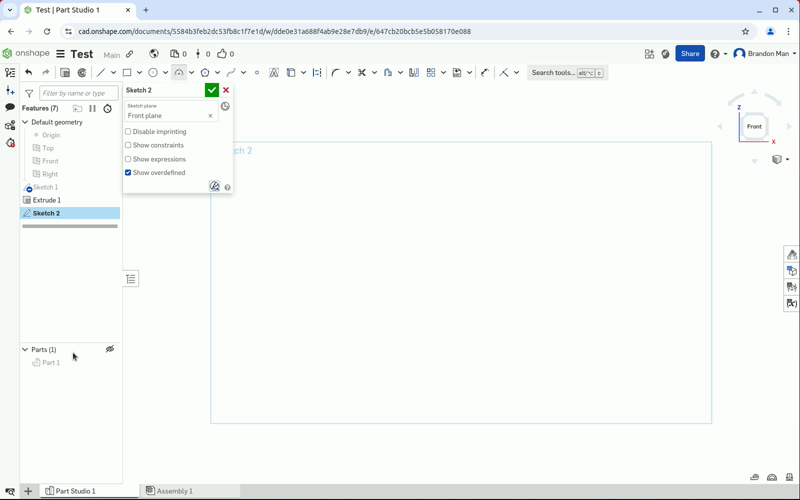
key_down(shift)
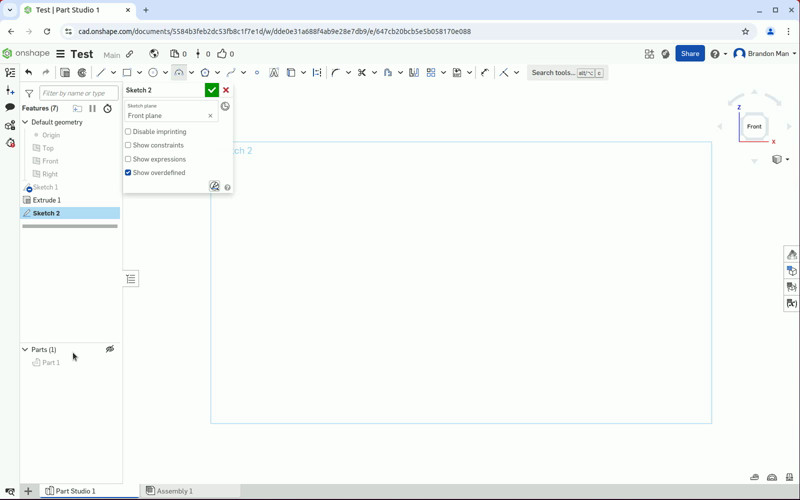
mouse_move(436, 279)
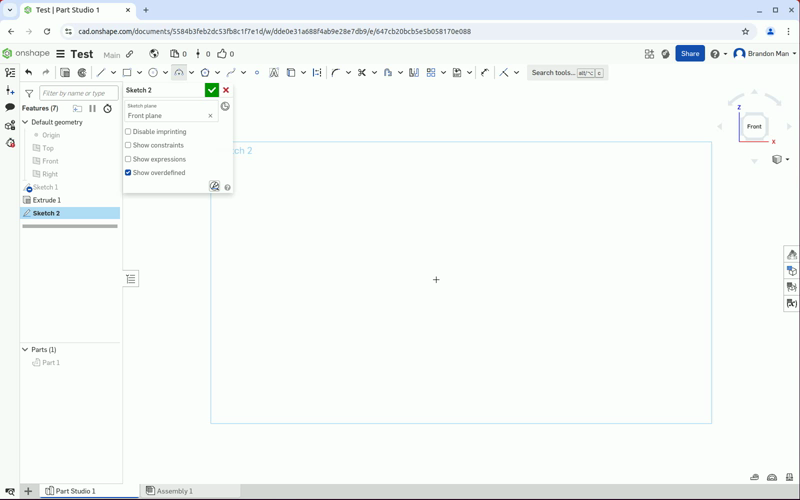
click(436, 279)
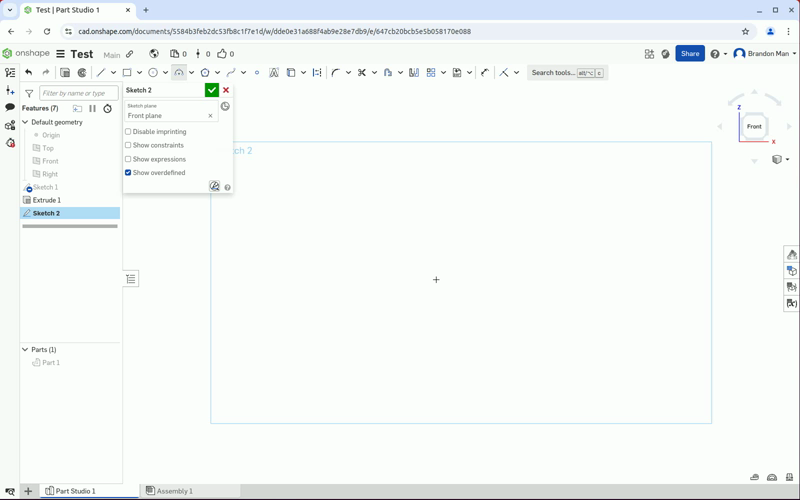
key_up(shift)
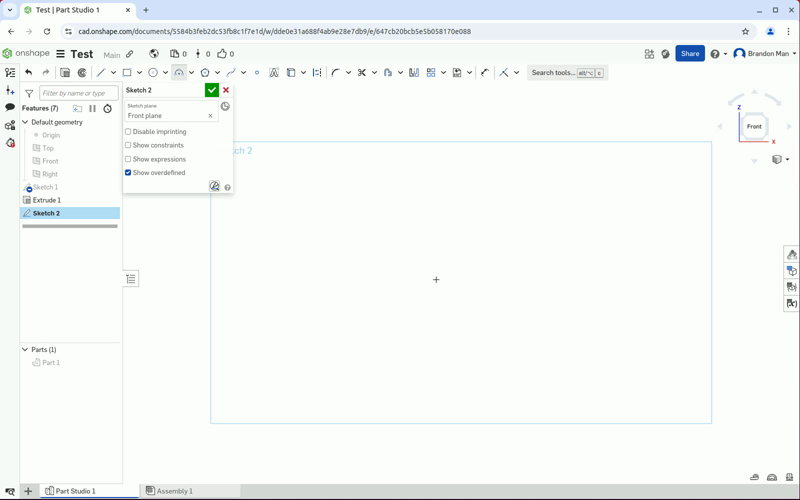
key_down(shift)
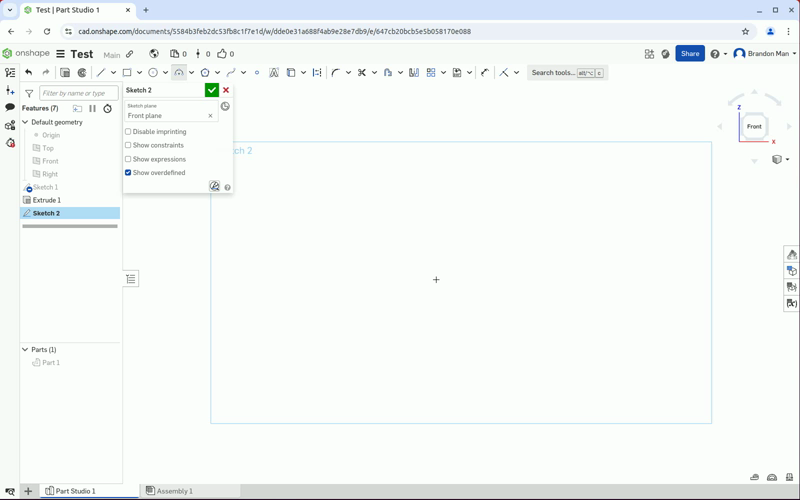
mouse_move(484, 279)
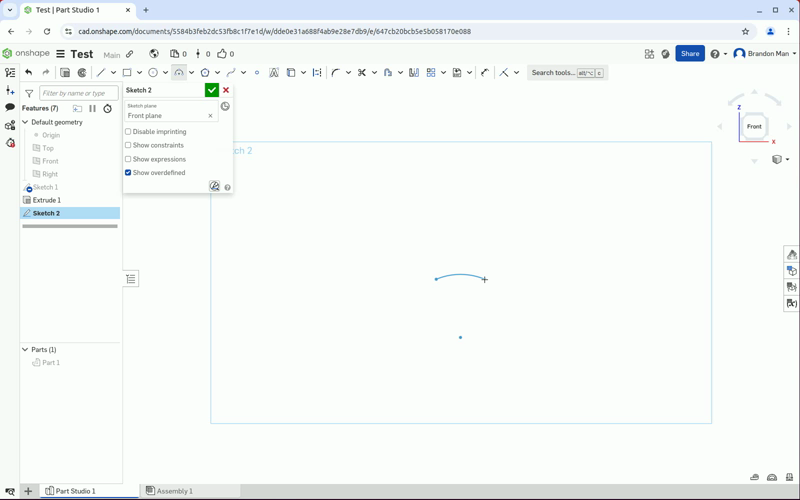
click(484, 279)
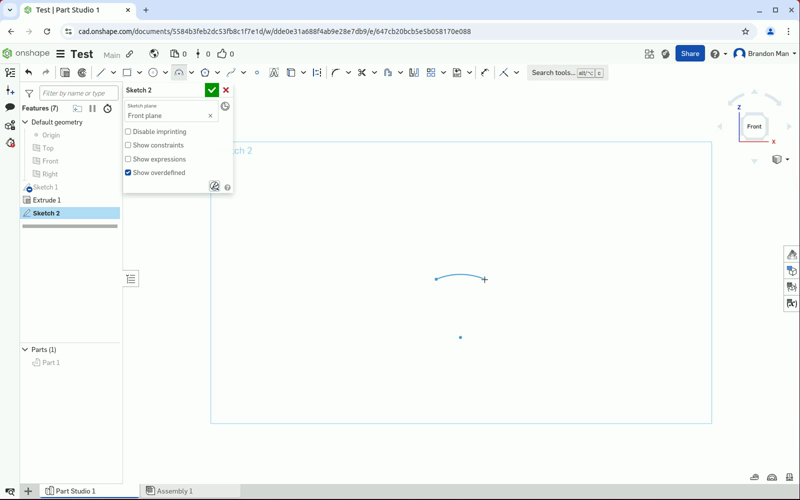
mouse_move(460, 258)
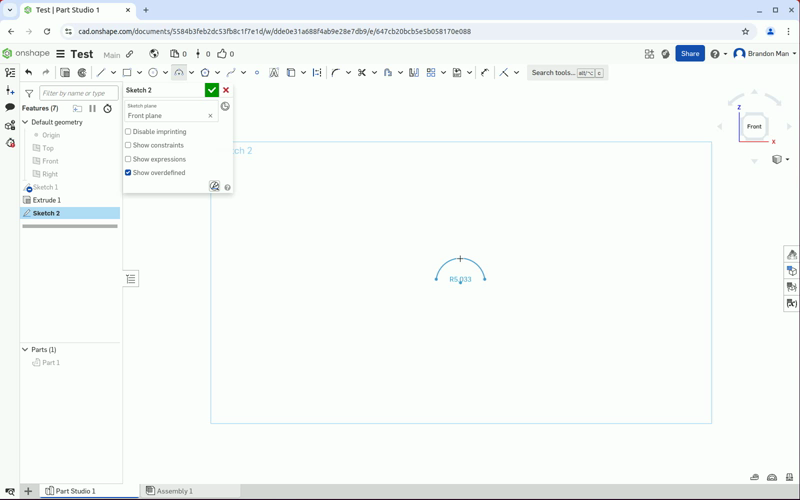
click(460, 258)
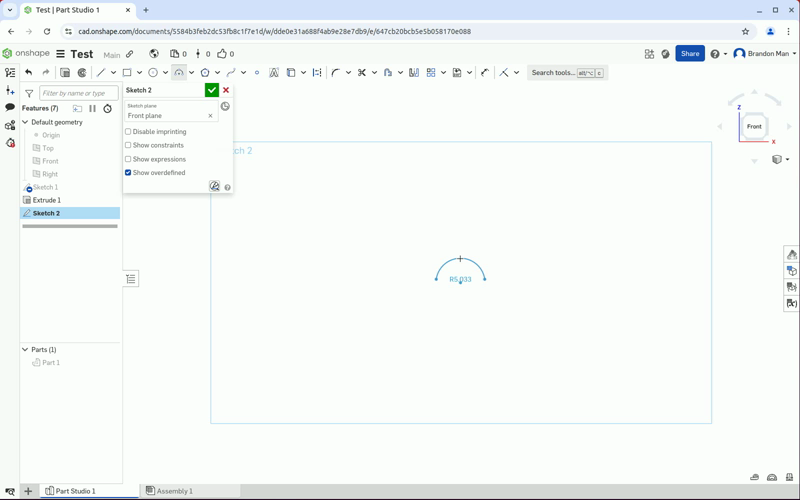
key_up(shift)
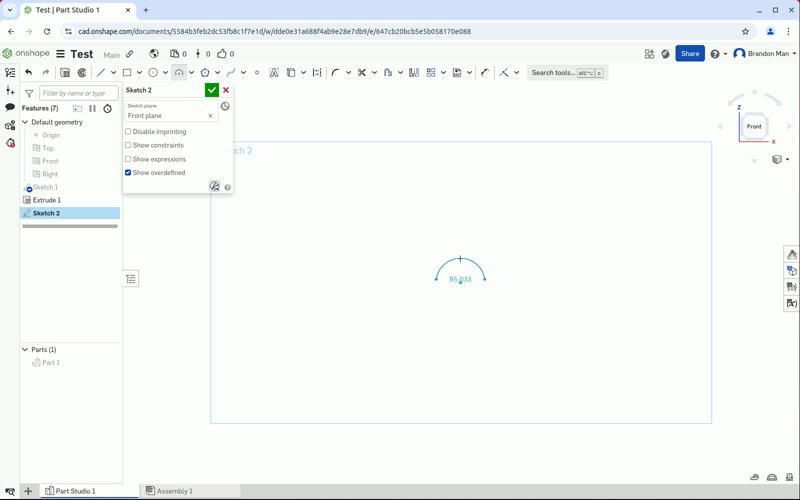
key(esc)
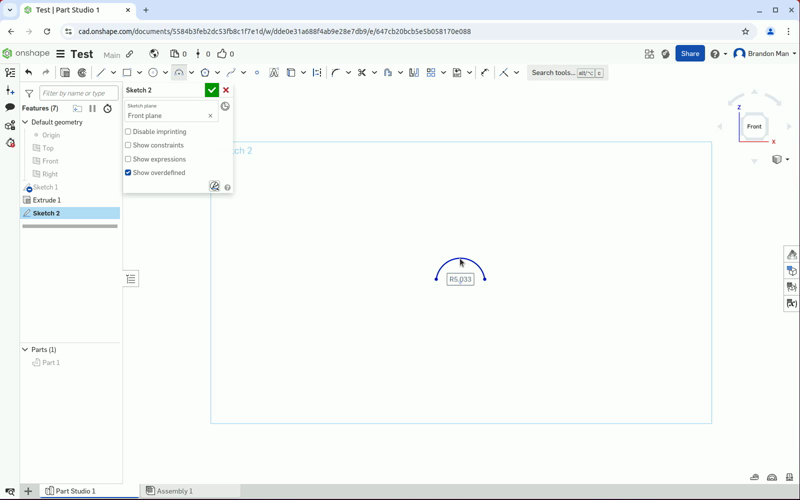
key(l)
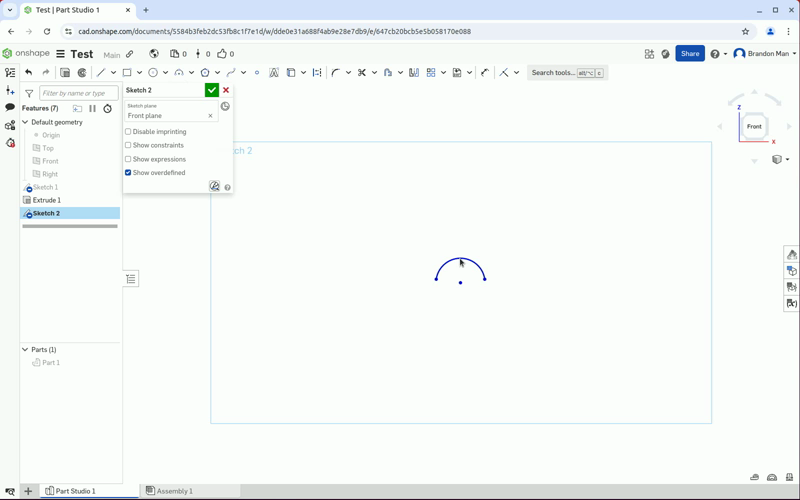
mouse_move(484, 279)
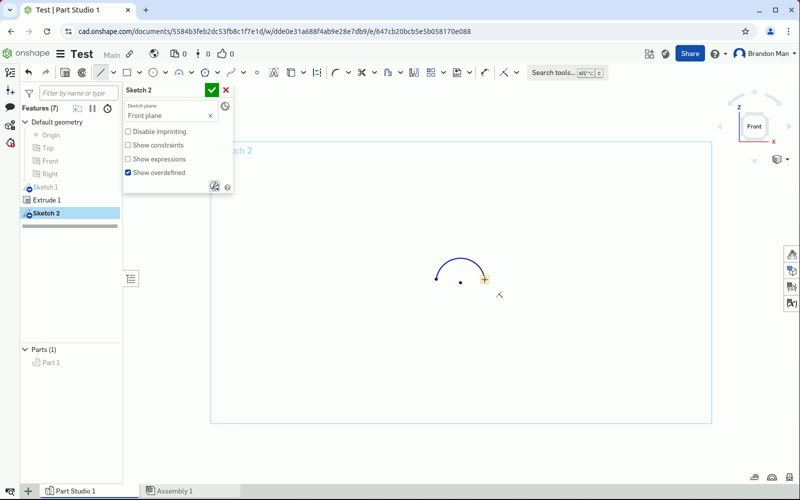
click(484, 279)
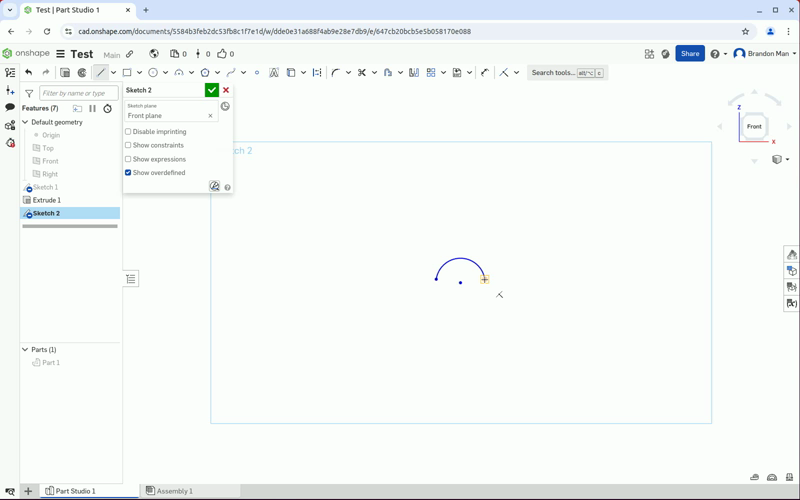
key_down(shift)
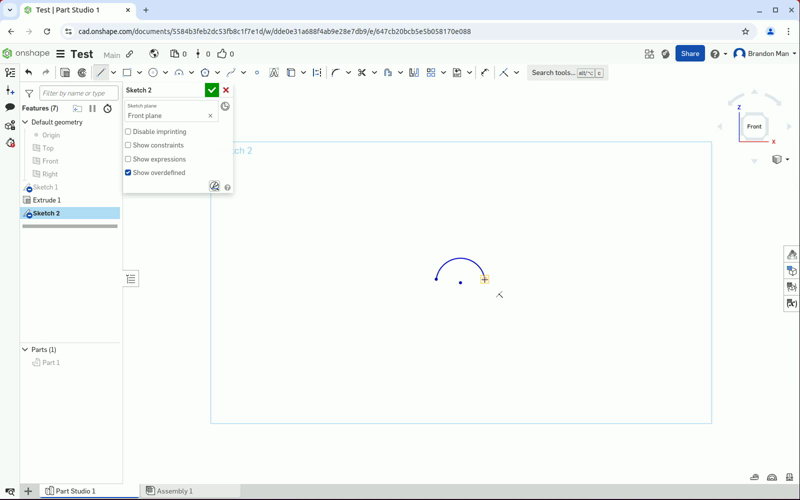
mouse_move(475, 204)
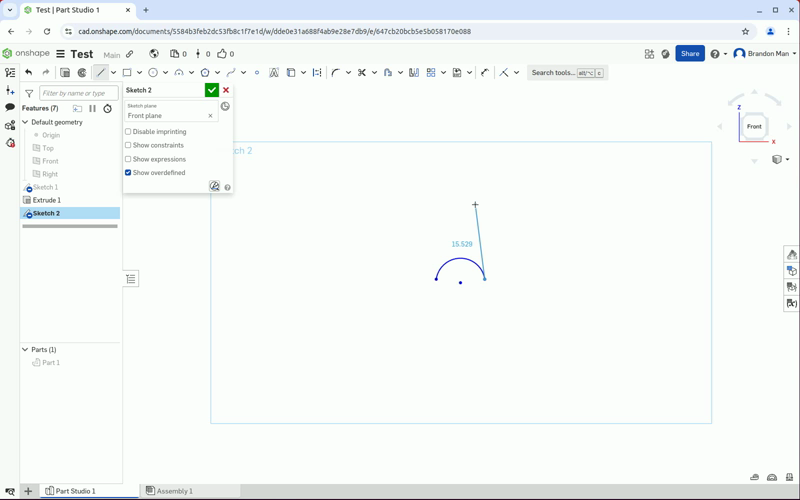
click(475, 204)
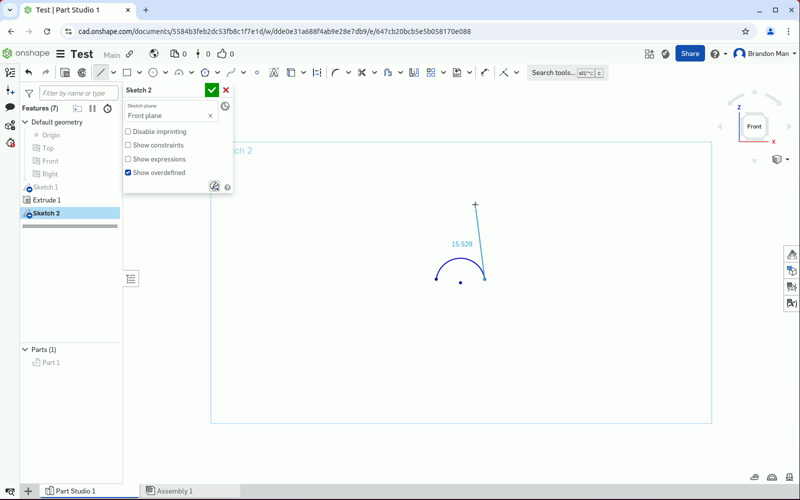
key_up(shift)
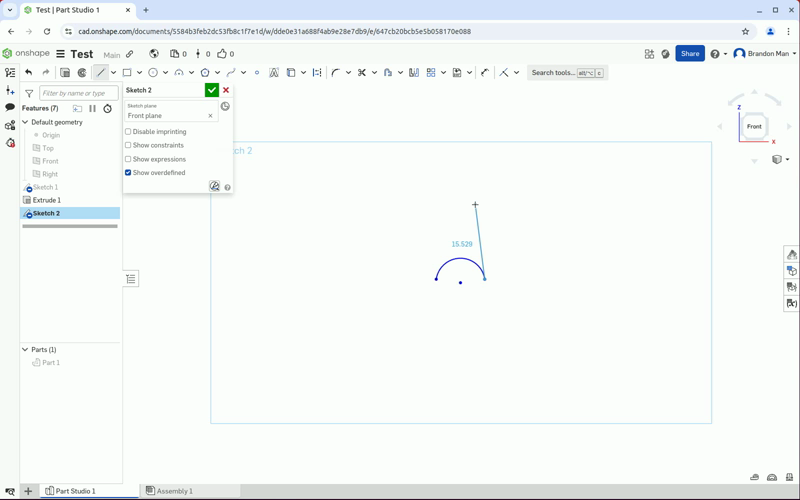
key(esc)
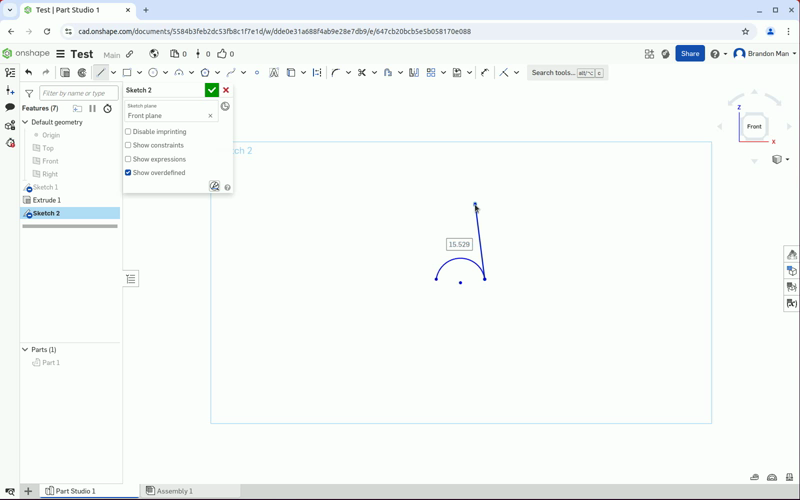
key(a)
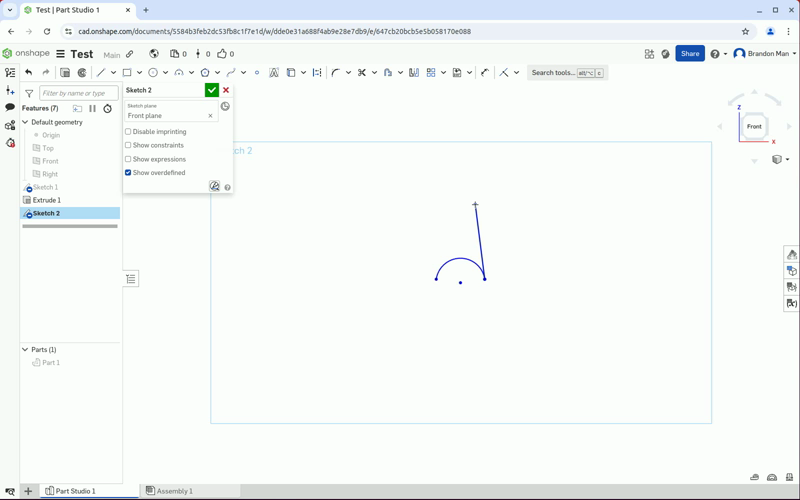
mouse_move(475, 204)
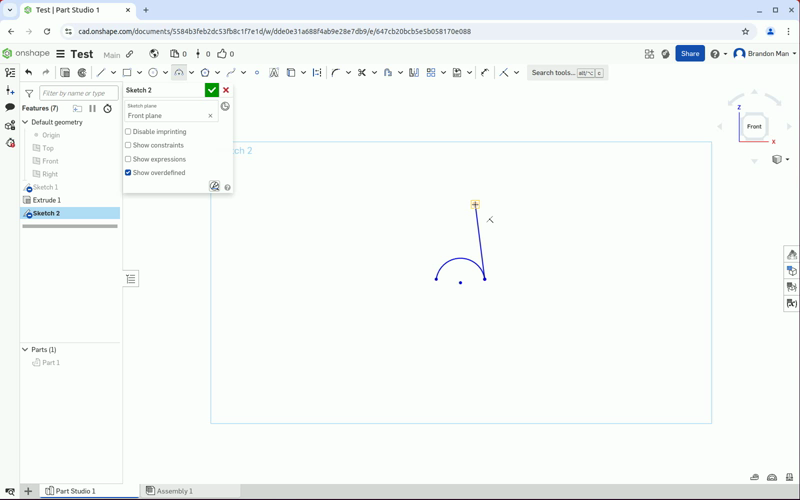
click(475, 204)
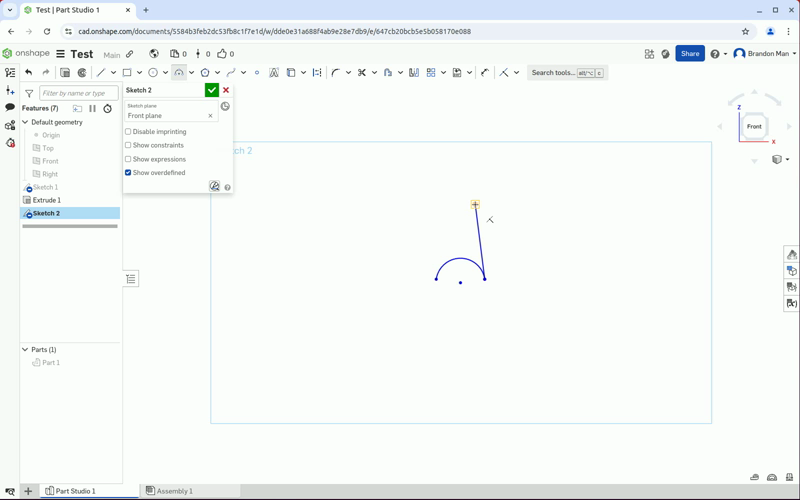
key_down(shift)
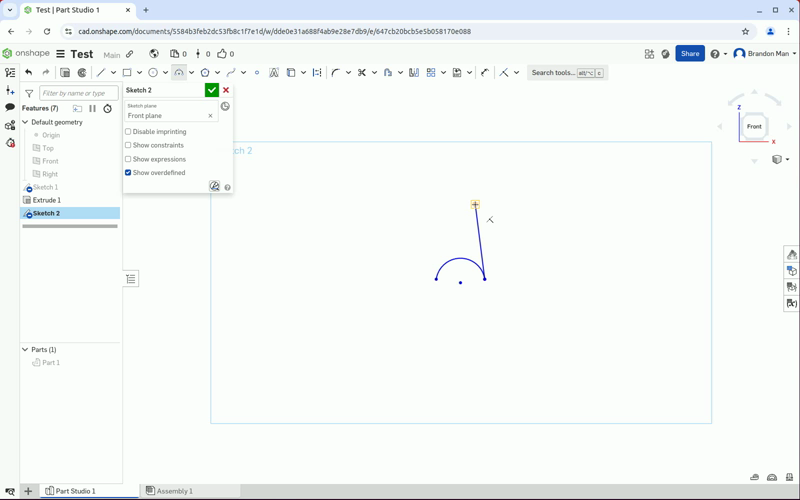
mouse_move(445, 204)
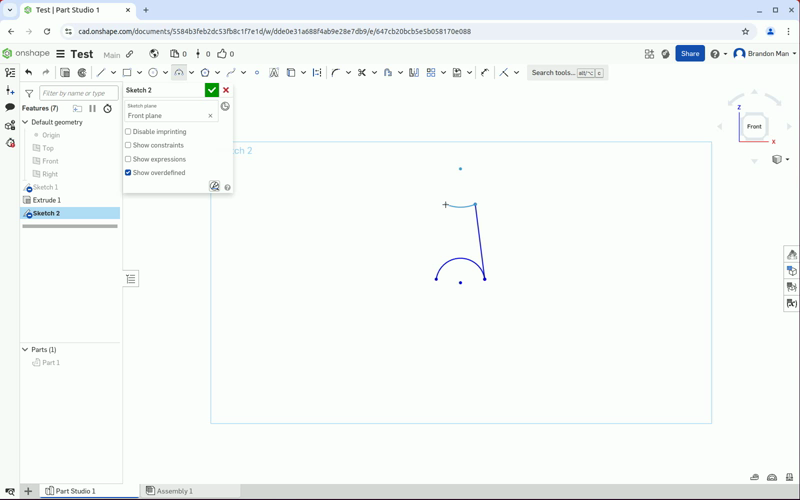
click(445, 204)
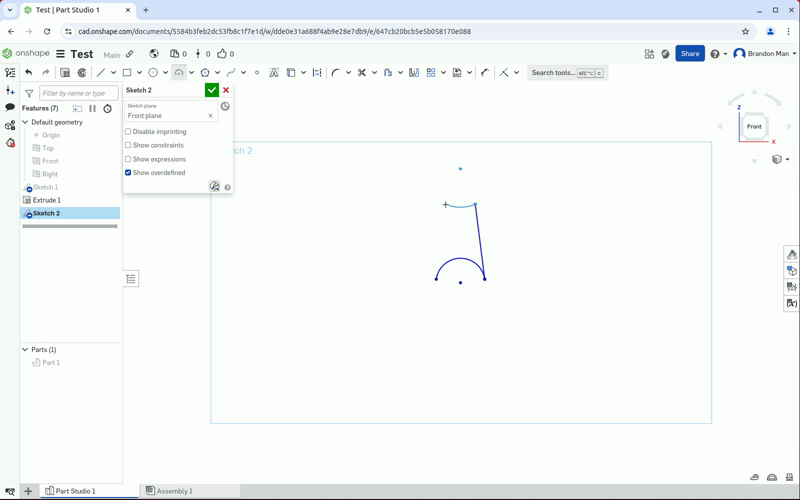
mouse_move(460, 218)
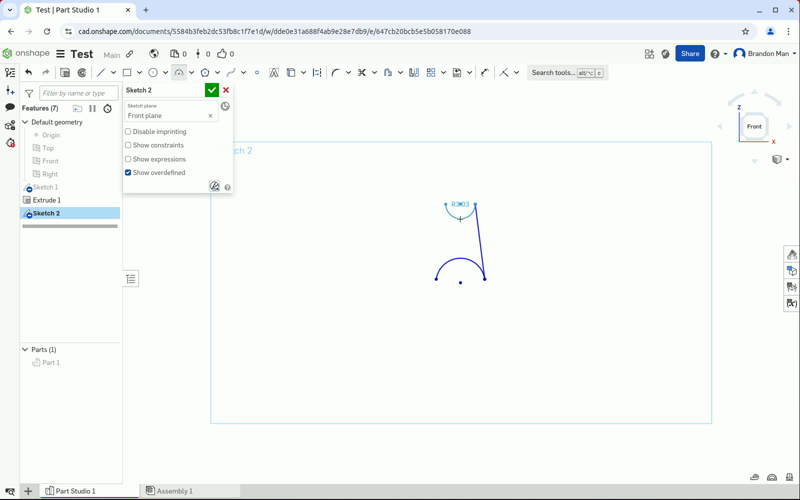
click(460, 218)
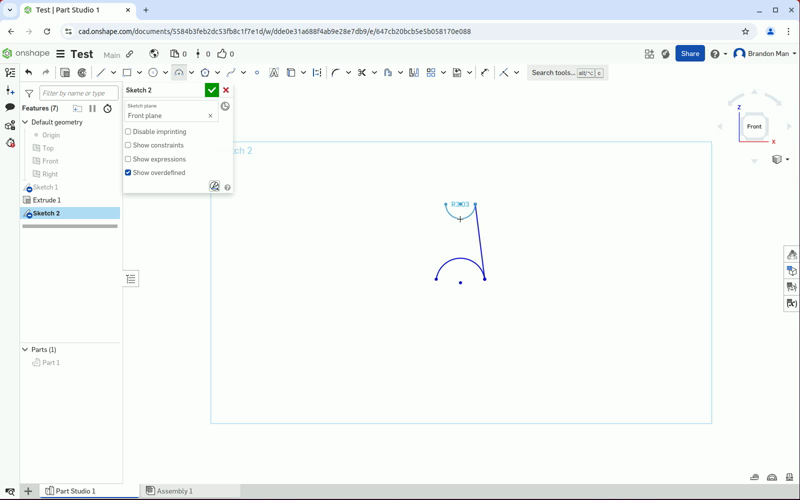
key_up(shift)
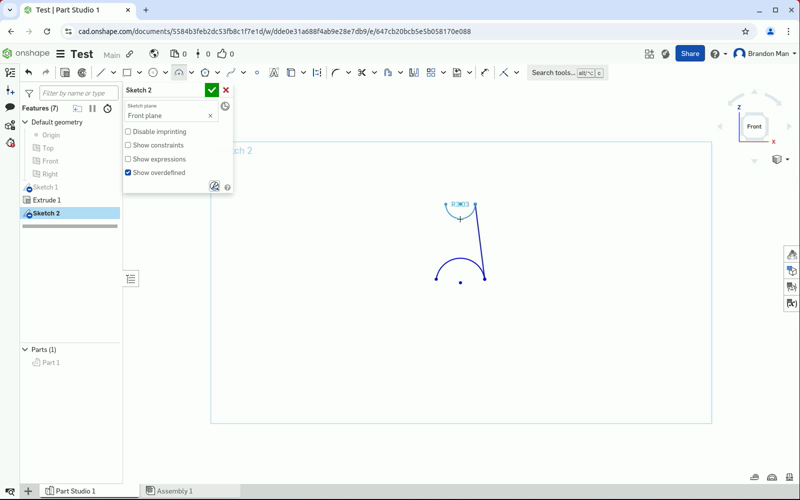
key(esc)
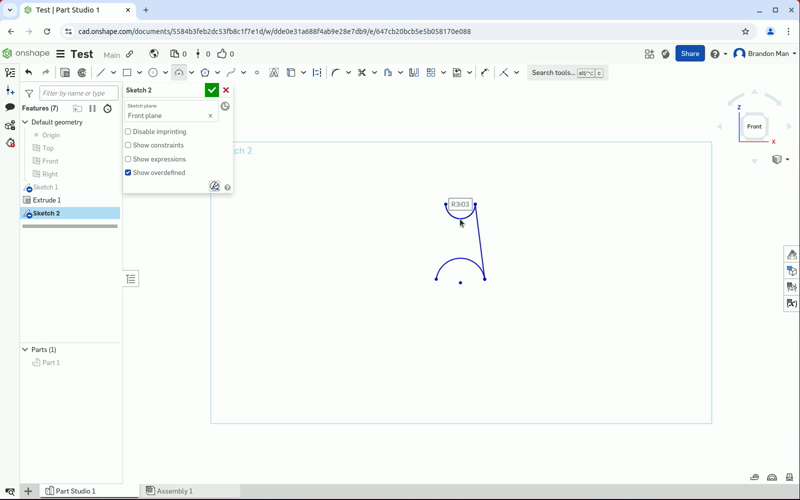
key(l)
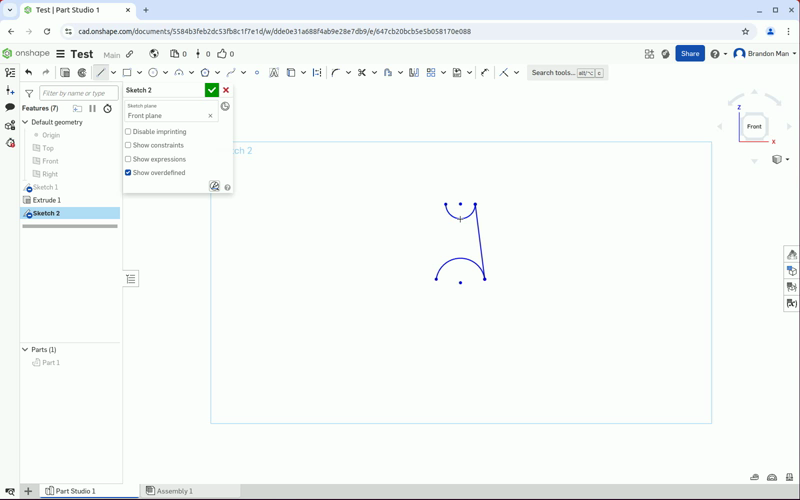
mouse_move(445, 204)
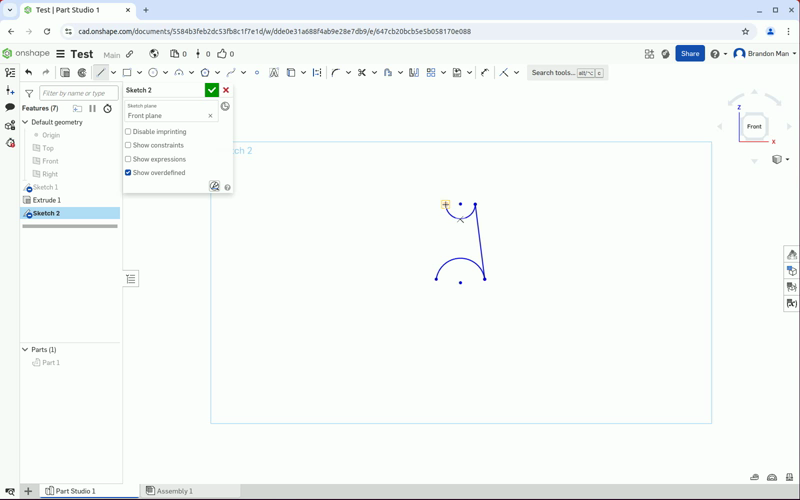
click(445, 204)
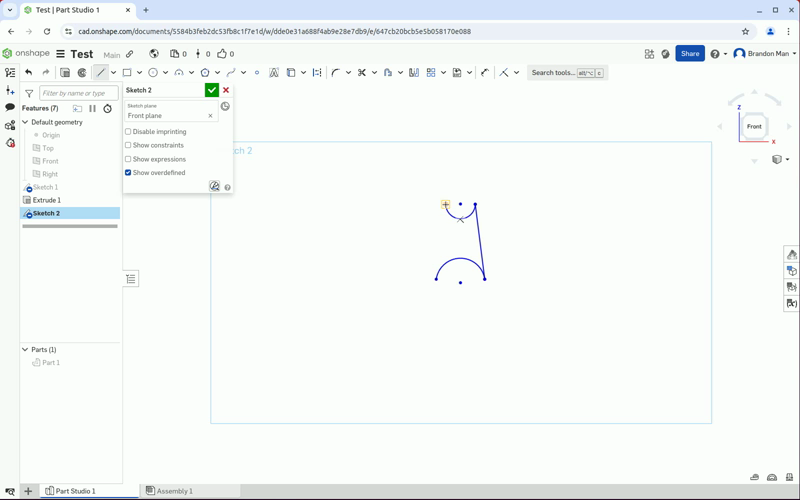
key_down(shift)
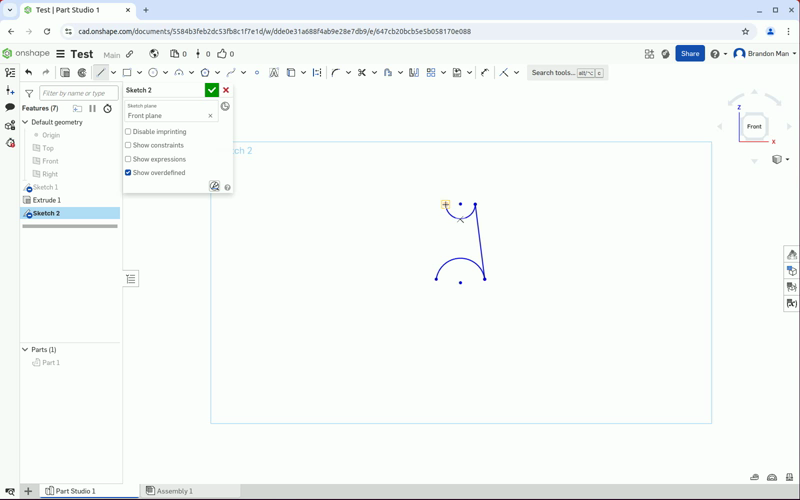
mouse_move(436, 279)
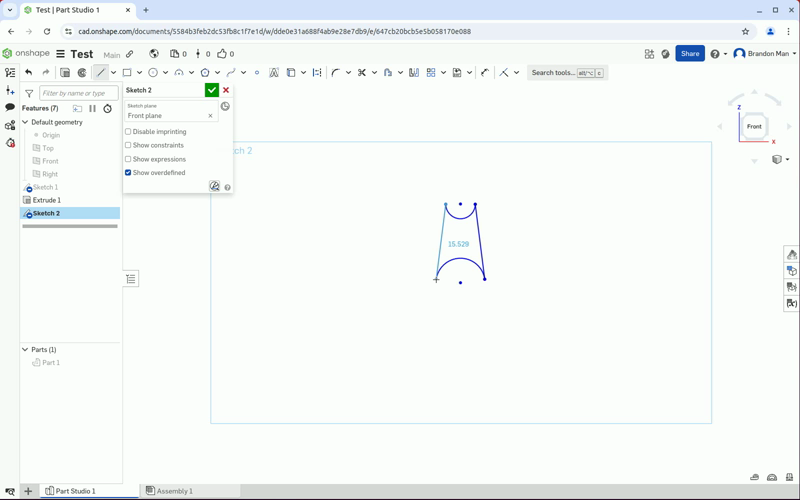
key_up(shift)
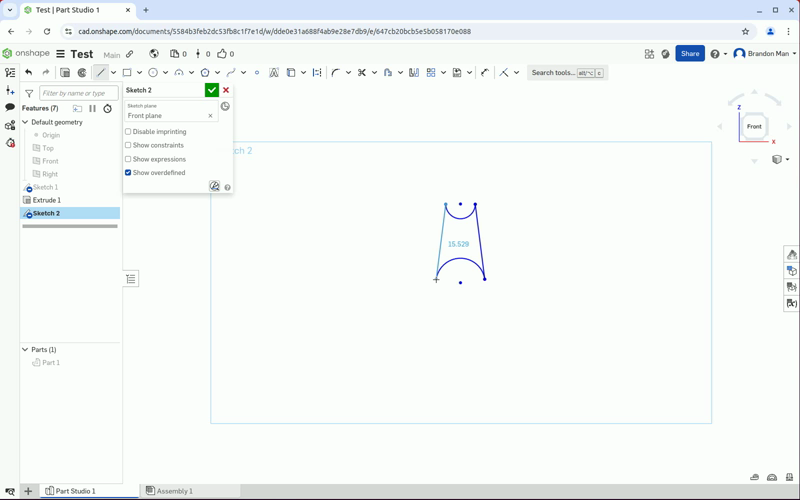
click(436, 279)
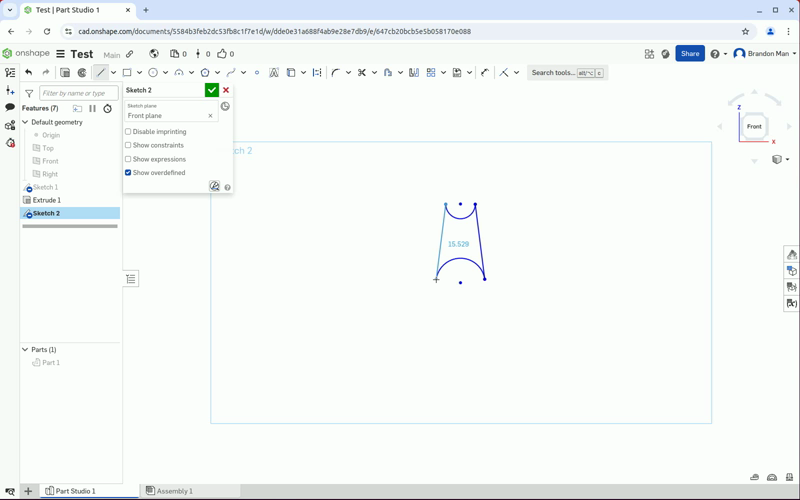
key(esc)
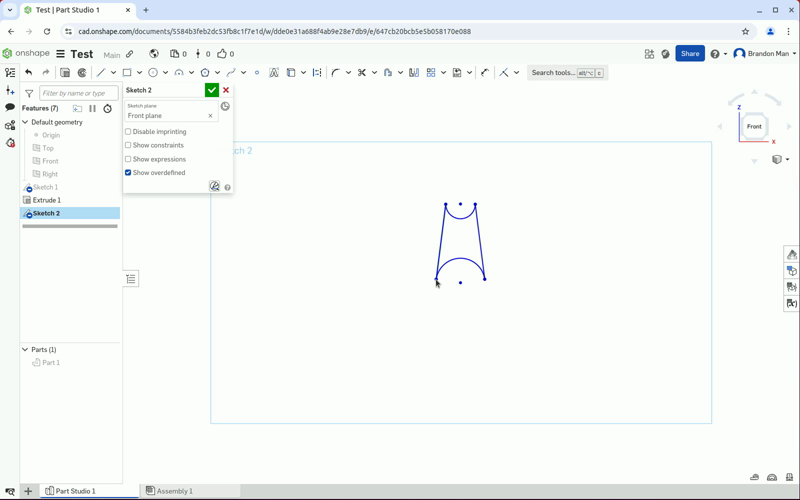
key(c)
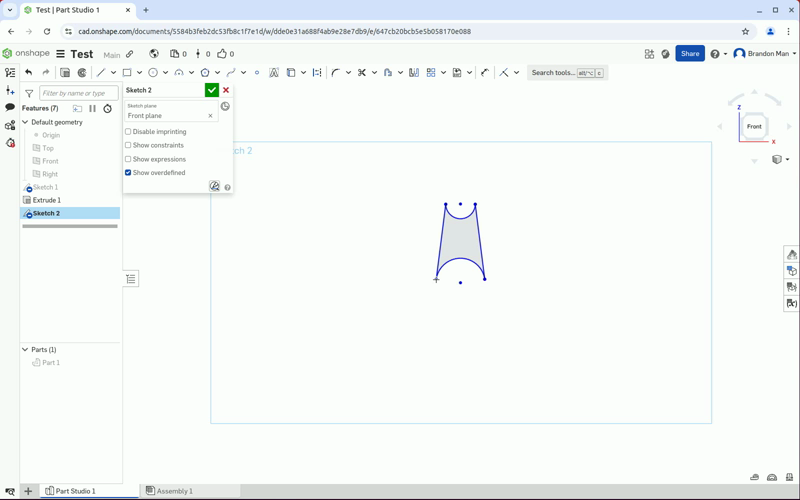
key_down(shift)
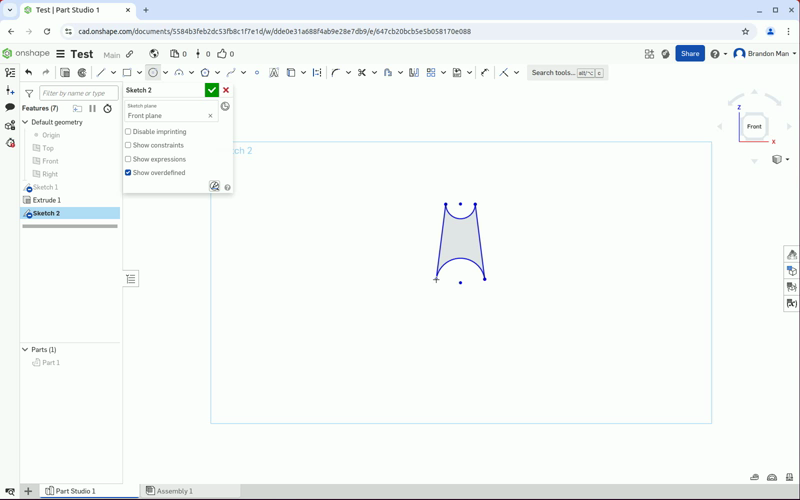
mouse_move(455, 226)
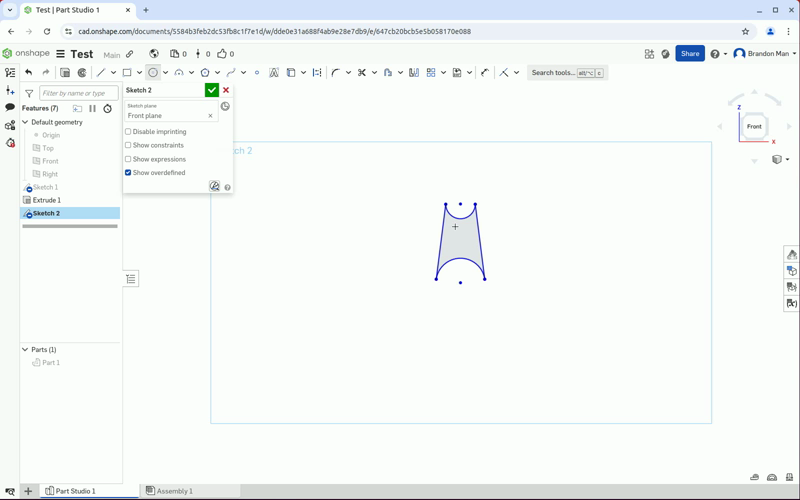
click(455, 226)
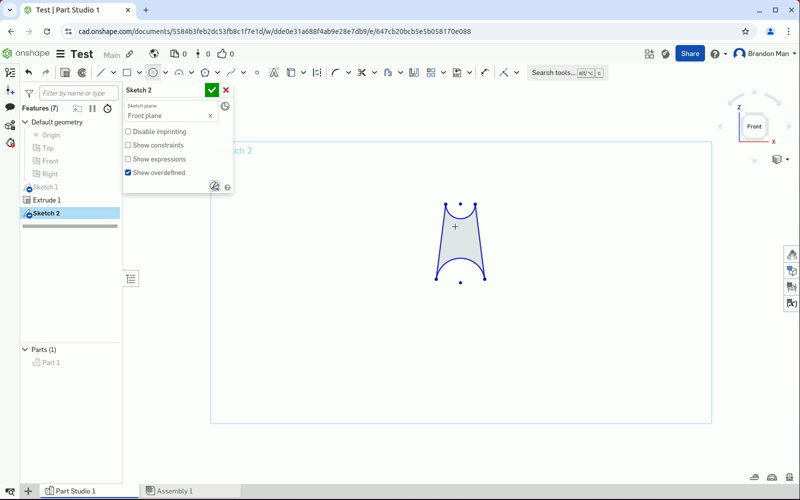
key_up(shift)
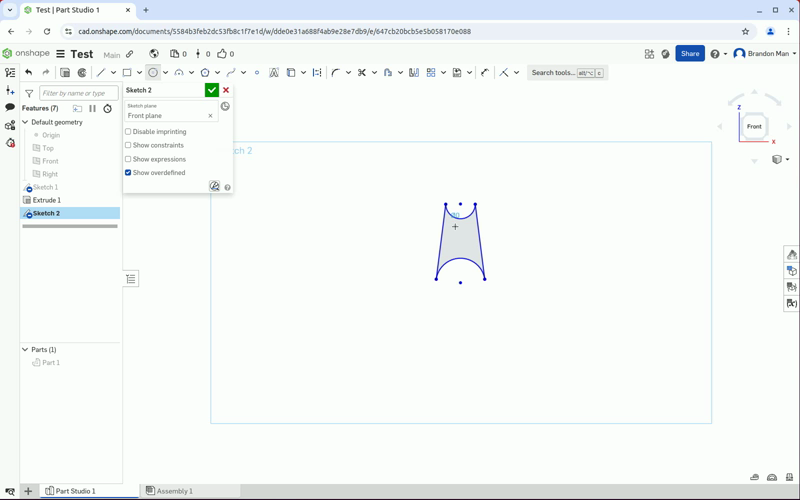
mouse_move(459, 226)
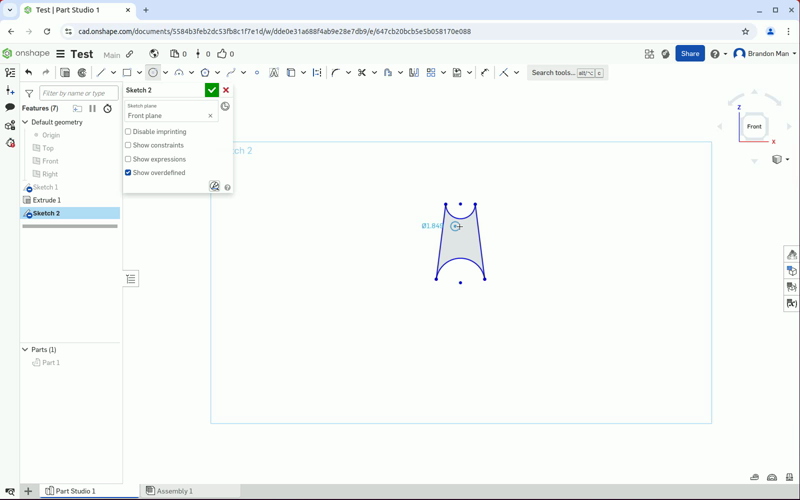
click(459, 226)
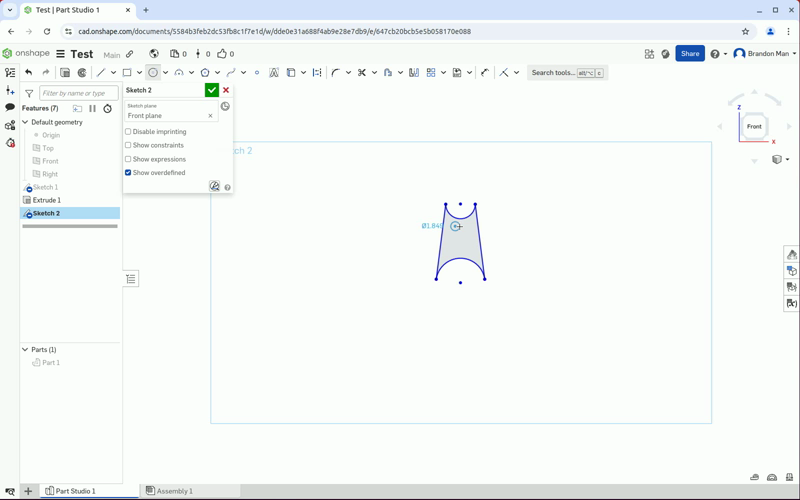
key(esc)
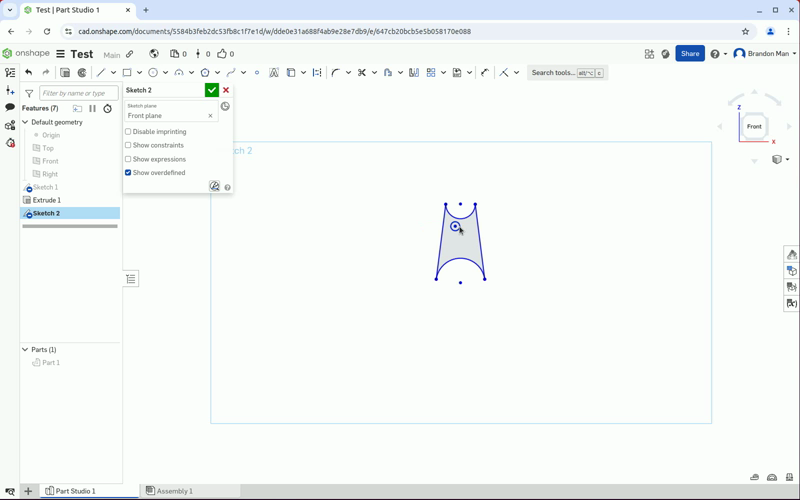
mouse_move(472, 243)
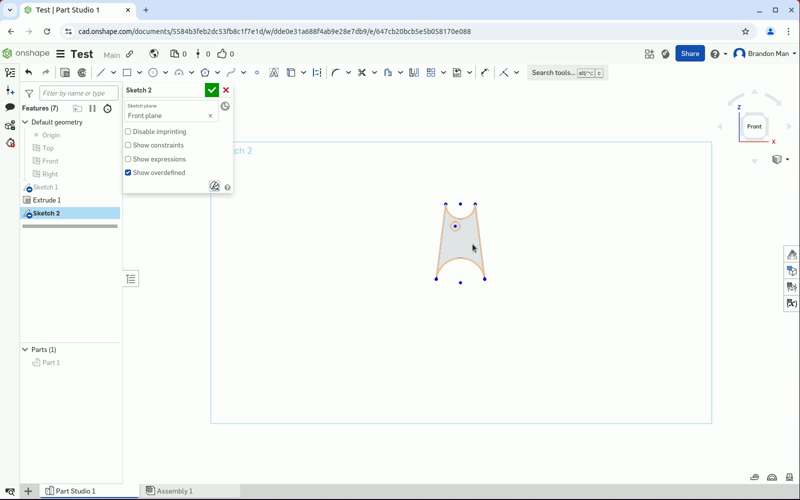
click(472, 243)
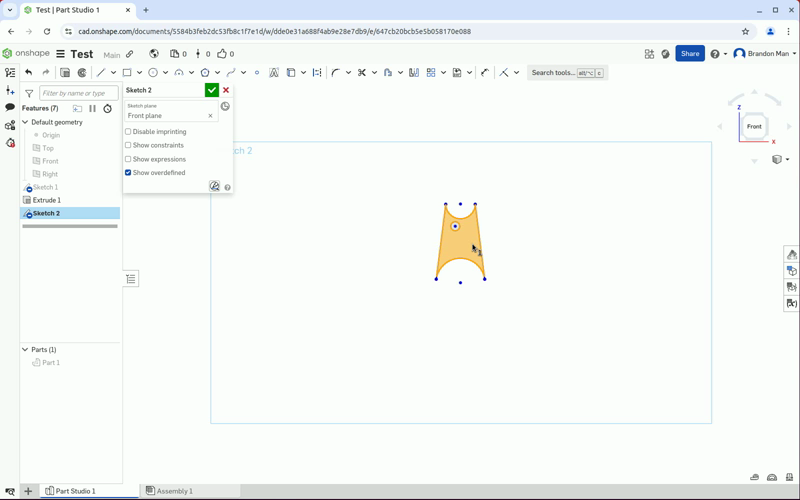
mouse_move(73, 352)
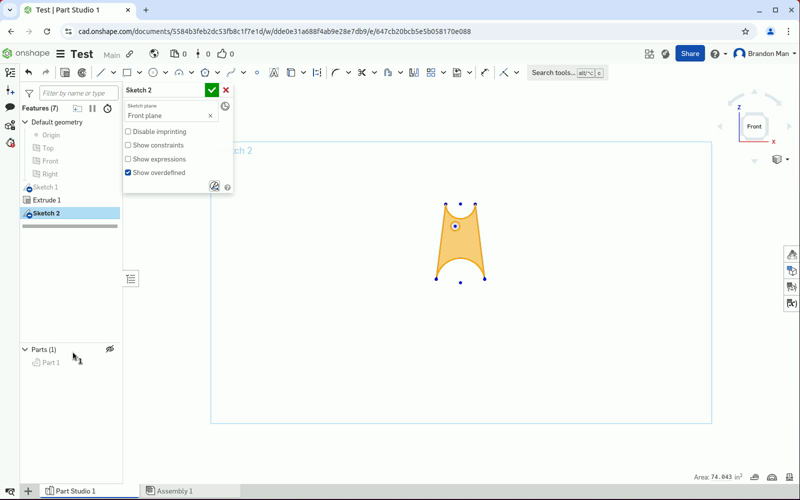
key(shift+y)
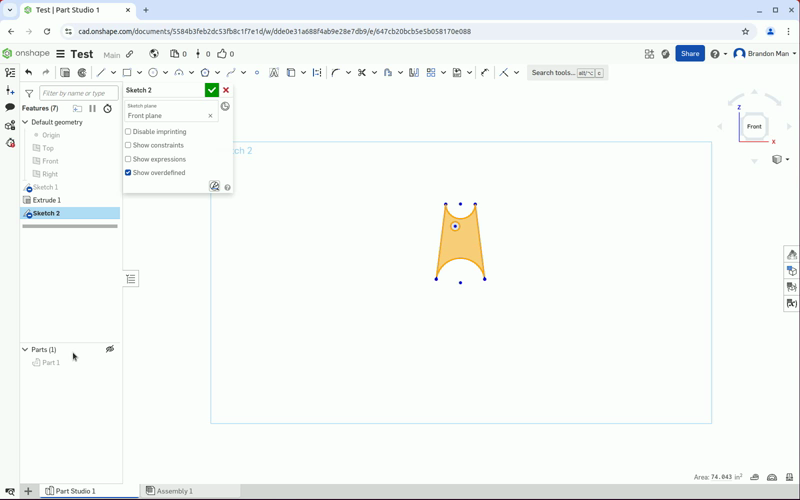
key(shift+e)
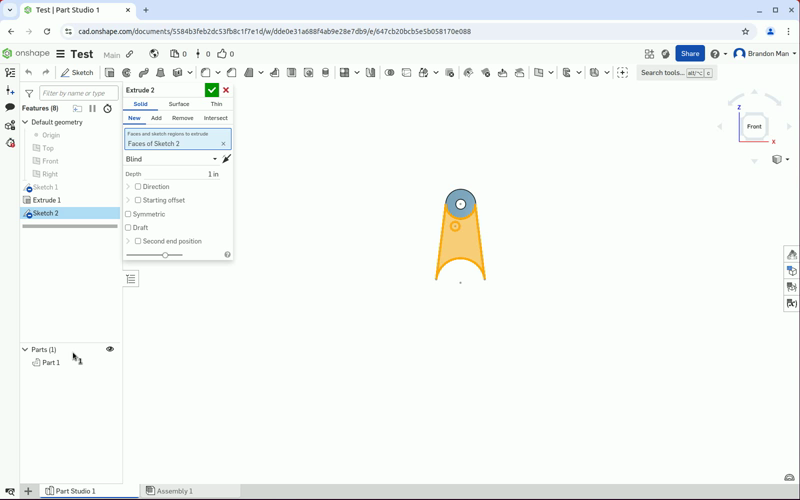
mouse_move(143, 106)
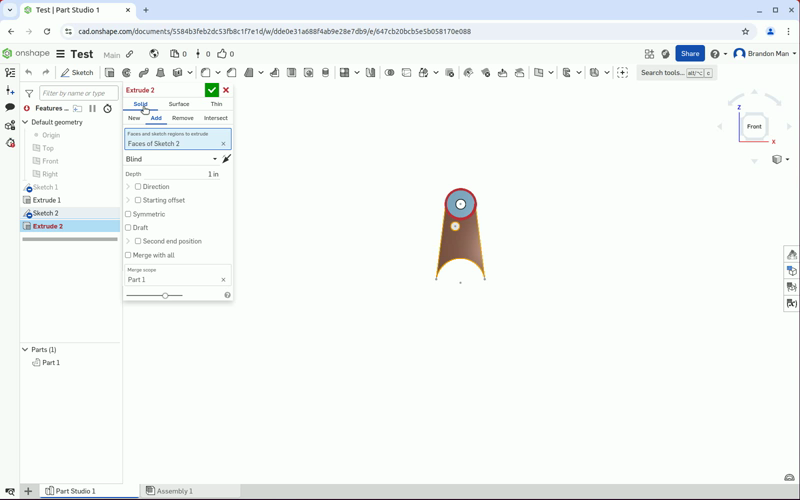
click(143, 106)
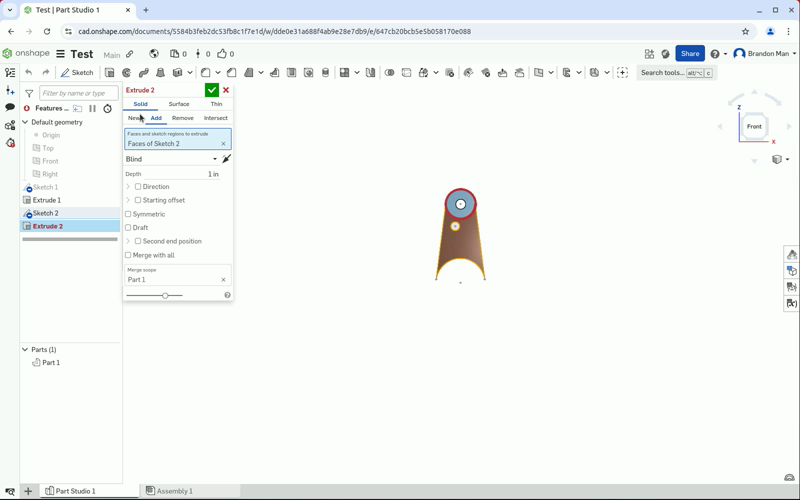
mouse_move(137, 120)
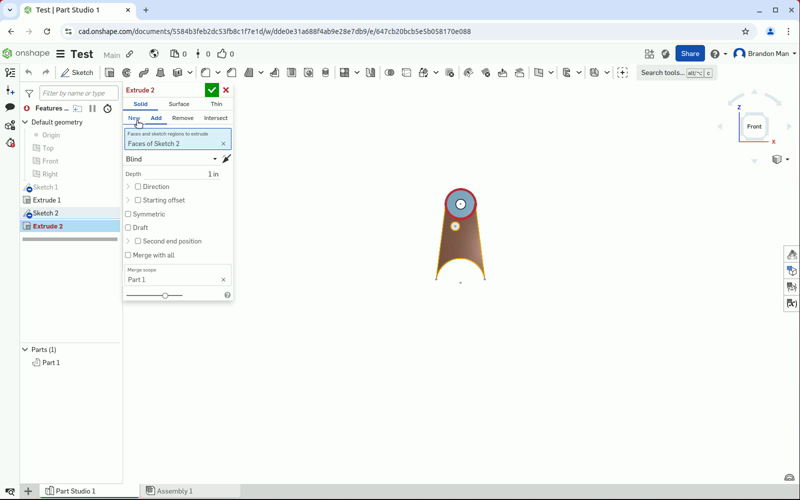
click(137, 120)
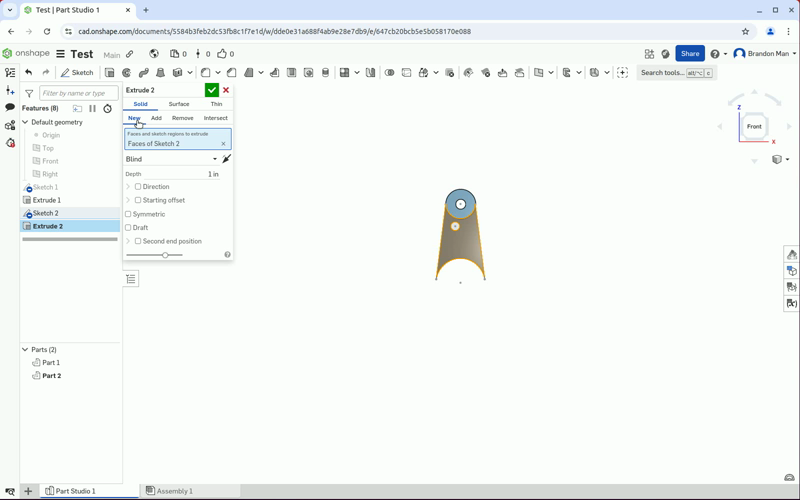
key(tab, 4)
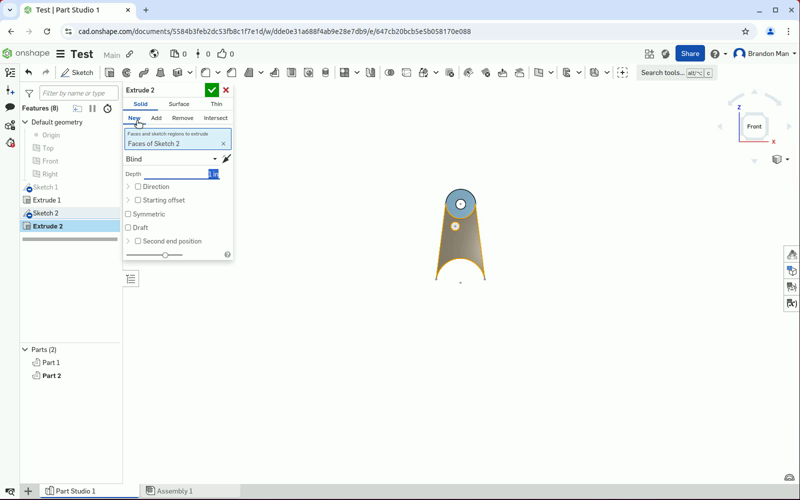
text(0.963)
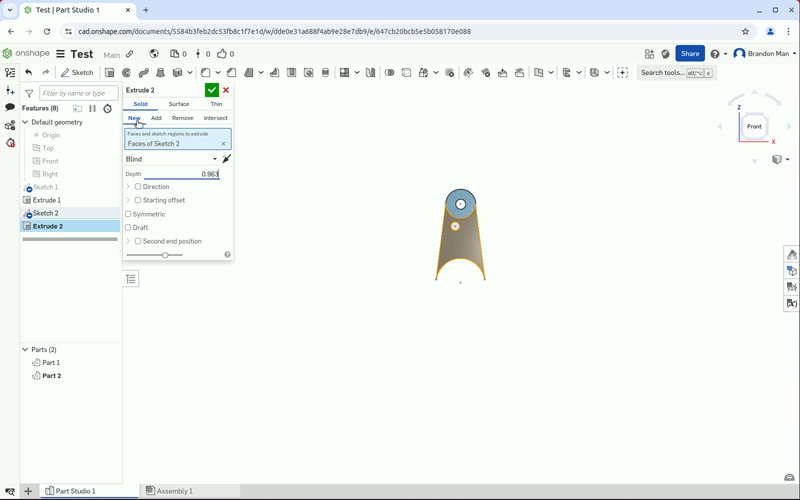
key(enter)
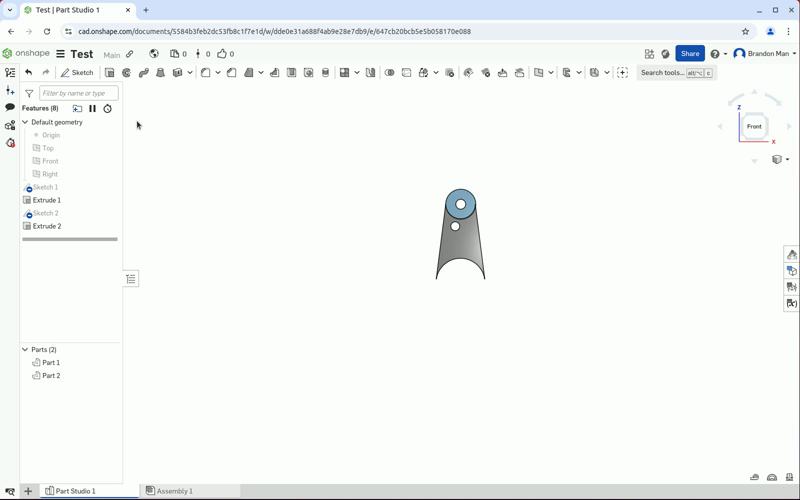
key(shift+h)
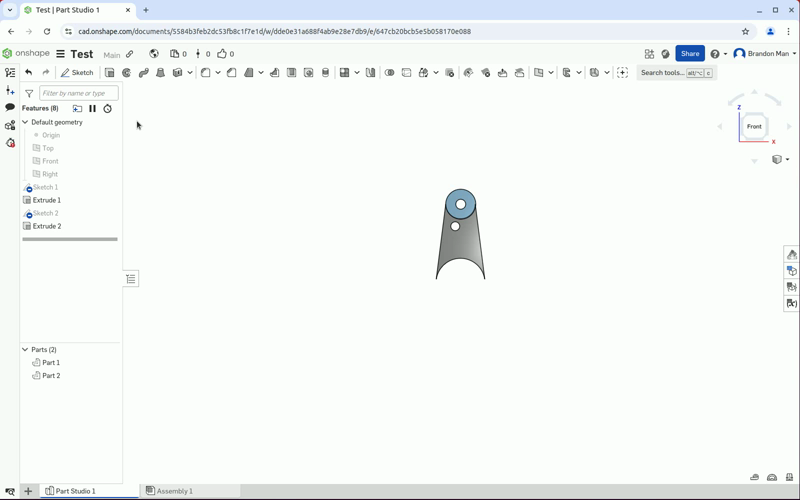
key(shift+h)
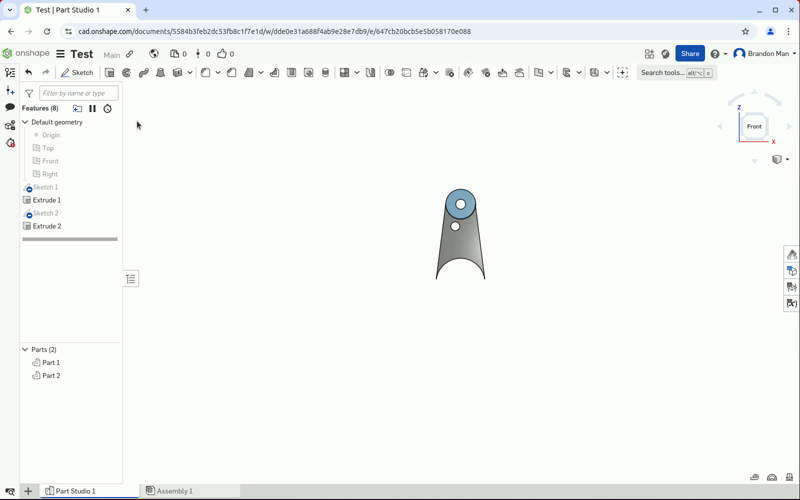
mouse_move(73, 189)
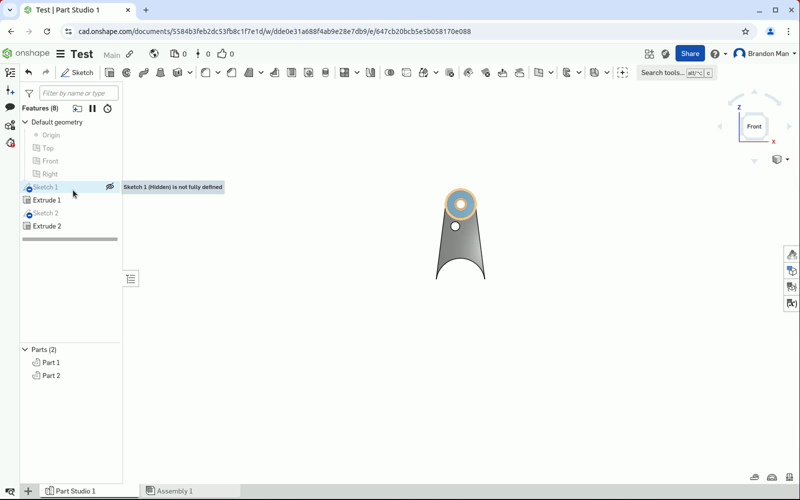
click(73, 189)
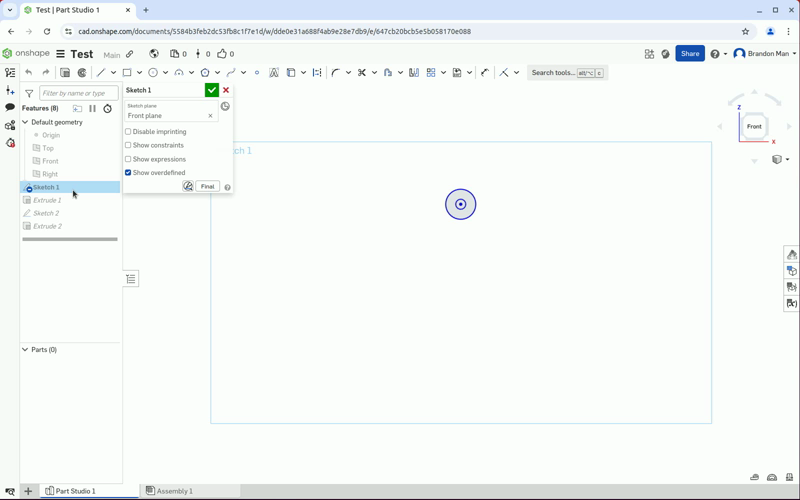
mouse_move(229, 92)
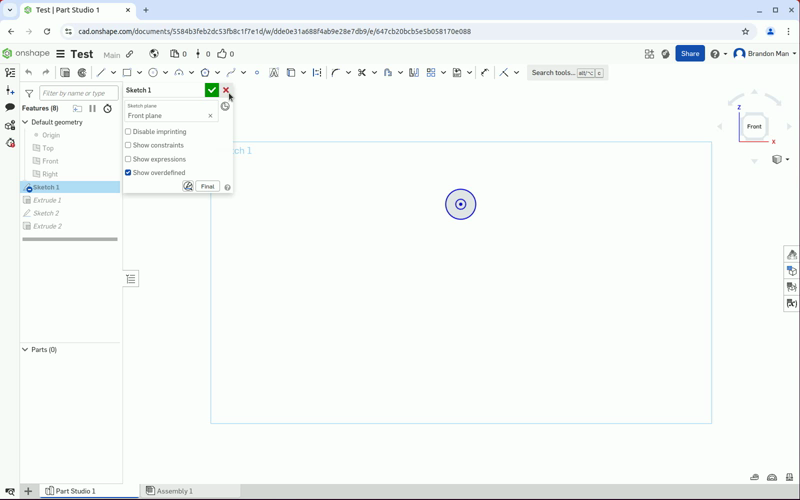
click(229, 92)
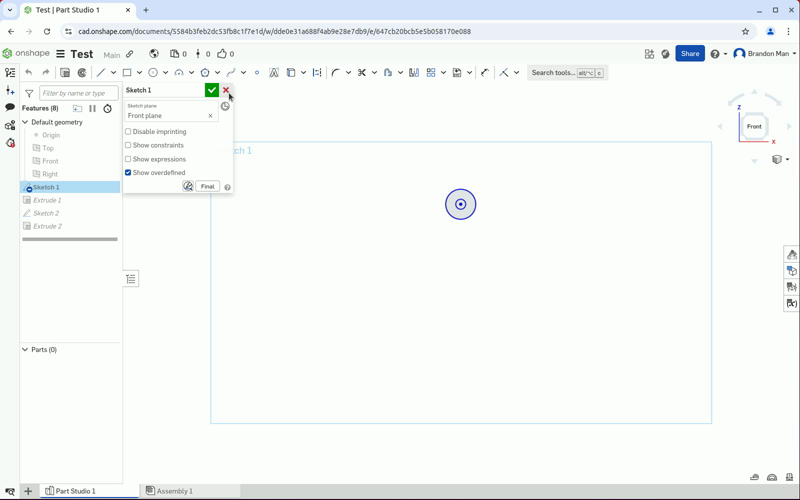
key(shift+s)
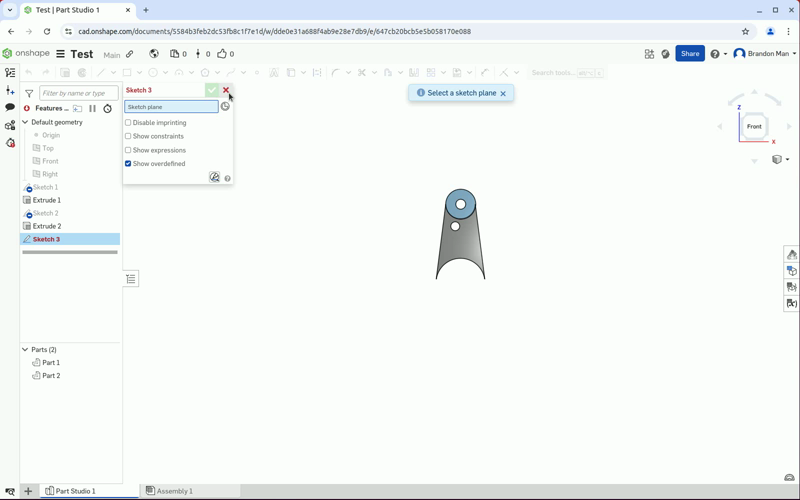
mouse_move(73, 163)
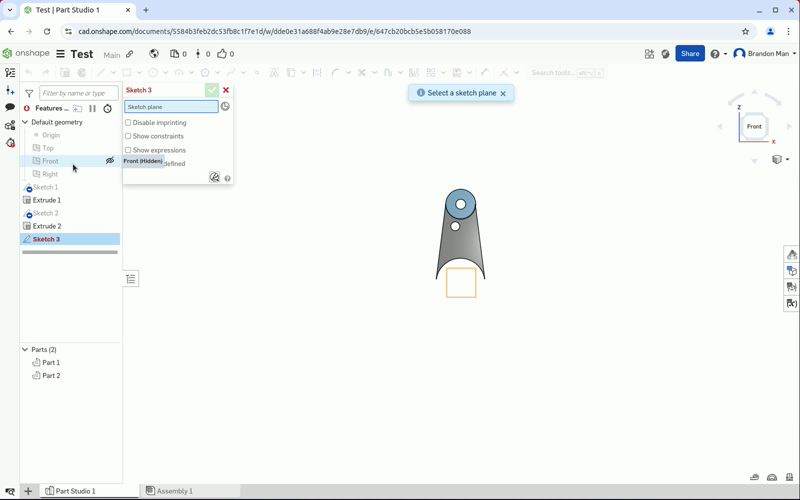
click(73, 163)
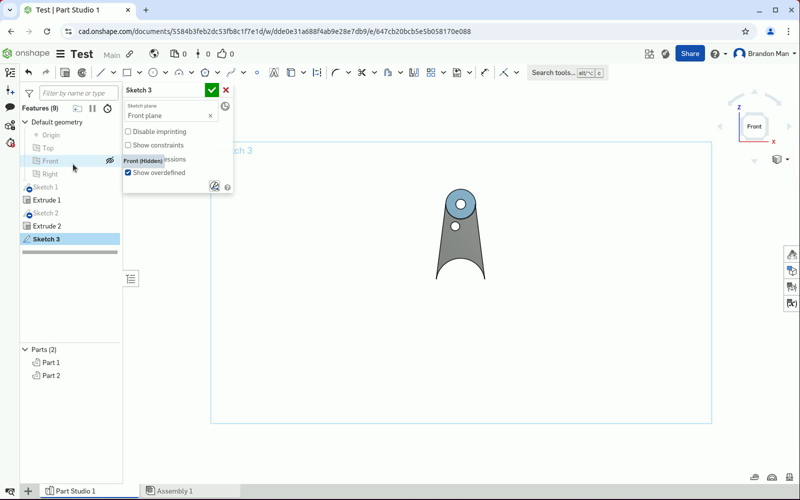
mouse_move(73, 352)
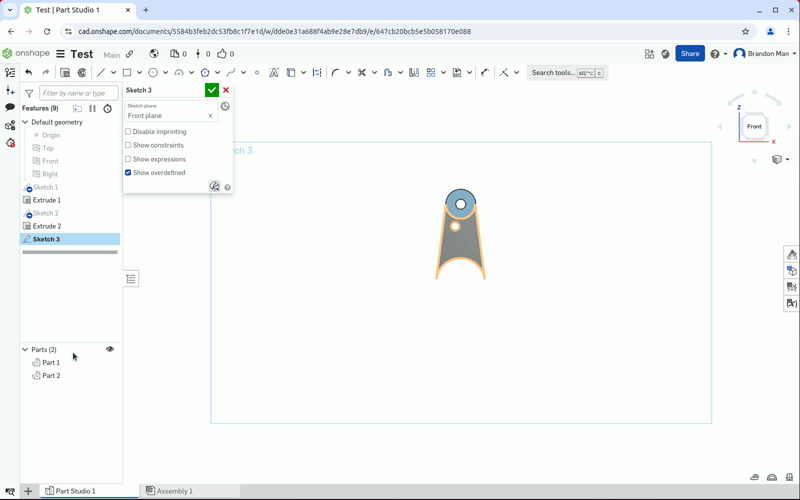
key(y)
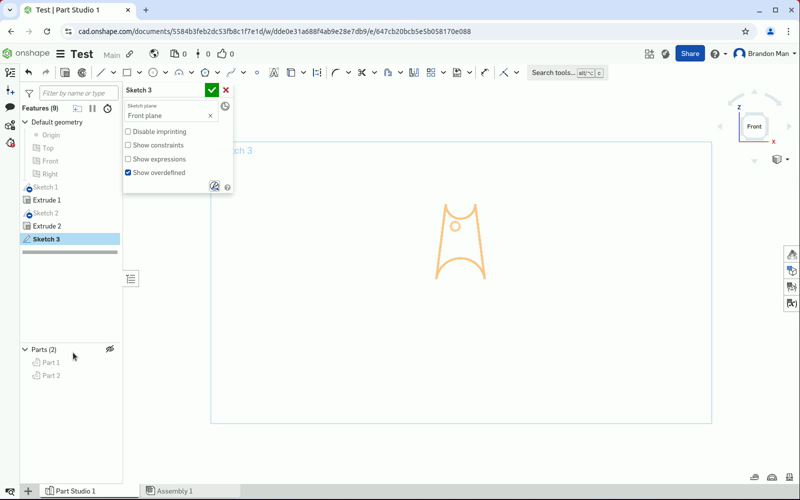
key(c)
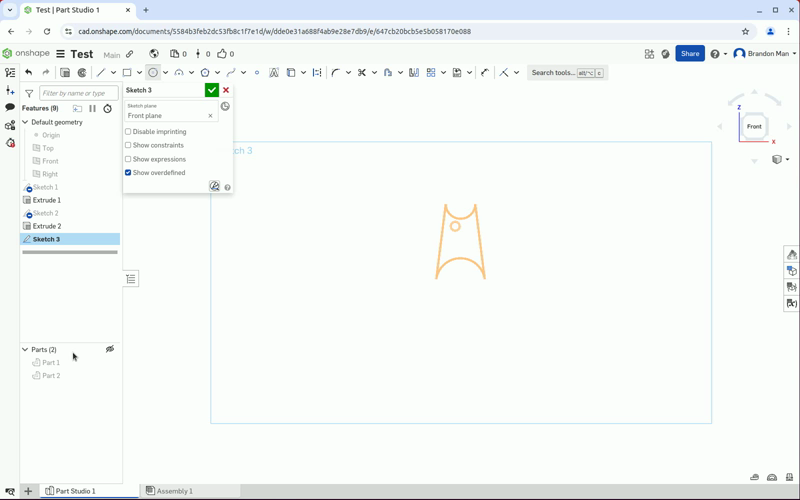
key_down(shift)
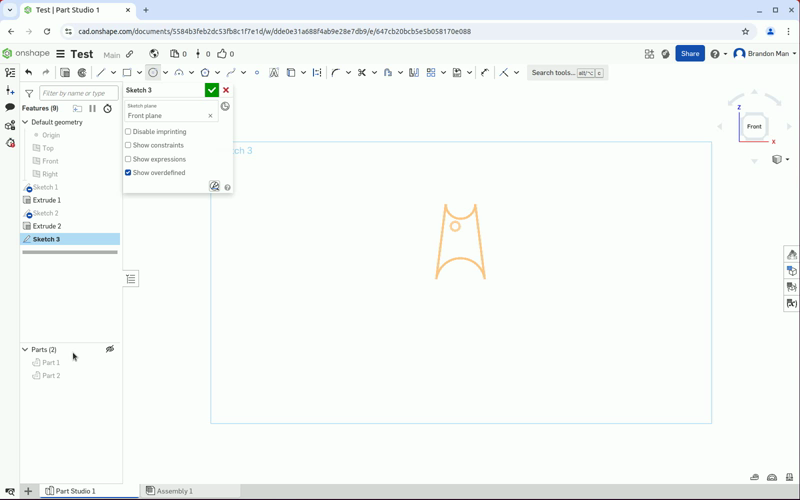
mouse_move(461, 282)
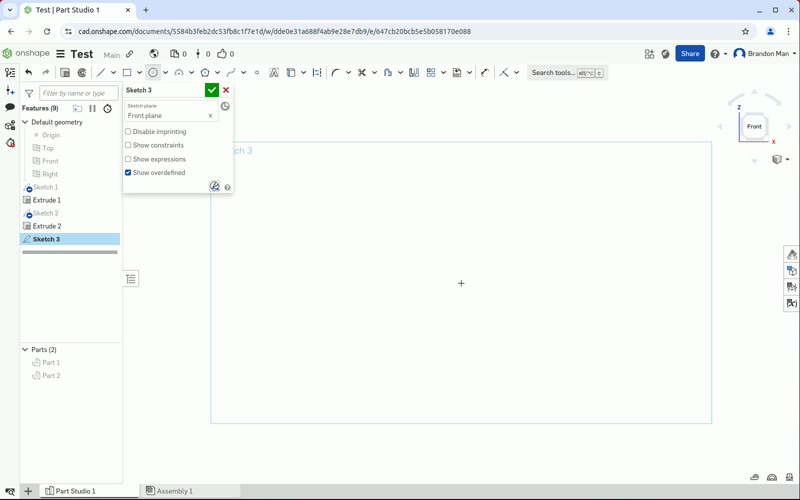
click(461, 282)
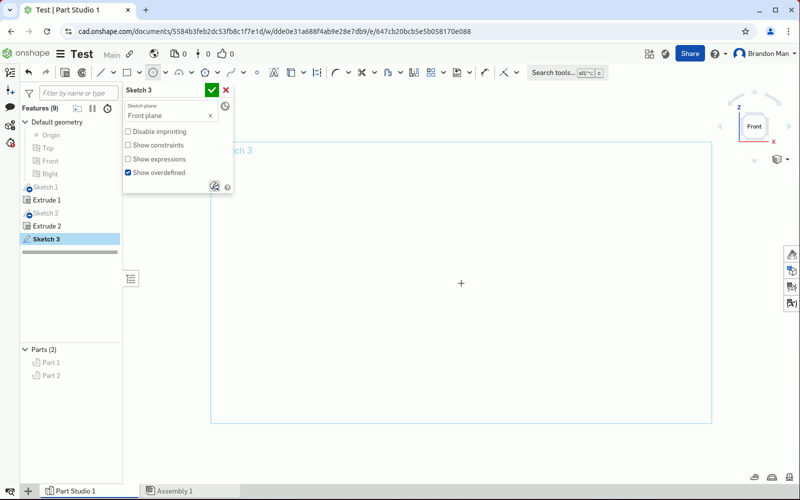
key_up(shift)
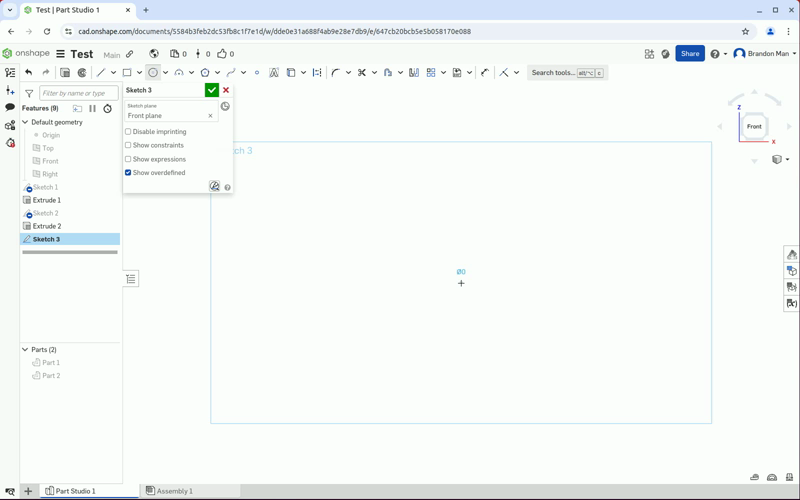
mouse_move(486, 282)
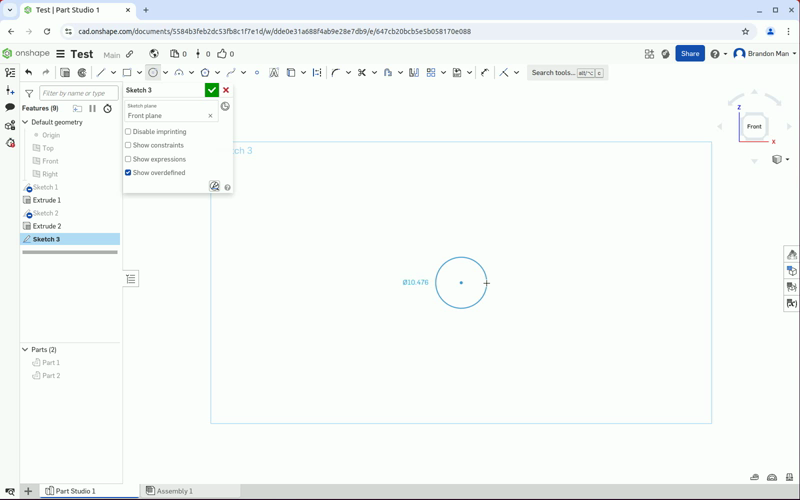
click(486, 282)
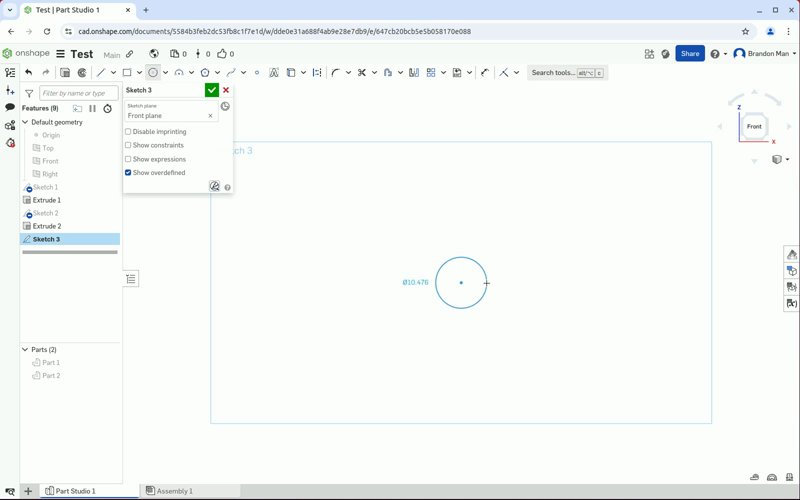
key(esc)
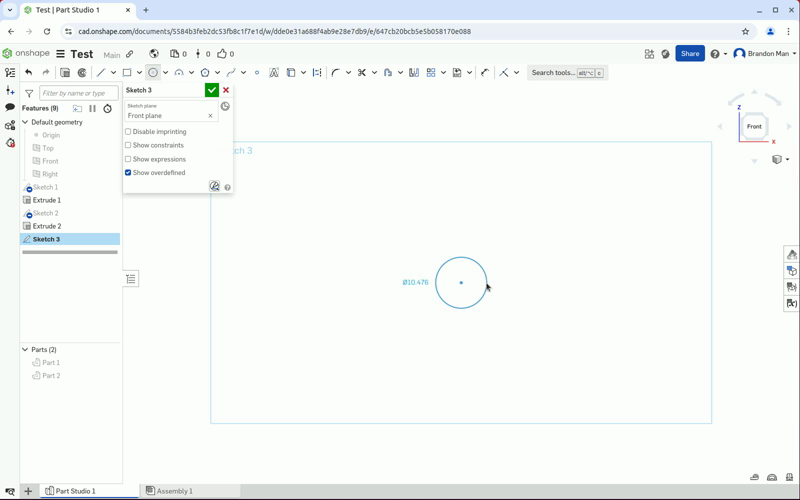
key(c)
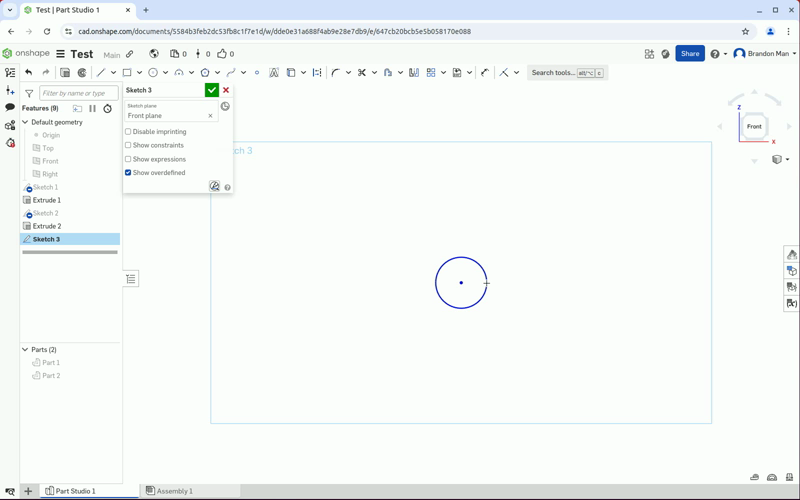
key_down(shift)
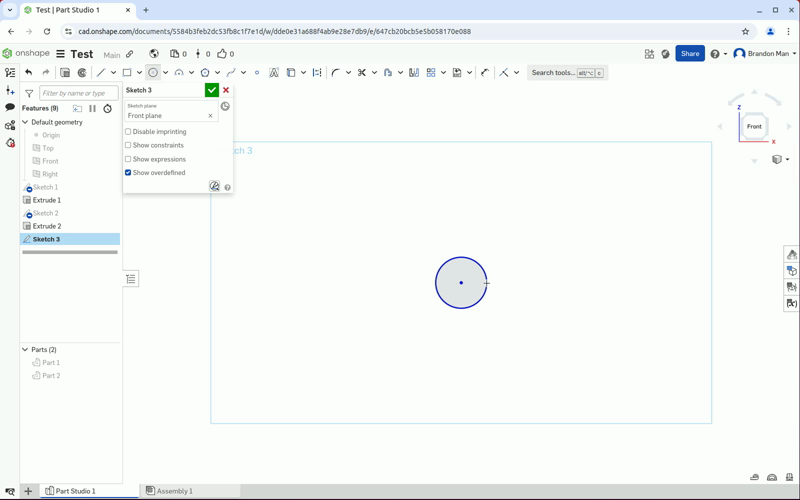
mouse_move(461, 282)
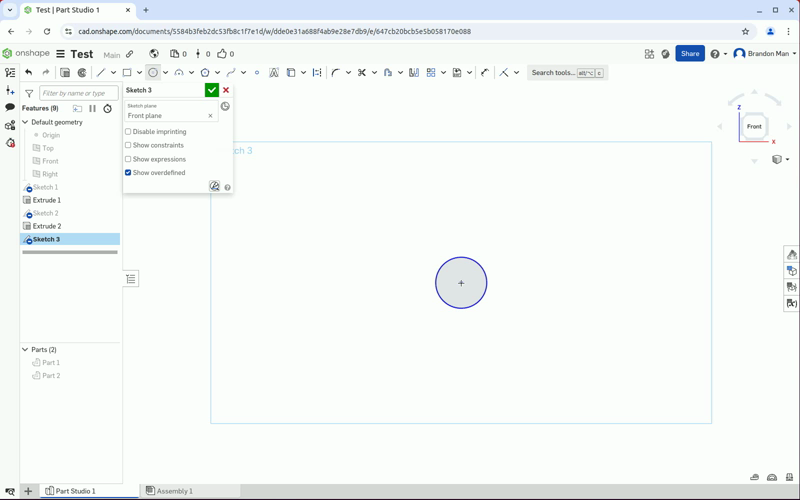
click(461, 282)
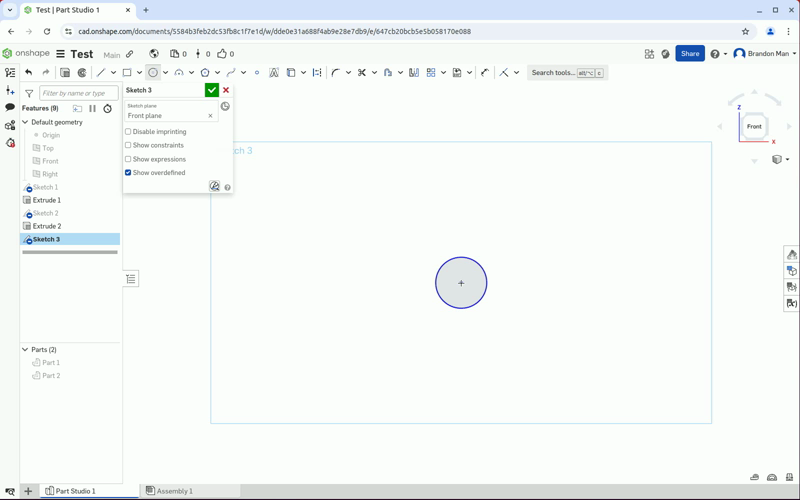
key_up(shift)
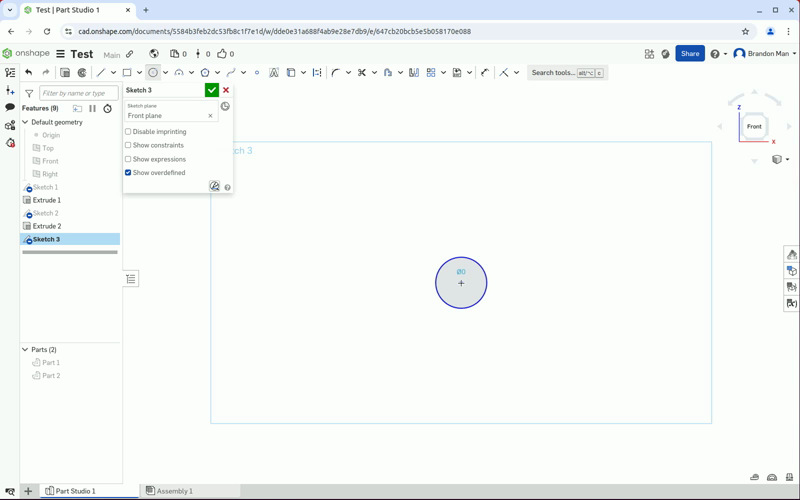
mouse_move(466, 282)
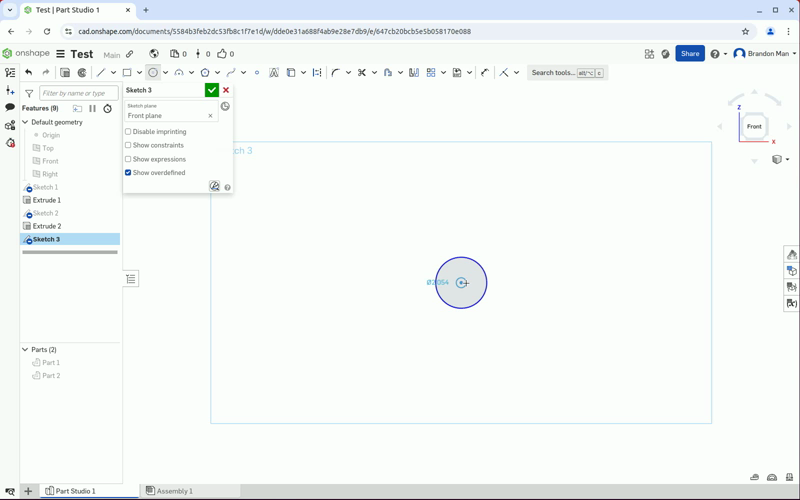
click(466, 282)
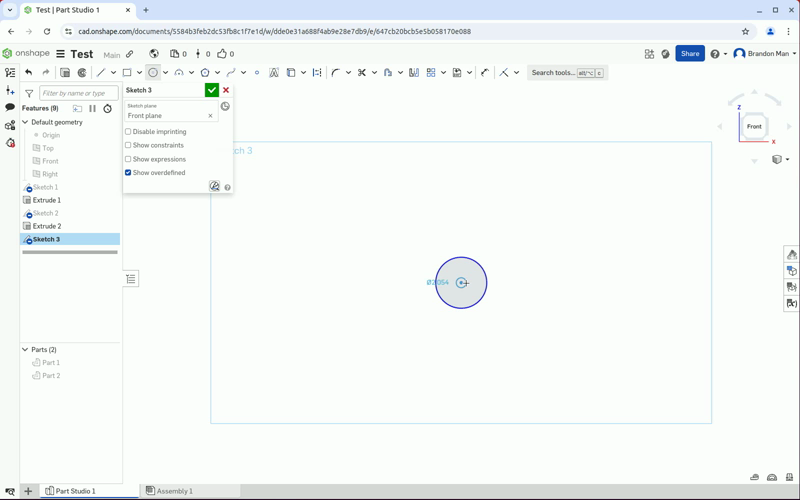
key(esc)
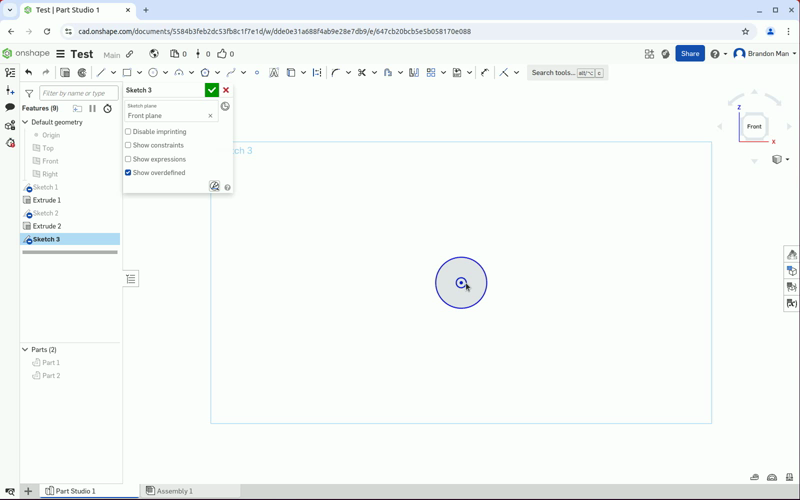
mouse_move(465, 267)
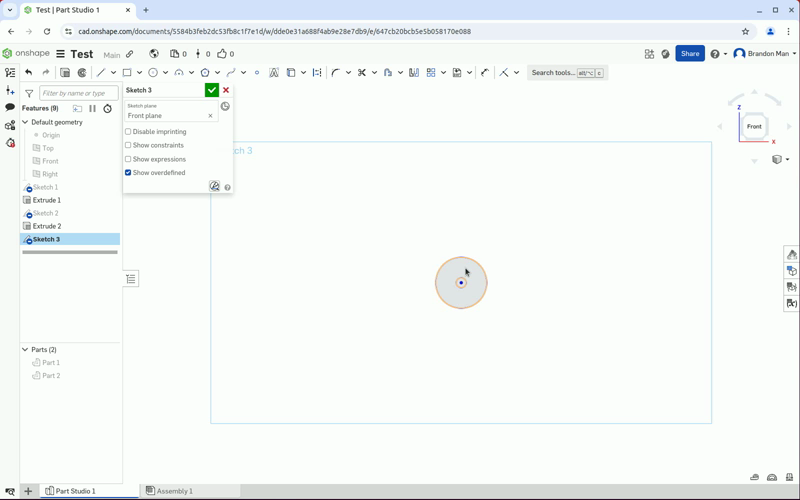
click(465, 267)
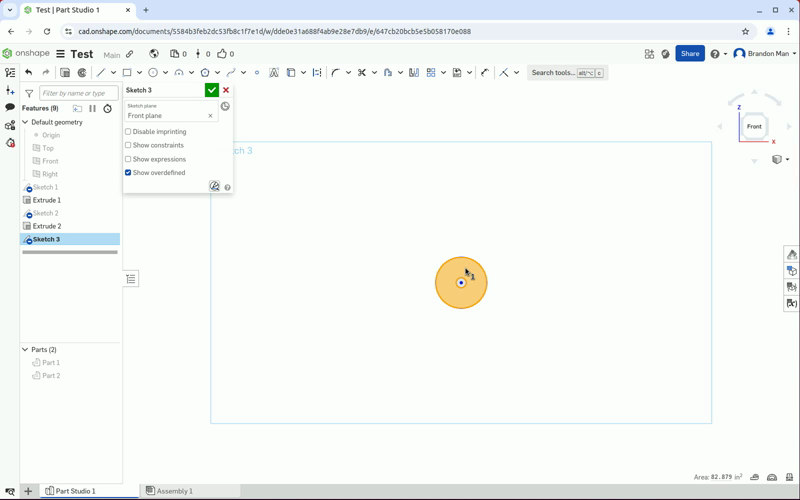
mouse_move(73, 352)
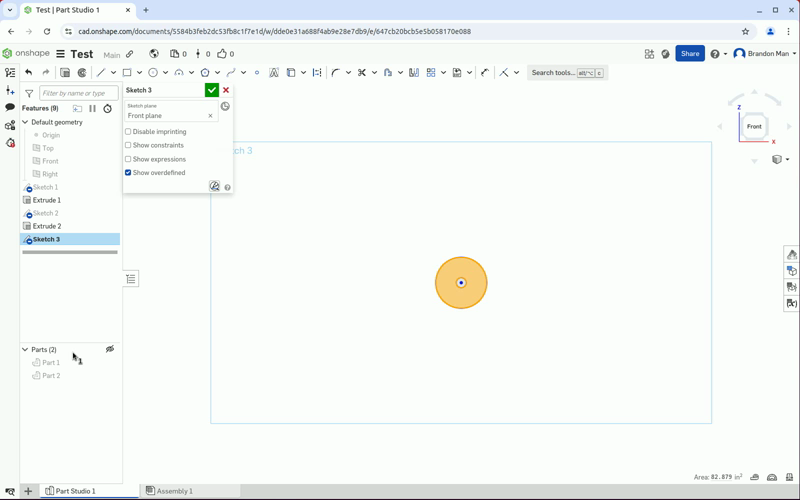
key(shift+y)
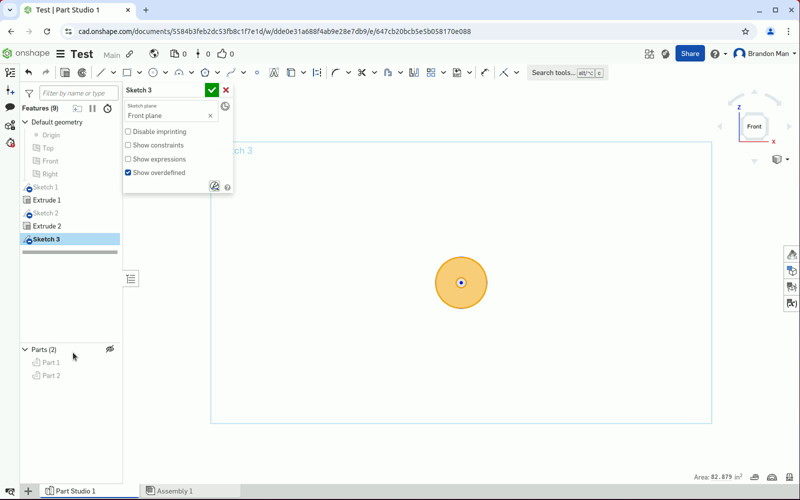
key(shift+e)
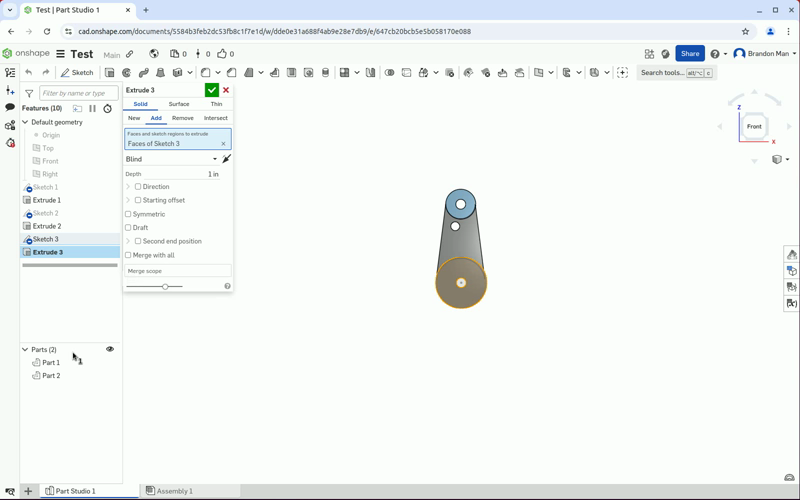
mouse_move(143, 106)
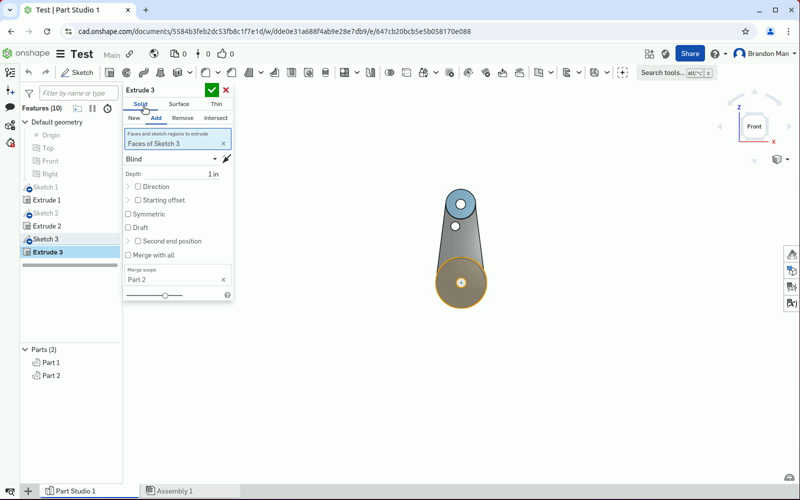
click(143, 106)
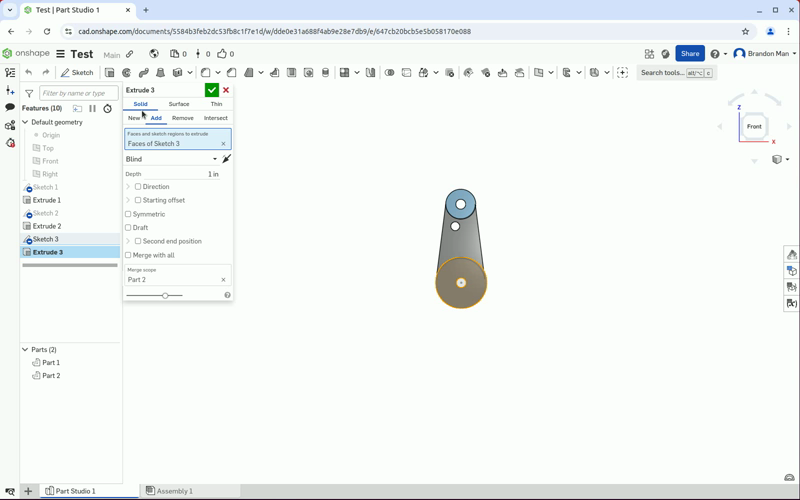
mouse_move(137, 120)
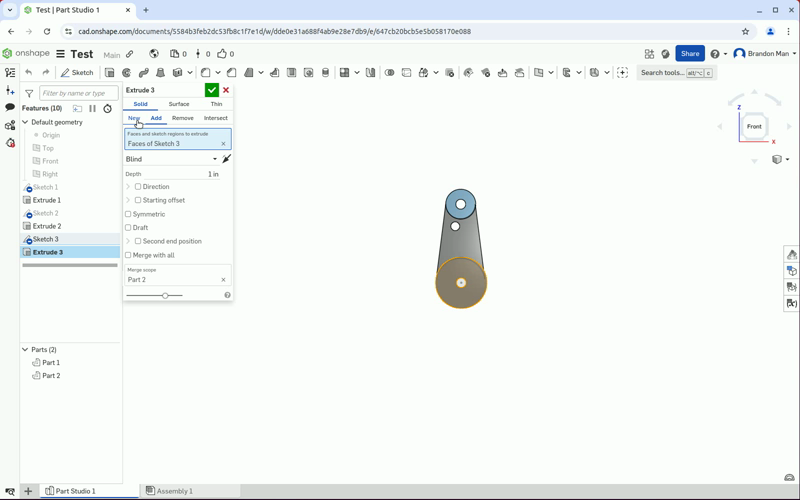
click(137, 120)
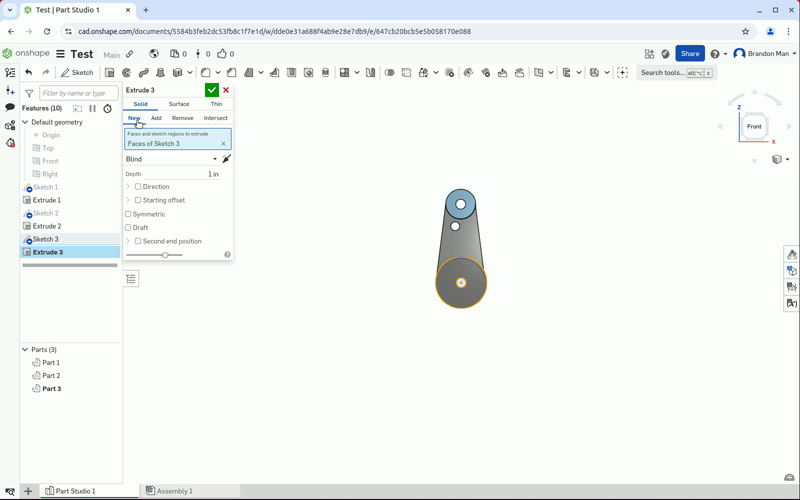
key(tab, 4)
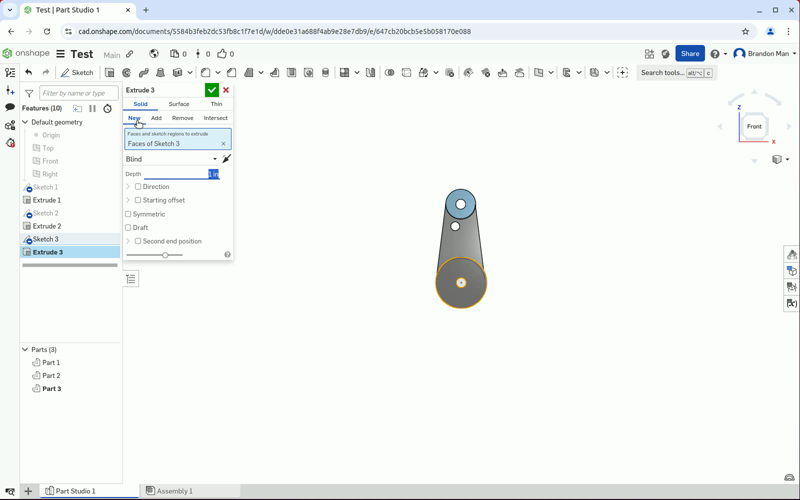
text(0.963)
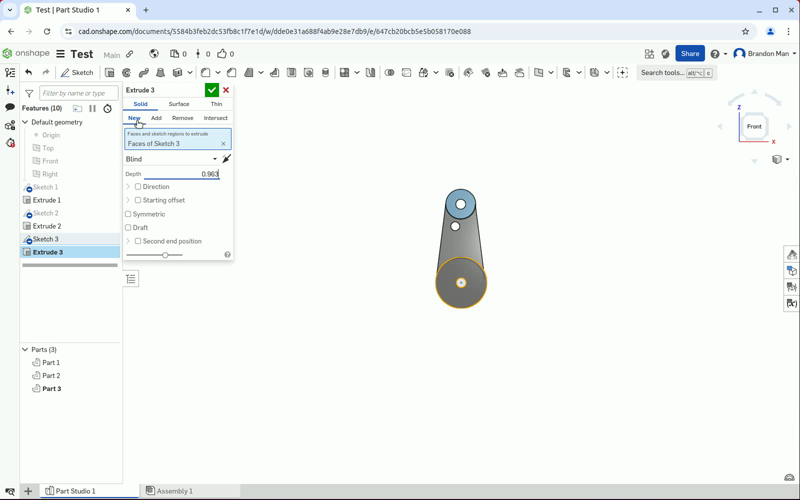
key(enter)
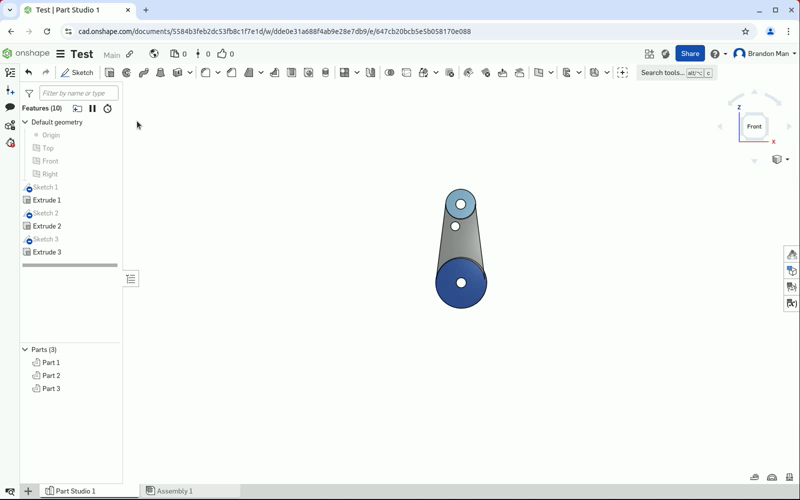
key(shift+h)
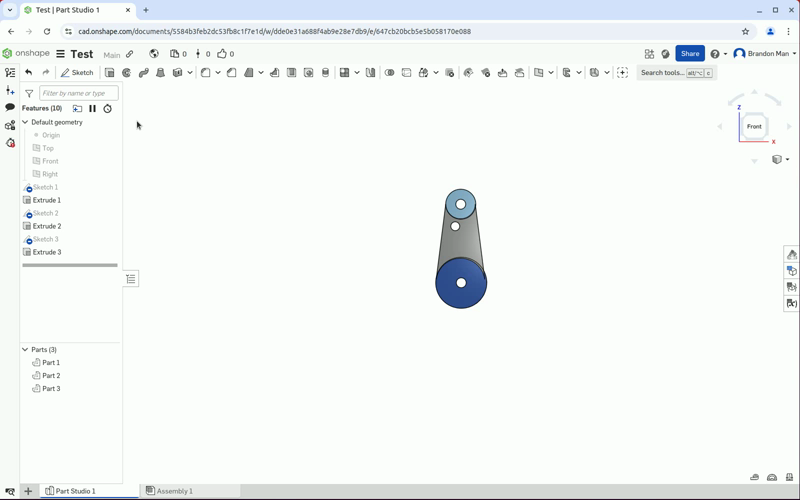
key(shift+h)
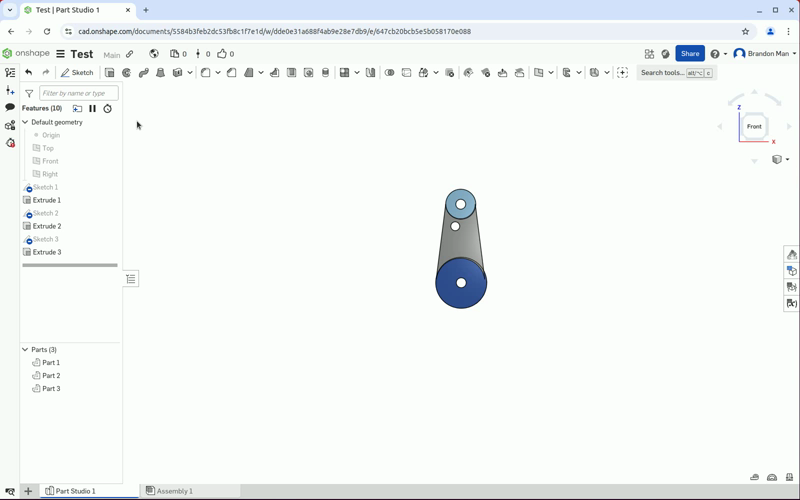
mouse_move(73, 189)
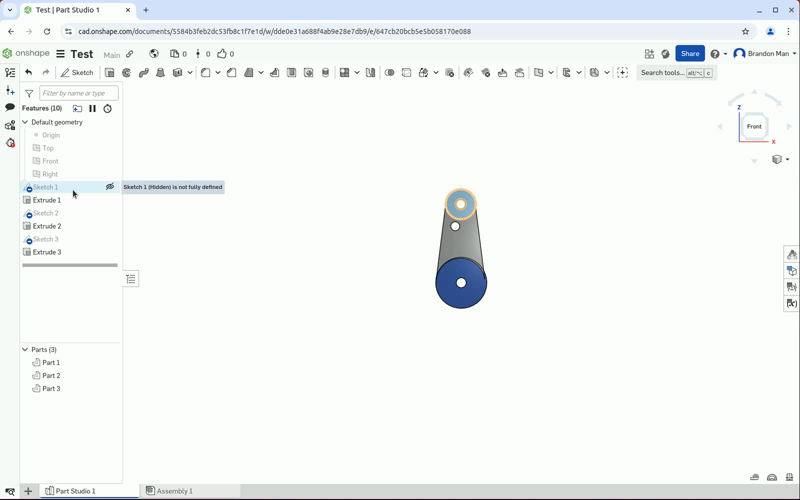
click(73, 189)
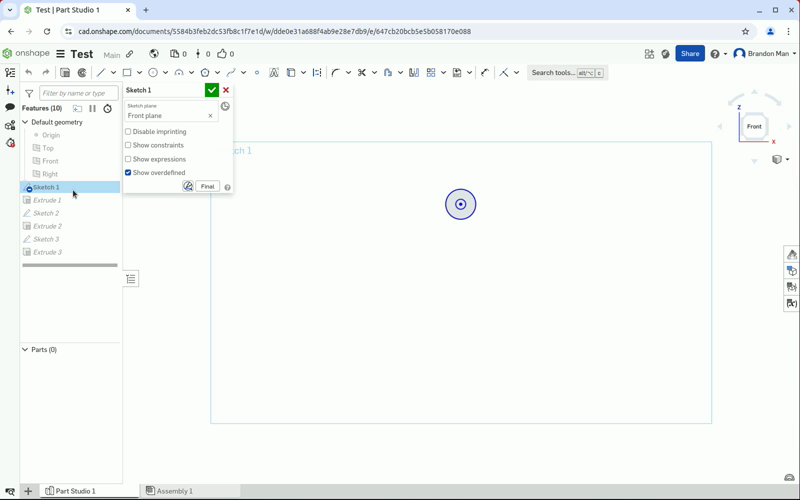
mouse_move(229, 92)
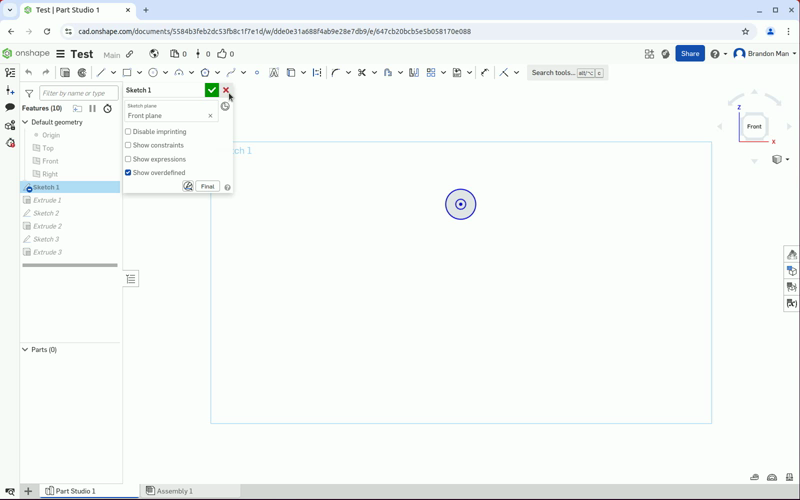
click(229, 92)
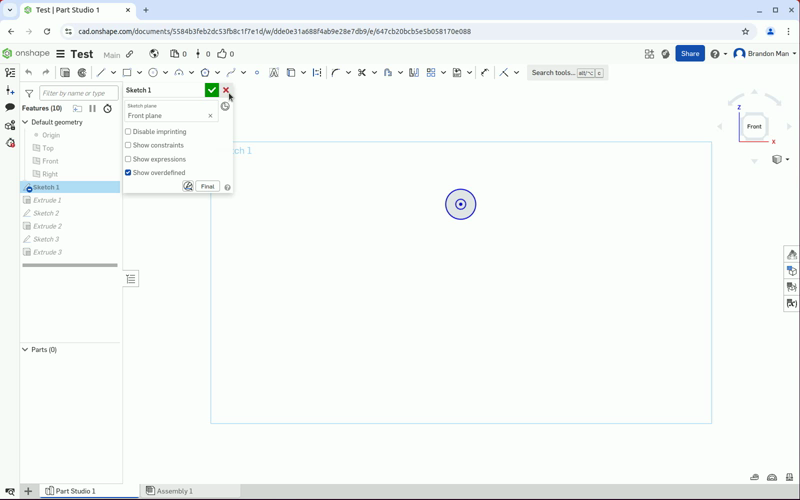
key(shift+s)
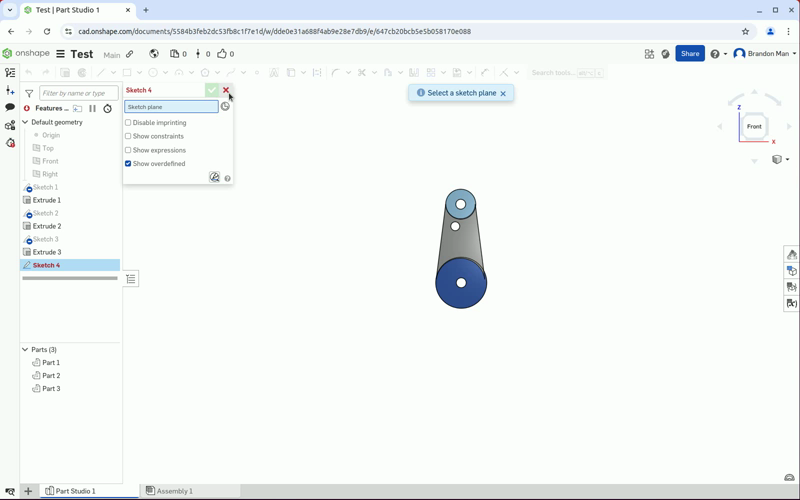
mouse_move(73, 163)
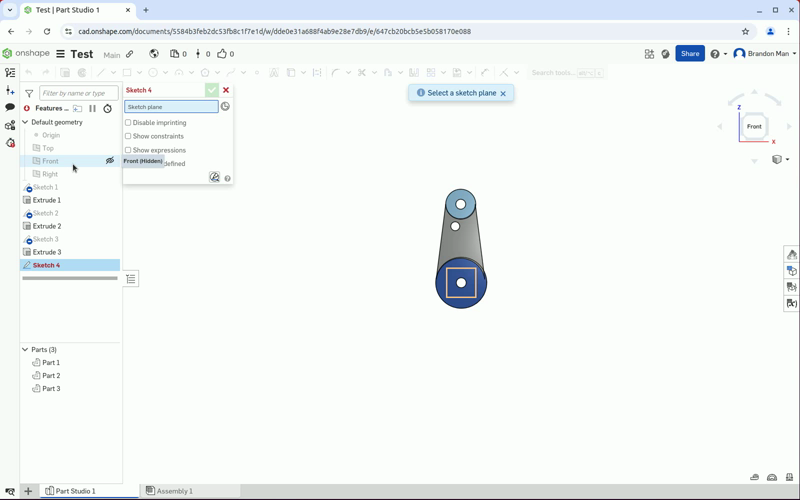
click(73, 163)
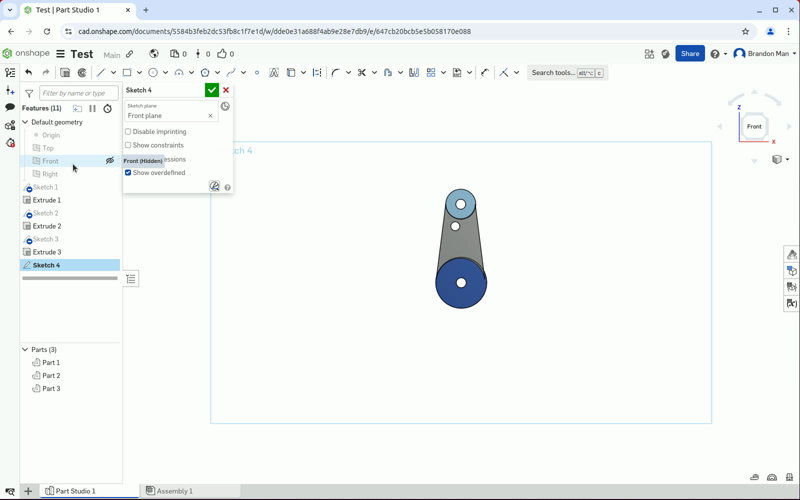
mouse_move(73, 352)
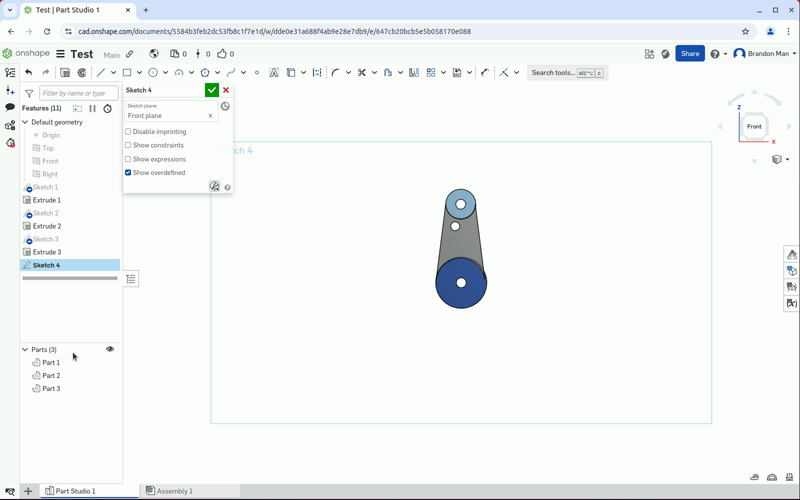
key(y)
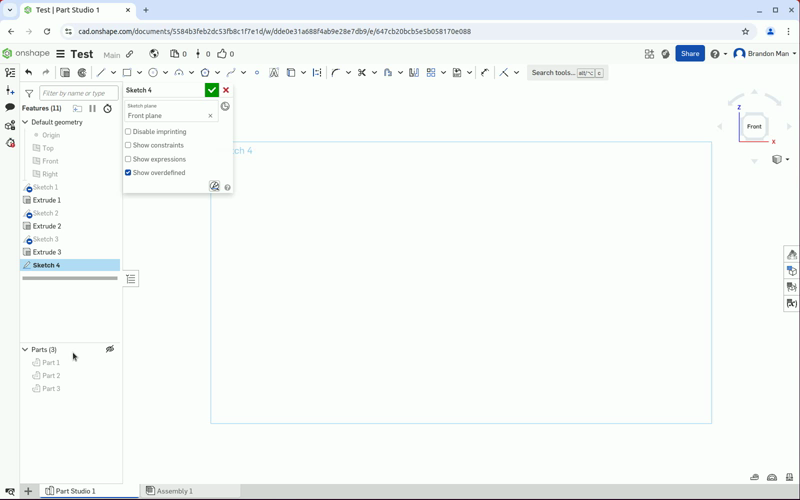
key(l)
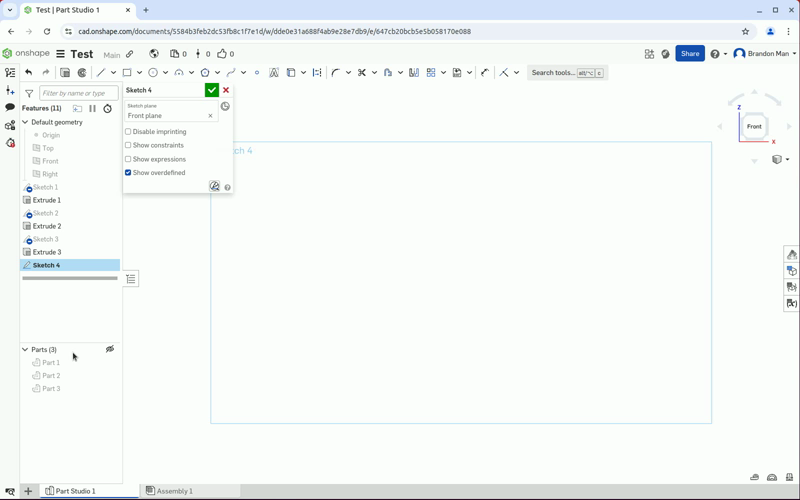
key_down(shift)
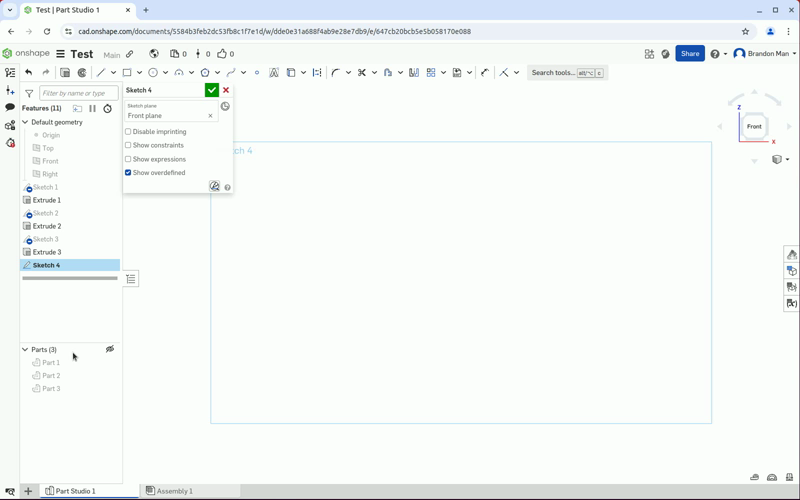
mouse_move(436, 285)
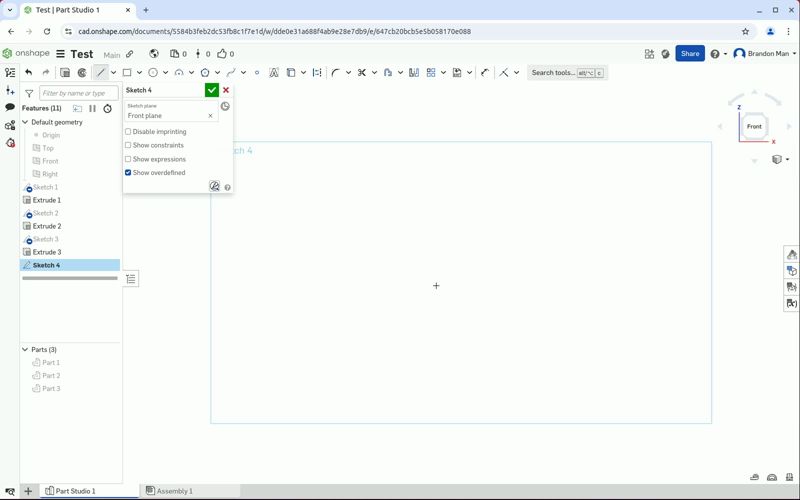
click(436, 285)
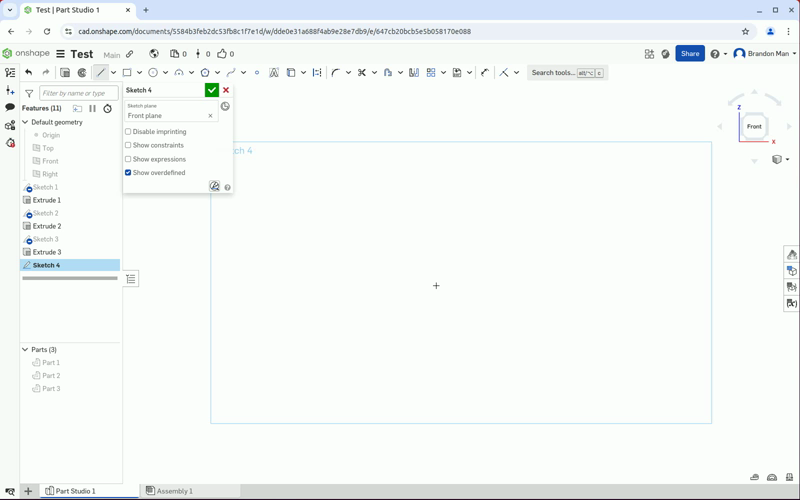
key_up(shift)
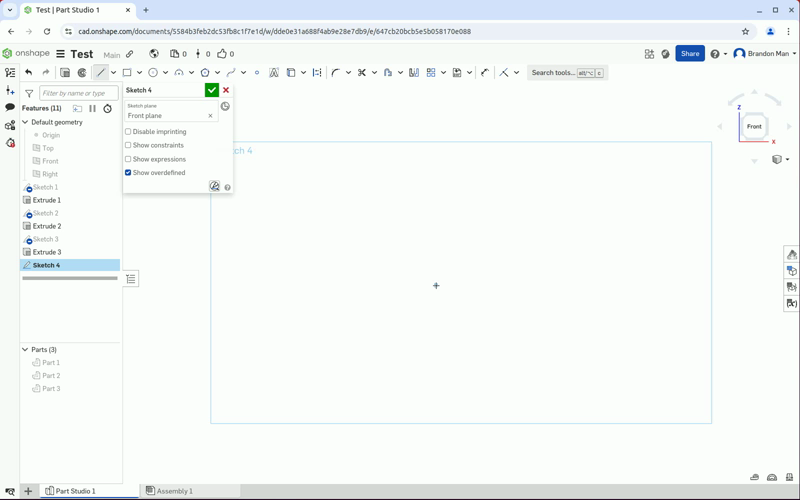
key_down(shift)
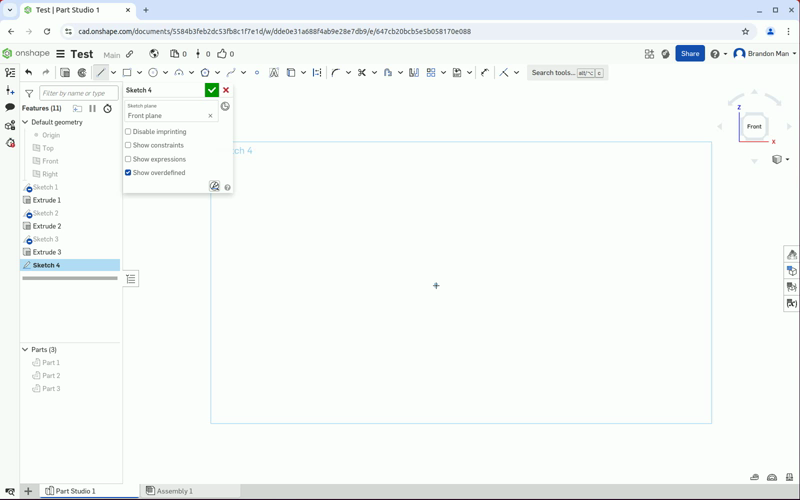
mouse_move(445, 380)
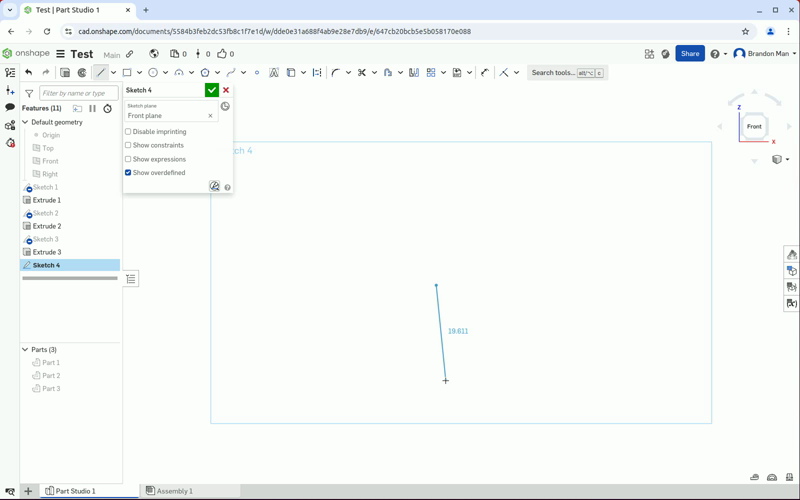
click(445, 380)
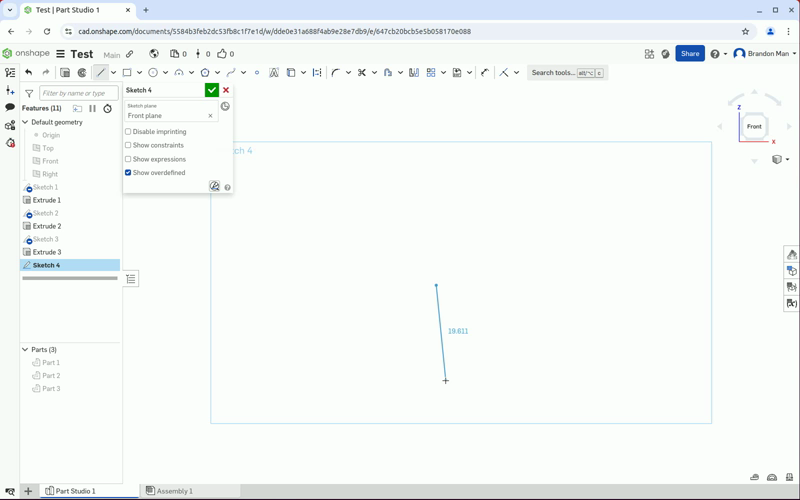
key_up(shift)
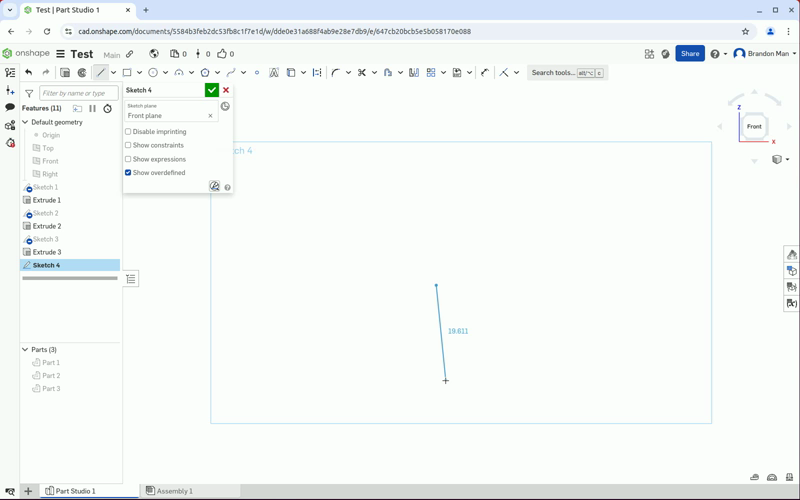
key(esc)
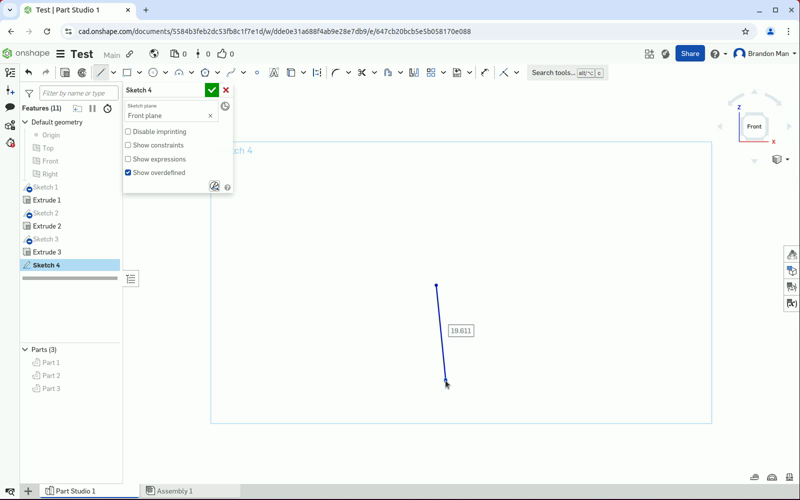
key(a)
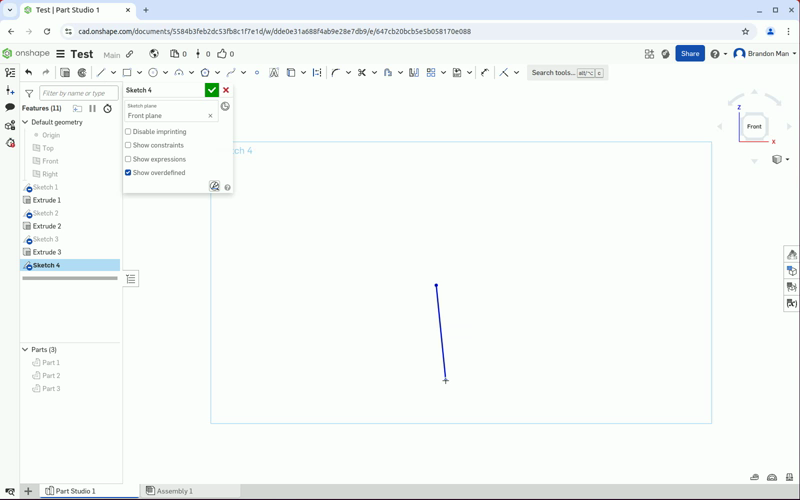
mouse_move(445, 380)
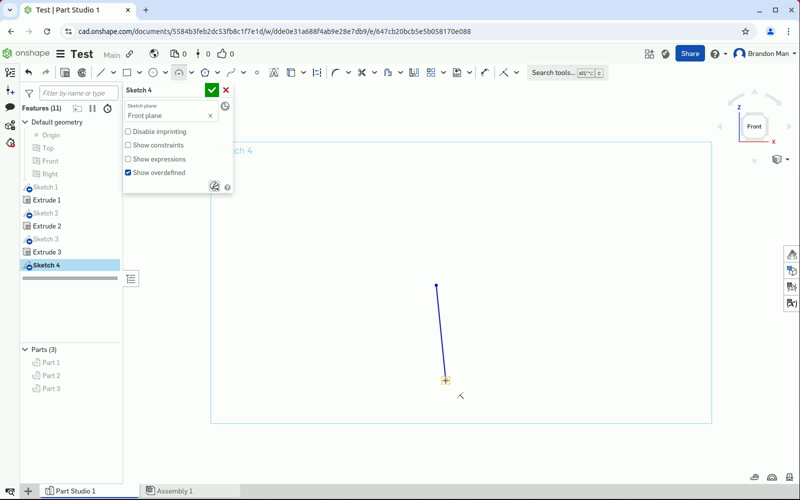
click(445, 380)
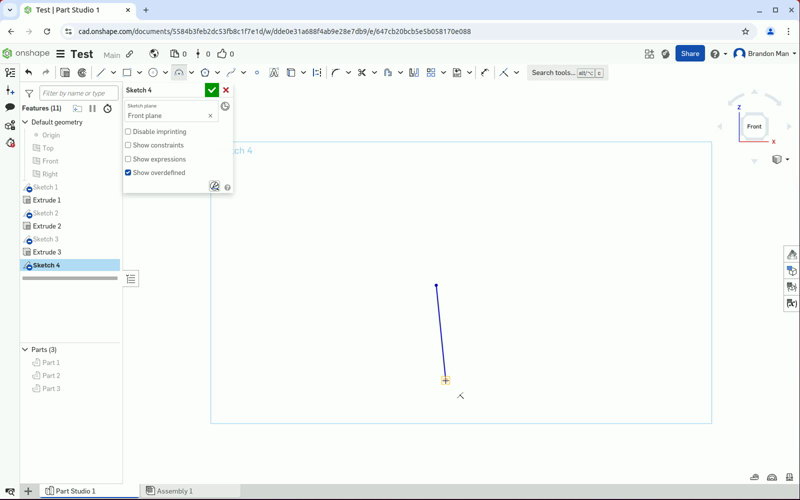
key_down(shift)
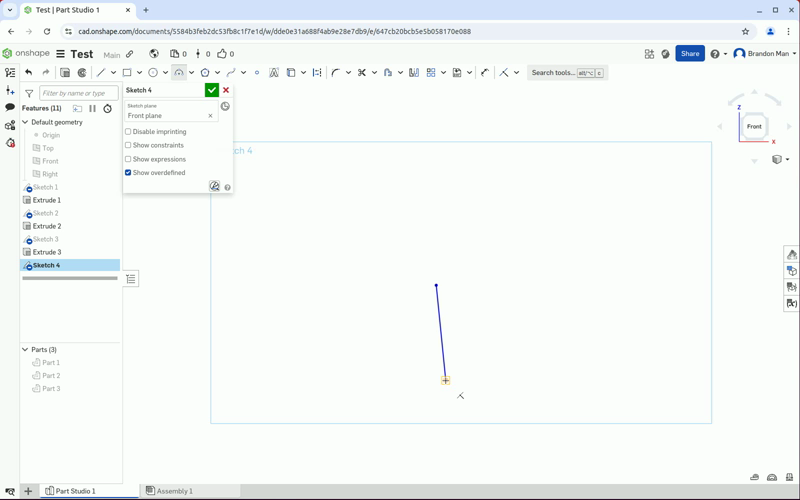
mouse_move(460, 395)
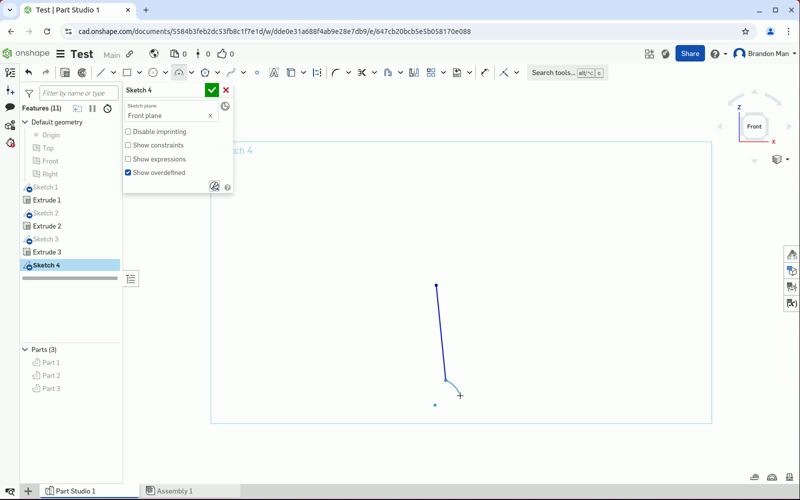
click(460, 395)
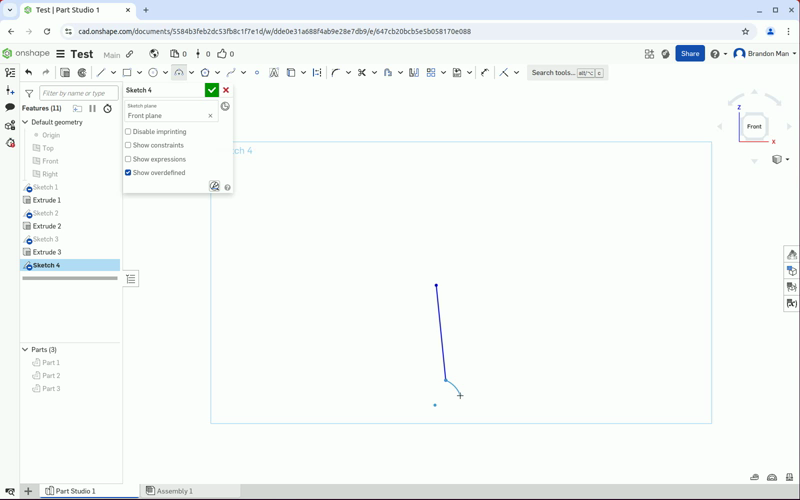
mouse_move(470, 369)
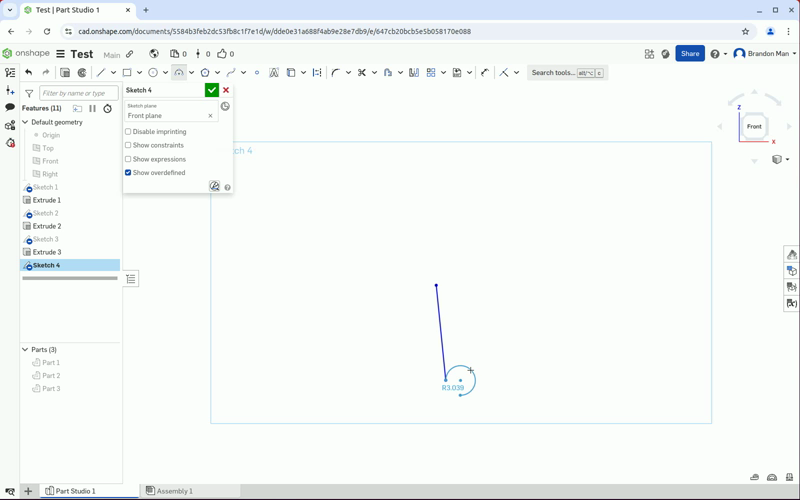
click(470, 369)
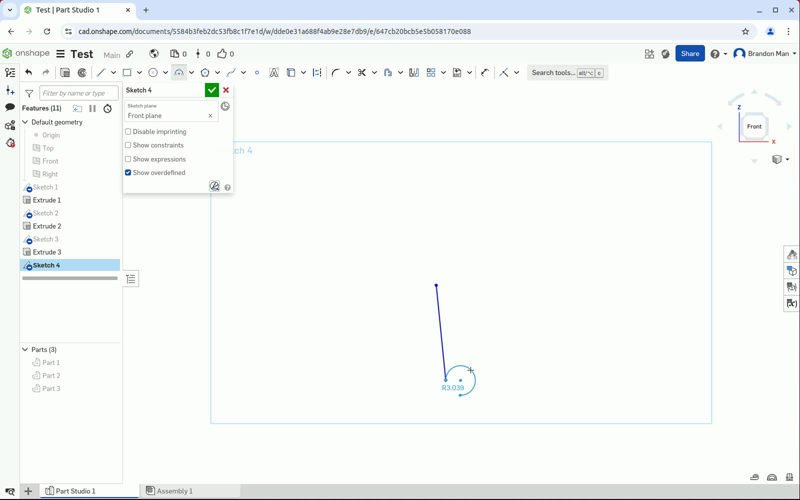
key_up(shift)
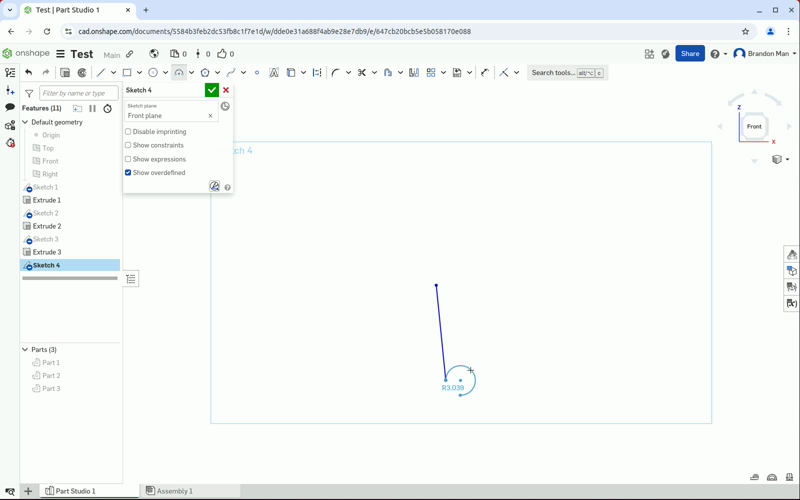
key(esc)
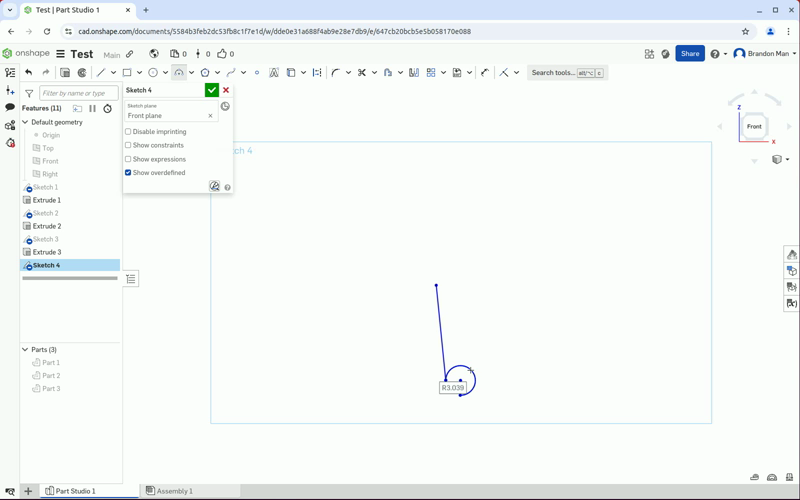
key(l)
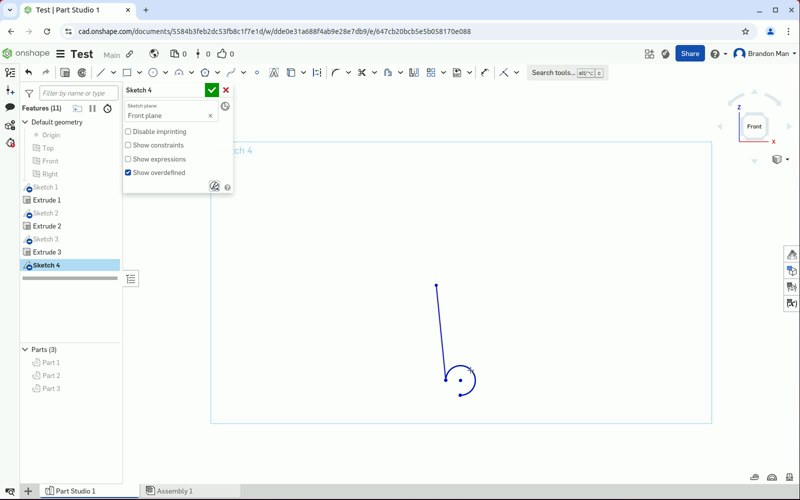
mouse_move(460, 395)
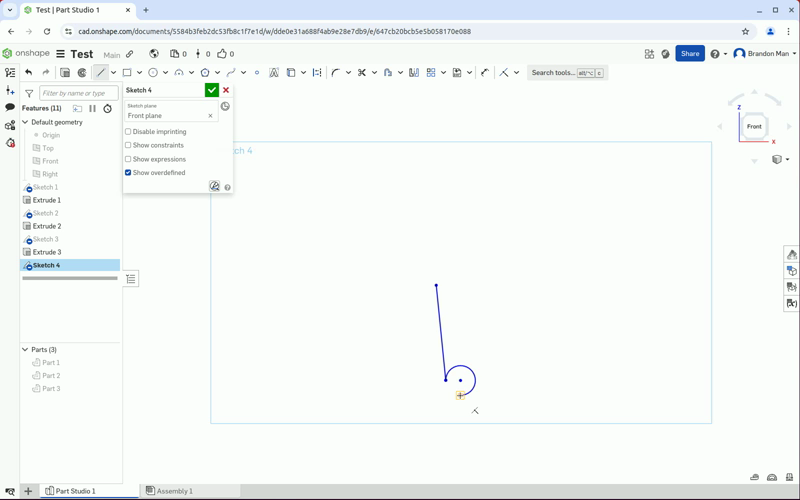
click(460, 395)
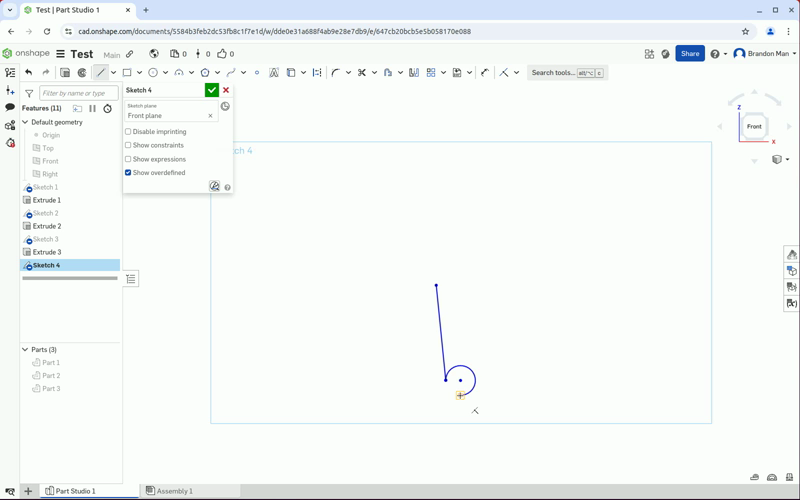
key_down(shift)
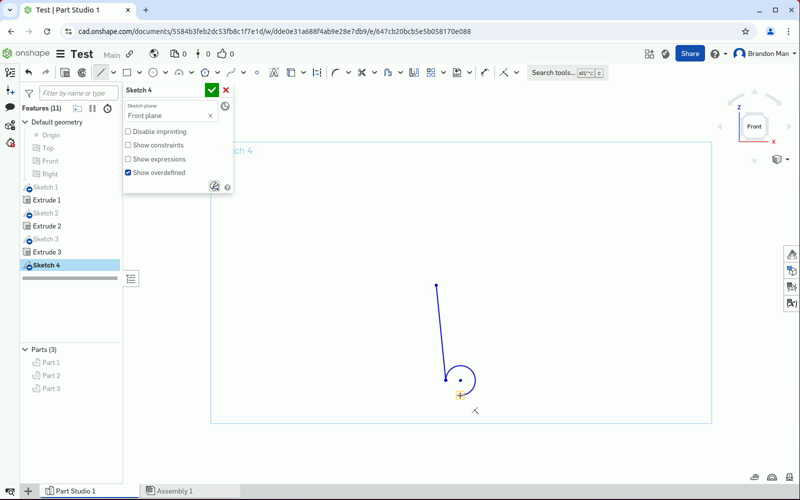
mouse_move(528, 393)
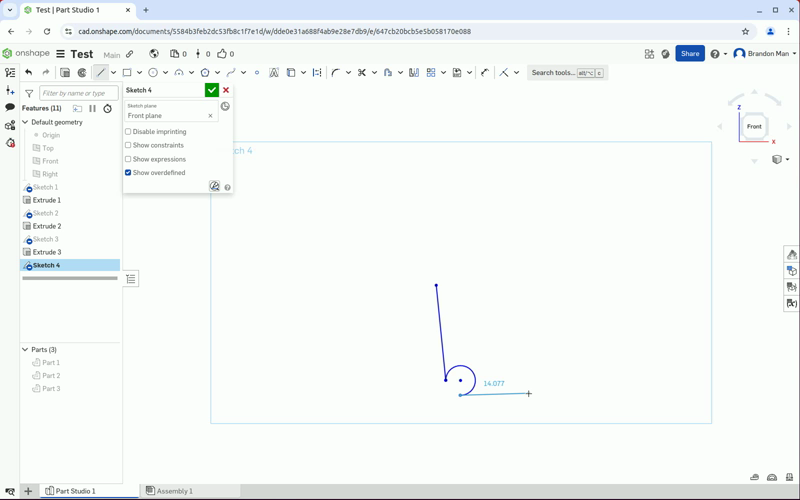
click(528, 393)
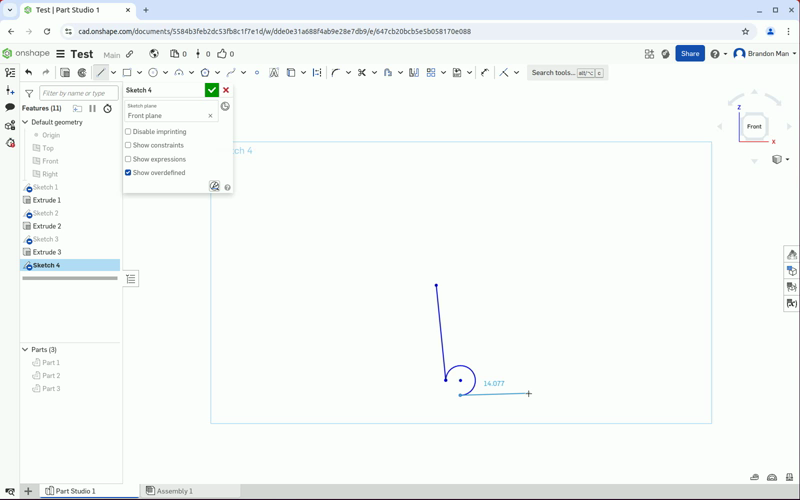
key_up(shift)
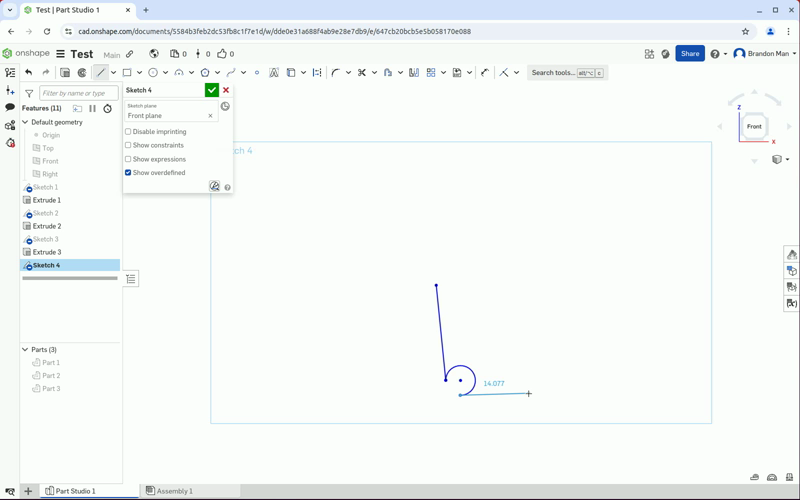
key(esc)
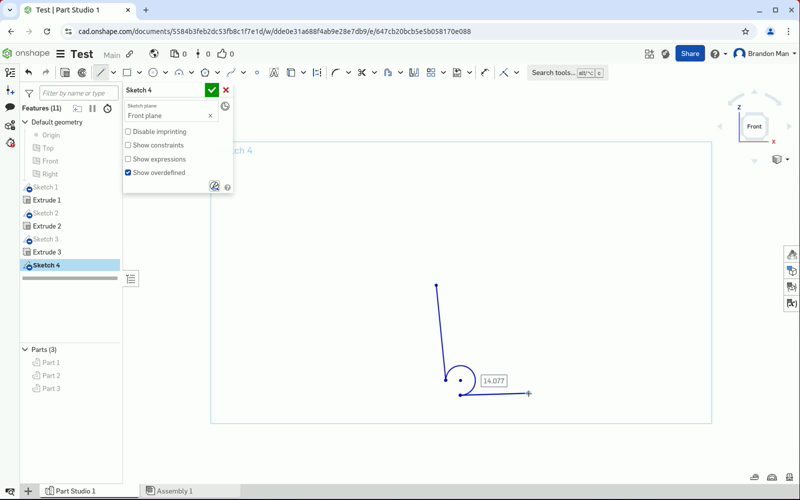
key(a)
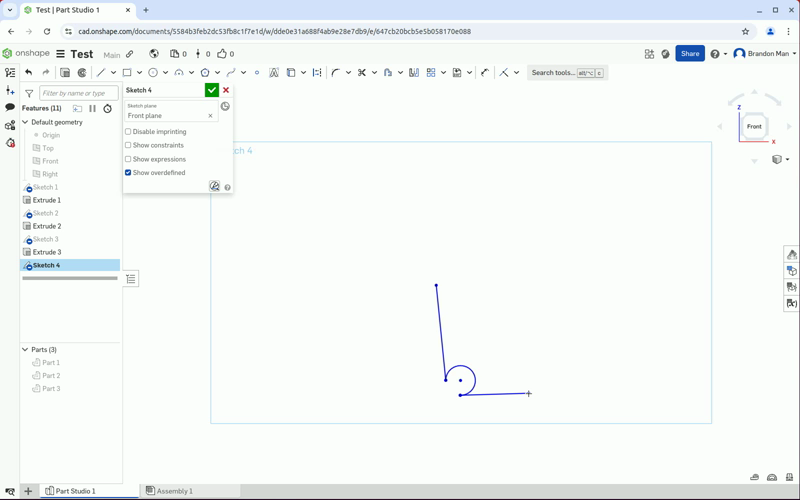
mouse_move(528, 393)
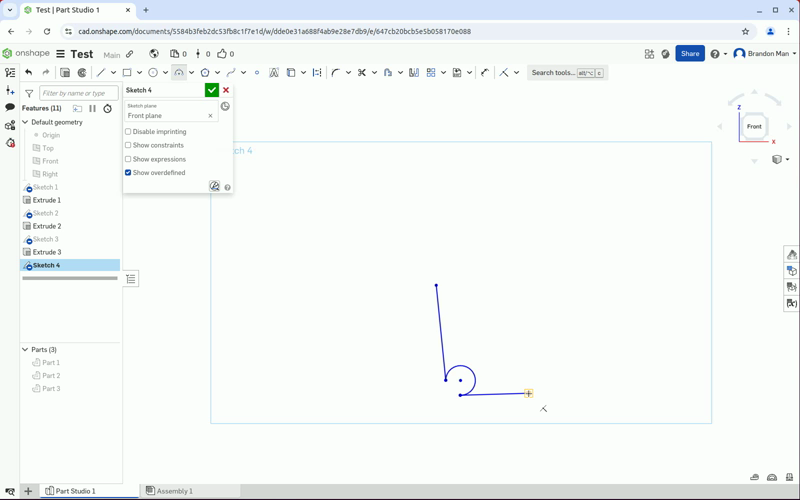
click(528, 393)
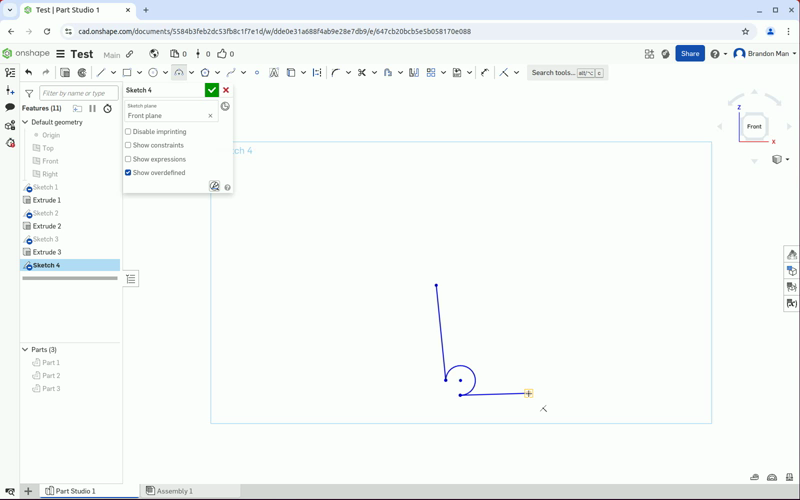
key_down(shift)
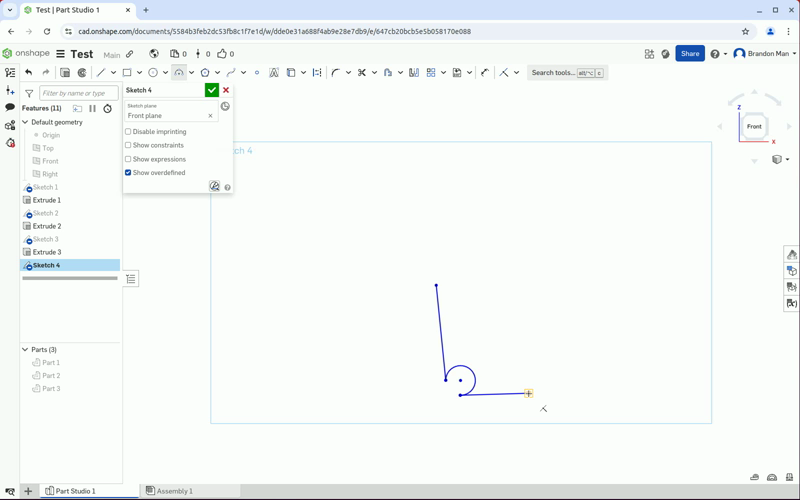
mouse_move(528, 368)
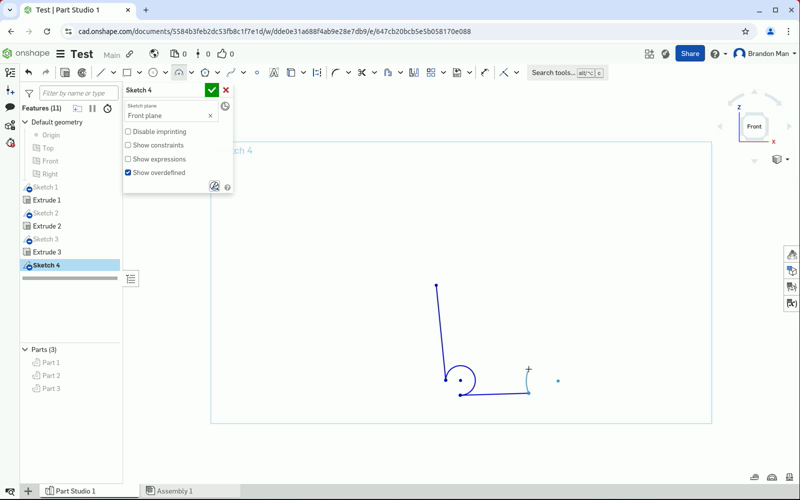
click(528, 368)
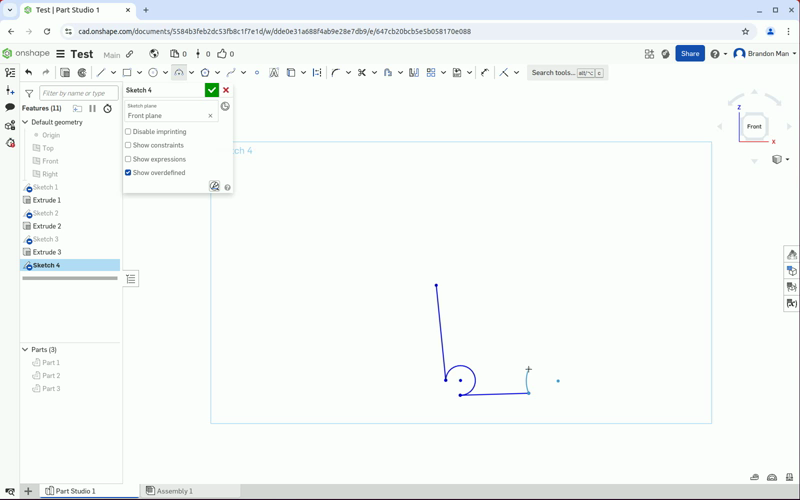
mouse_move(516, 381)
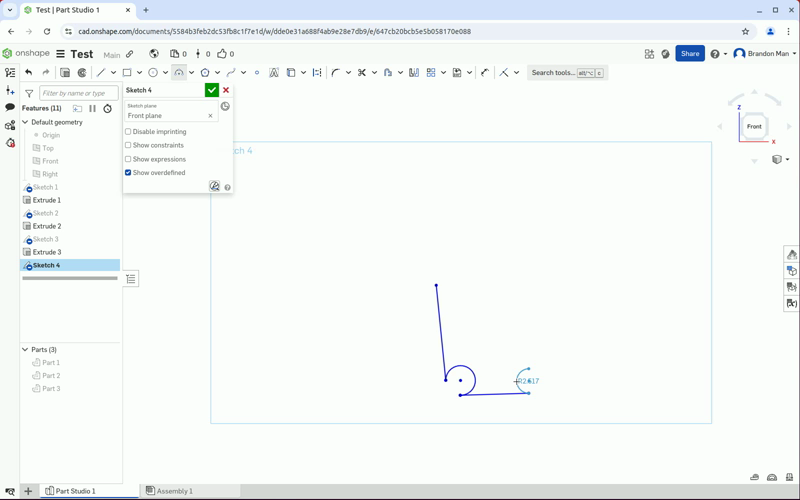
click(516, 381)
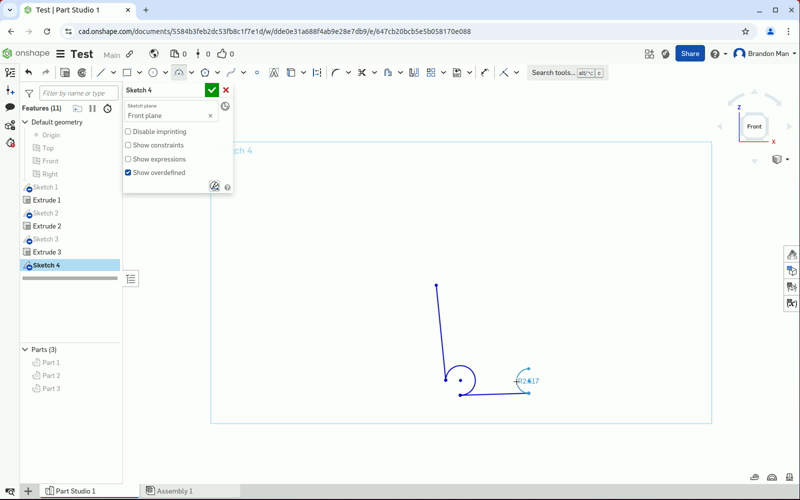
key_up(shift)
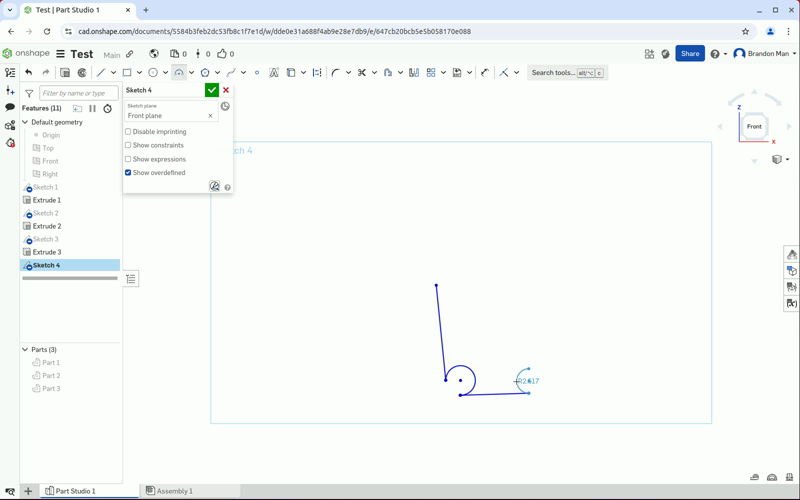
key(esc)
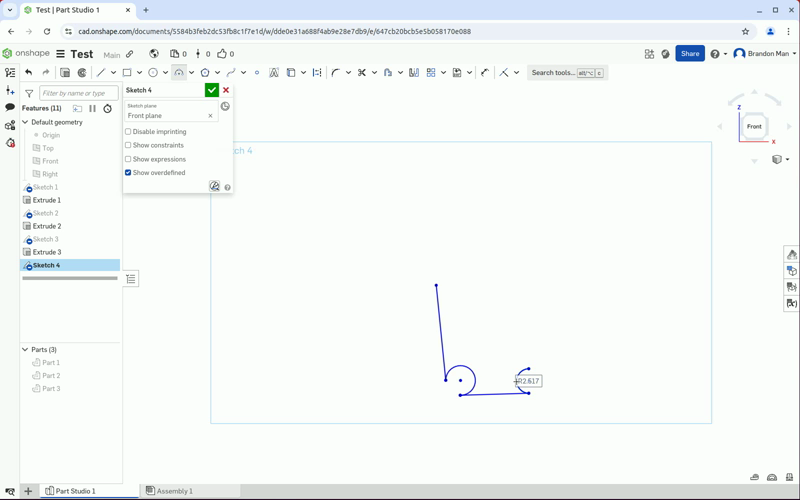
key(l)
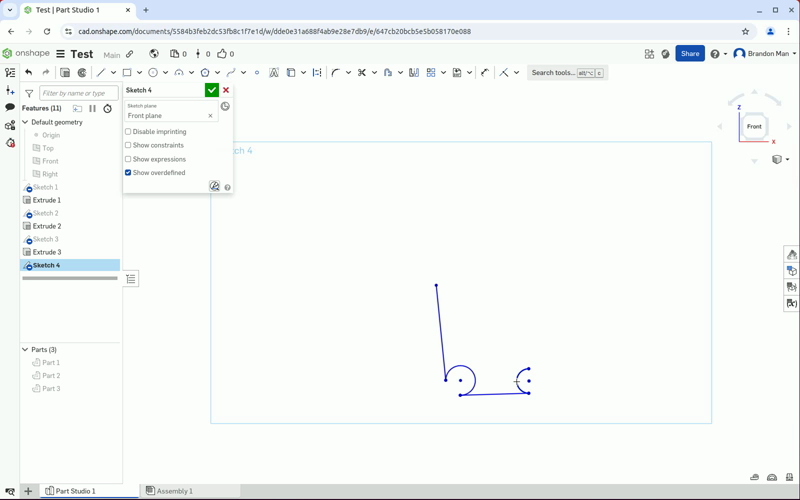
mouse_move(528, 368)
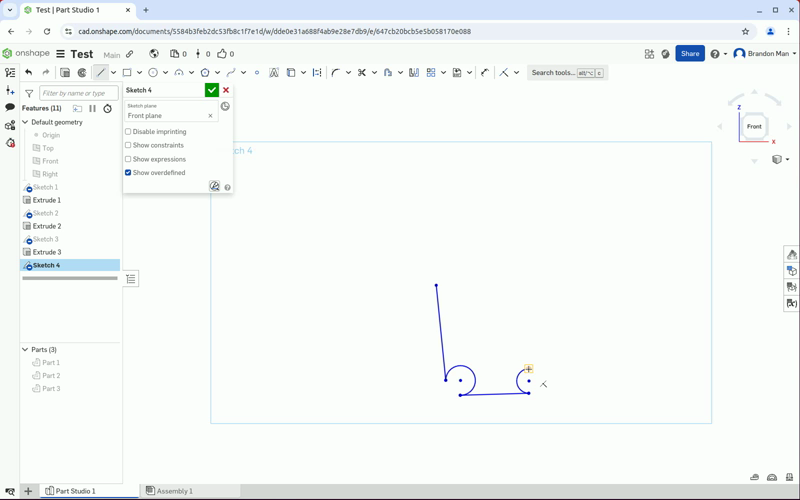
click(528, 368)
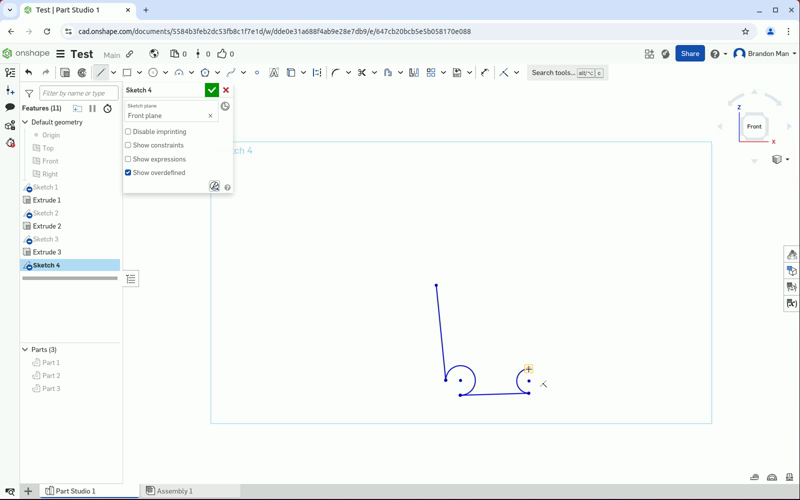
key_down(shift)
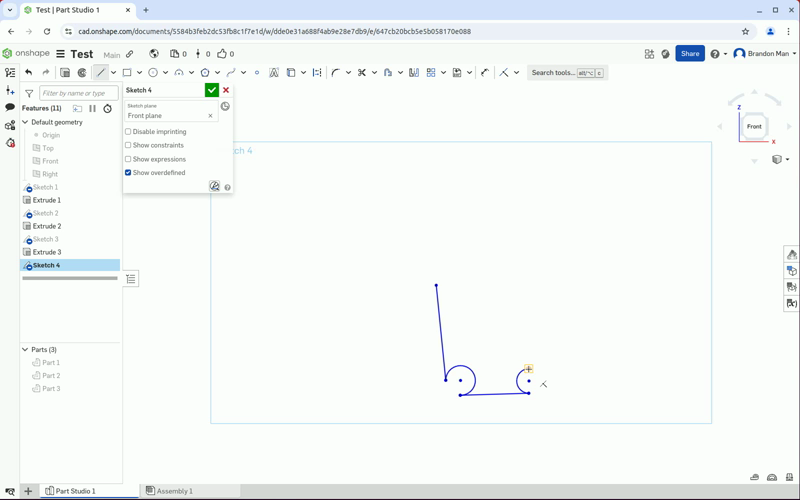
mouse_move(558, 368)
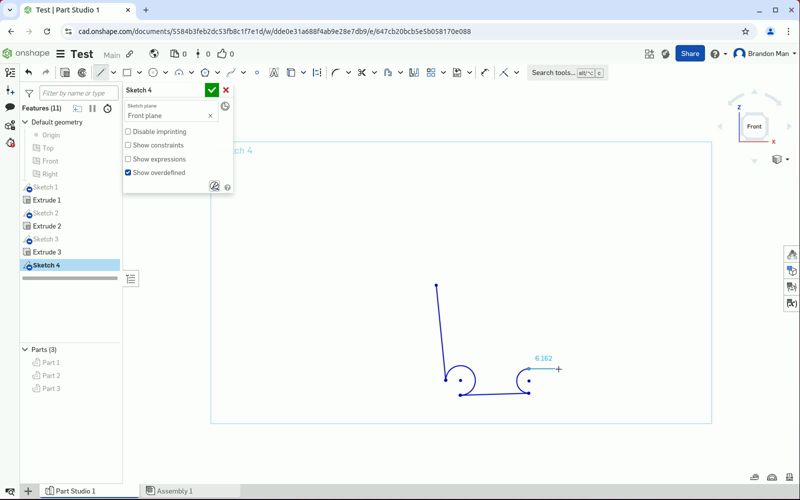
mouse_move(489, 367)
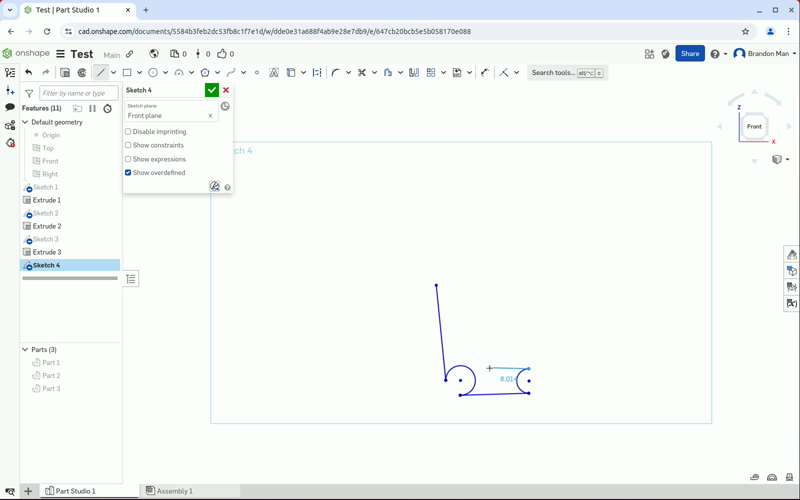
click(489, 367)
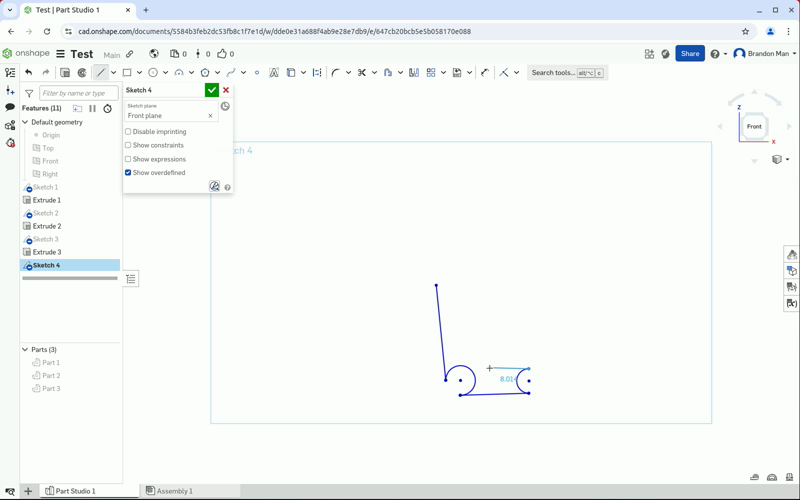
key_up(shift)
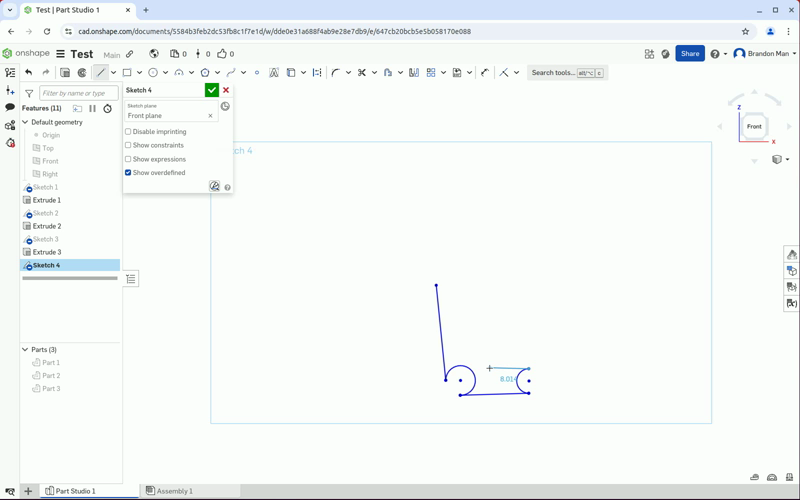
key(esc)
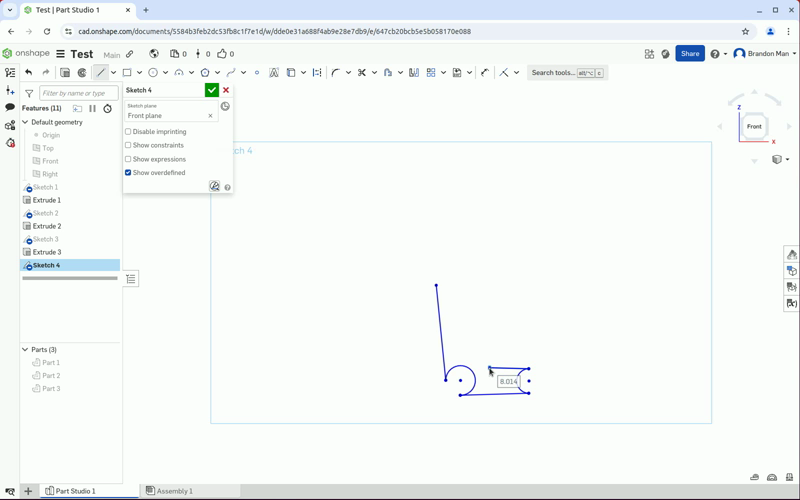
key(a)
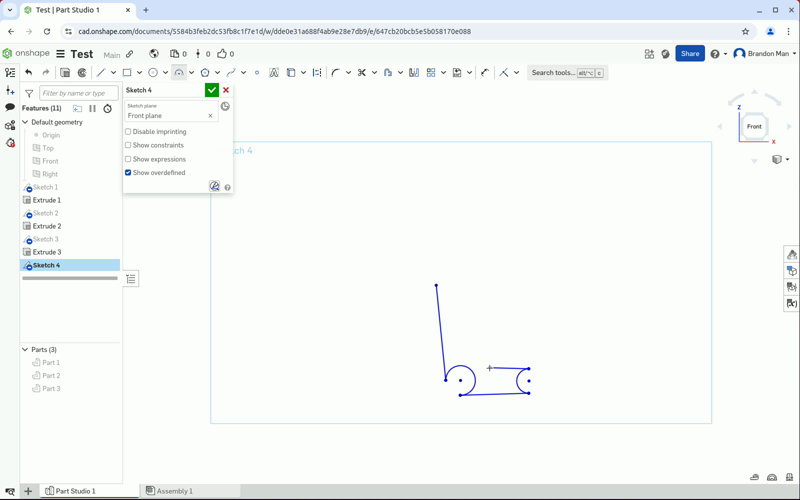
mouse_move(489, 367)
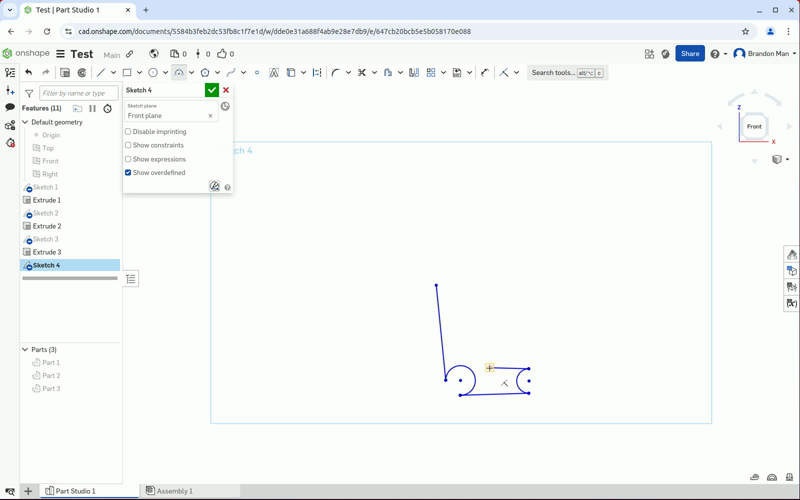
click(489, 367)
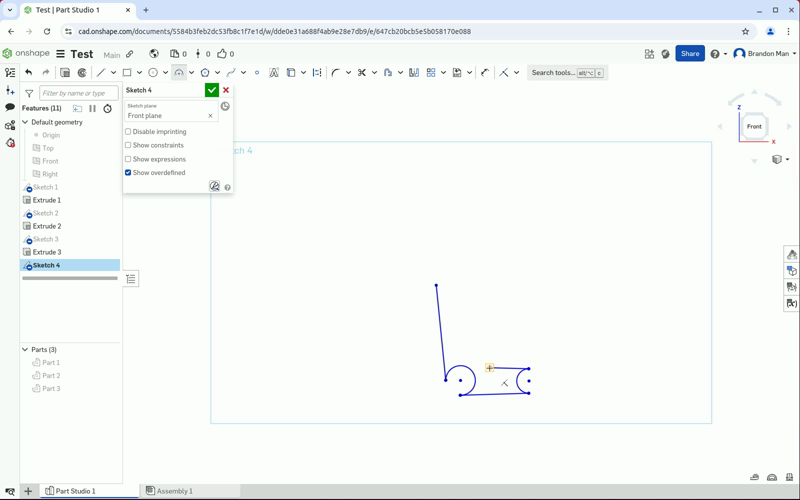
key_down(shift)
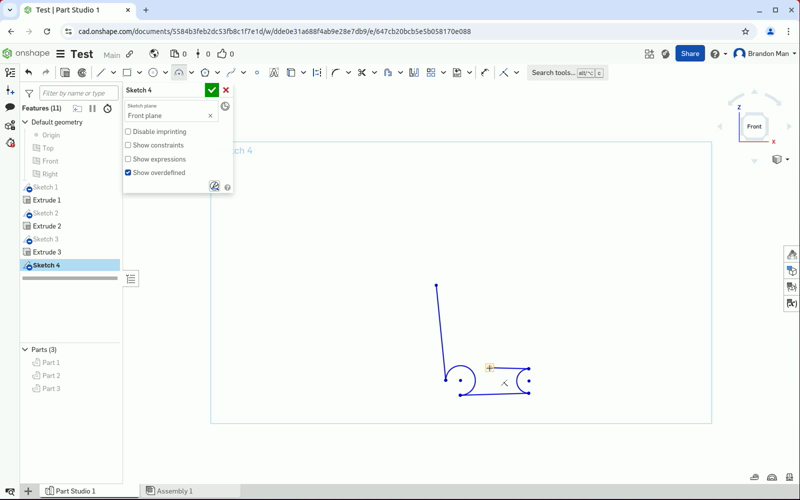
mouse_move(477, 353)
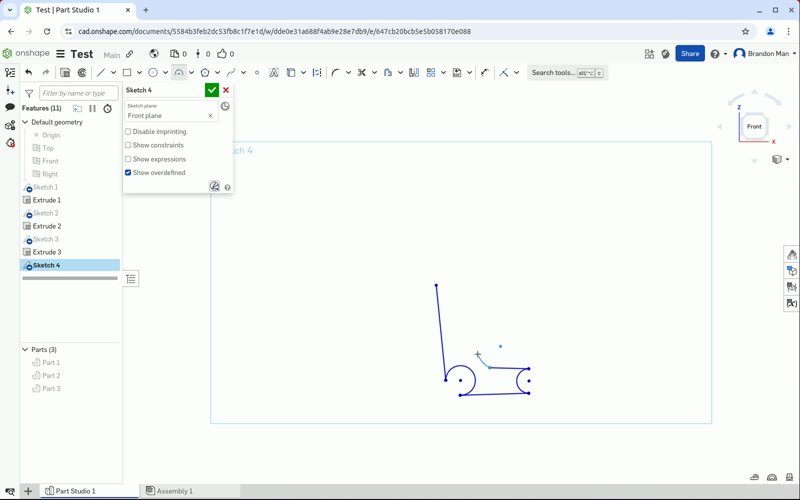
click(477, 353)
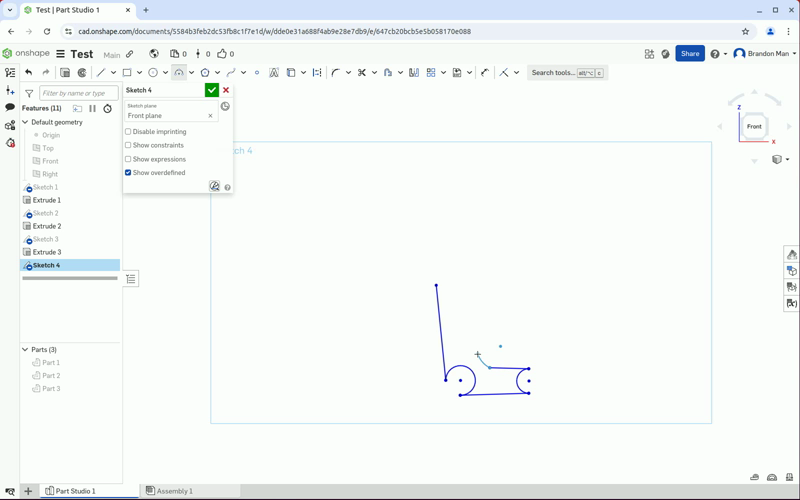
mouse_move(480, 363)
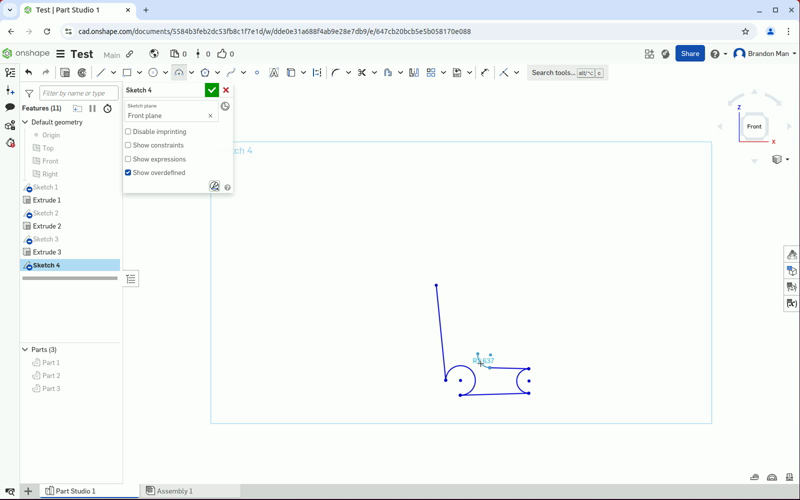
click(480, 363)
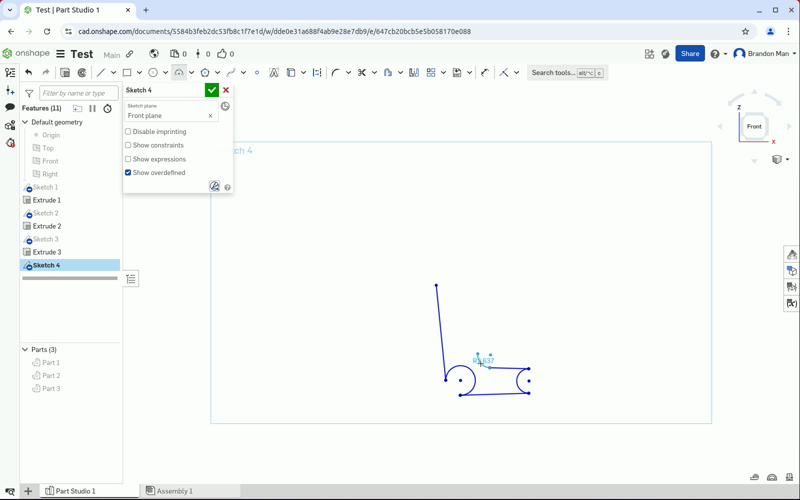
key_up(shift)
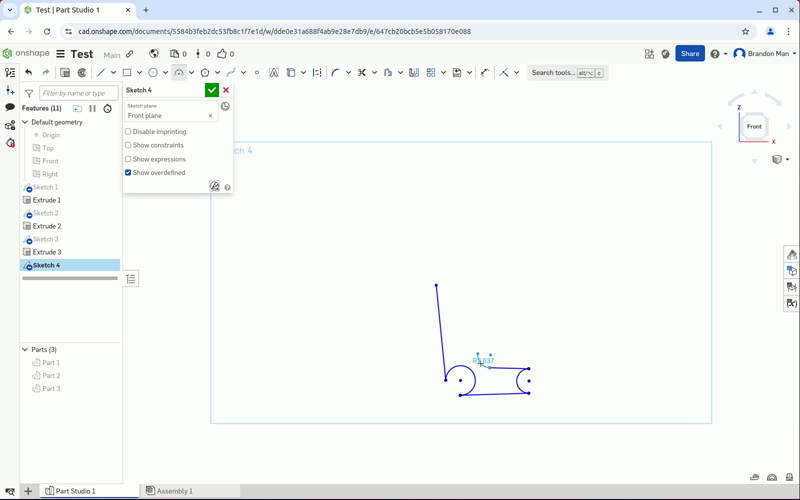
key(esc)
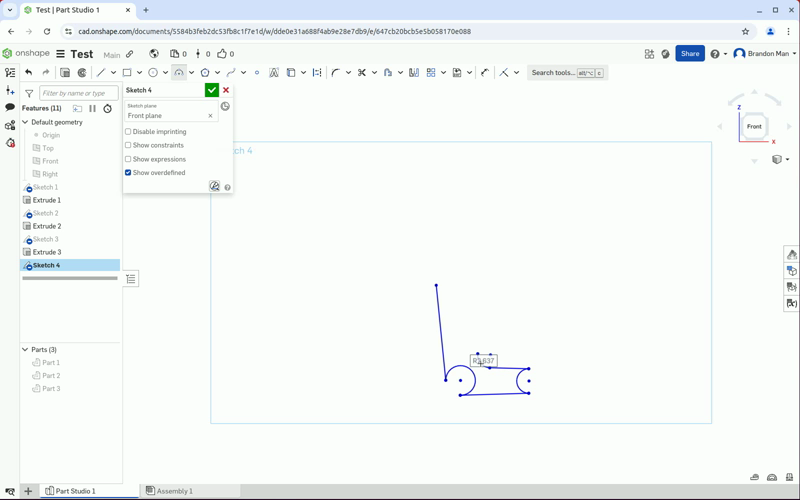
key(l)
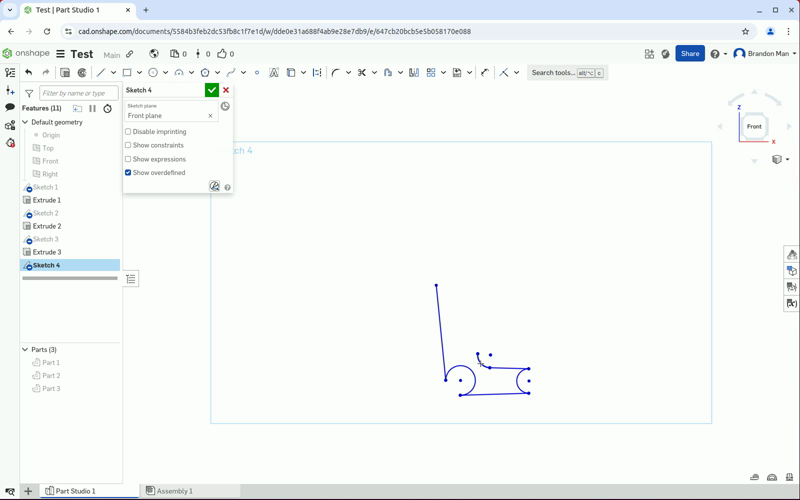
mouse_move(477, 353)
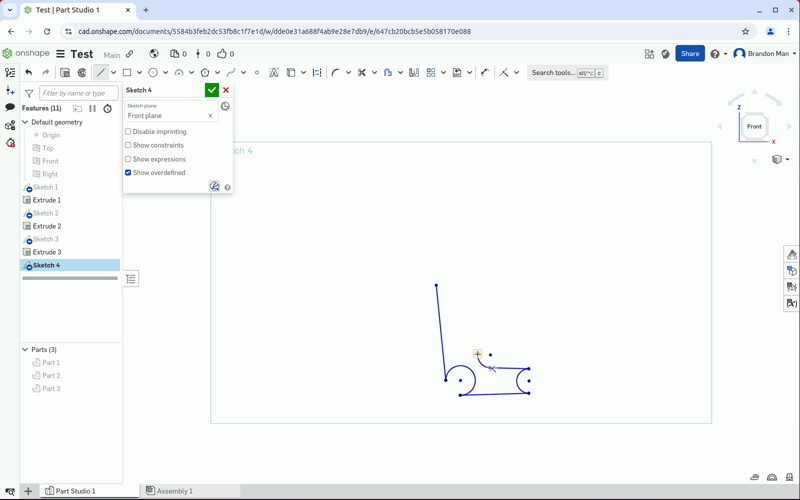
click(477, 353)
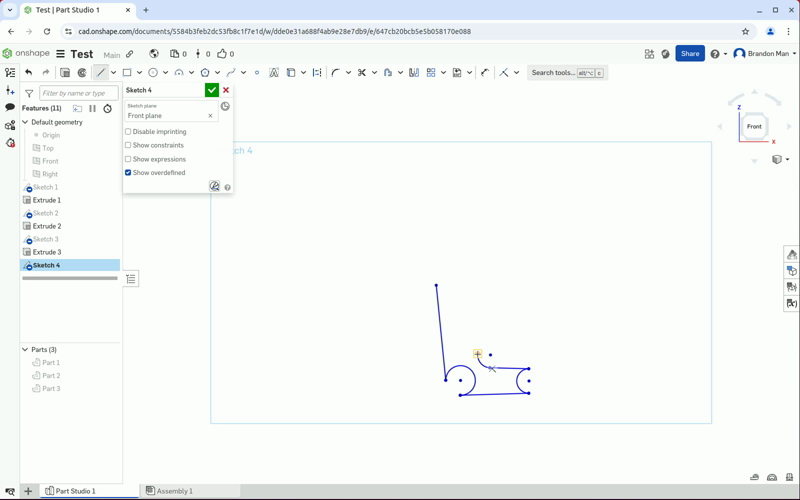
key_down(shift)
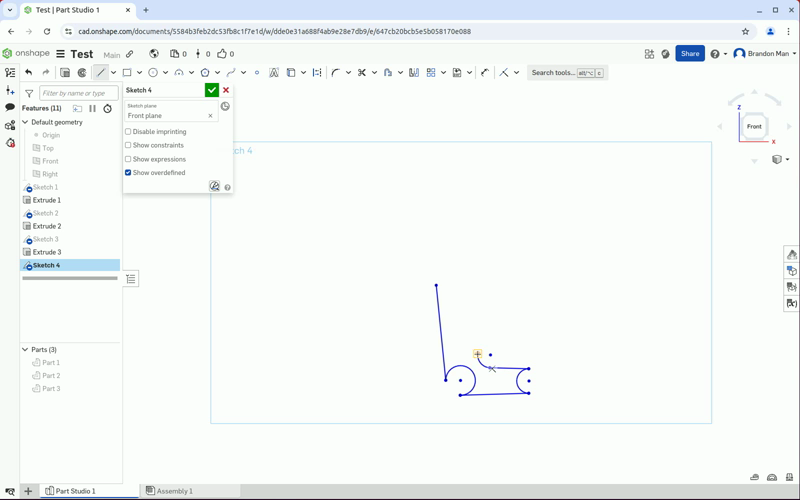
mouse_move(484, 286)
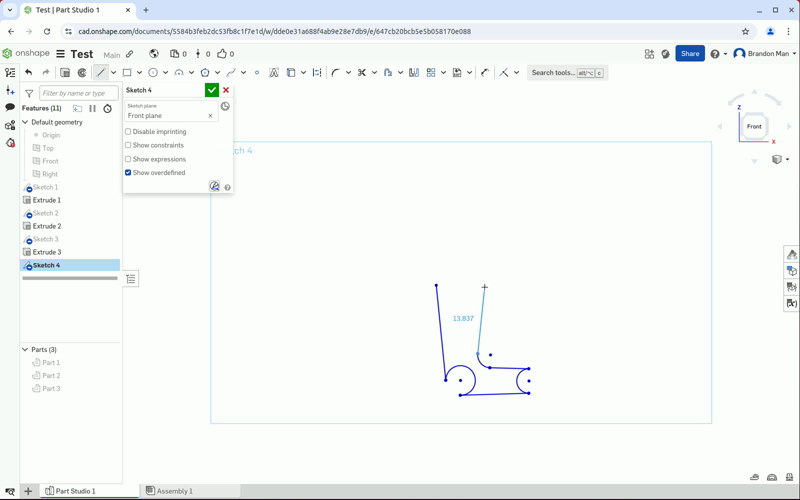
click(484, 286)
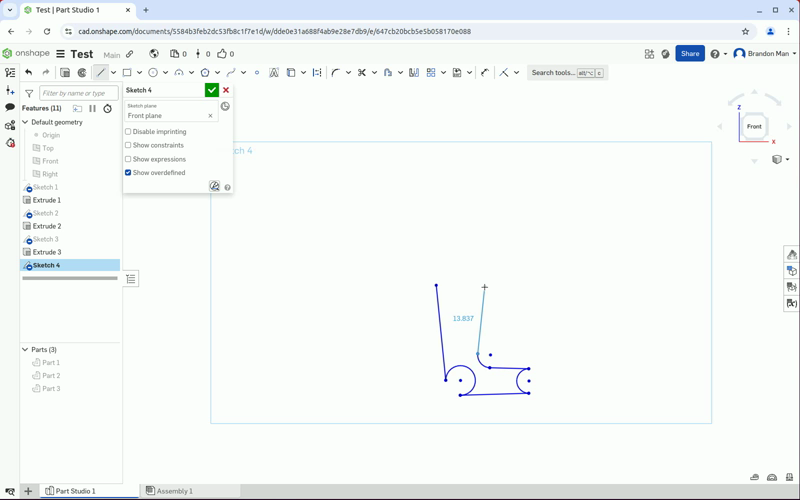
key_up(shift)
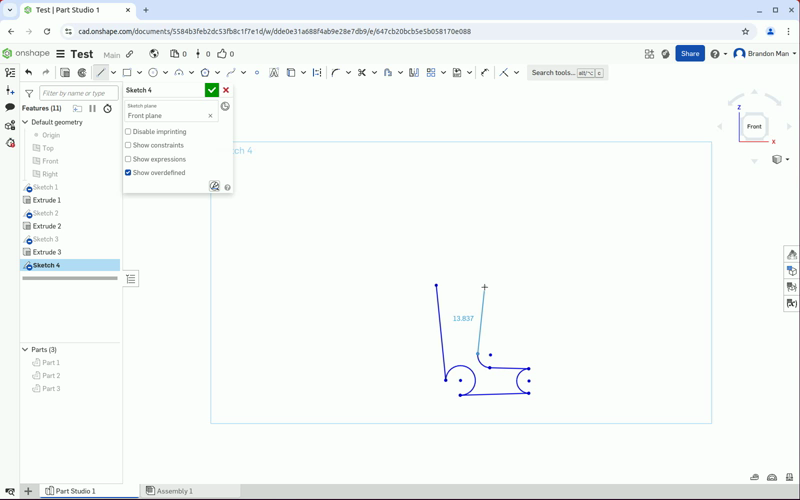
key(esc)
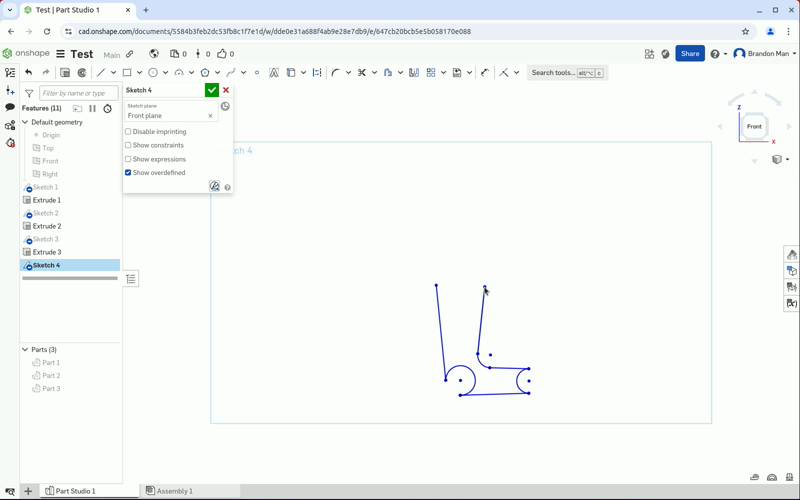
key(a)
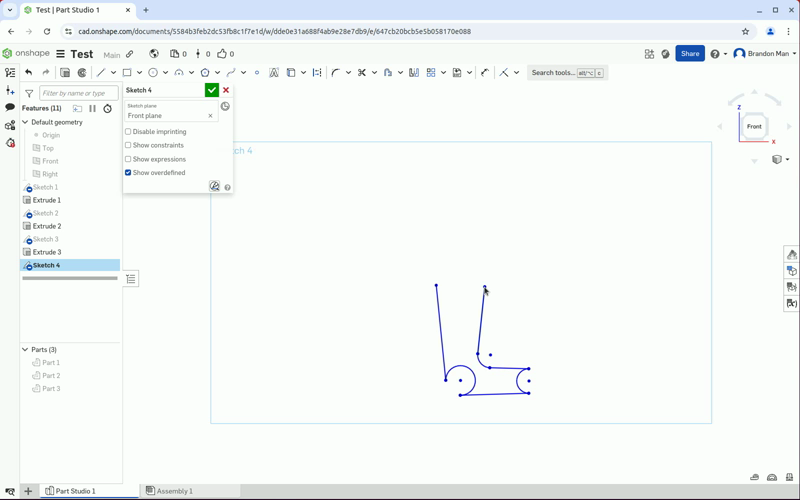
mouse_move(484, 286)
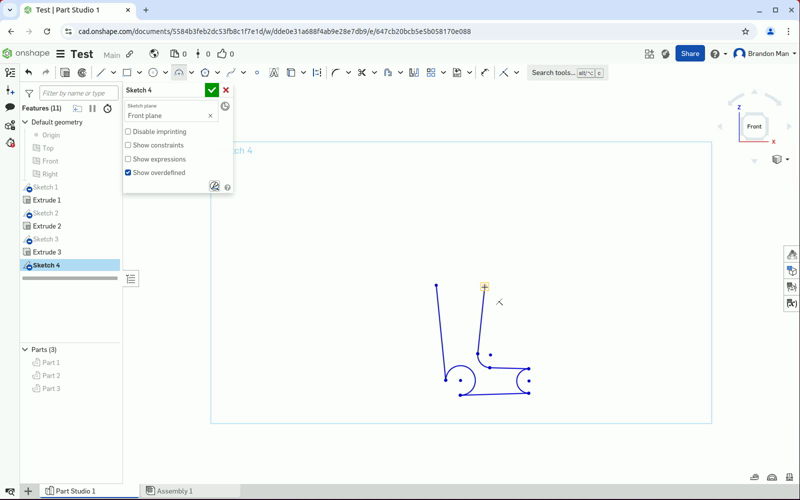
click(484, 286)
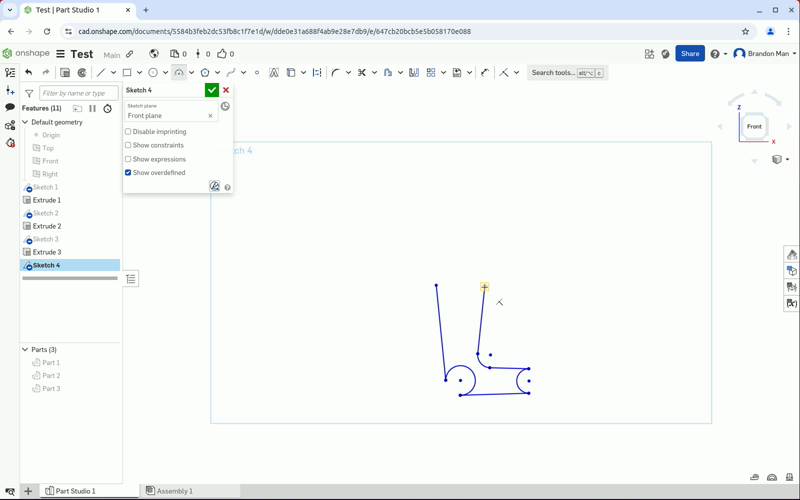
mouse_move(436, 285)
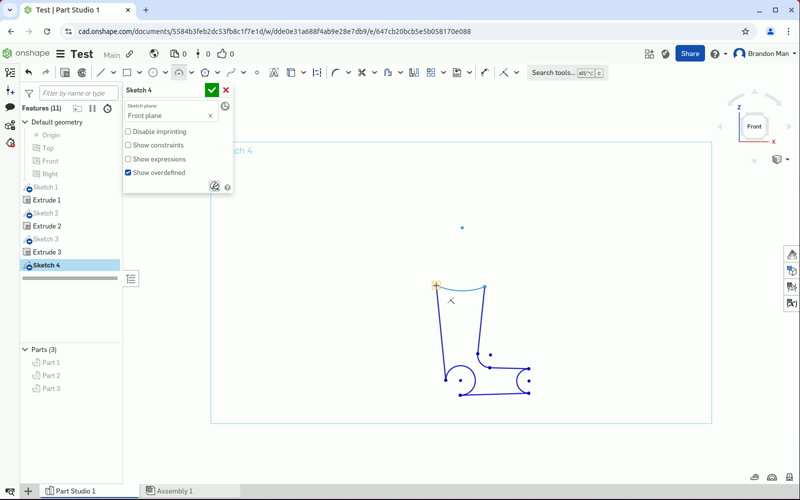
click(436, 285)
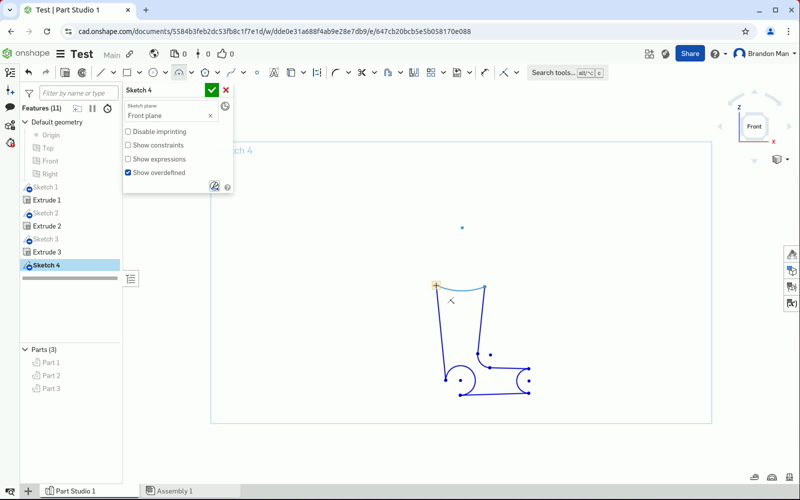
key_down(shift)
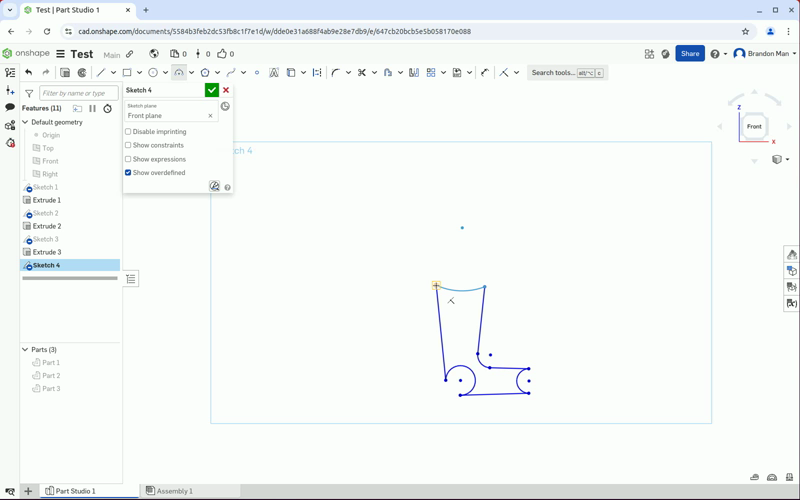
mouse_move(459, 307)
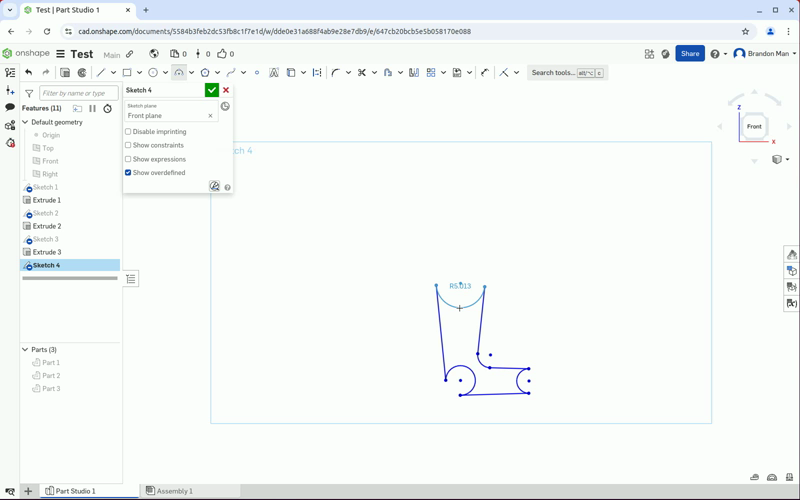
click(459, 307)
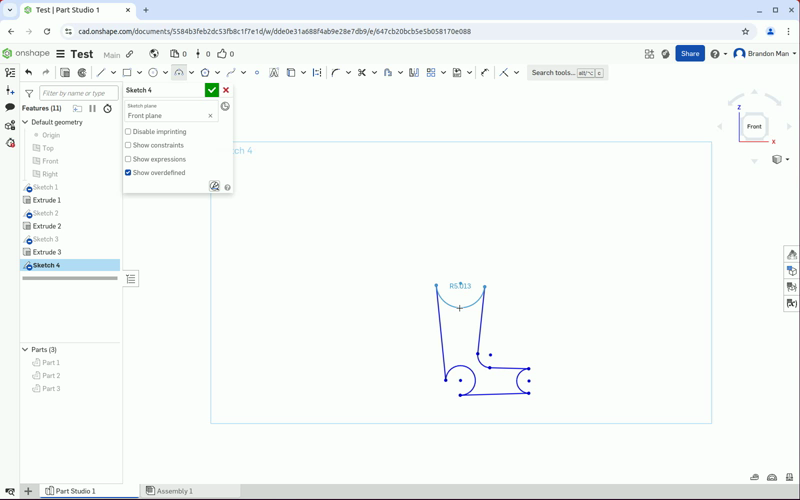
key_up(shift)
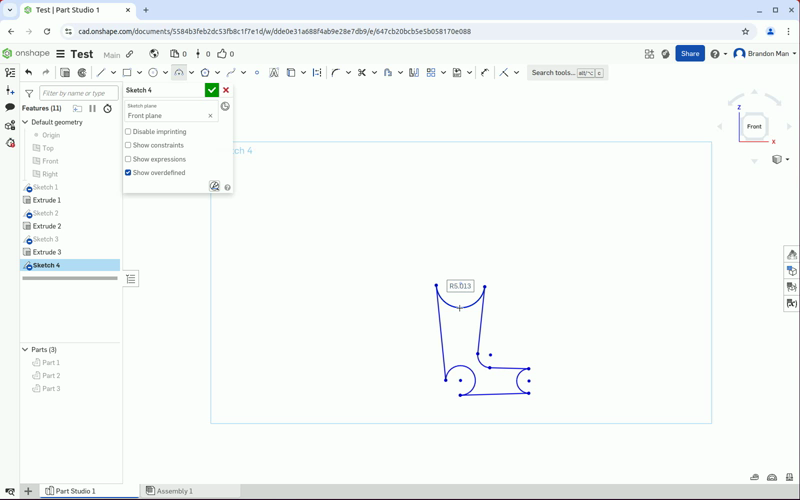
key(esc)
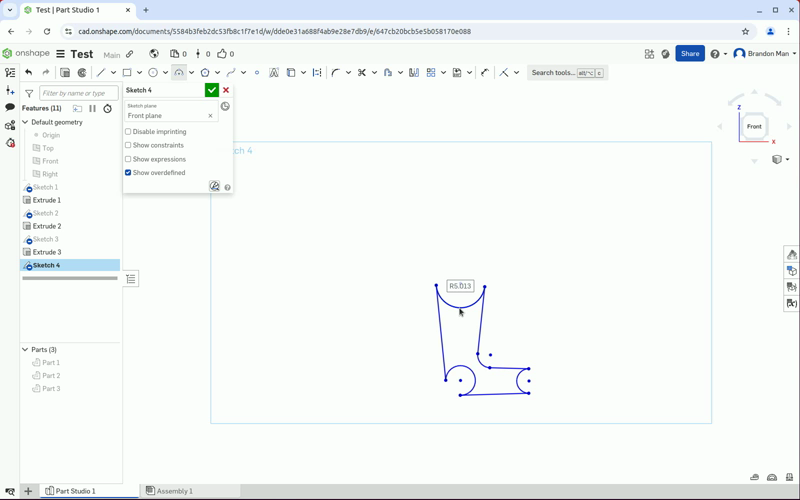
mouse_move(444, 335)
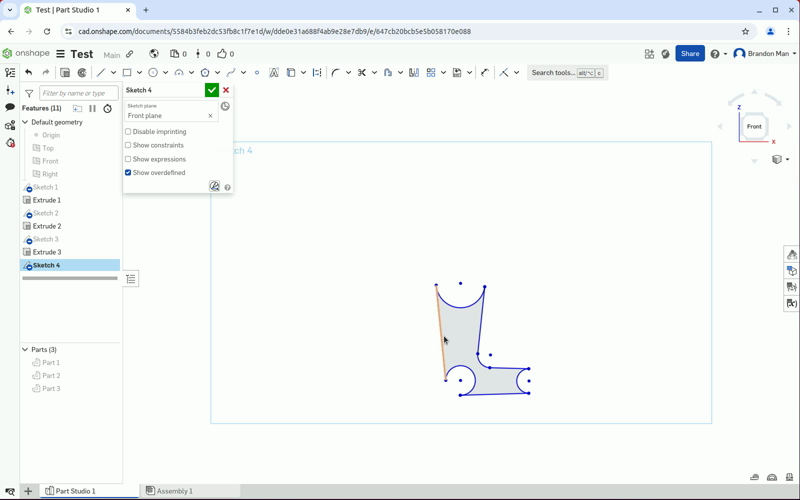
scroll(6)
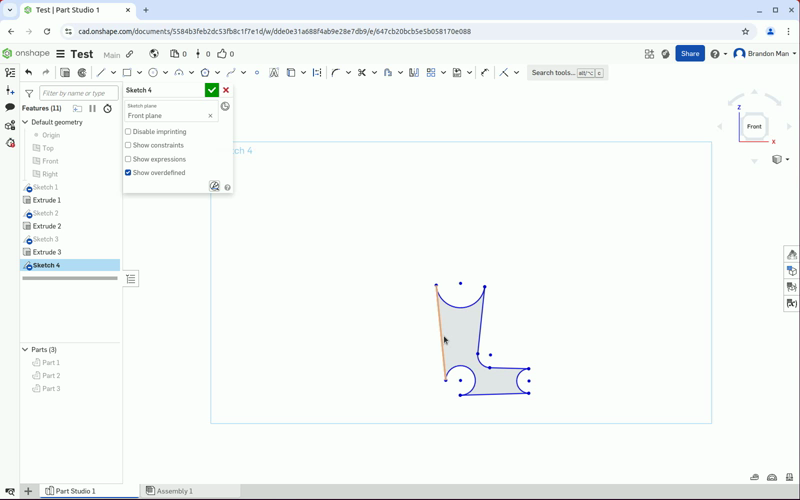
scroll(6)
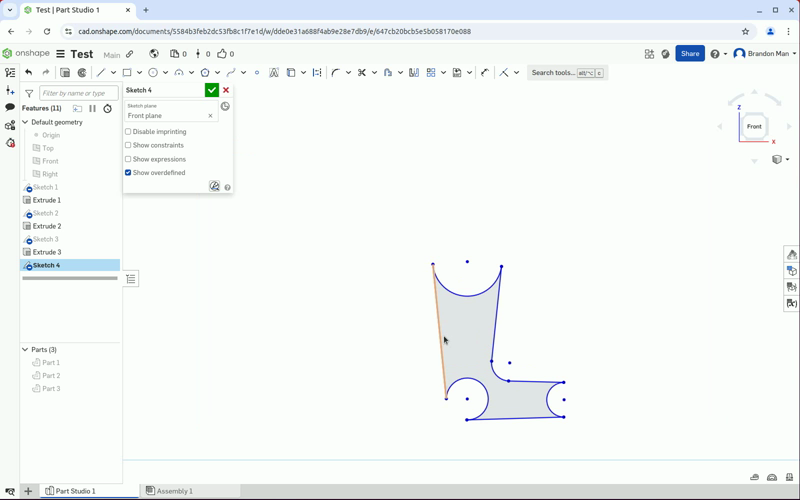
scroll(6)
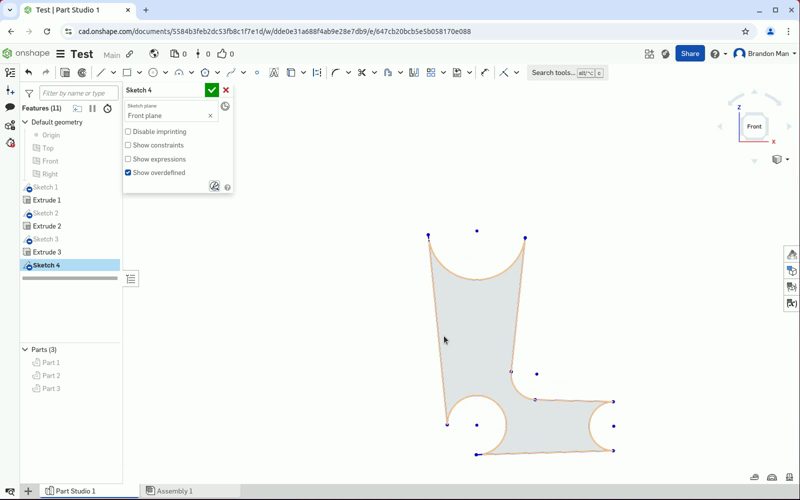
scroll(6)
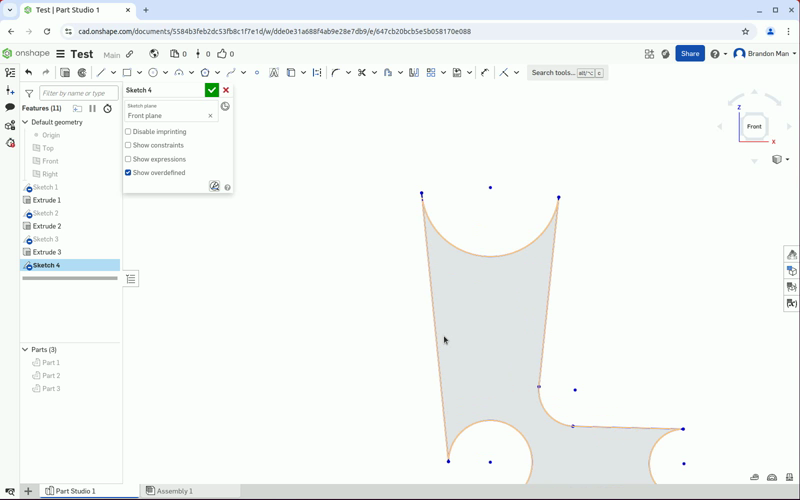
scroll(6)
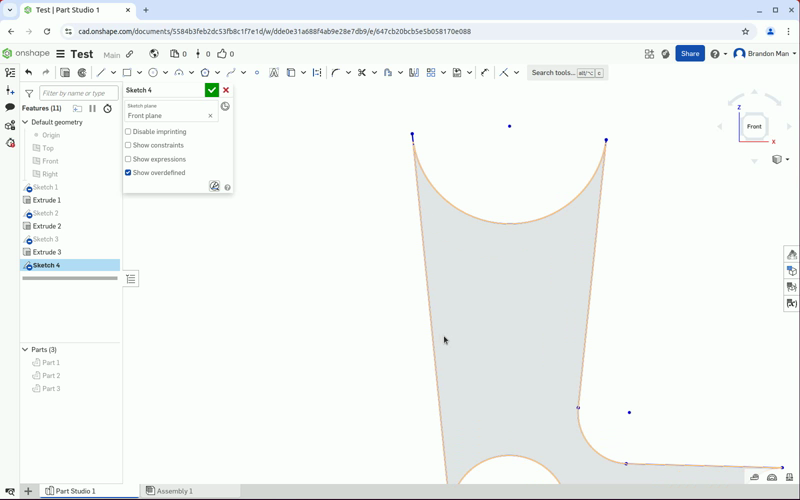
scroll(6)
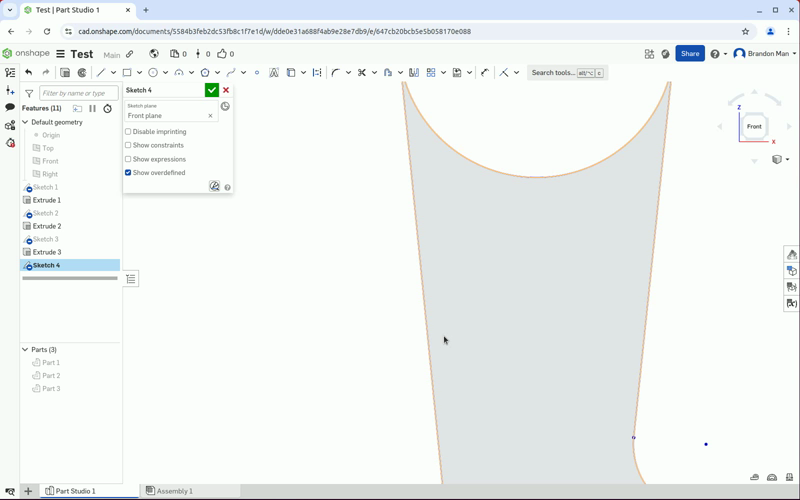
scroll(6)
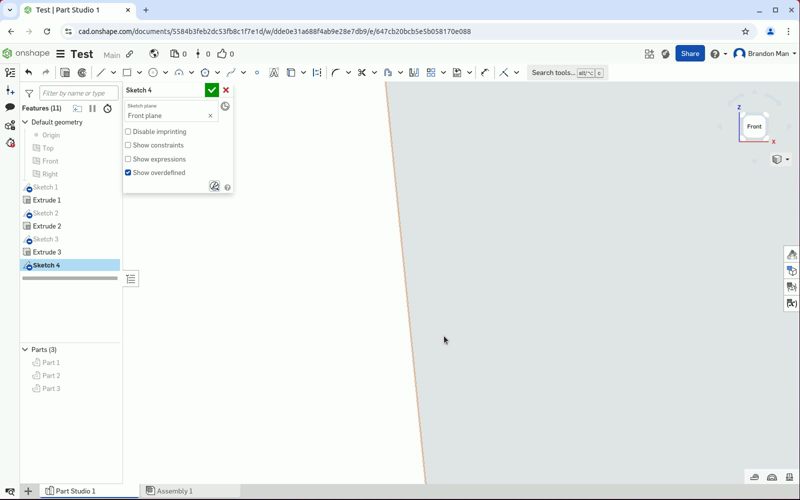
click(444, 335)
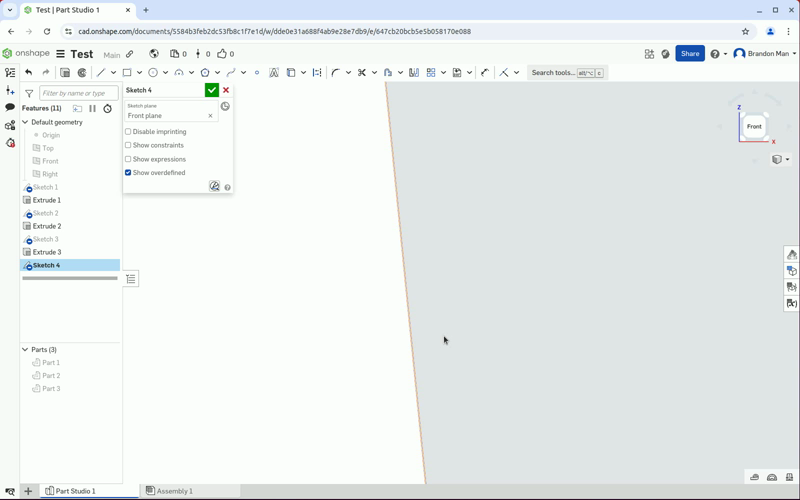
scroll(-6)
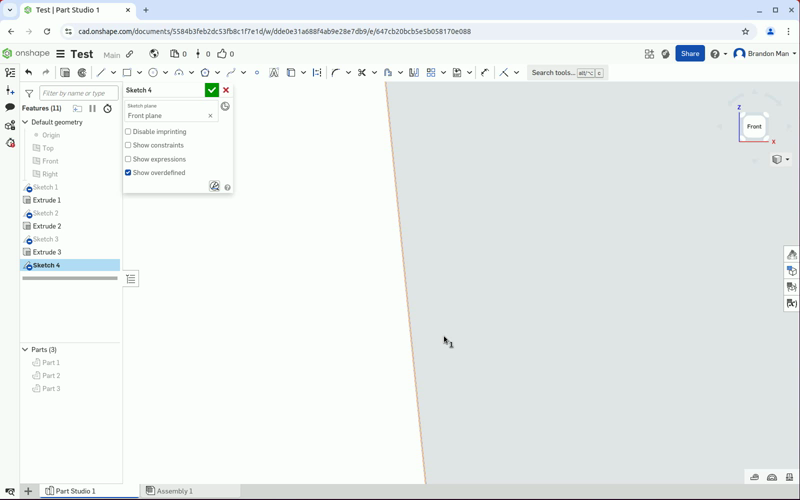
scroll(-6)
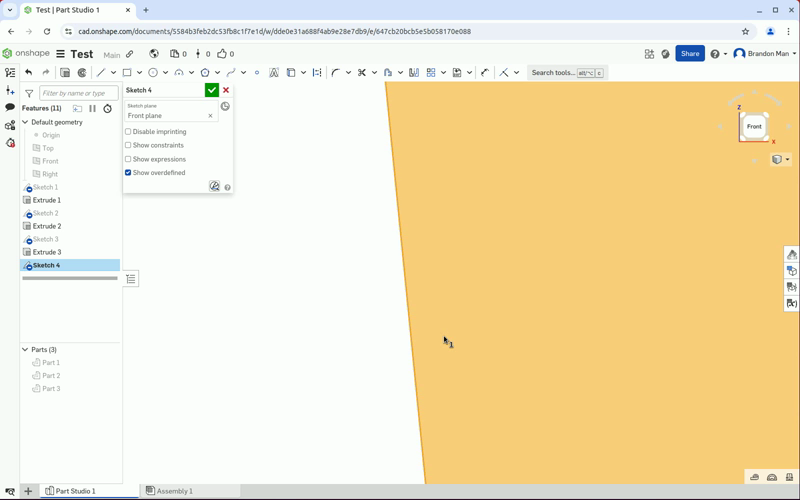
scroll(-6)
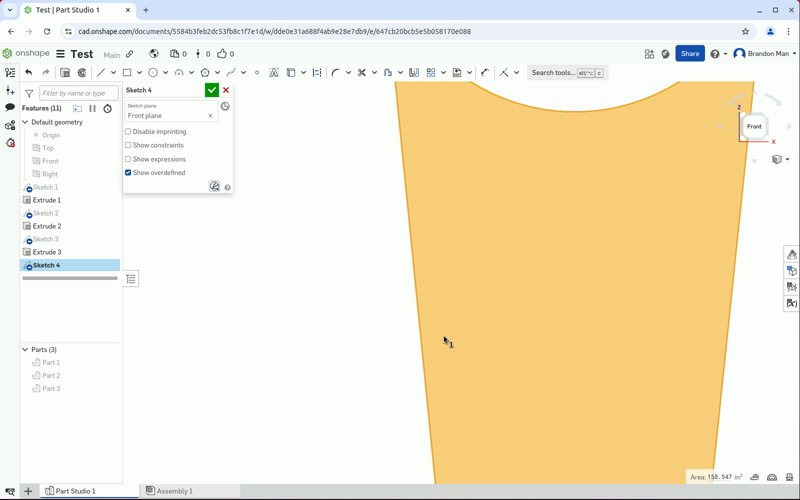
scroll(-6)
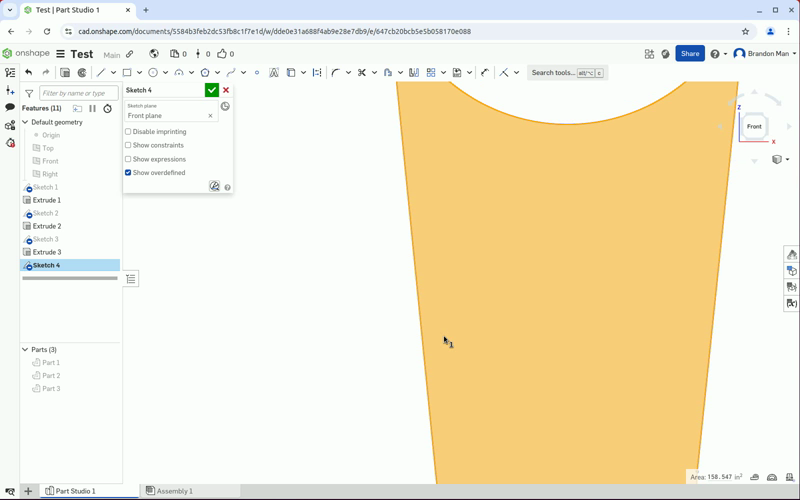
scroll(-6)
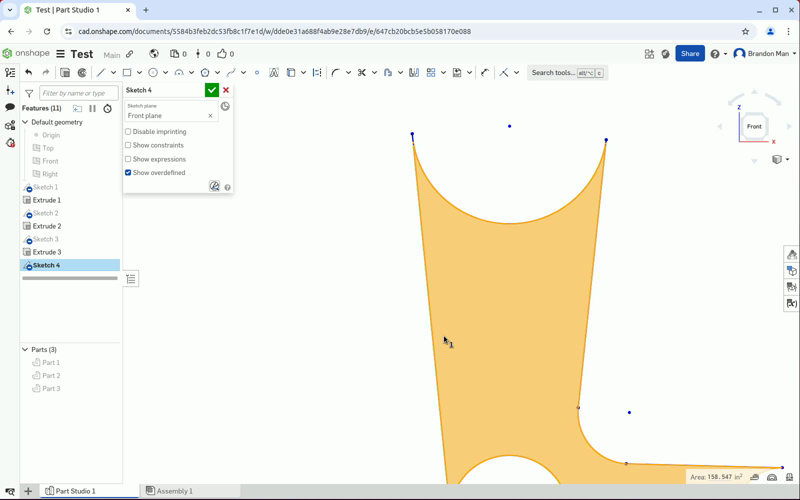
scroll(-6)
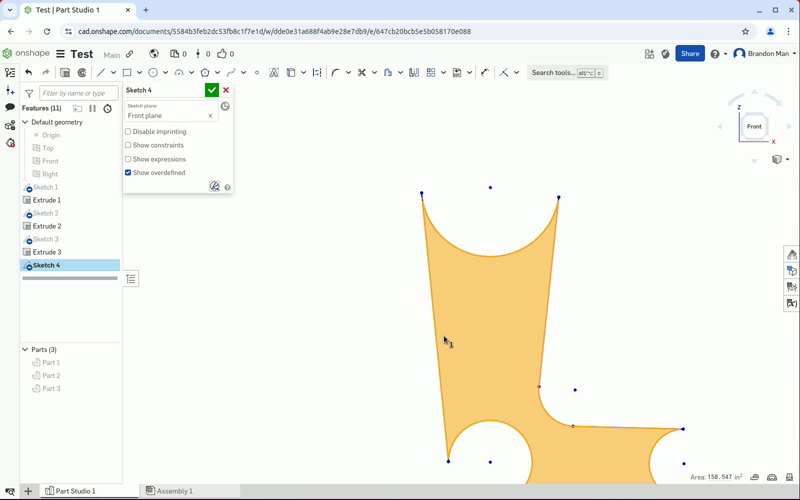
scroll(-6)
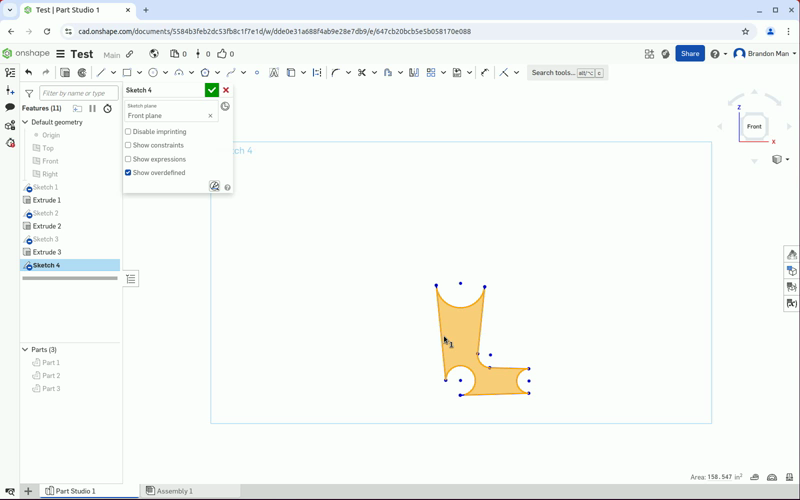
mouse_move(73, 352)
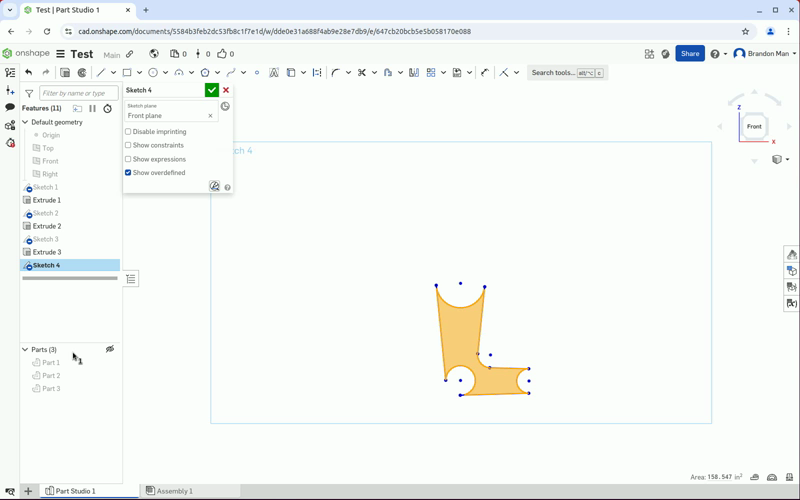
key(shift+y)
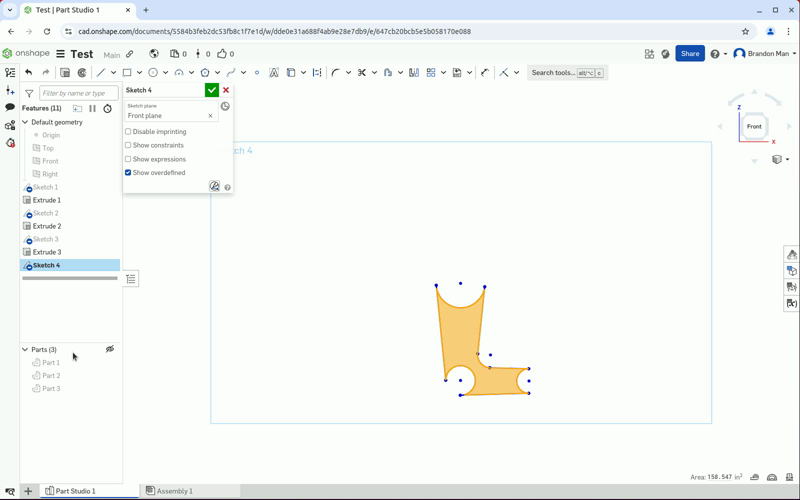
key(shift+e)
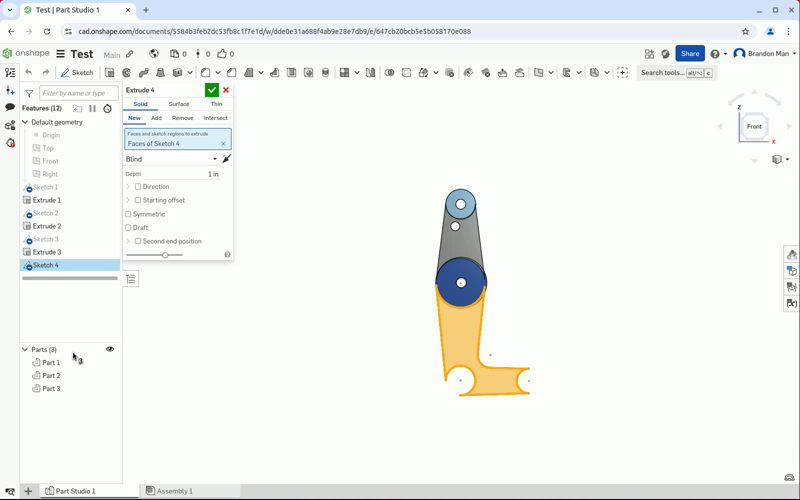
mouse_move(143, 106)
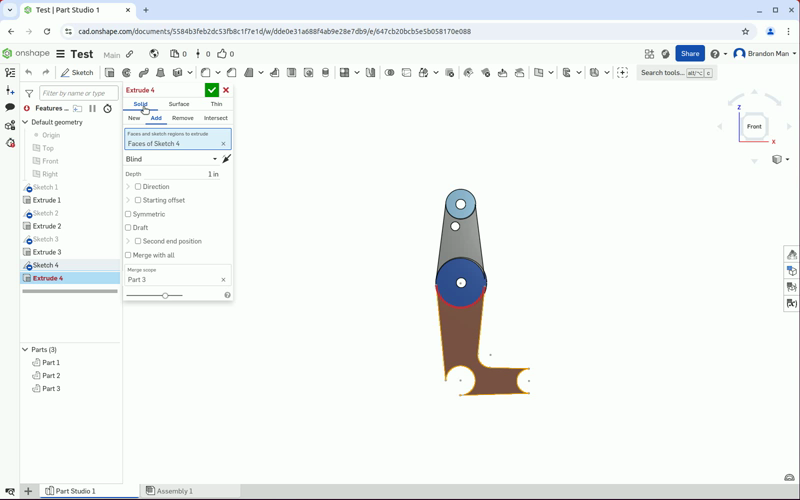
click(143, 106)
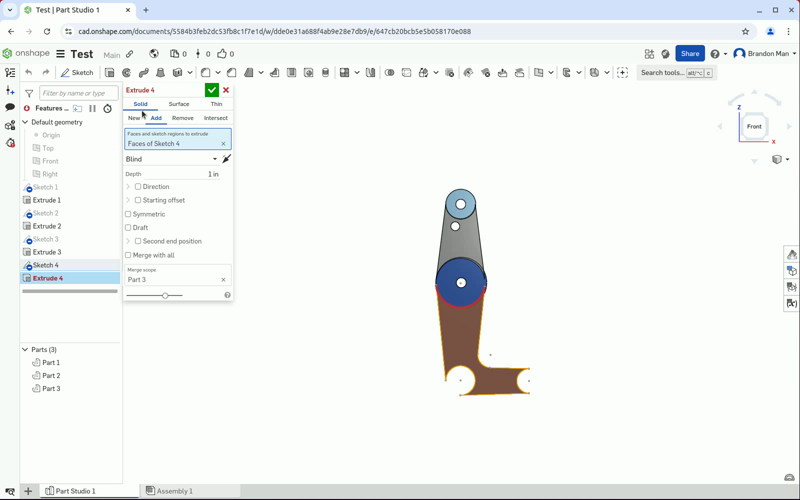
mouse_move(137, 120)
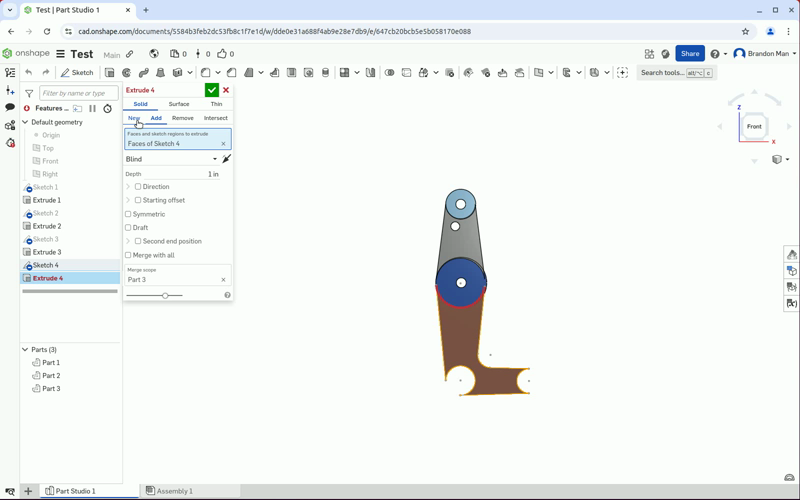
click(137, 120)
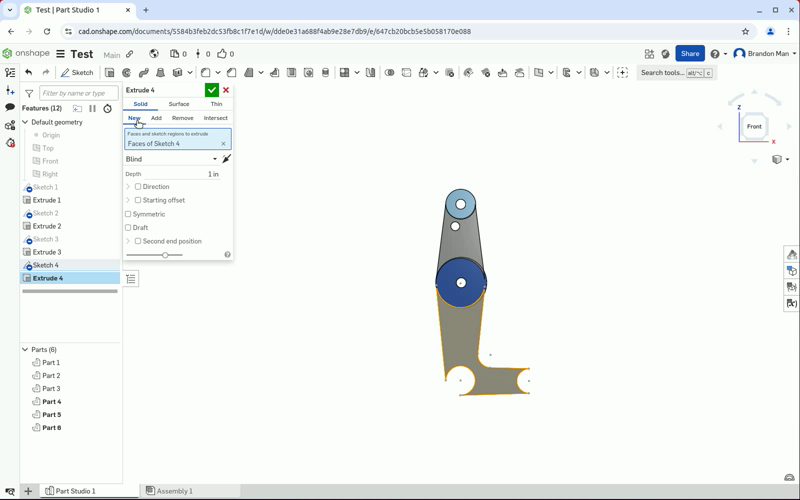
key(tab, 4)
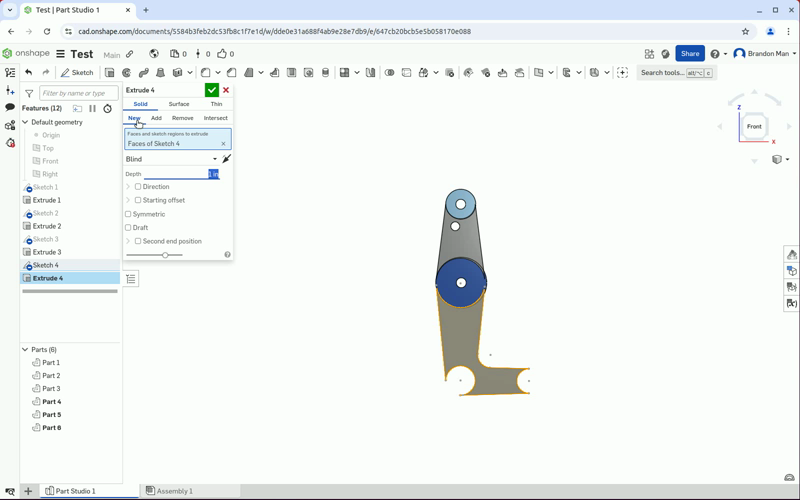
text(0.963)
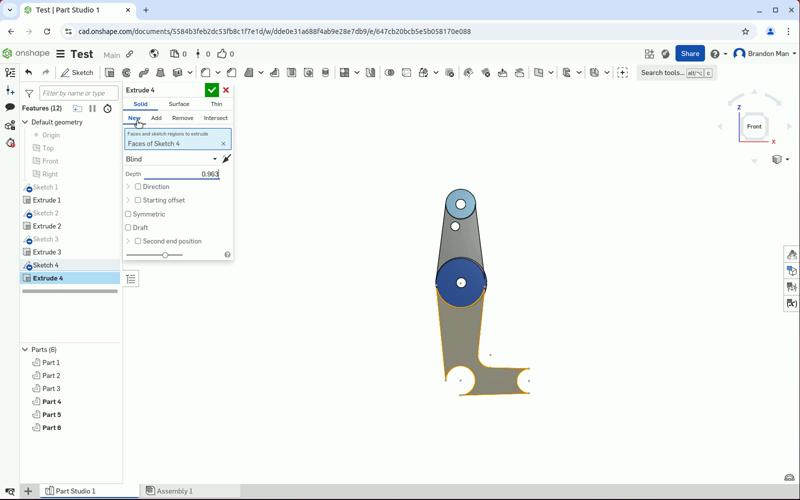
key(enter)
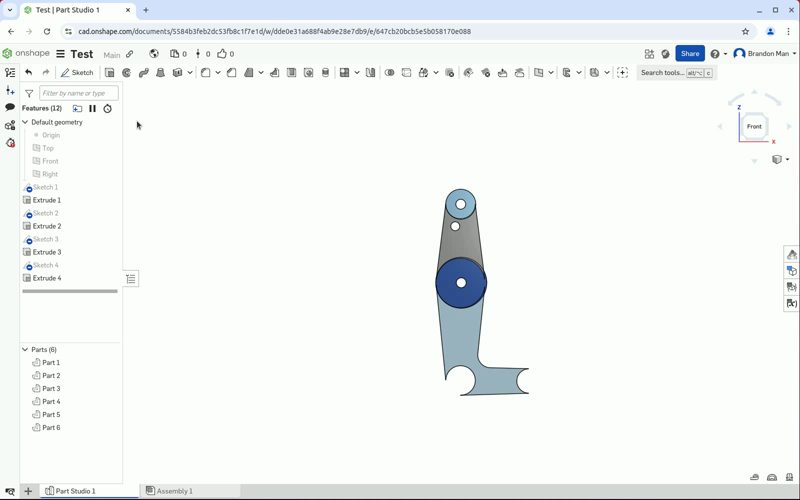
key(shift+h)
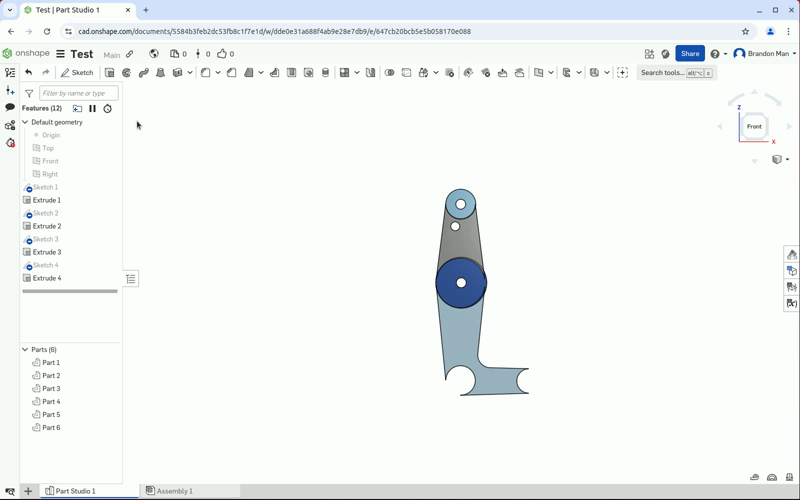
key(shift+h)
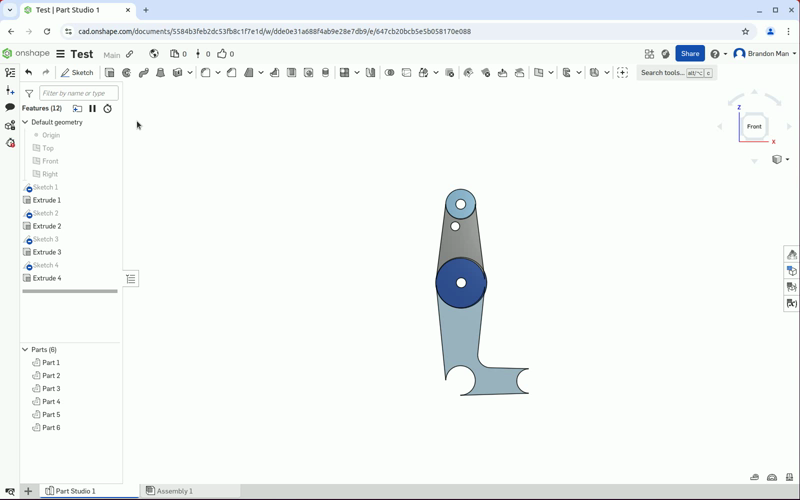
mouse_move(73, 189)
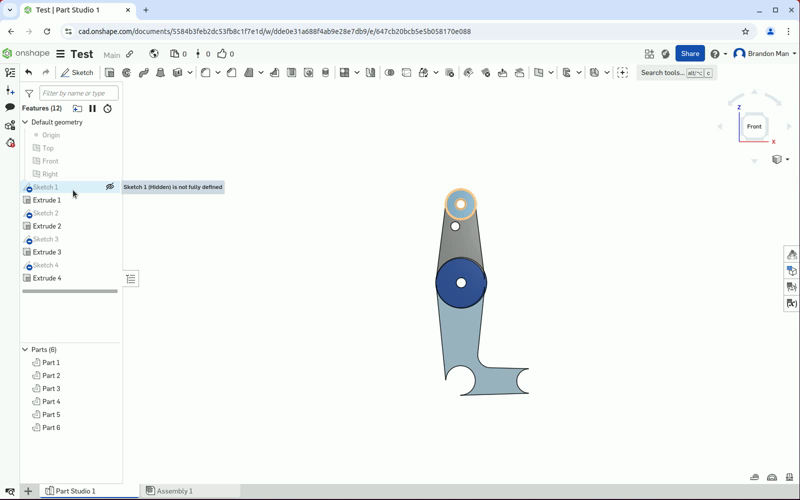
click(73, 189)
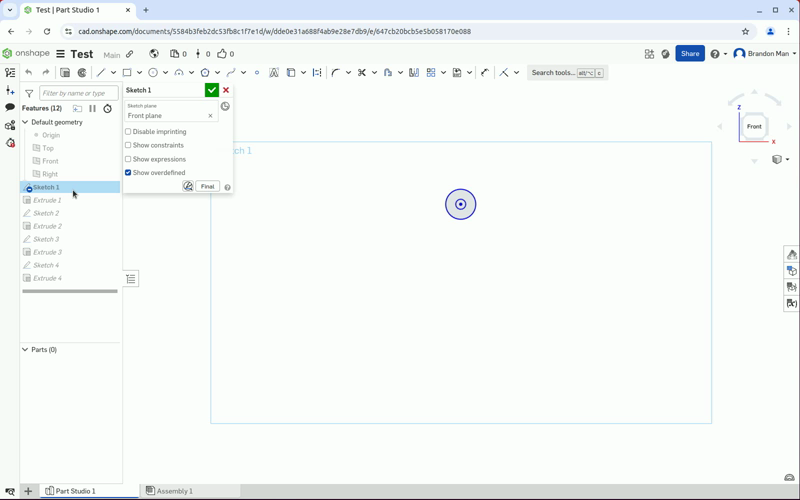
mouse_move(229, 92)
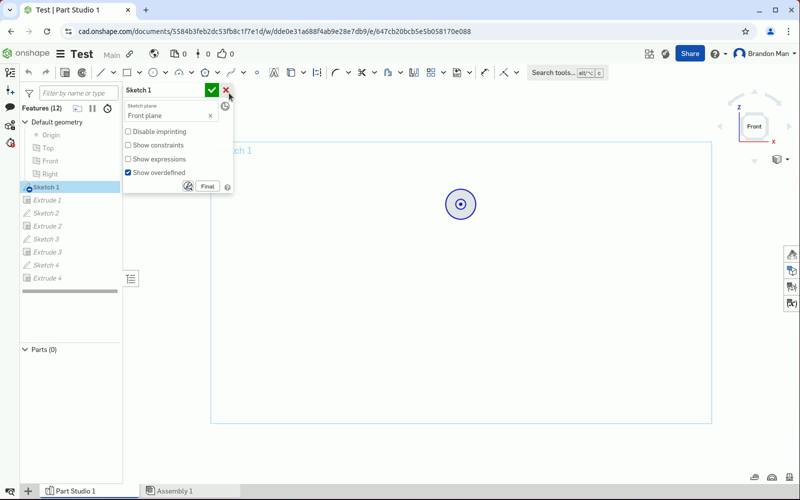
click(229, 92)
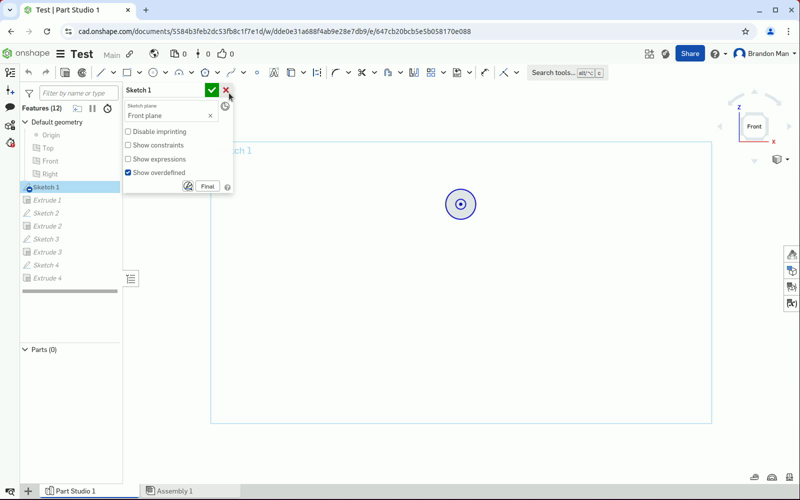
key(shift+s)
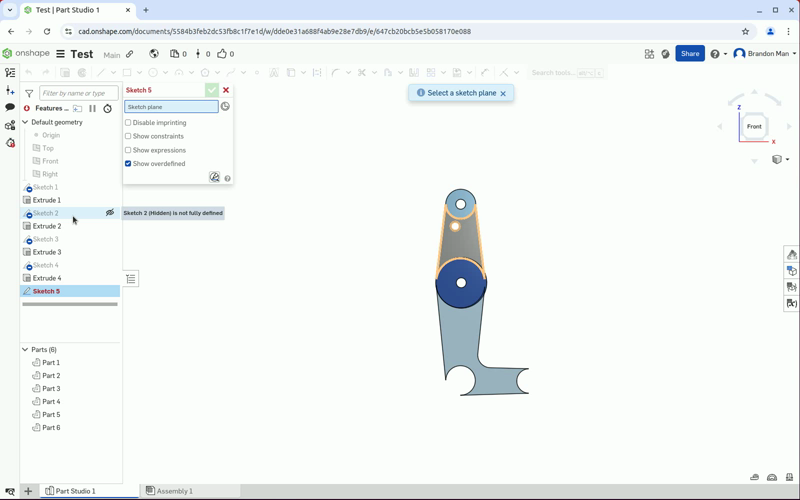
scroll(3)
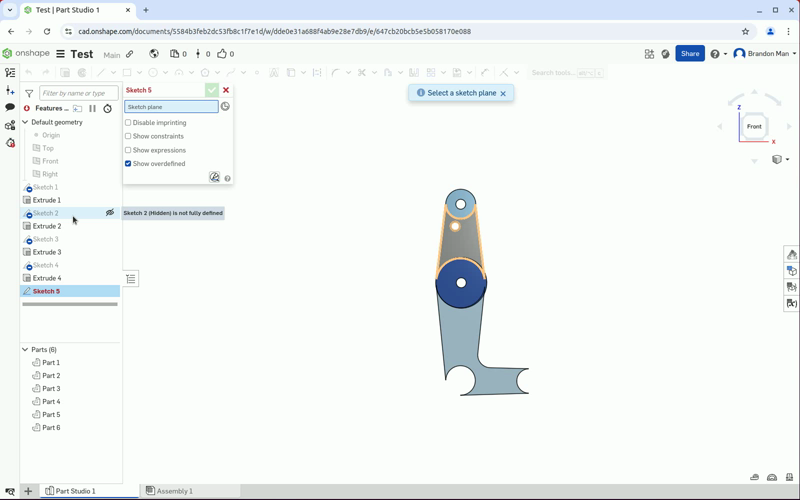
mouse_move(73, 163)
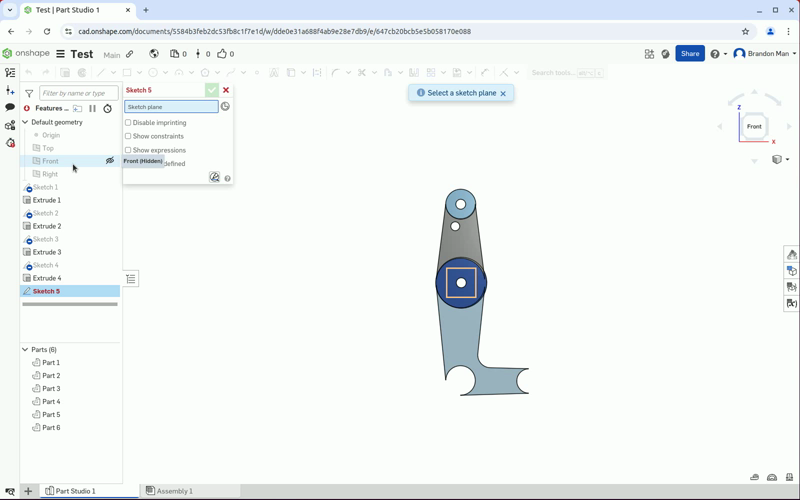
click(73, 163)
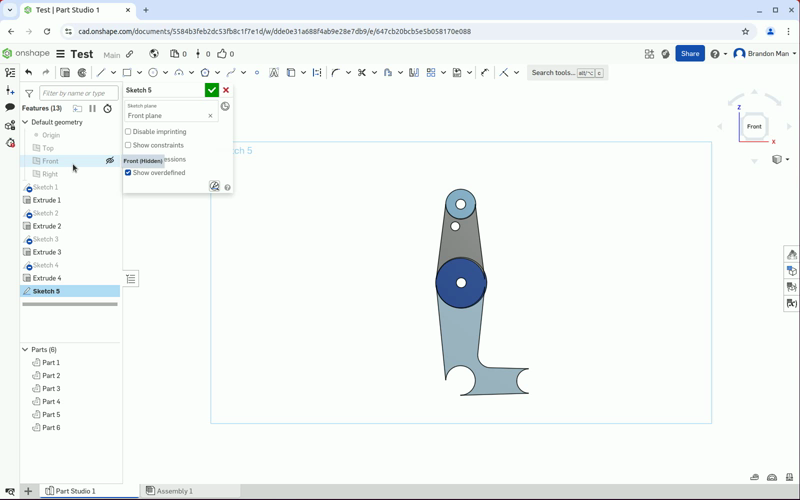
mouse_move(73, 352)
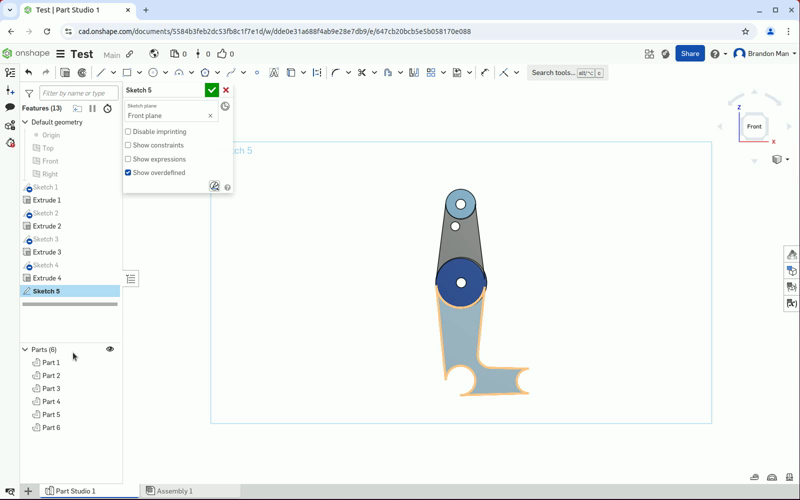
key(y)
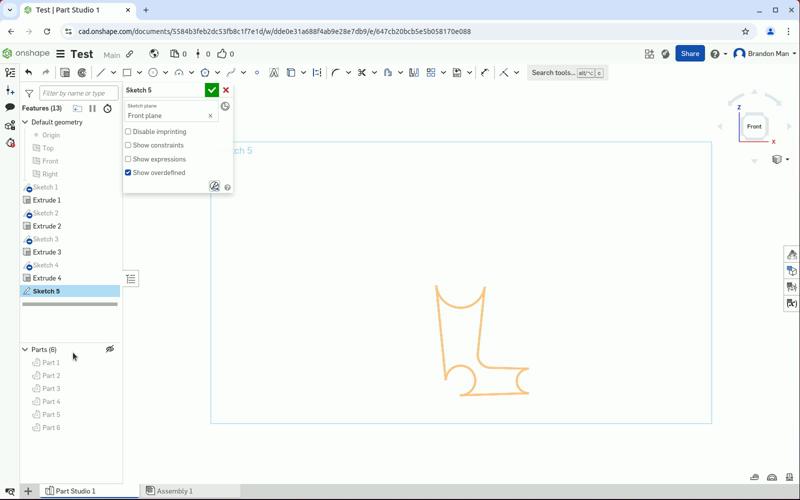
key(c)
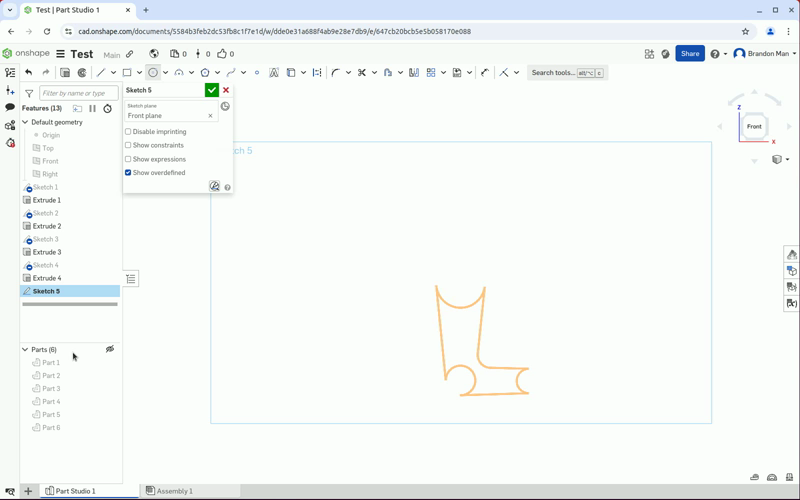
key_down(shift)
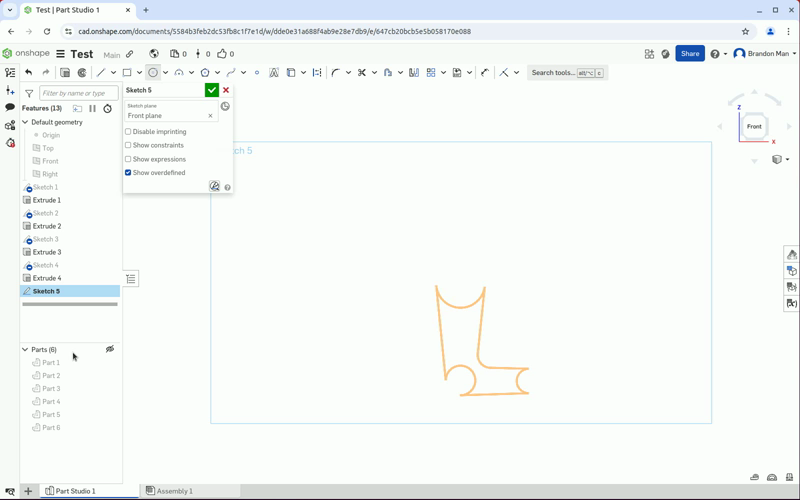
mouse_move(529, 380)
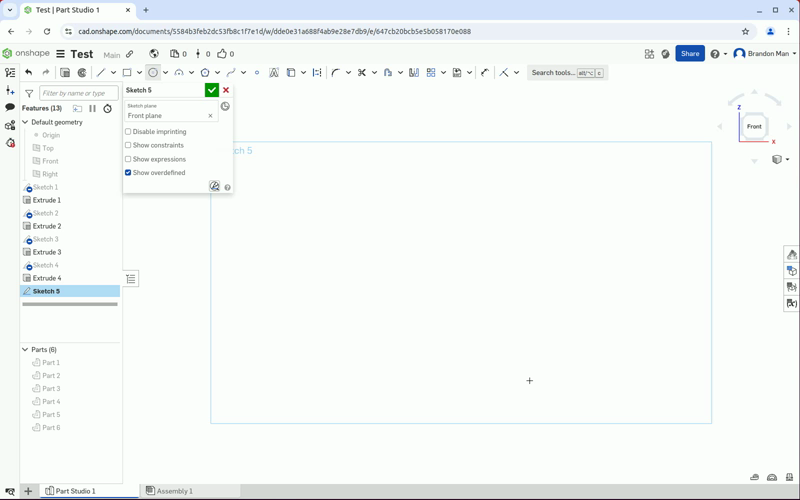
click(529, 380)
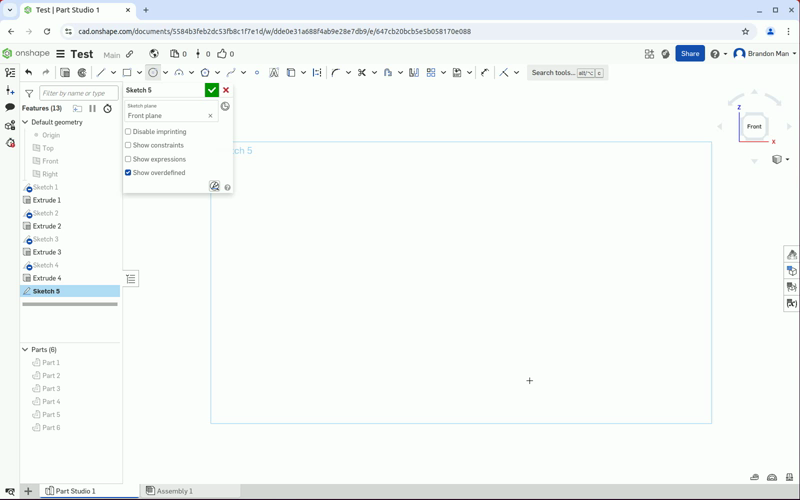
key_up(shift)
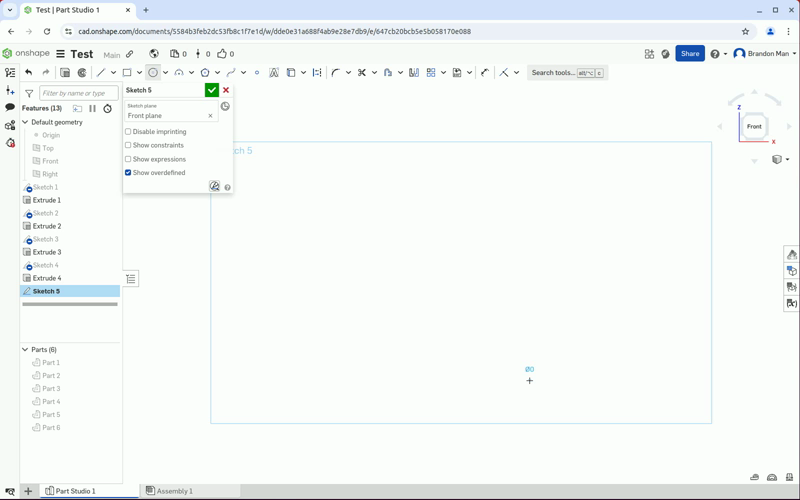
mouse_move(542, 380)
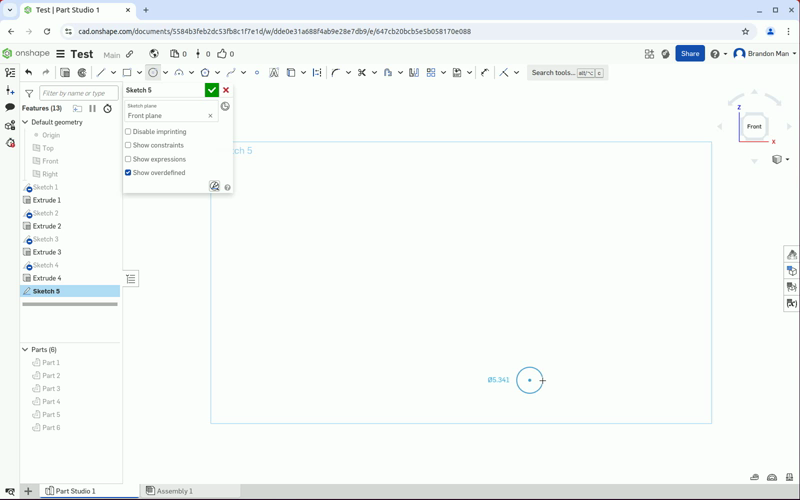
click(542, 380)
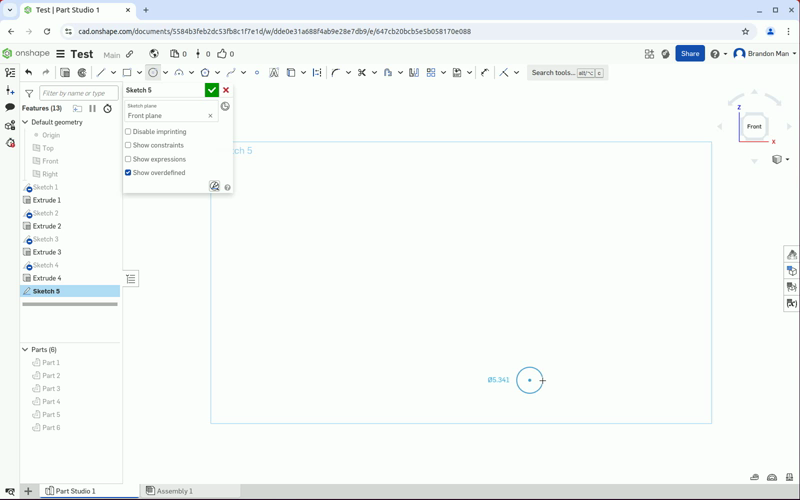
key(esc)
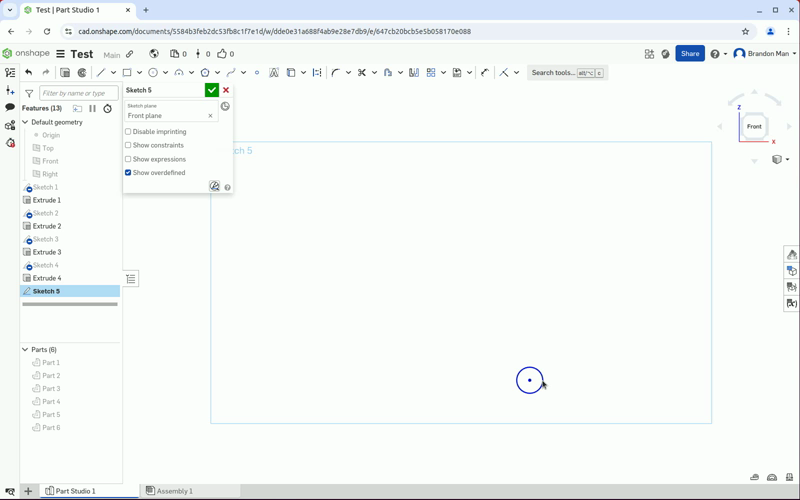
key(c)
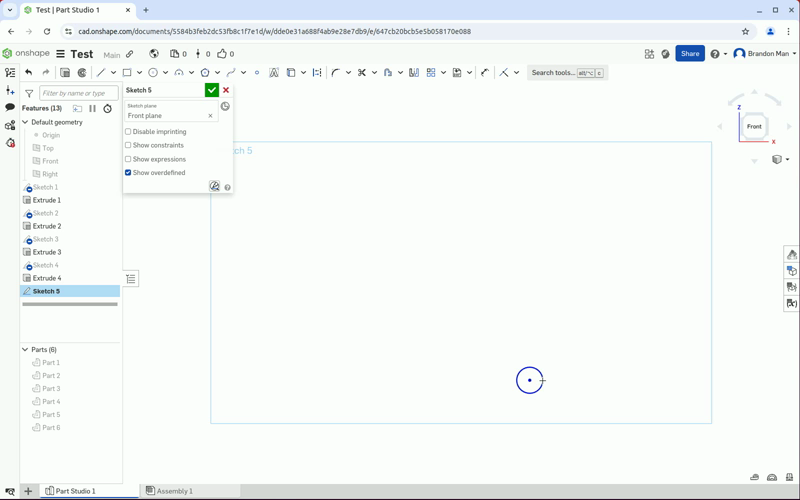
key_down(shift)
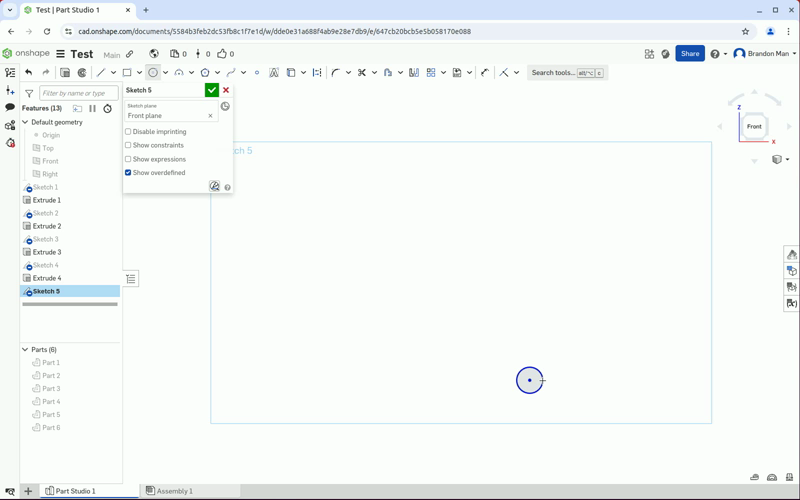
mouse_move(529, 380)
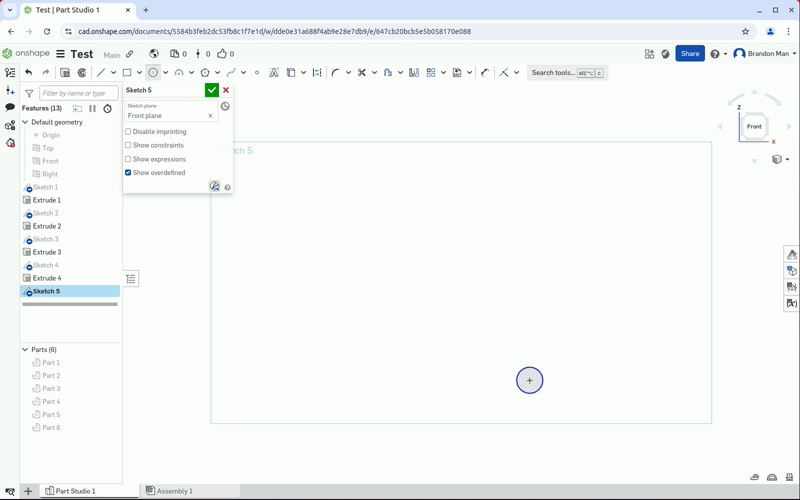
click(529, 380)
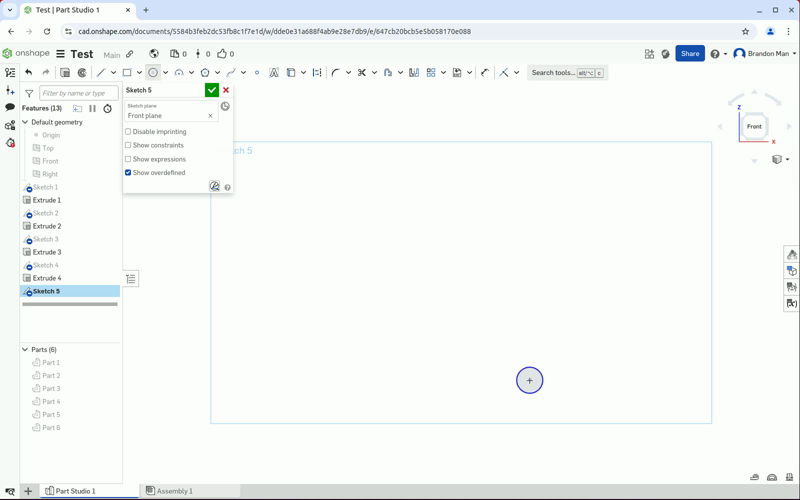
key_up(shift)
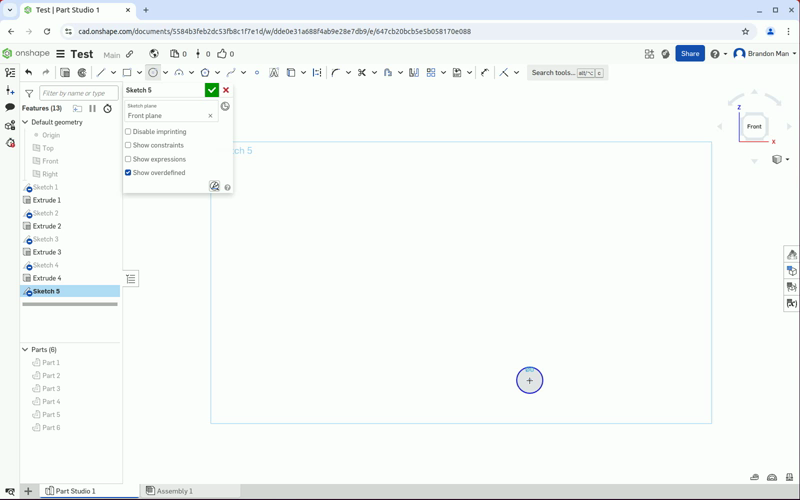
mouse_move(534, 380)
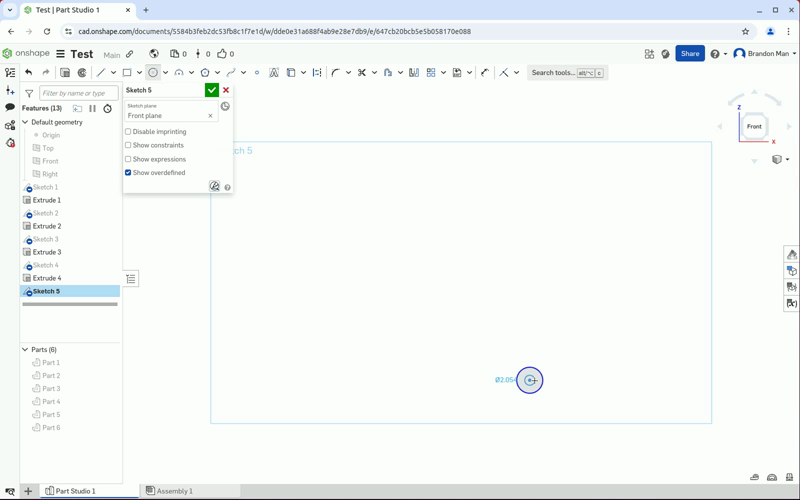
click(534, 380)
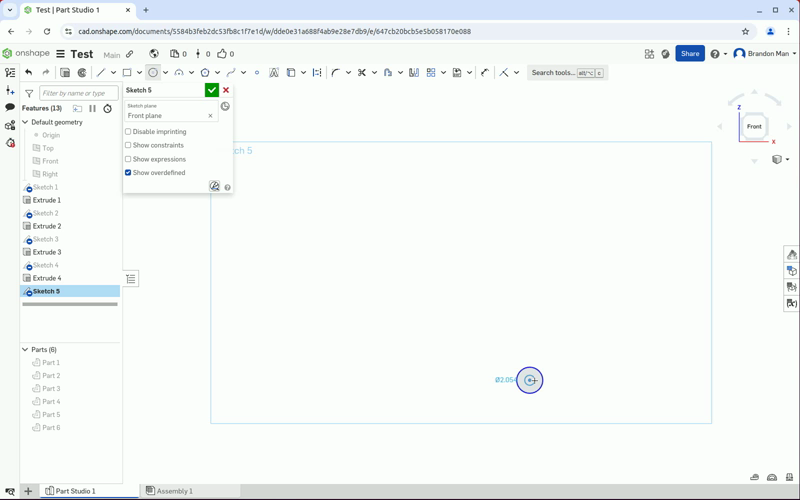
key(esc)
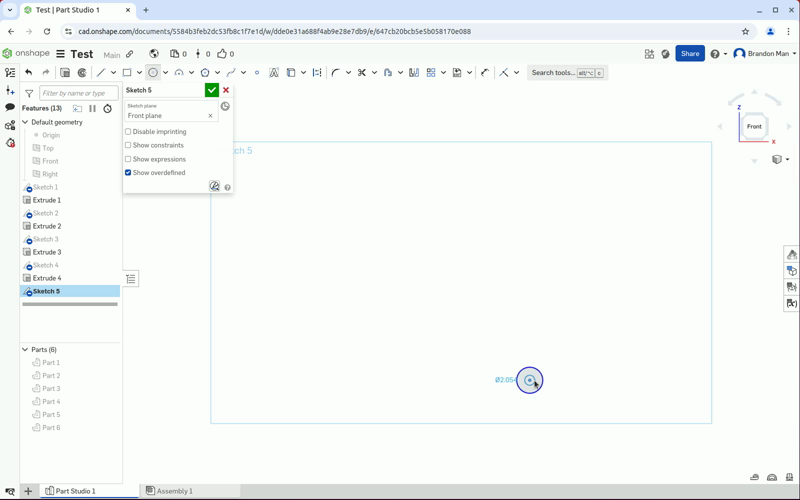
mouse_move(527, 369)
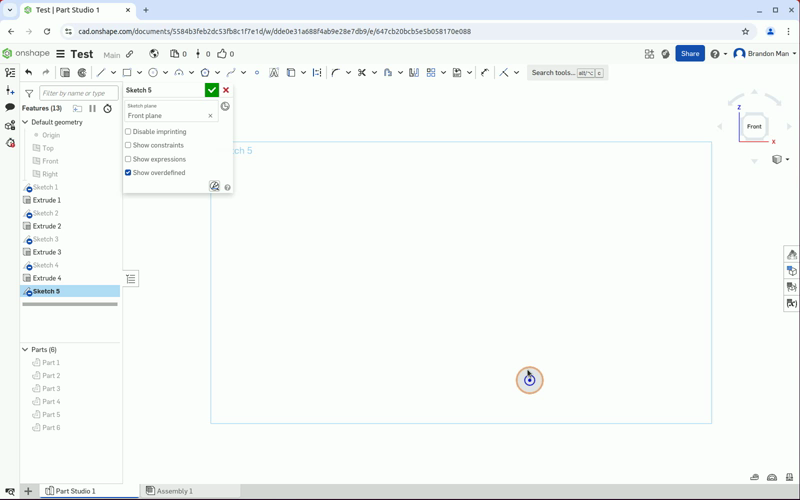
scroll(6)
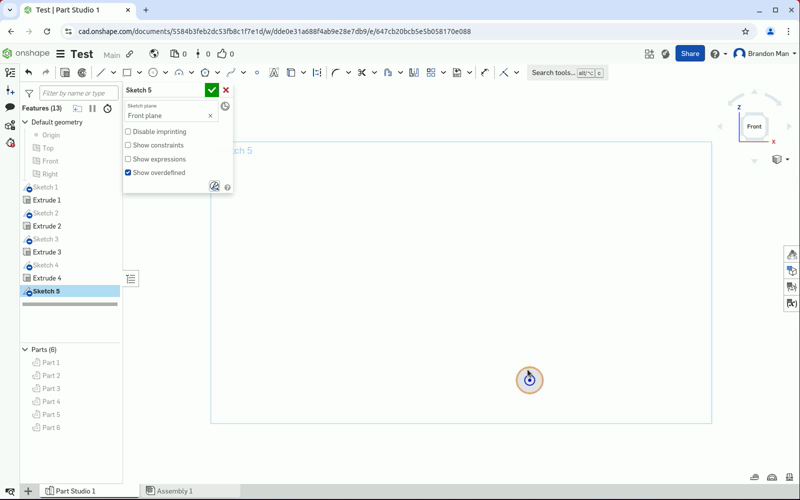
scroll(6)
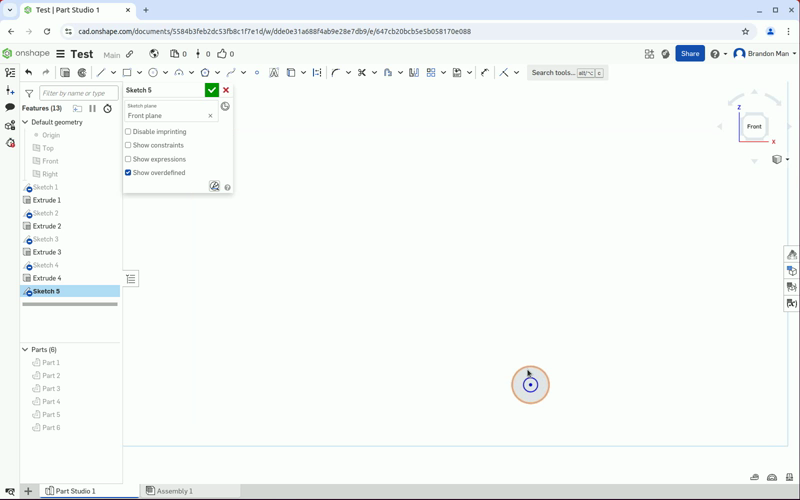
scroll(6)
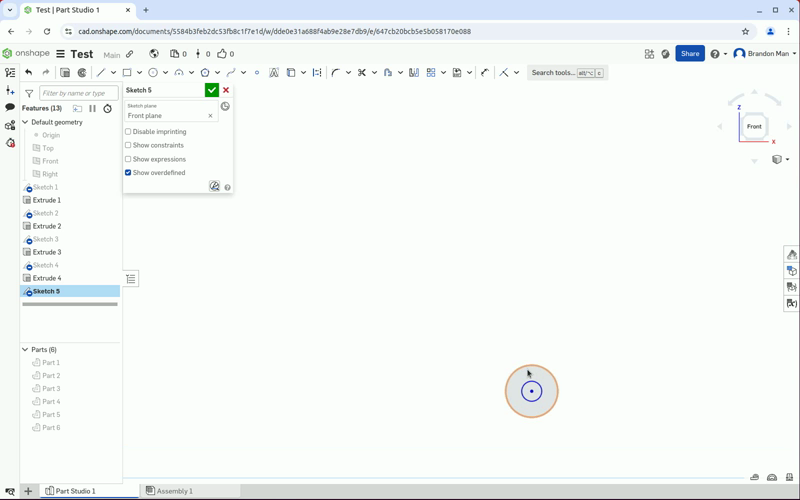
scroll(6)
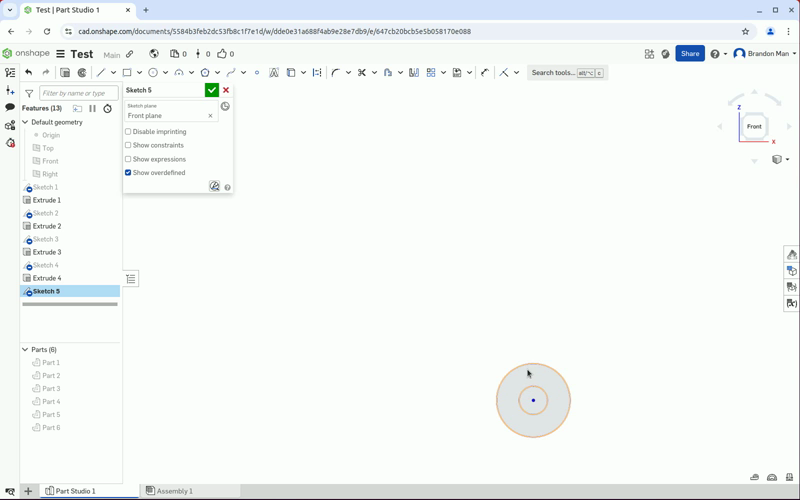
scroll(6)
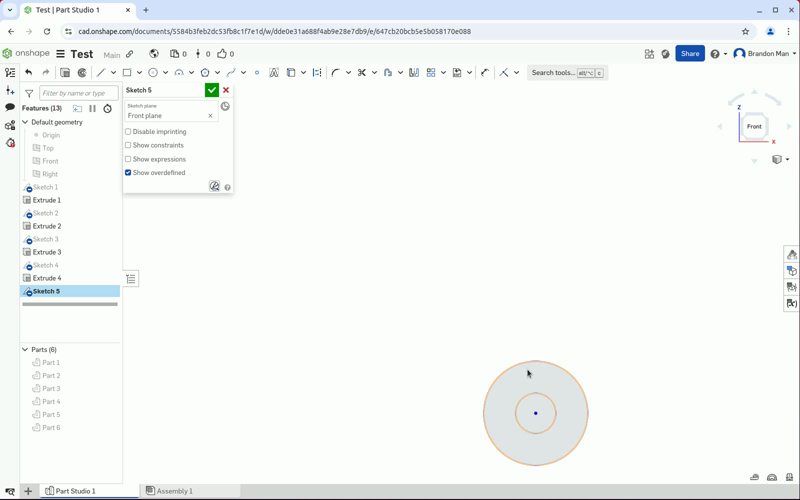
scroll(6)
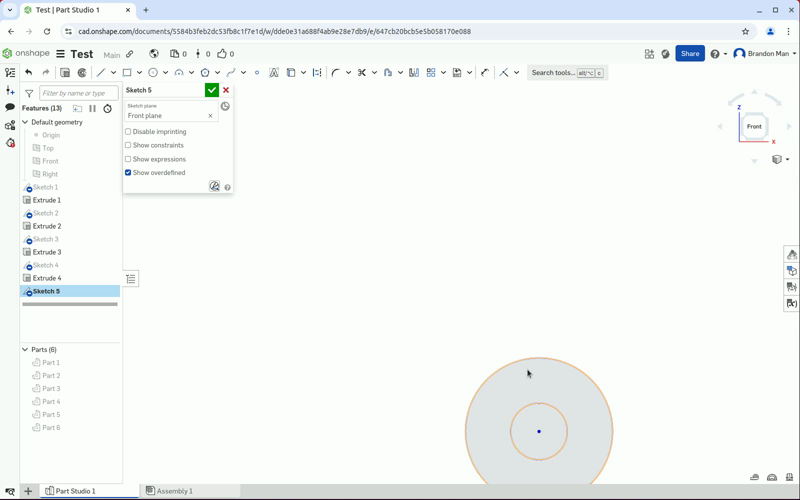
scroll(6)
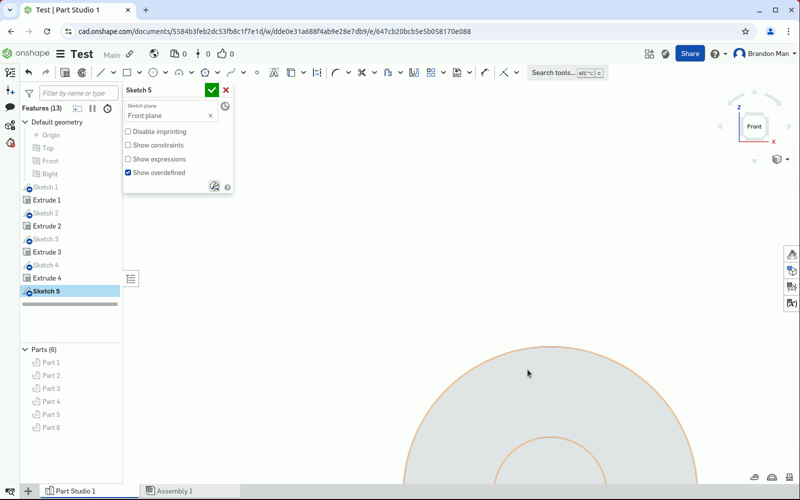
click(527, 369)
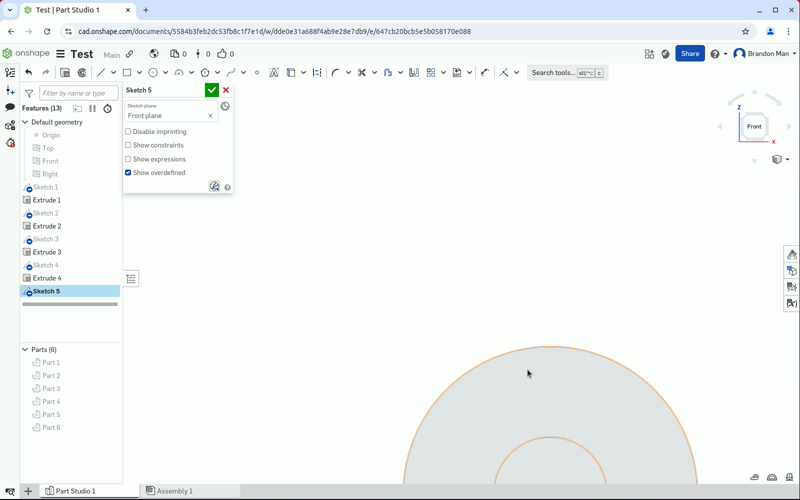
scroll(-6)
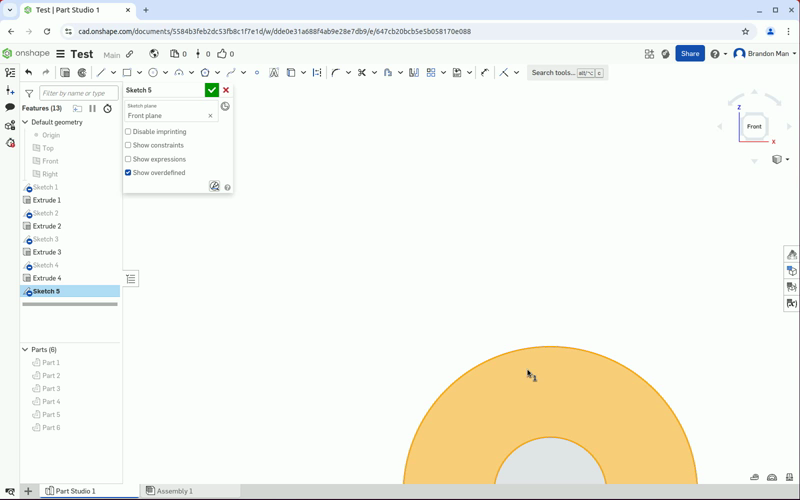
scroll(-6)
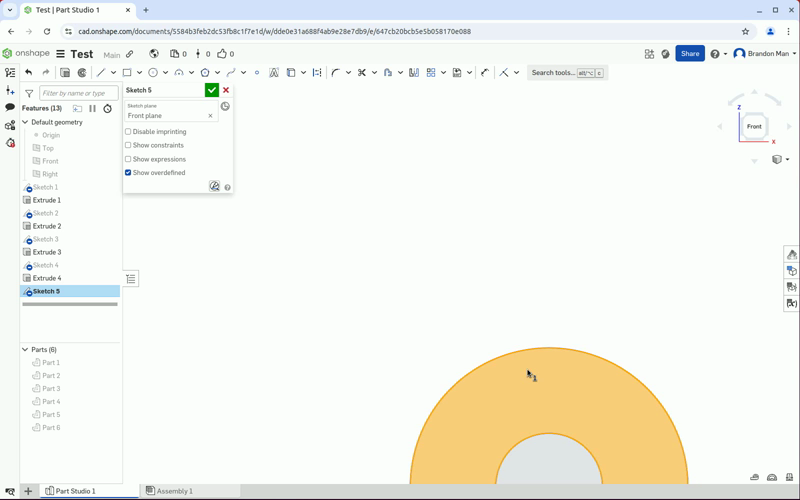
scroll(-6)
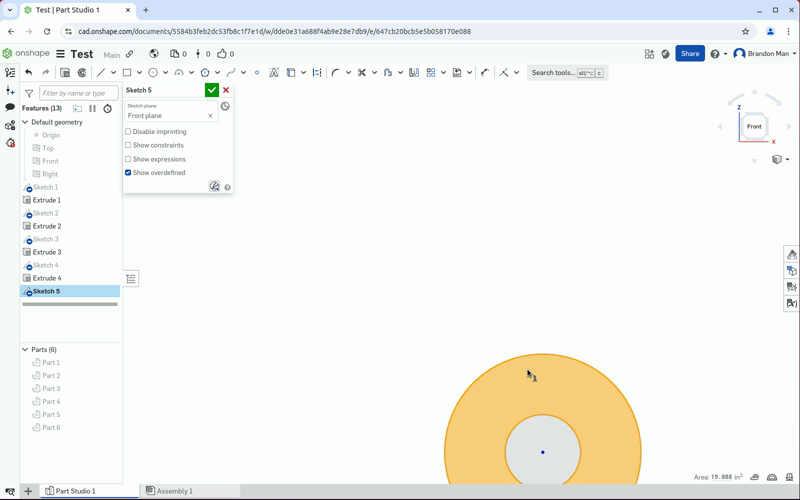
scroll(-6)
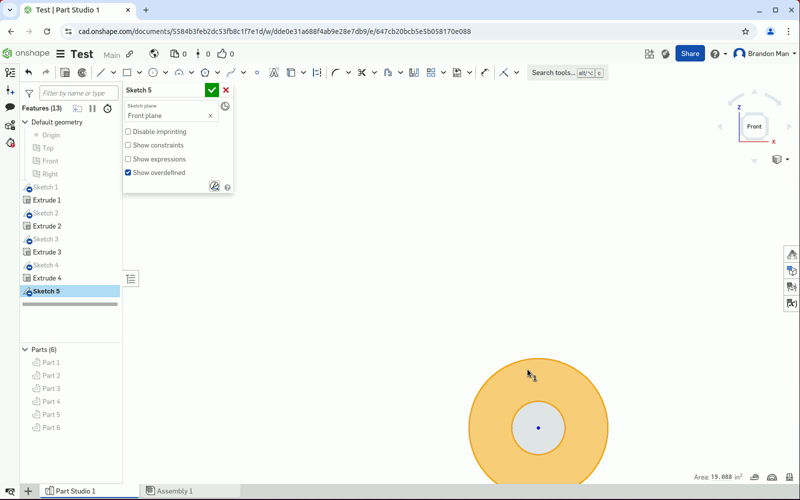
scroll(-6)
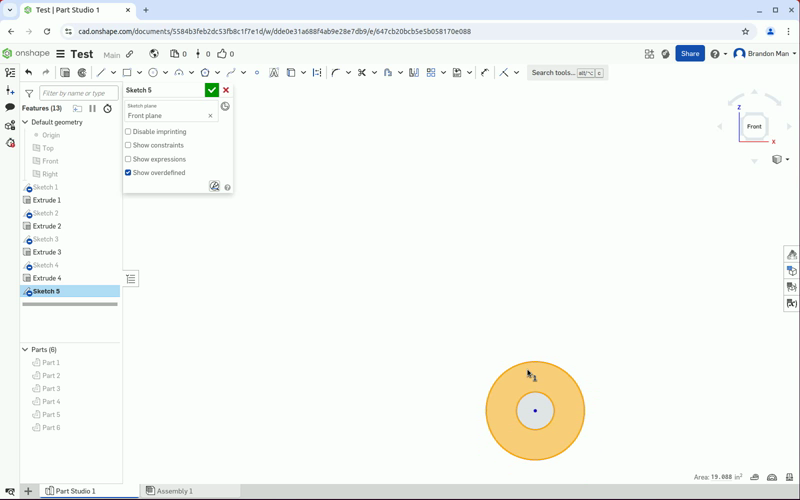
scroll(-6)
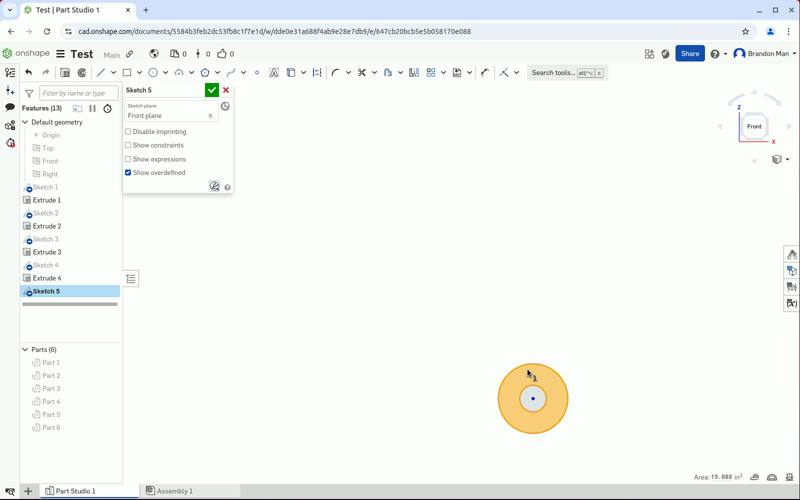
scroll(-6)
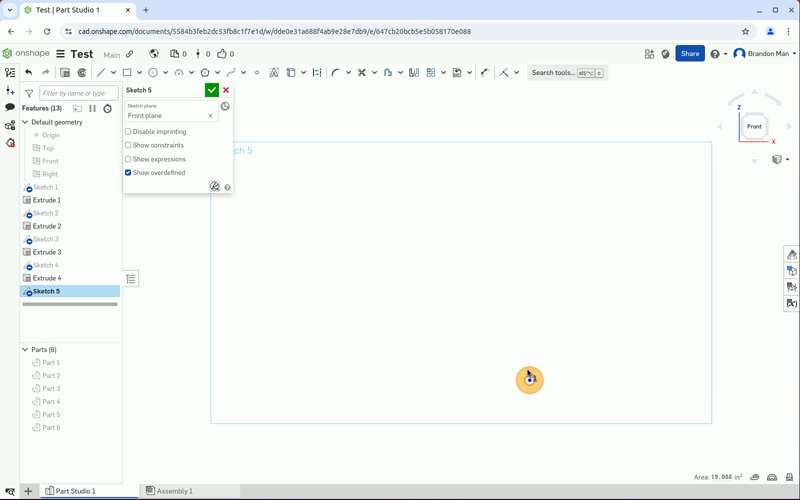
mouse_move(73, 352)
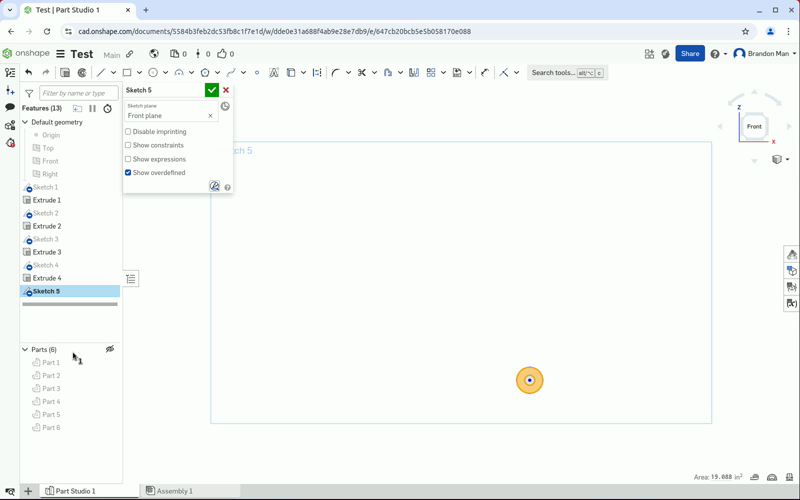
key(shift+y)
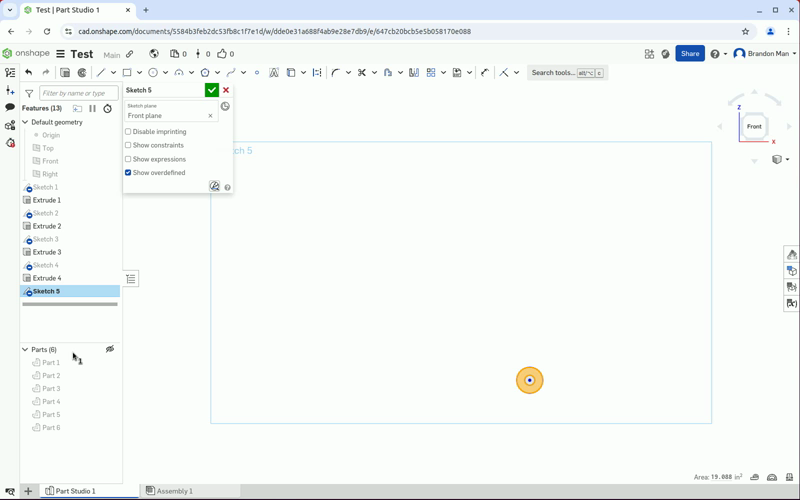
key(shift+e)
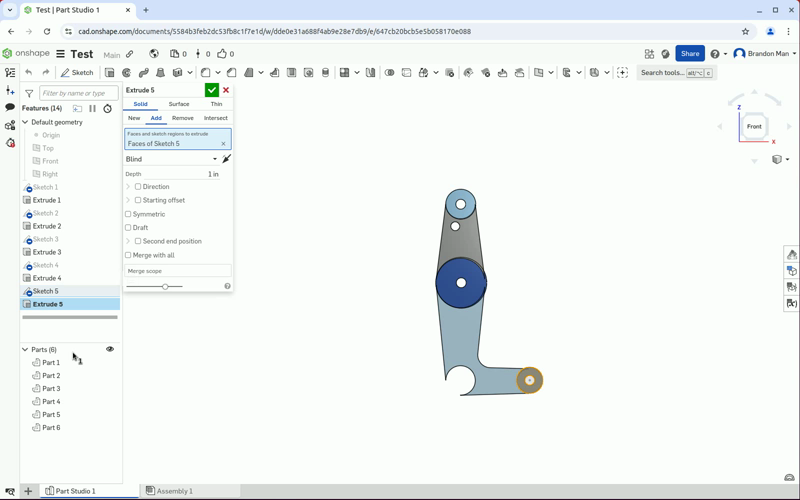
mouse_move(143, 106)
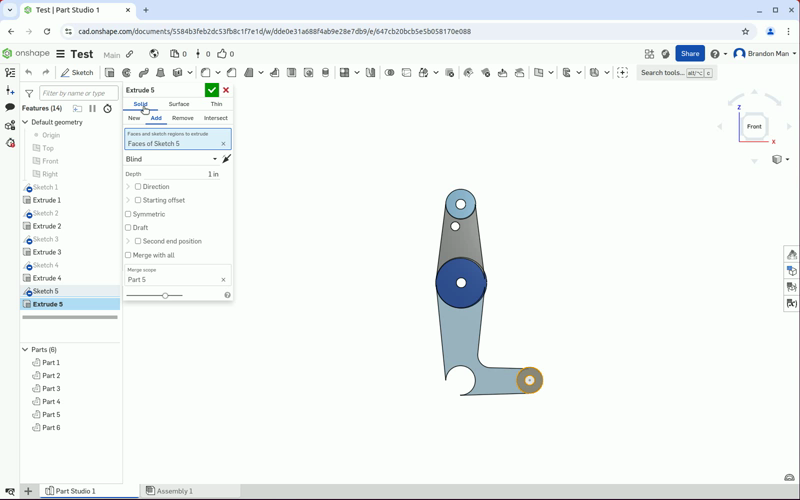
click(143, 106)
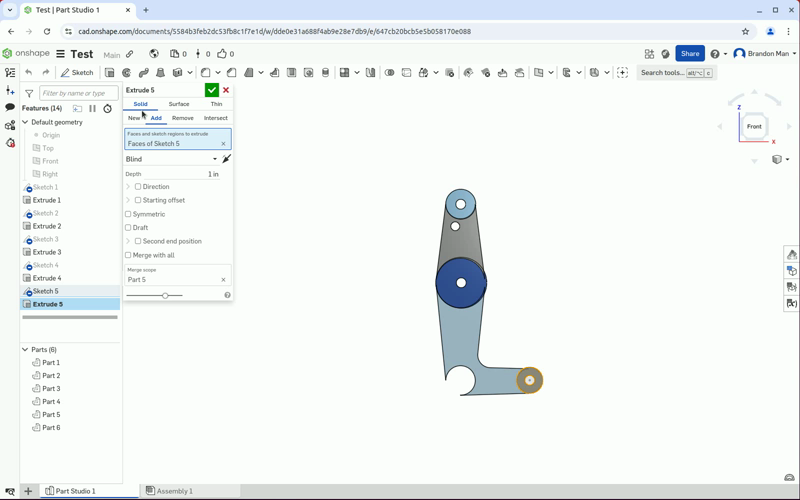
mouse_move(137, 120)
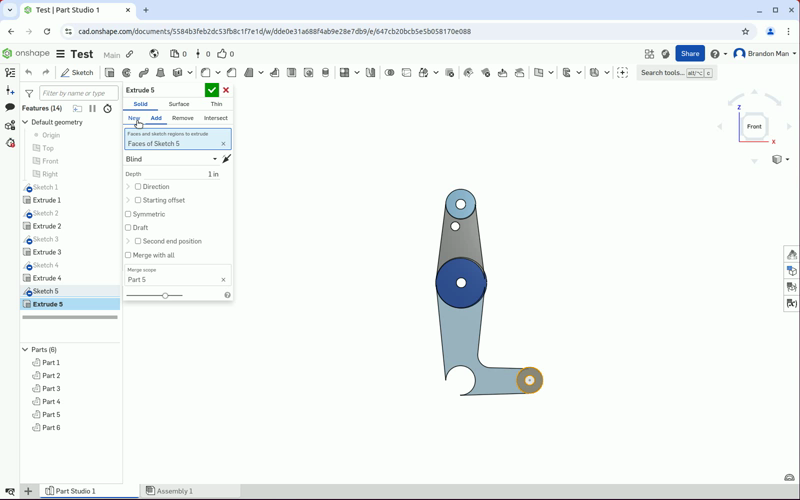
click(137, 120)
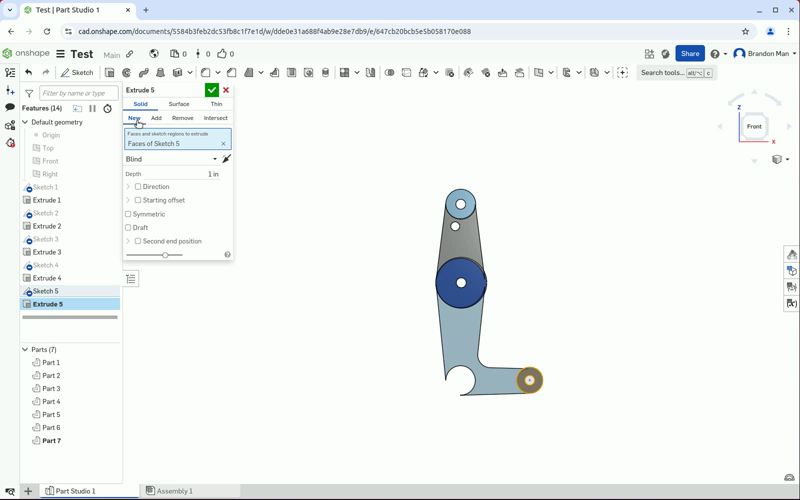
key(tab, 4)
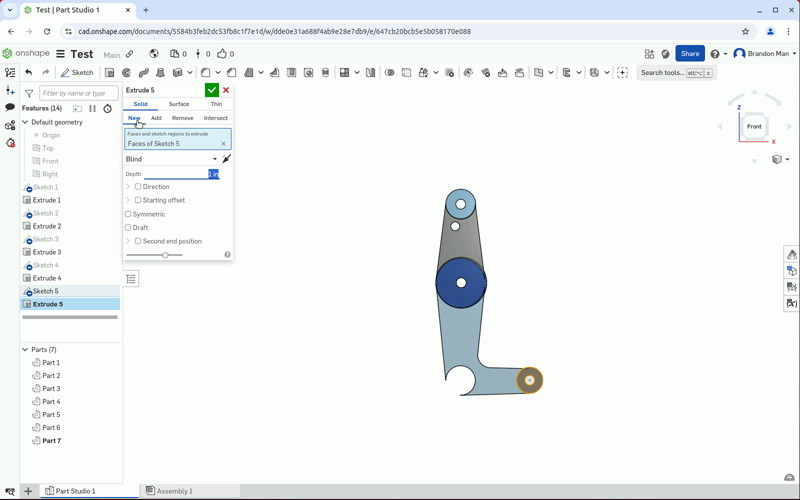
text(0.963)
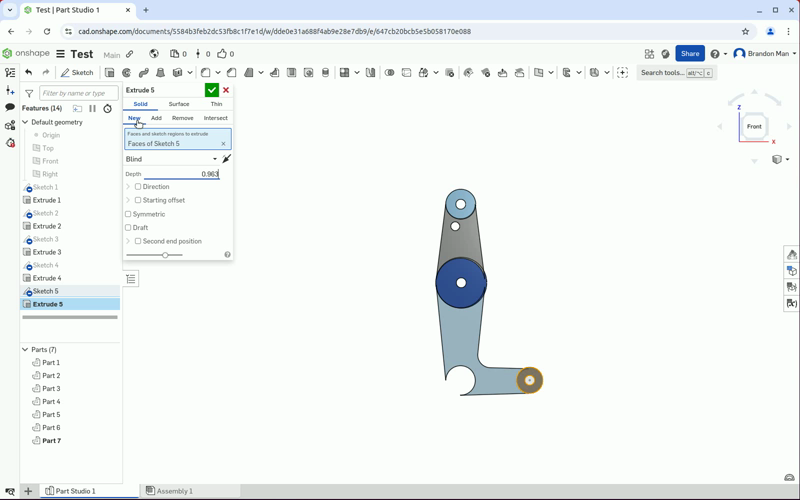
key(enter)
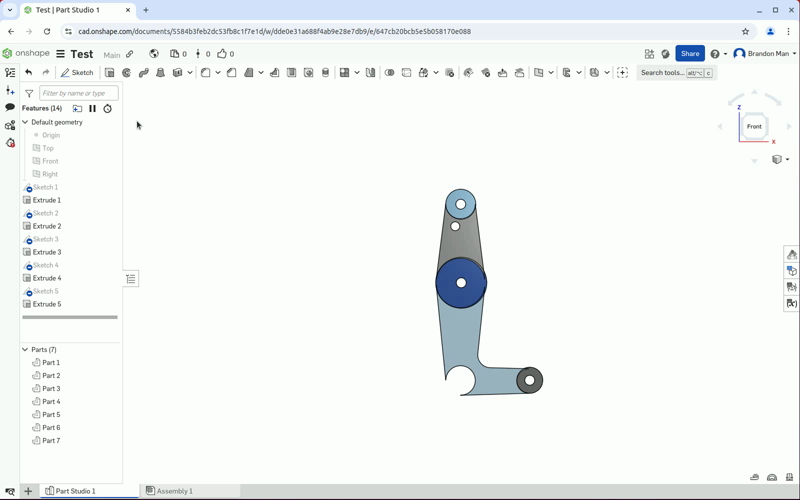
key(shift+h)
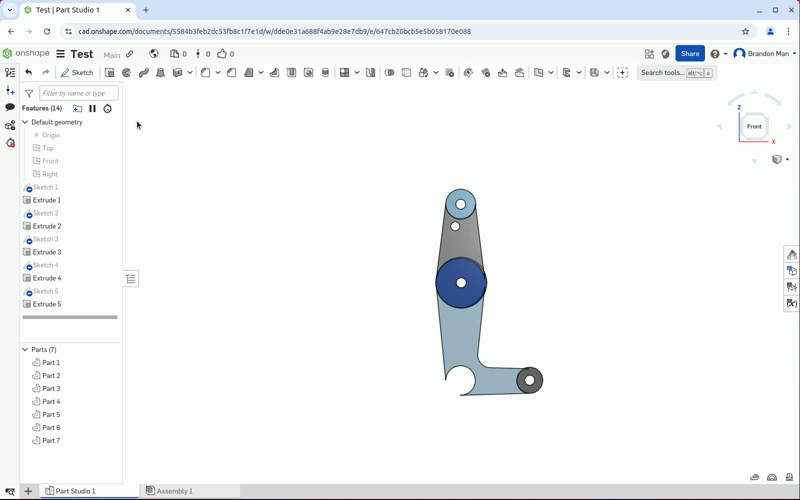
key(shift+h)
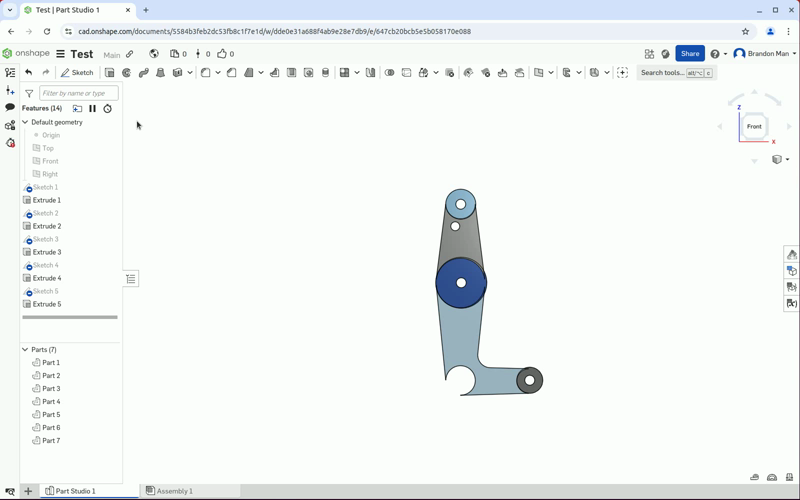
mouse_move(73, 189)
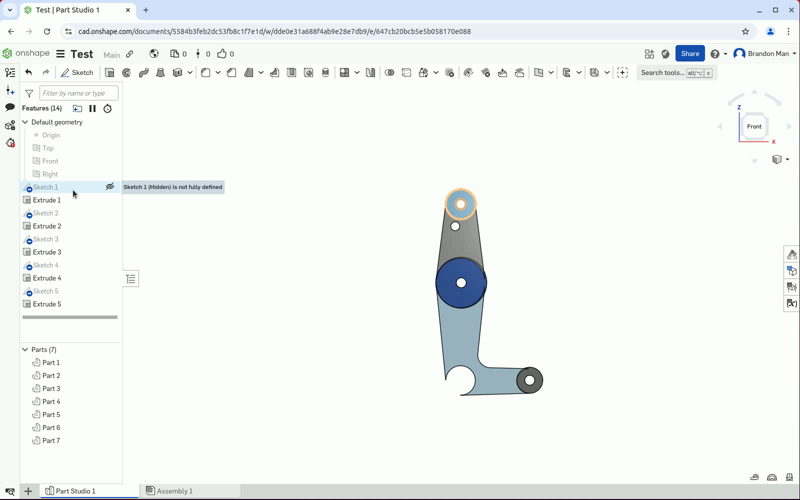
click(73, 189)
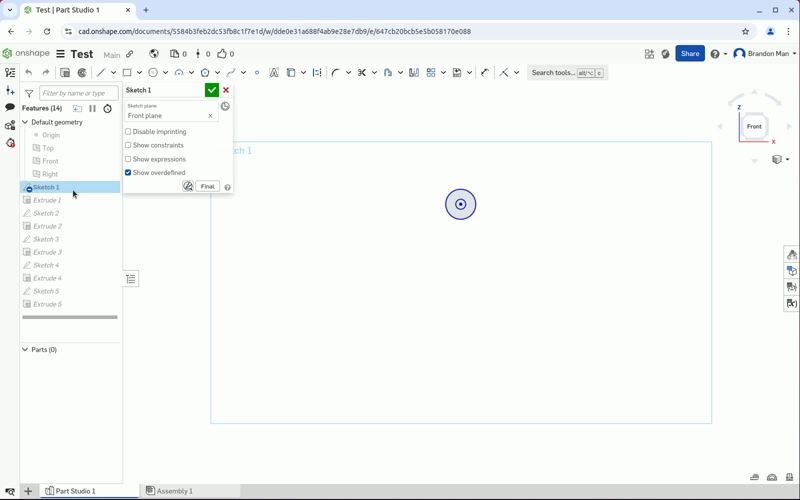
mouse_move(229, 92)
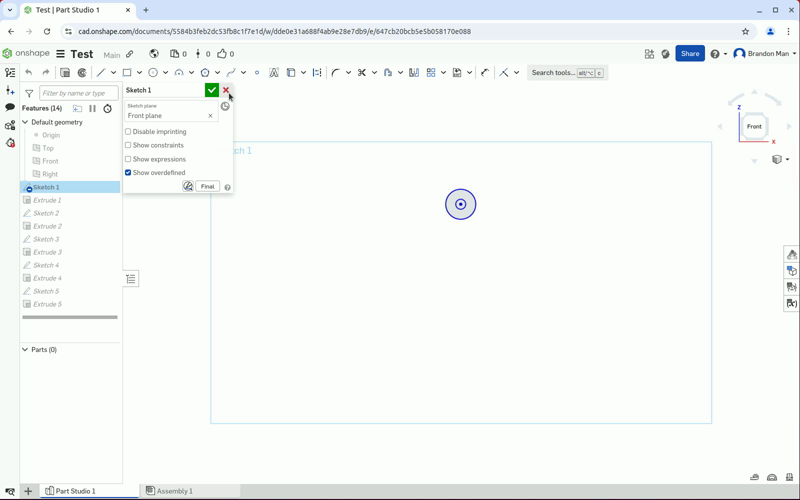
click(229, 92)
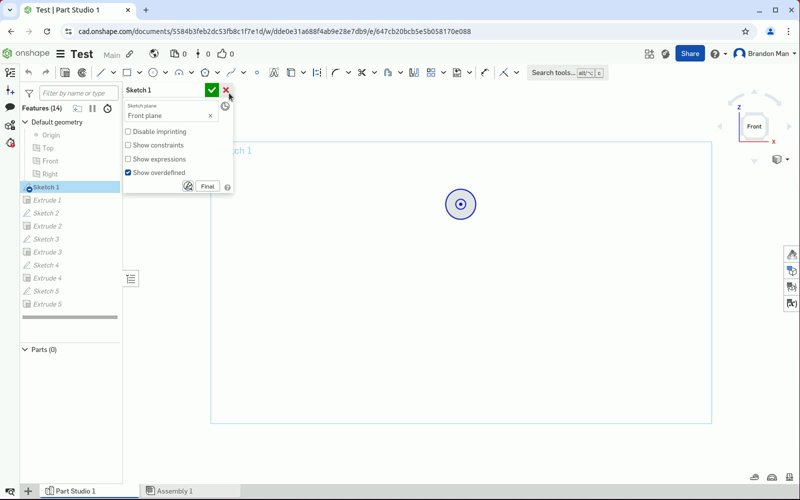
key(shift+s)
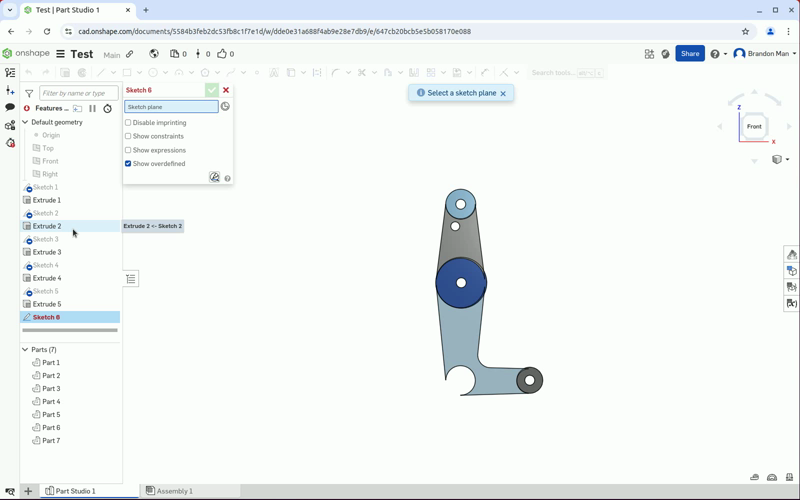
scroll(3)
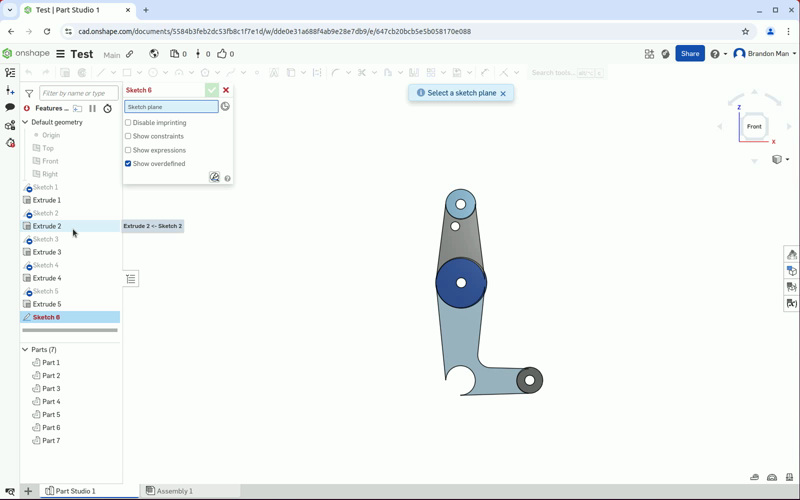
mouse_move(73, 163)
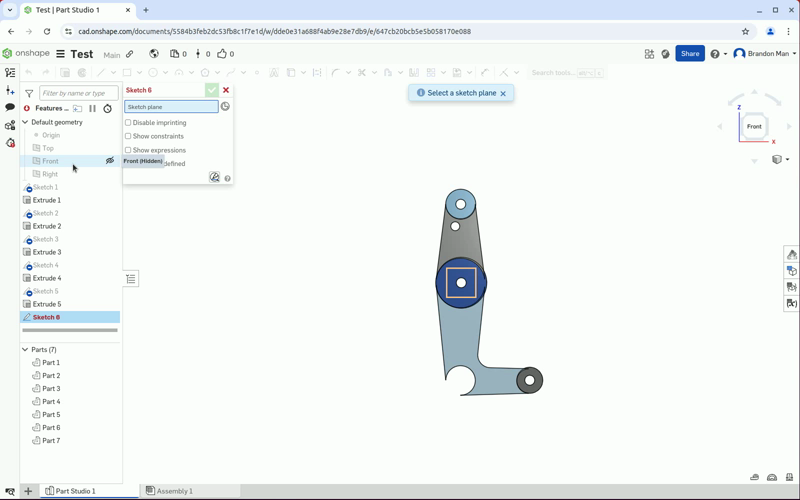
click(73, 163)
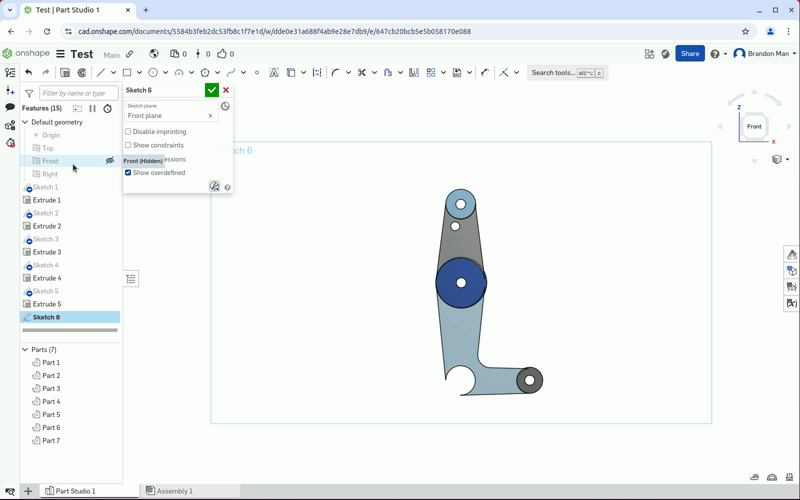
mouse_move(73, 352)
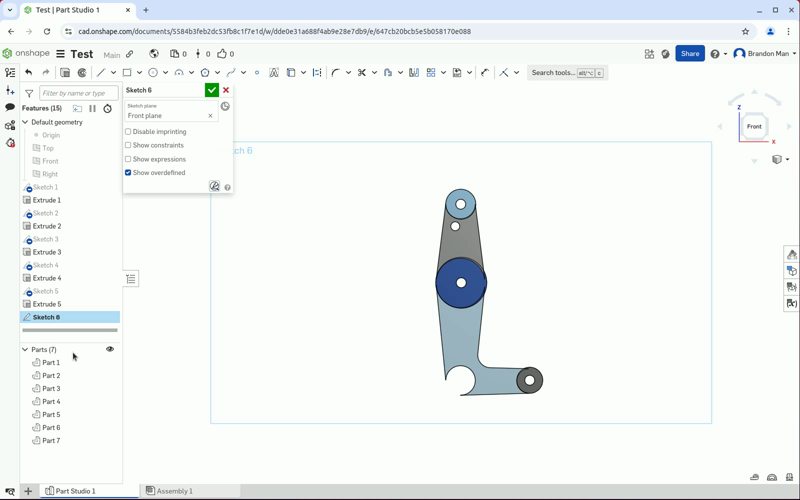
key(y)
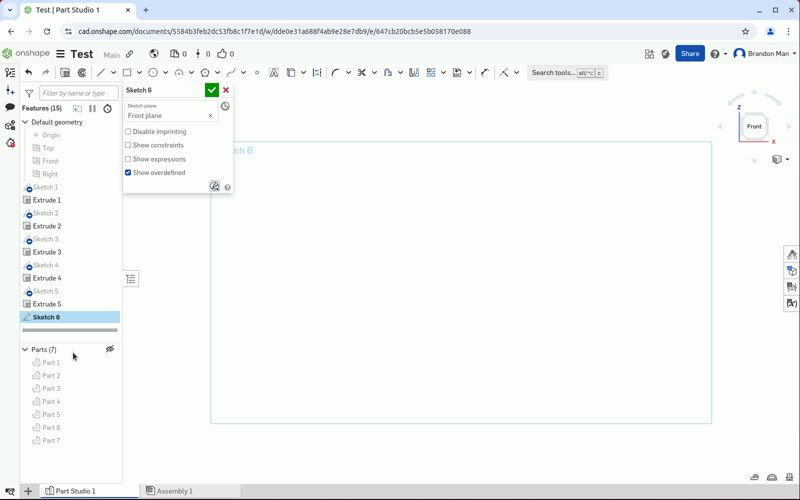
key(a)
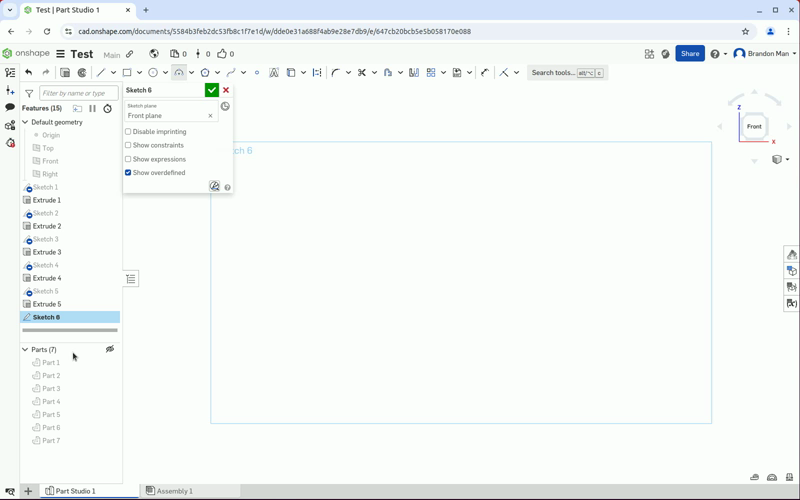
key_down(shift)
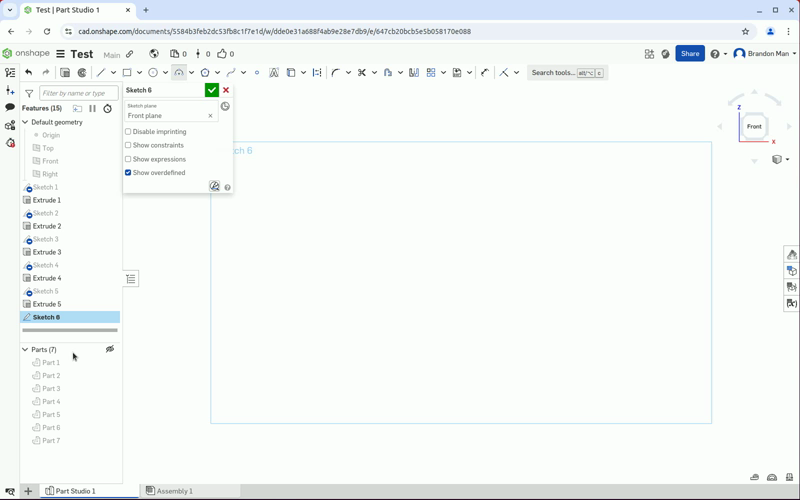
mouse_move(460, 366)
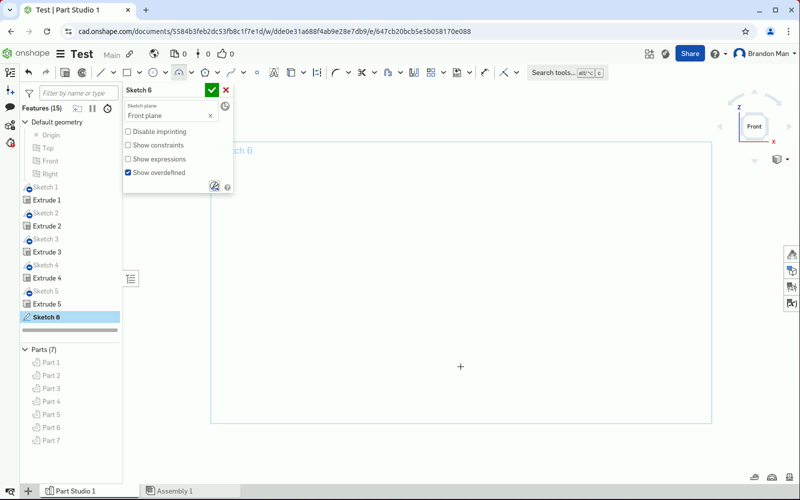
click(460, 366)
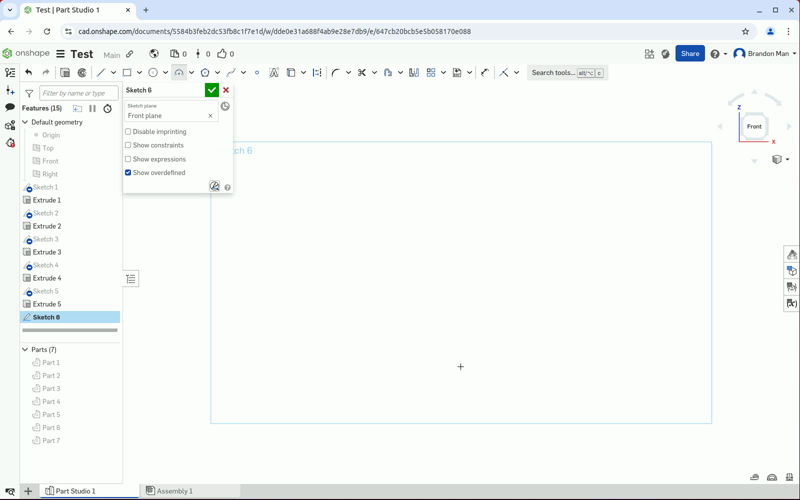
key_up(shift)
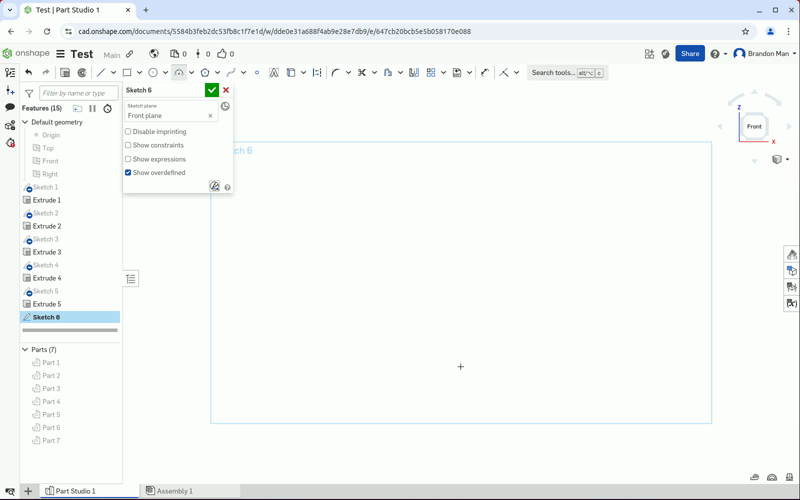
key_down(shift)
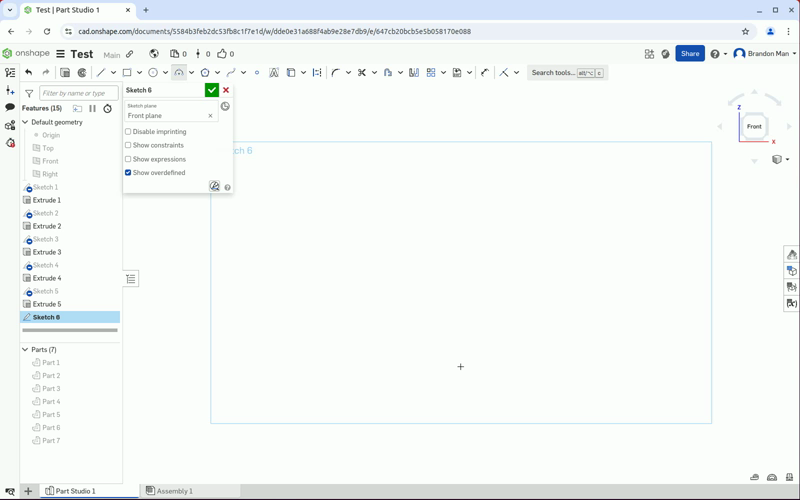
mouse_move(461, 366)
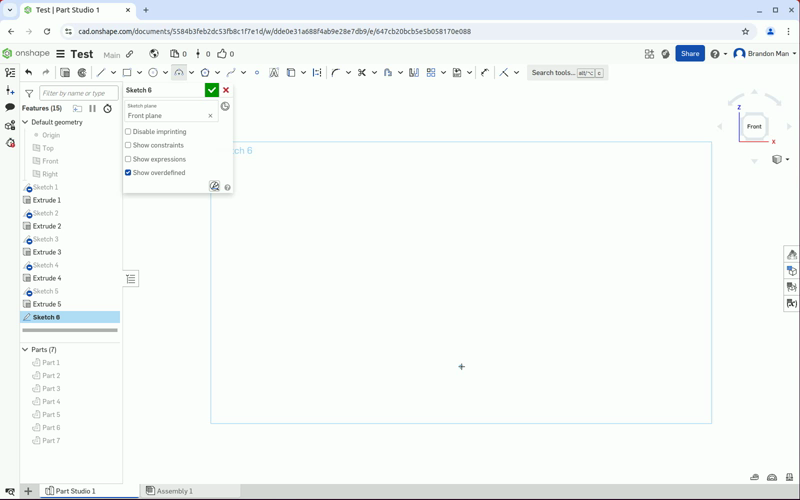
scroll(6)
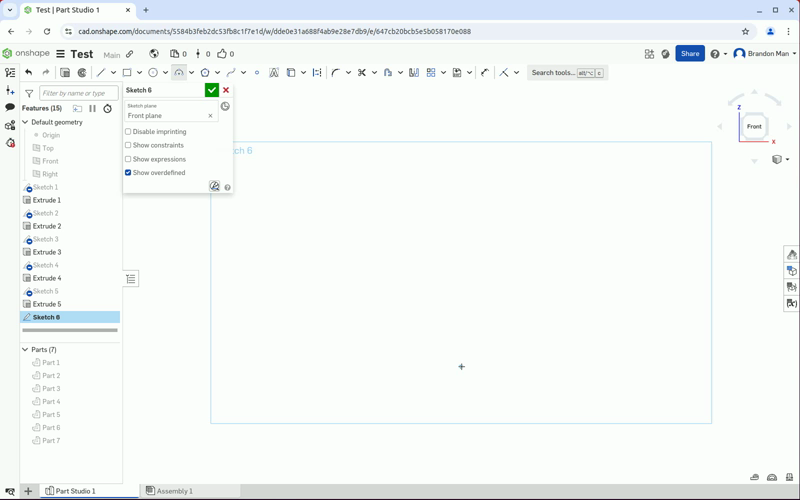
scroll(6)
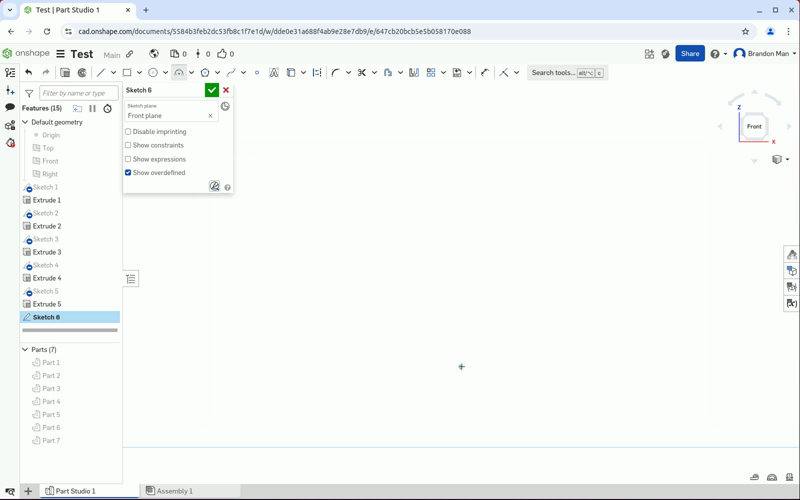
scroll(6)
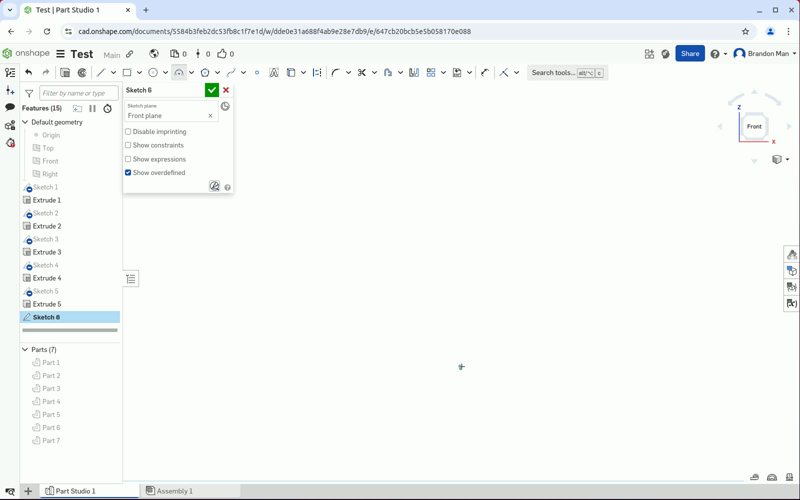
scroll(6)
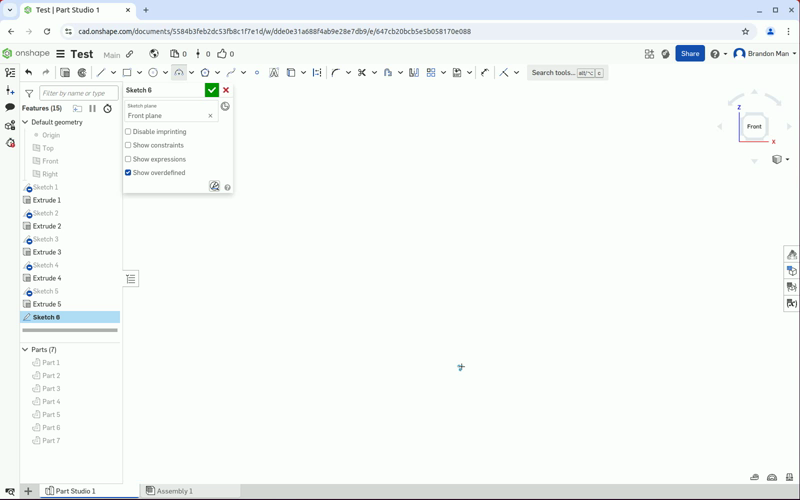
scroll(6)
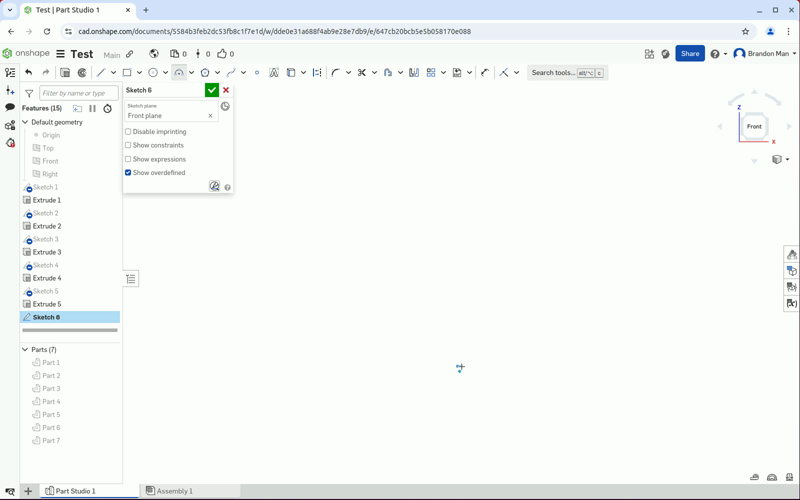
scroll(6)
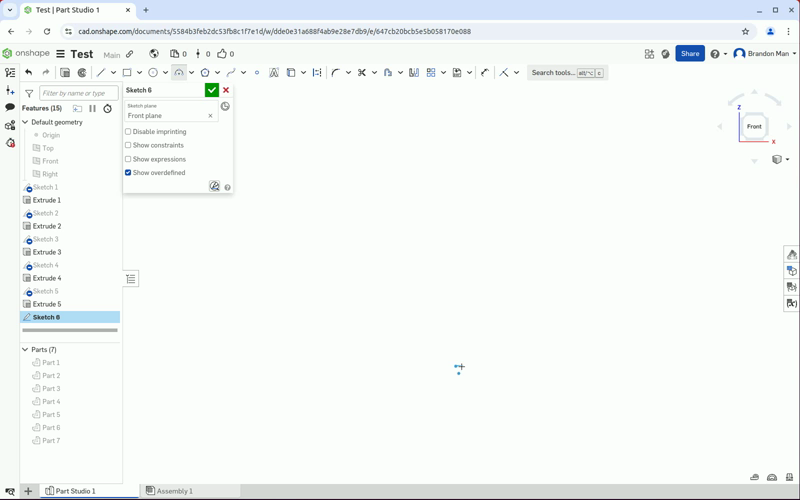
scroll(6)
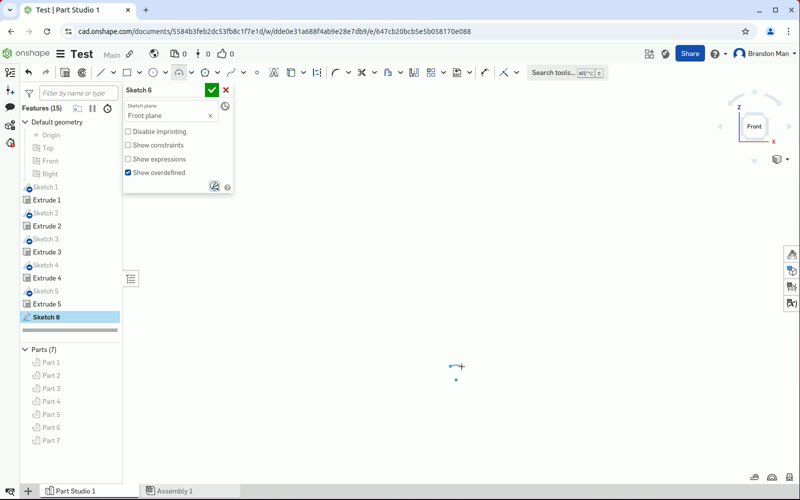
click(461, 366)
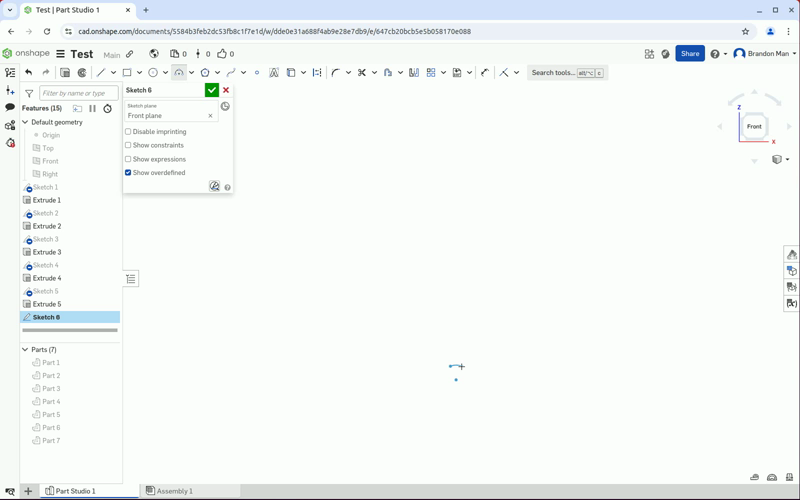
scroll(-6)
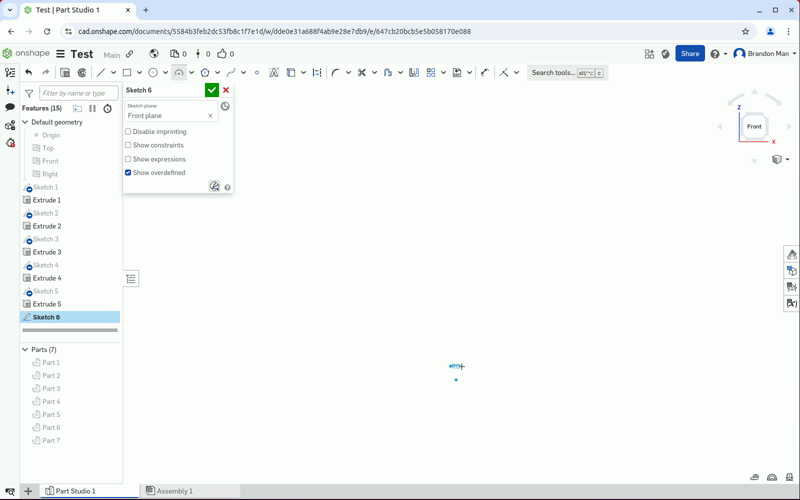
scroll(-6)
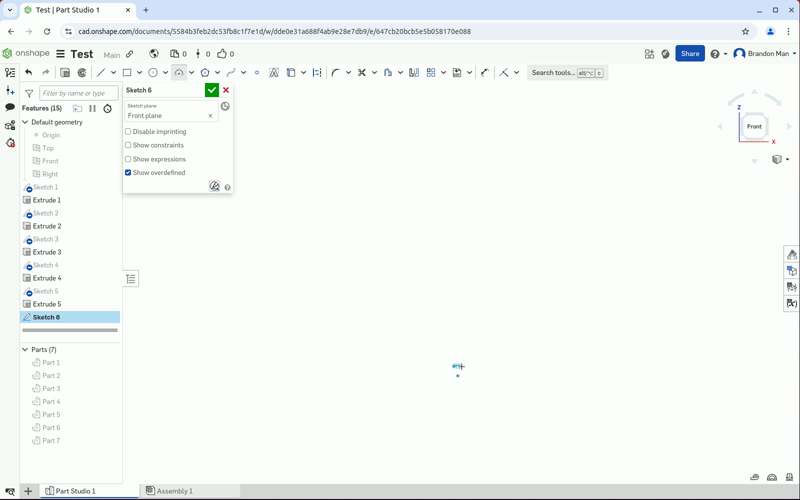
scroll(-6)
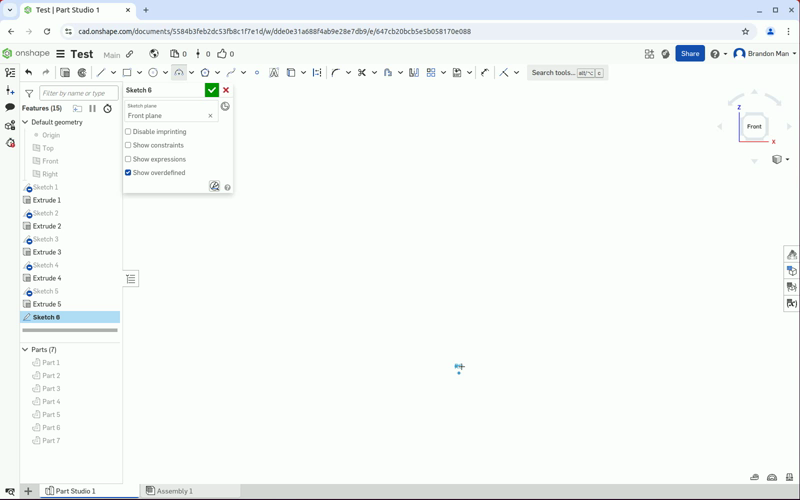
scroll(-6)
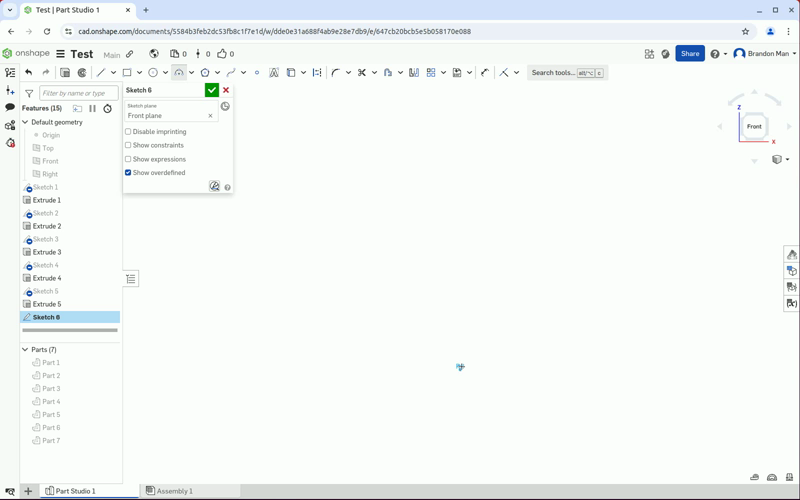
scroll(-6)
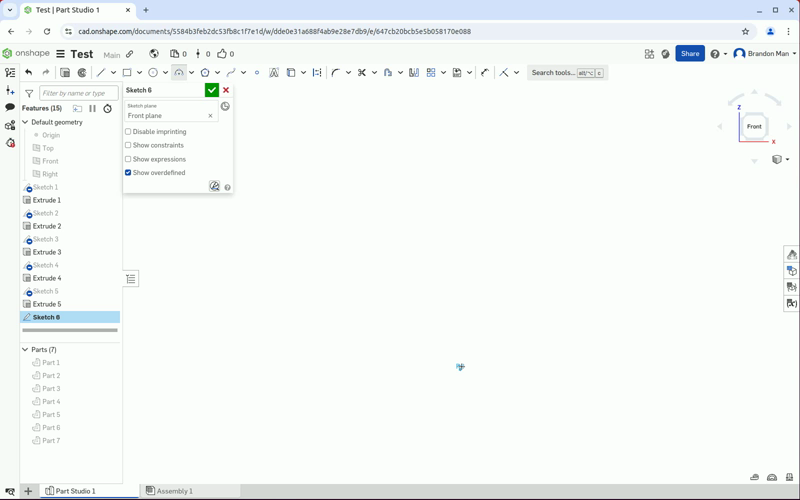
scroll(-6)
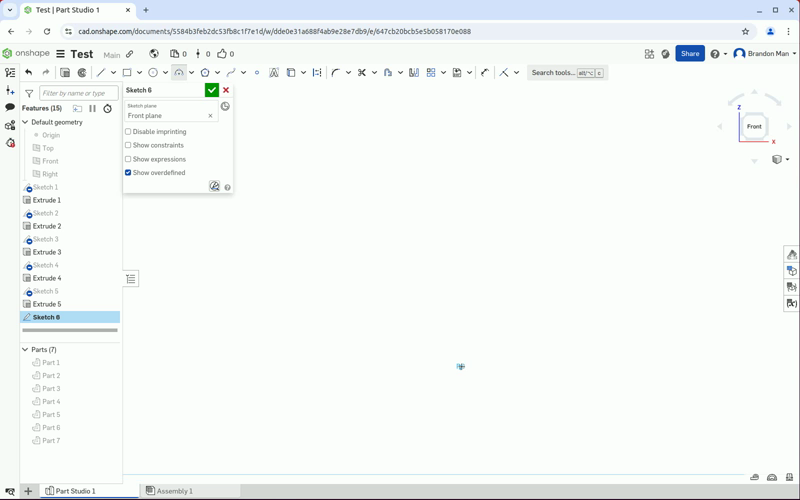
scroll(-6)
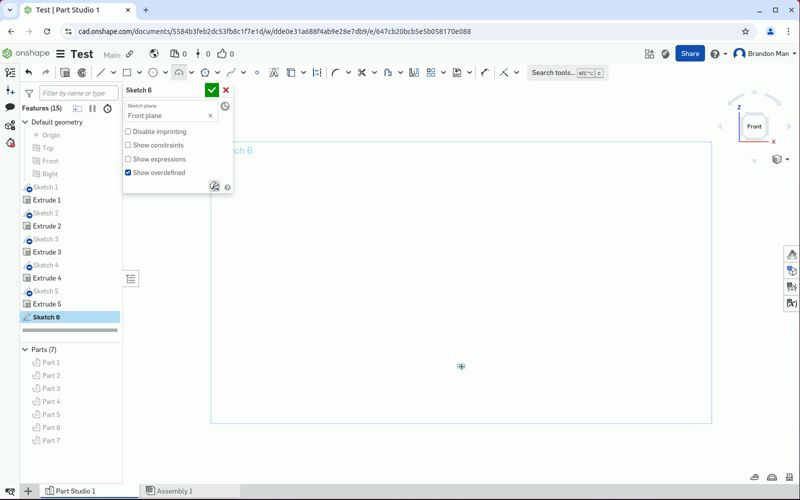
mouse_move(461, 392)
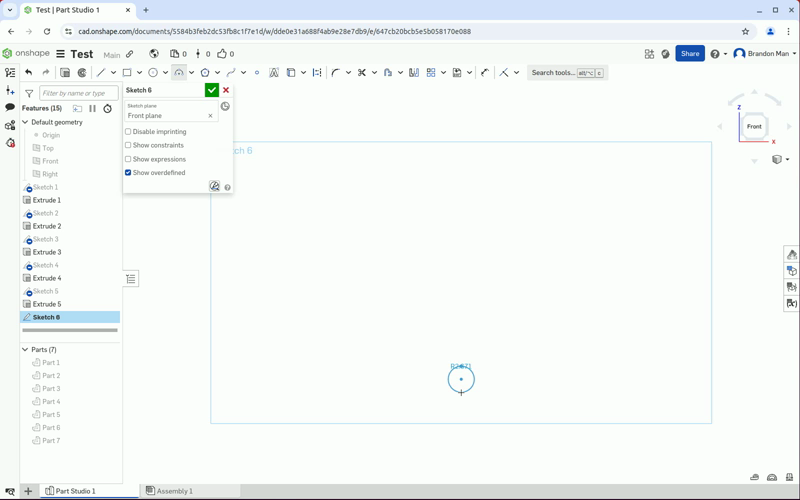
scroll(6)
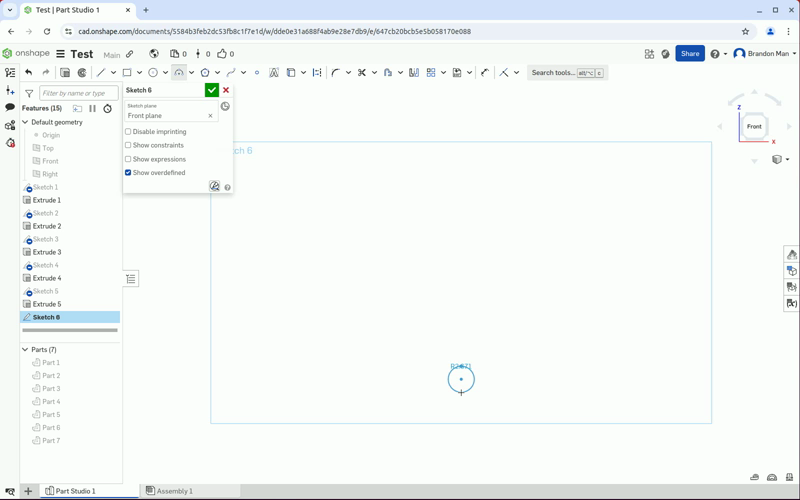
scroll(6)
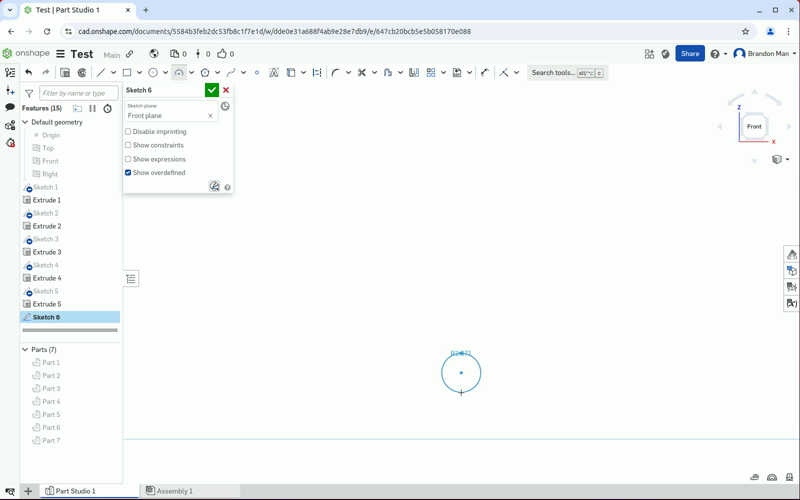
scroll(6)
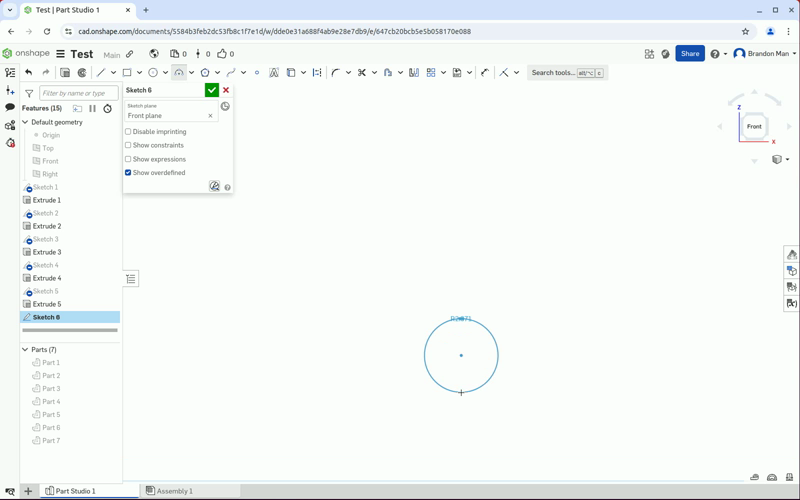
scroll(6)
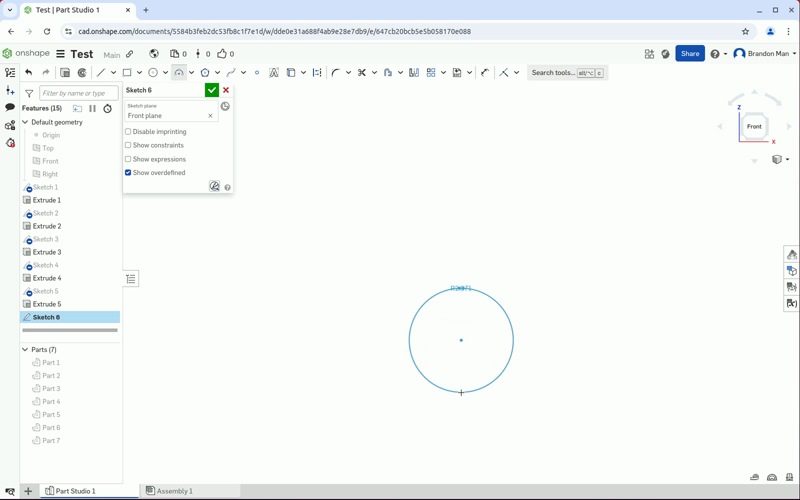
scroll(6)
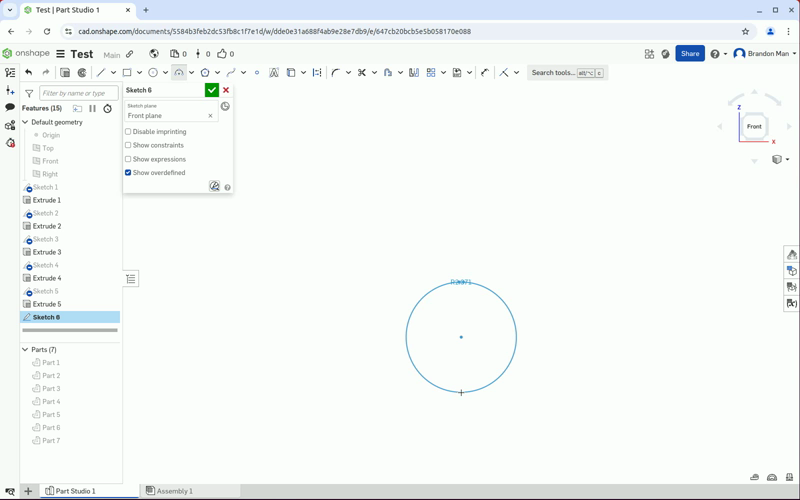
scroll(6)
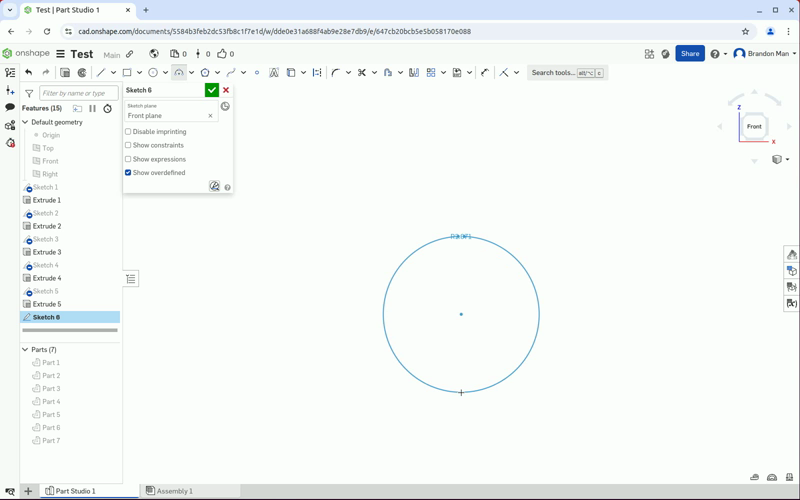
scroll(6)
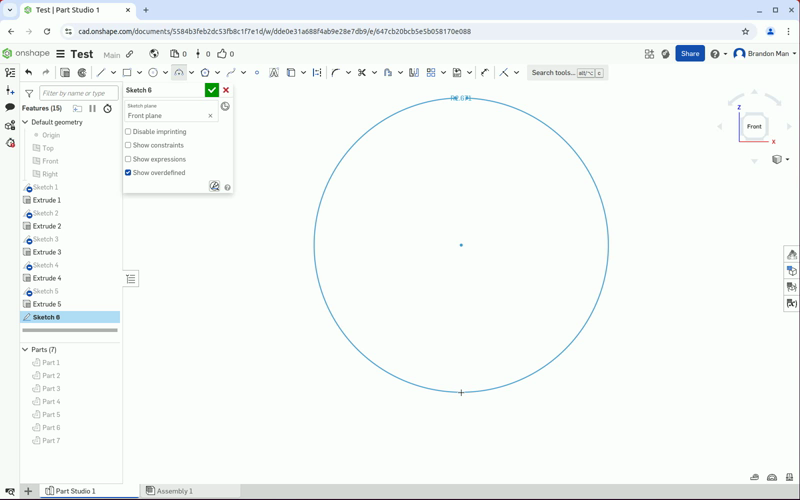
click(461, 392)
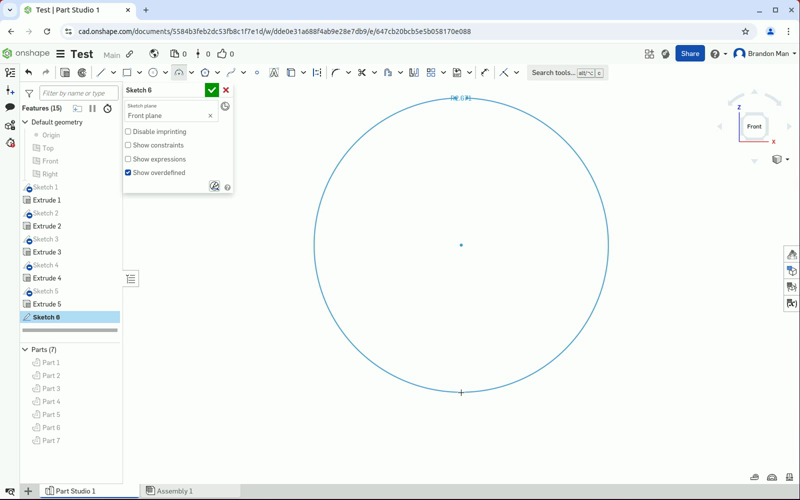
scroll(-6)
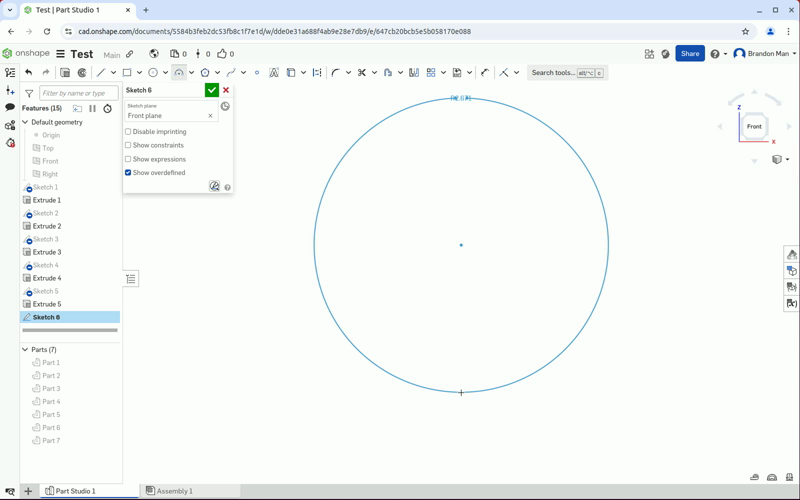
scroll(-6)
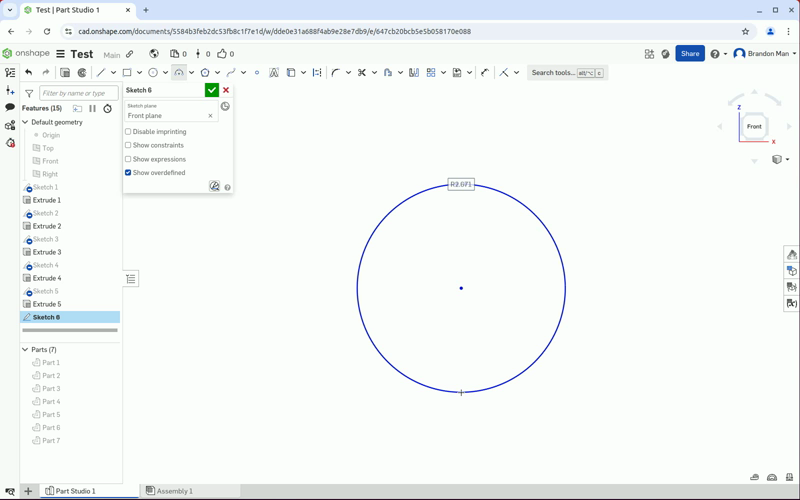
scroll(-6)
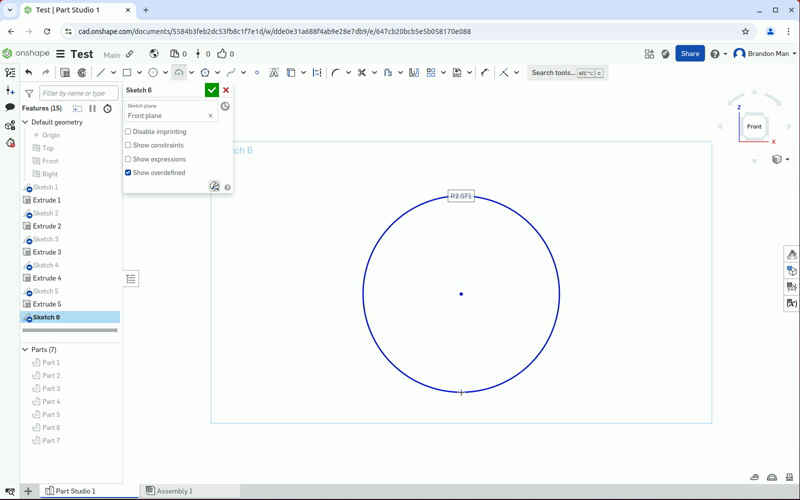
scroll(-6)
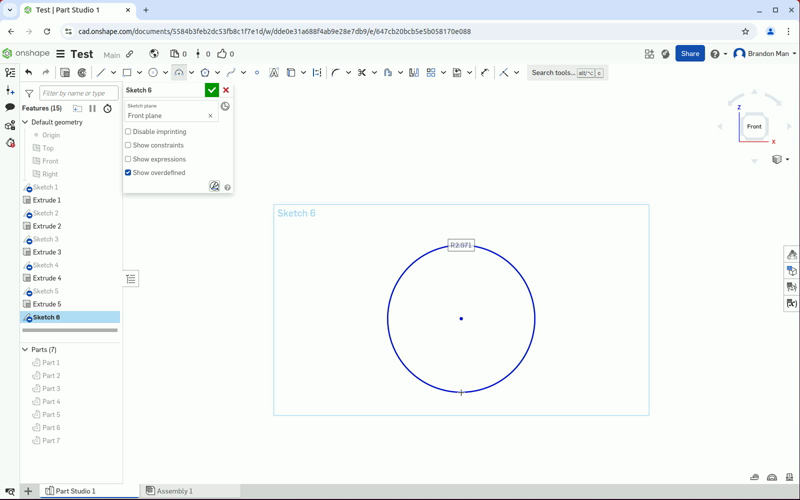
scroll(-6)
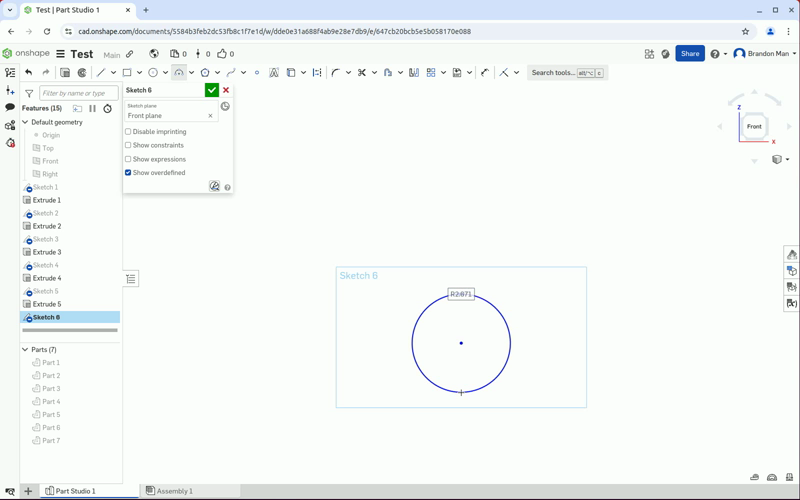
scroll(-6)
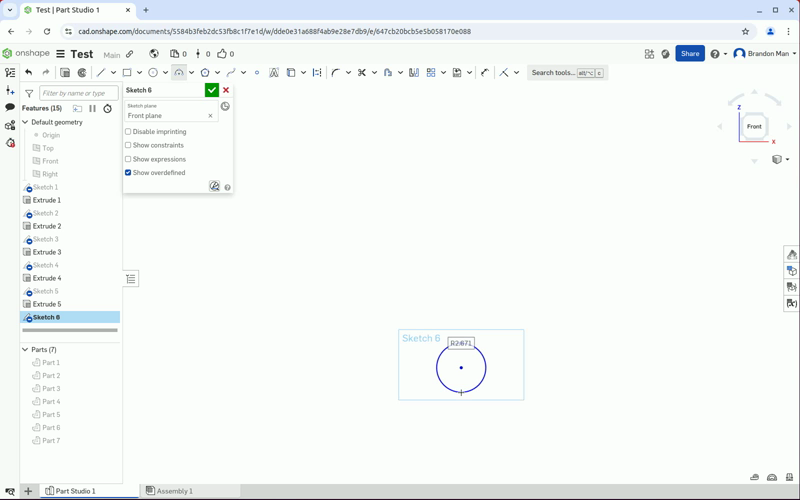
scroll(-6)
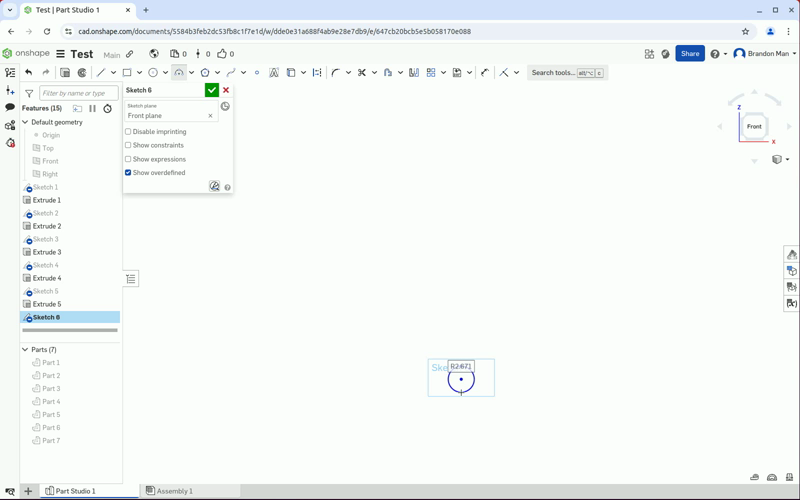
key_up(shift)
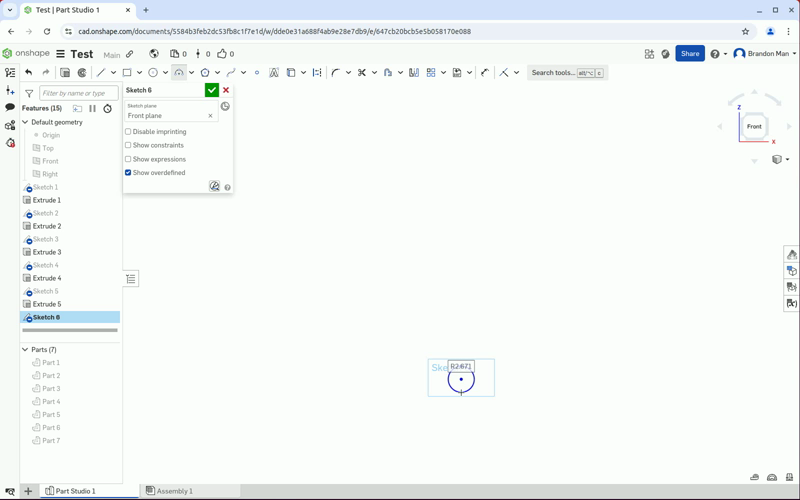
key(esc)
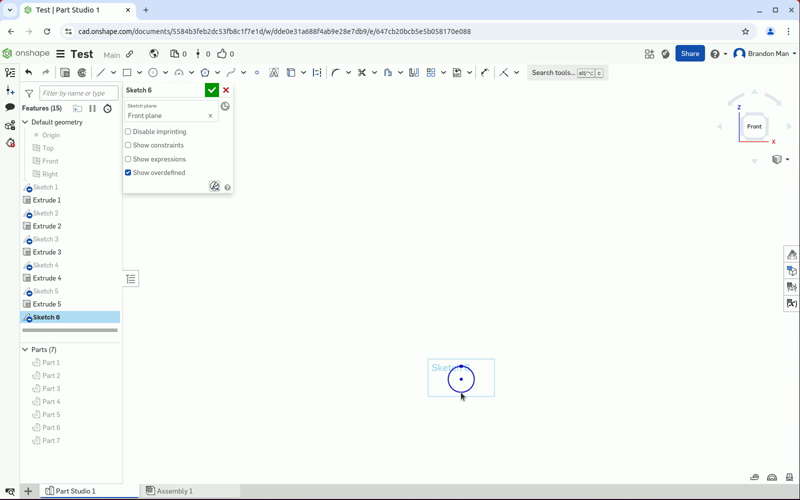
key(l)
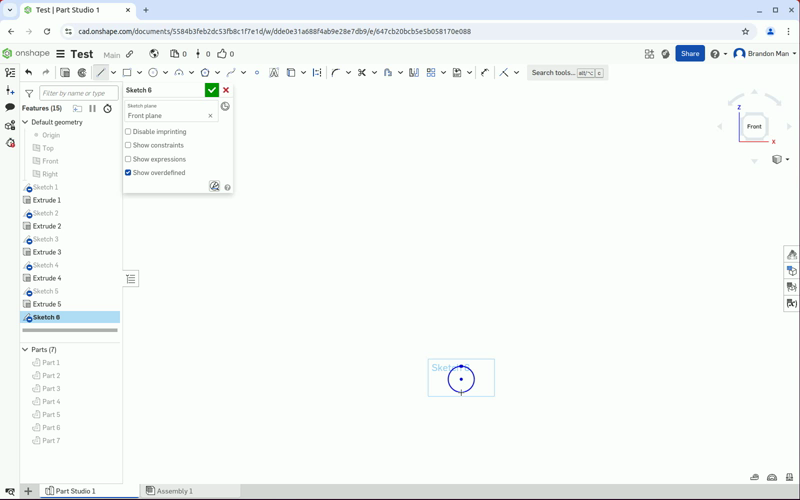
mouse_move(461, 366)
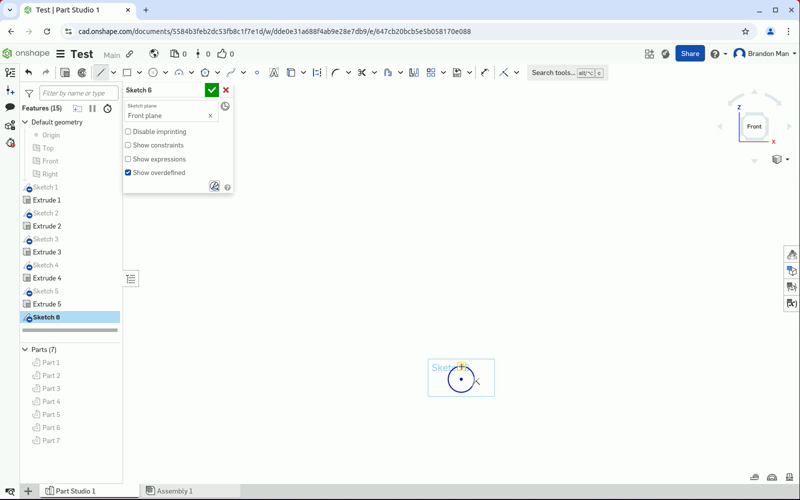
scroll(6)
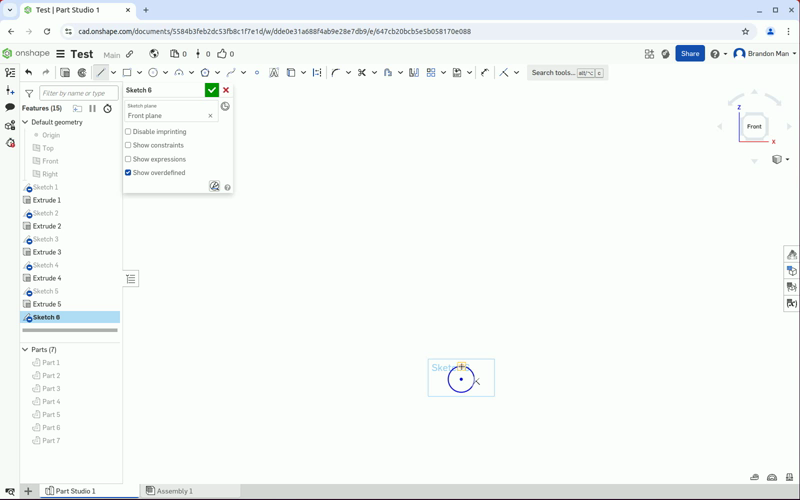
scroll(6)
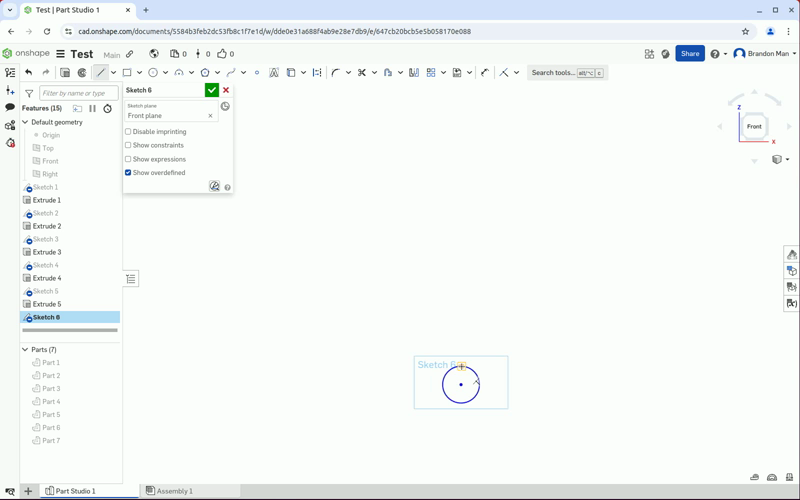
scroll(6)
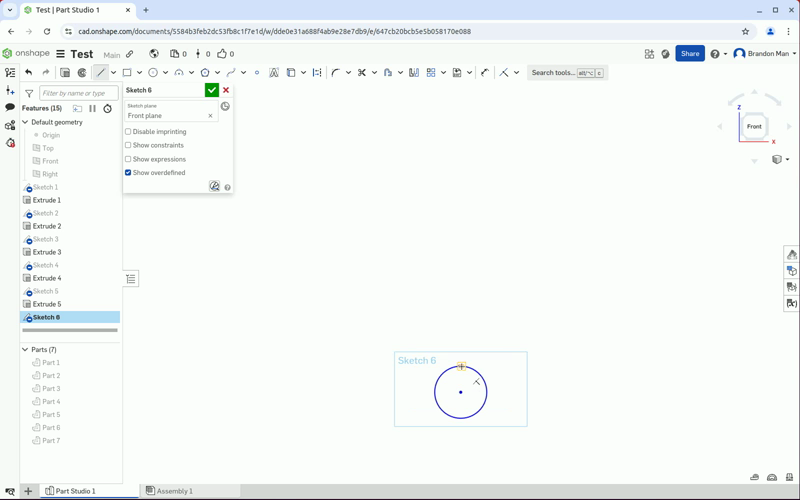
scroll(6)
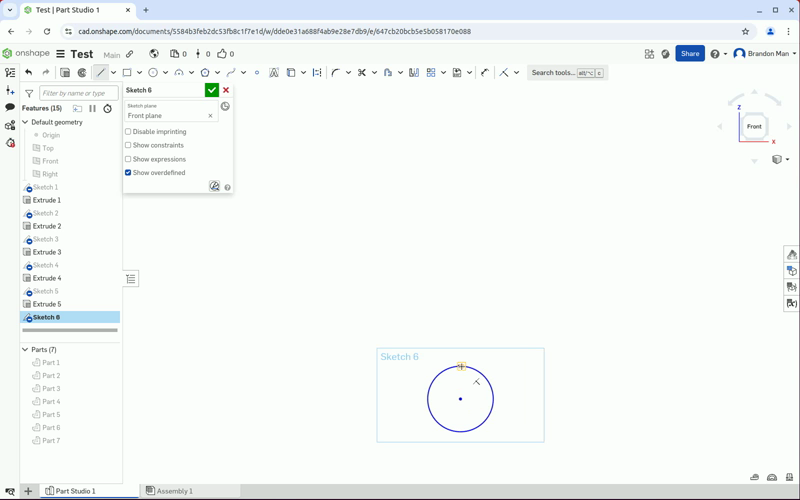
scroll(6)
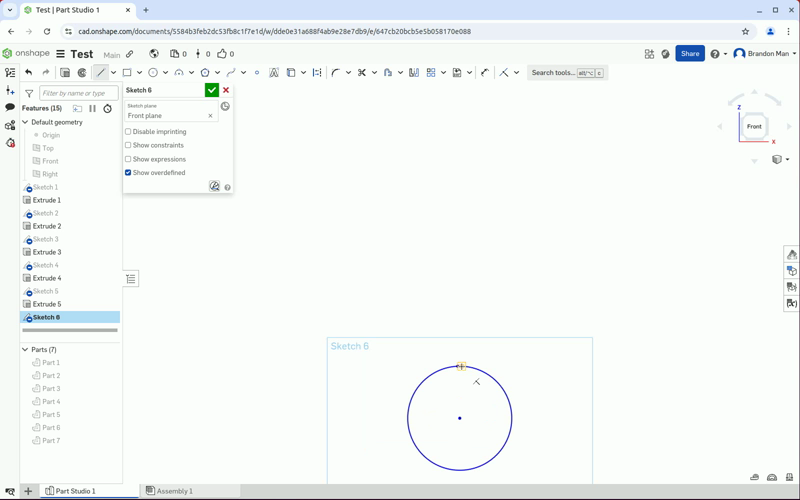
scroll(6)
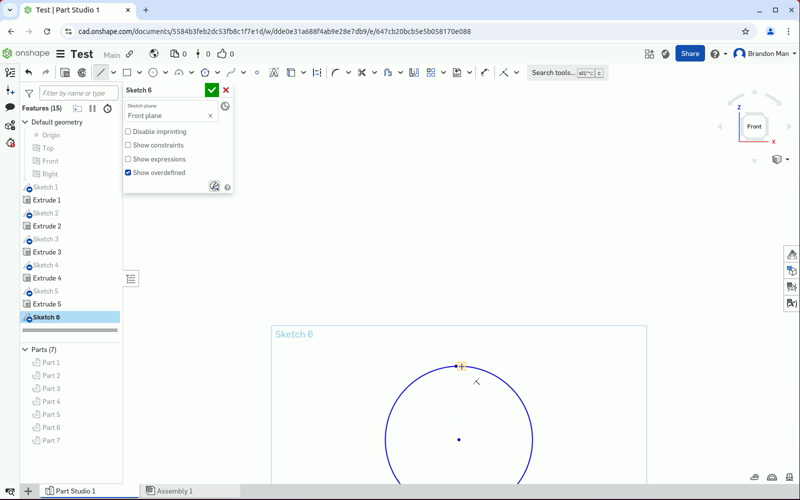
scroll(6)
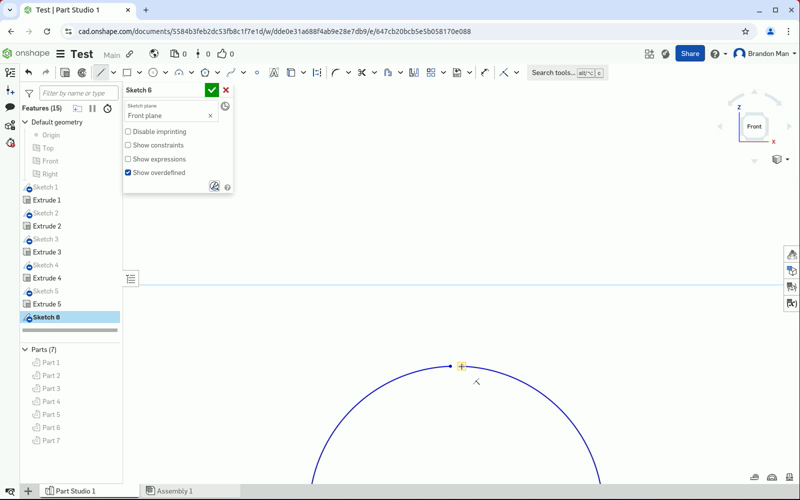
click(461, 366)
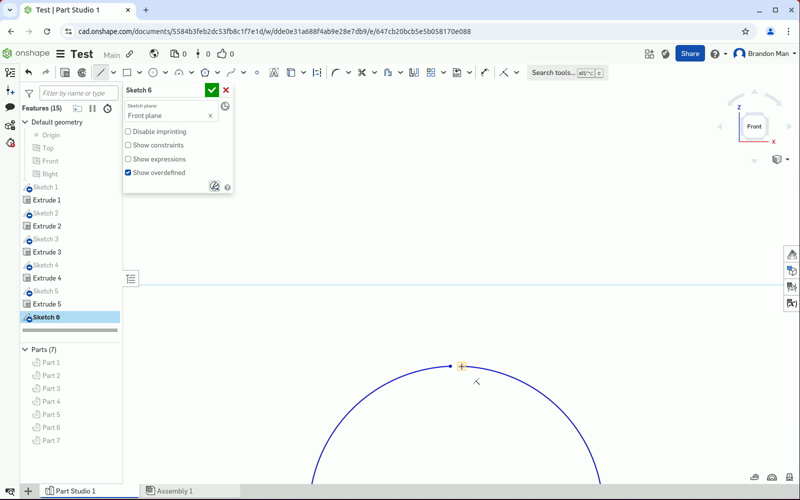
scroll(-6)
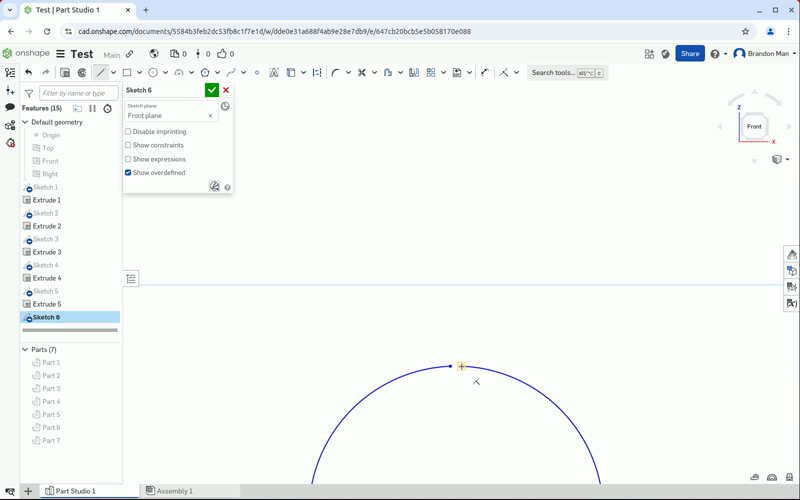
scroll(-6)
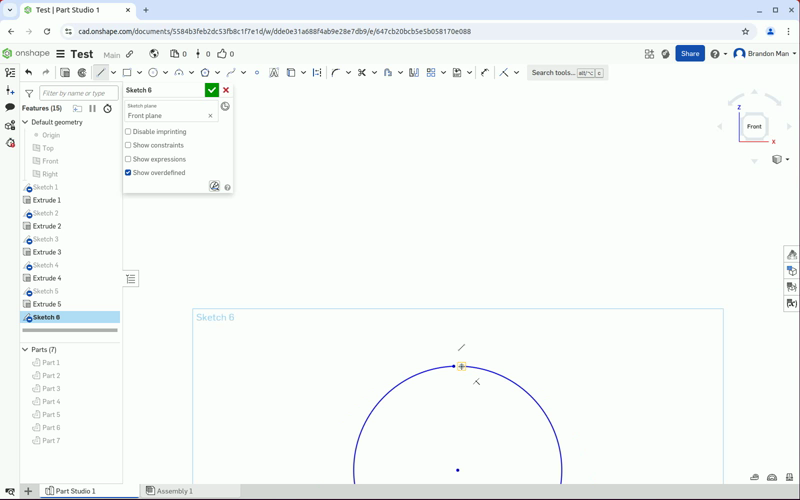
scroll(-6)
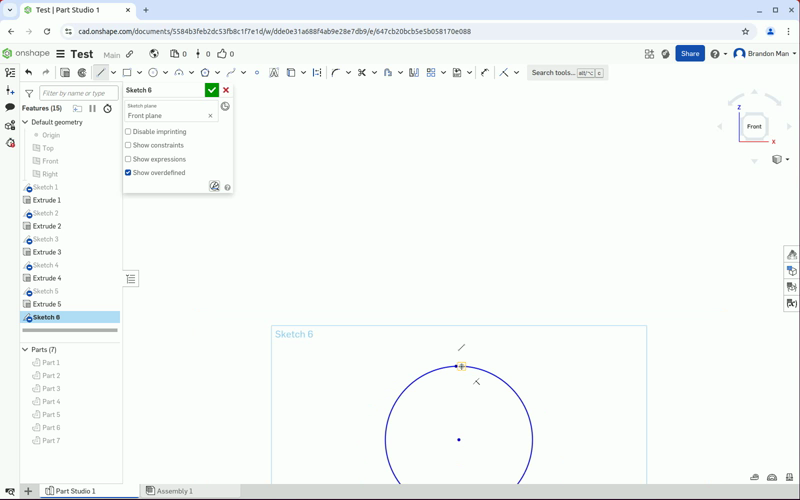
scroll(-6)
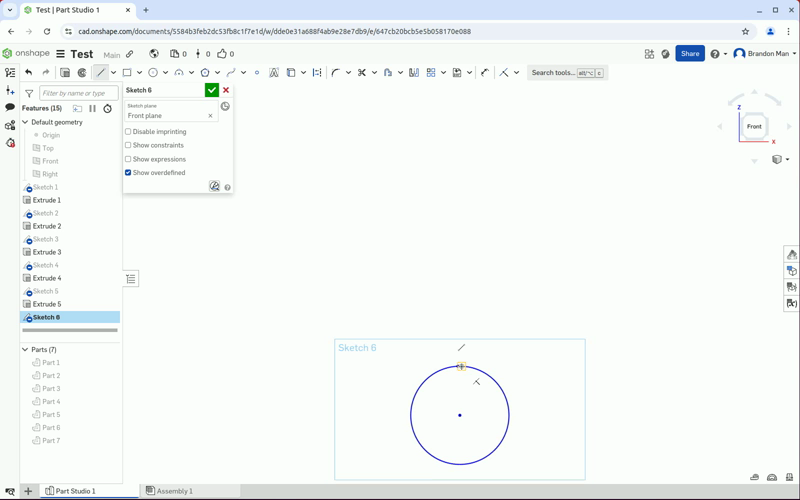
scroll(-6)
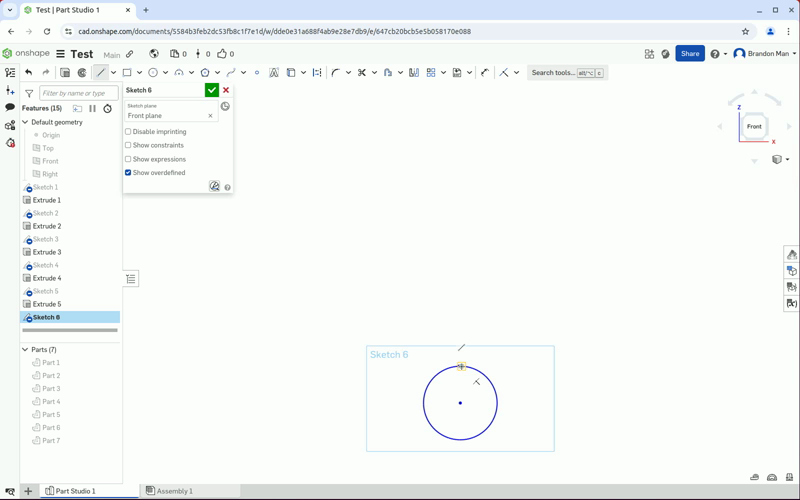
scroll(-6)
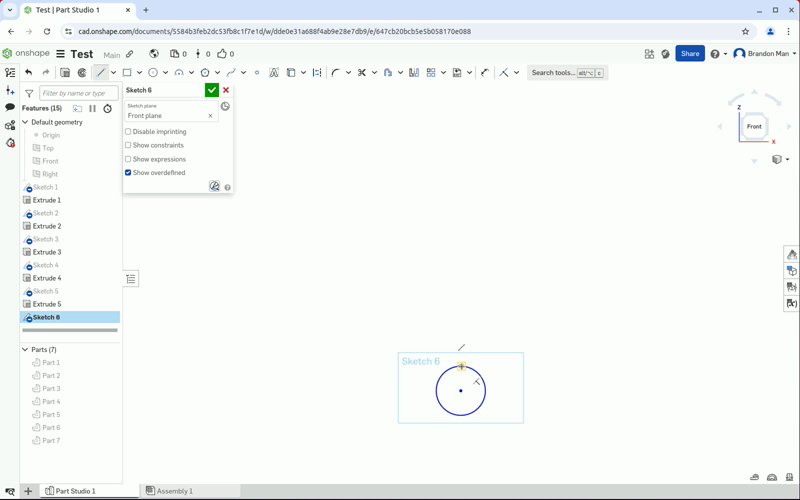
scroll(-6)
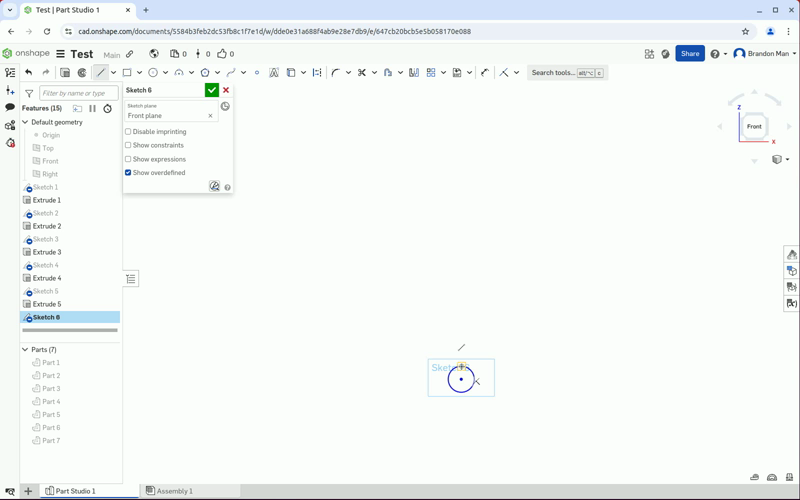
mouse_move(491, 366)
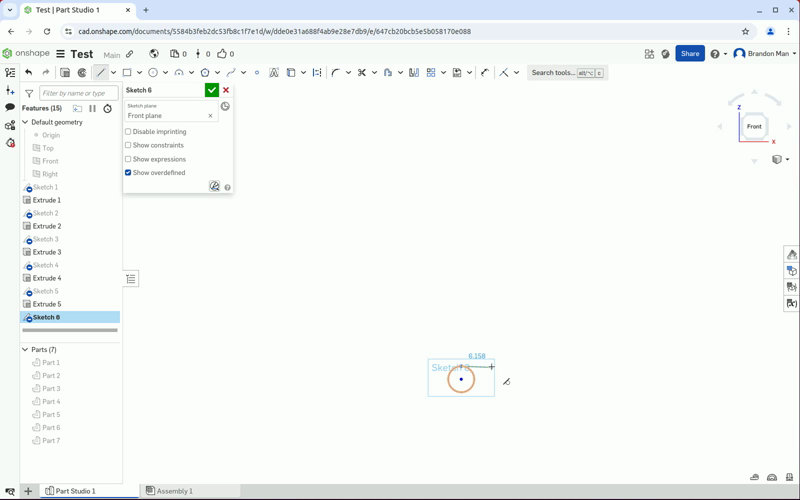
key_down(shift)
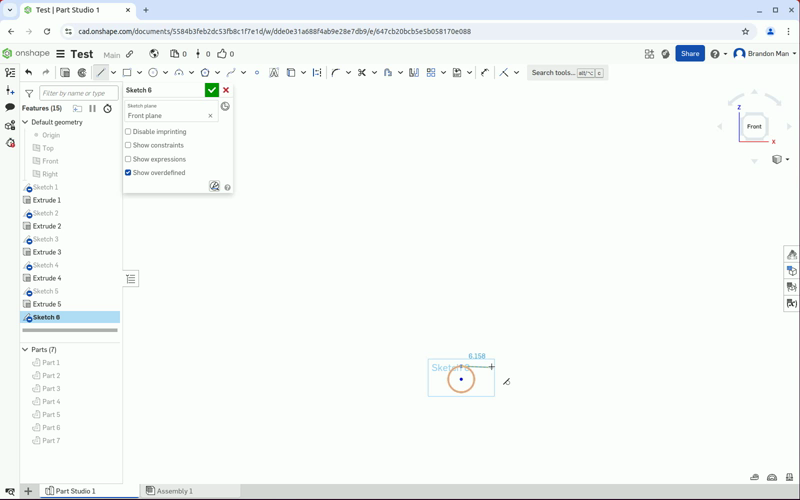
mouse_move(460, 366)
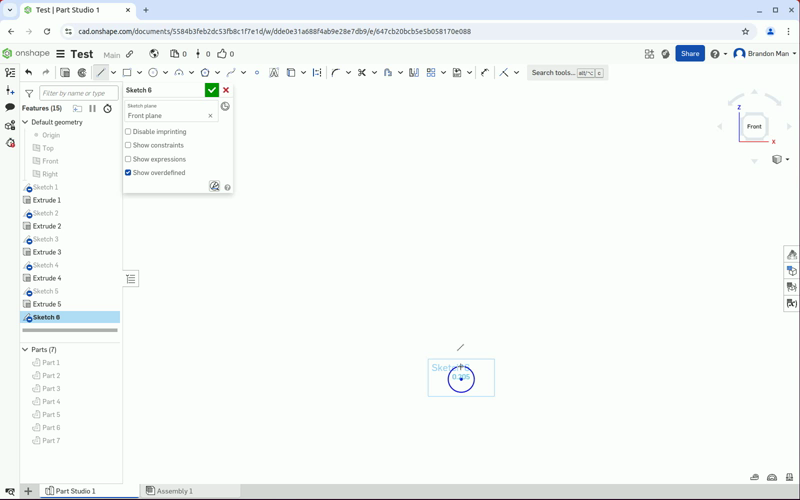
scroll(6)
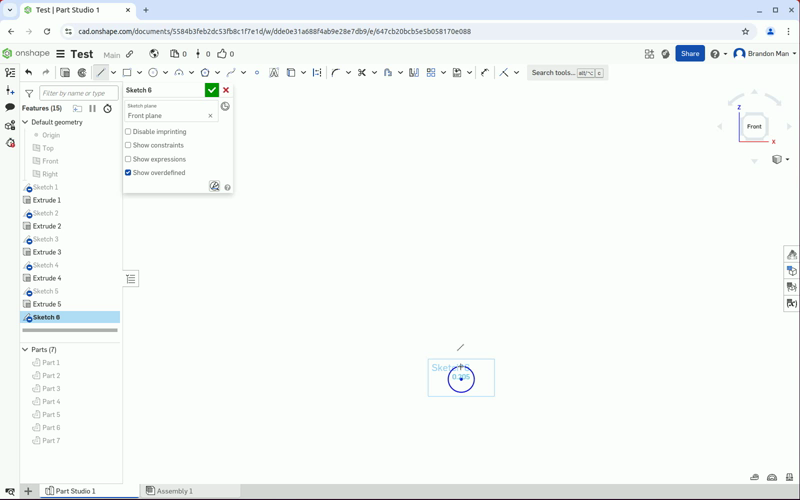
scroll(6)
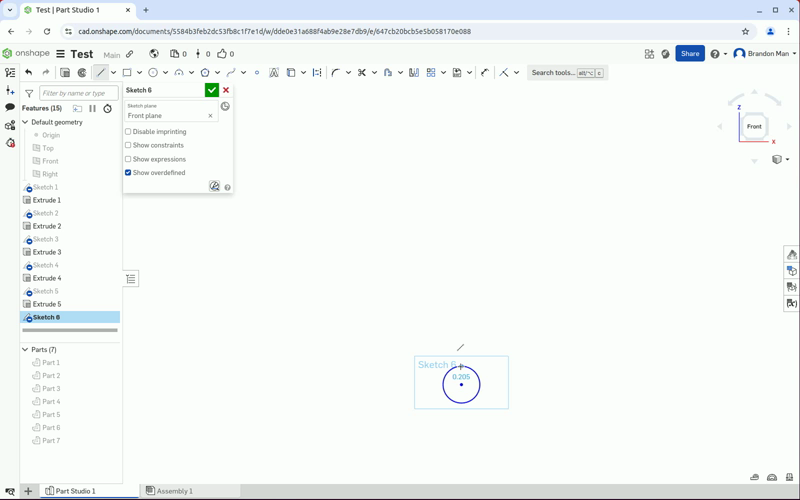
scroll(6)
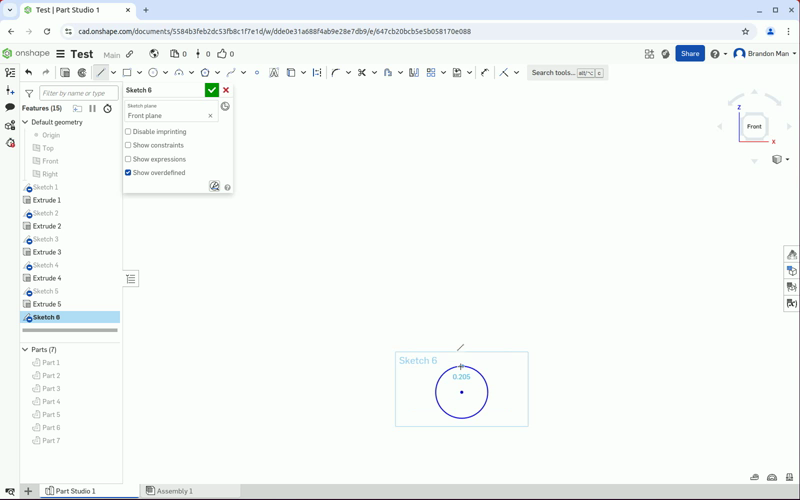
scroll(6)
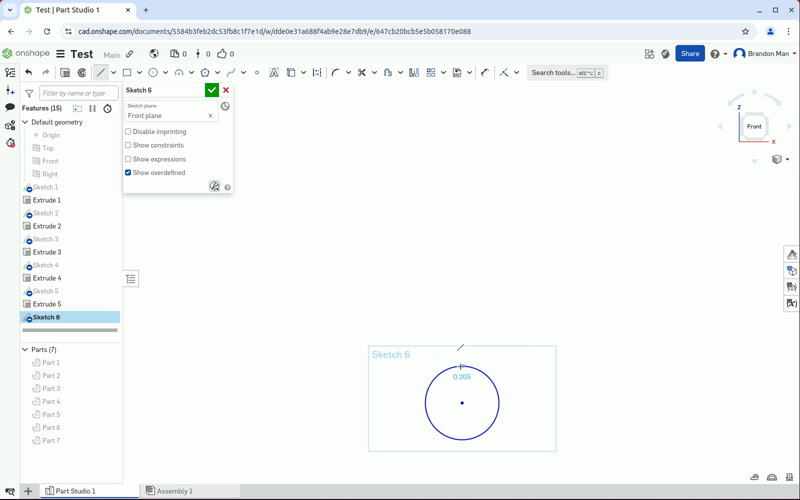
scroll(6)
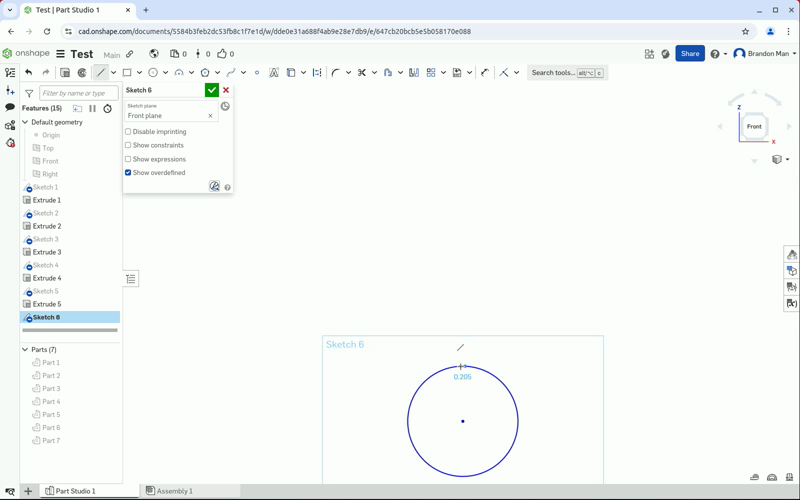
scroll(6)
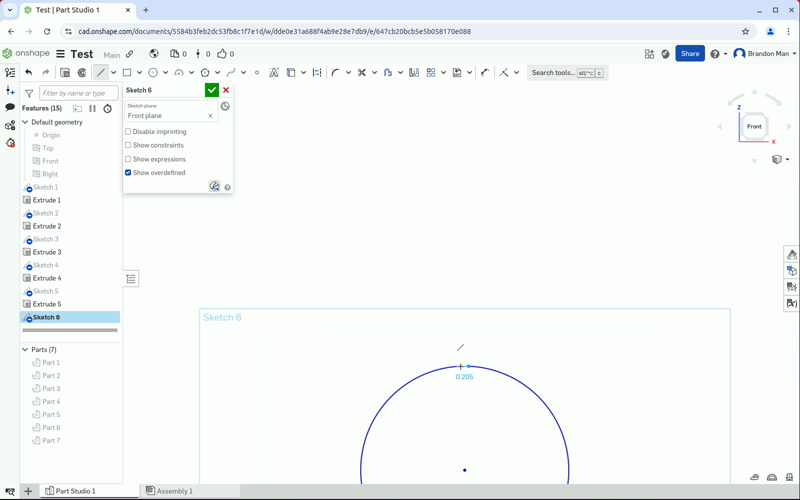
scroll(6)
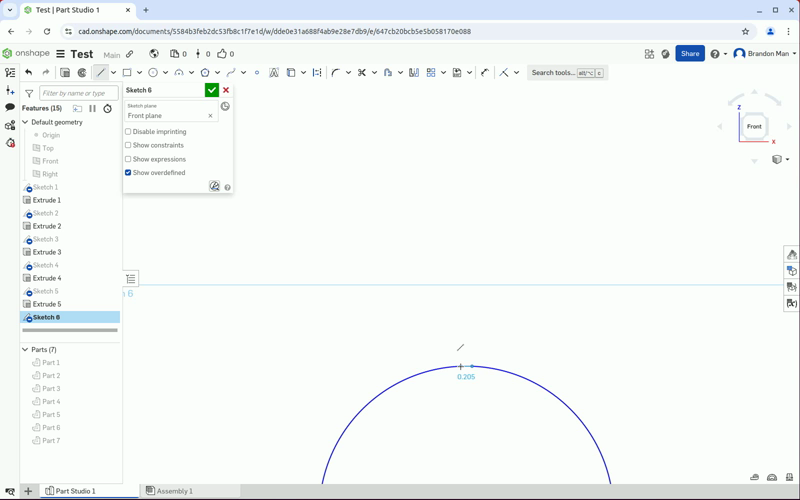
key_up(shift)
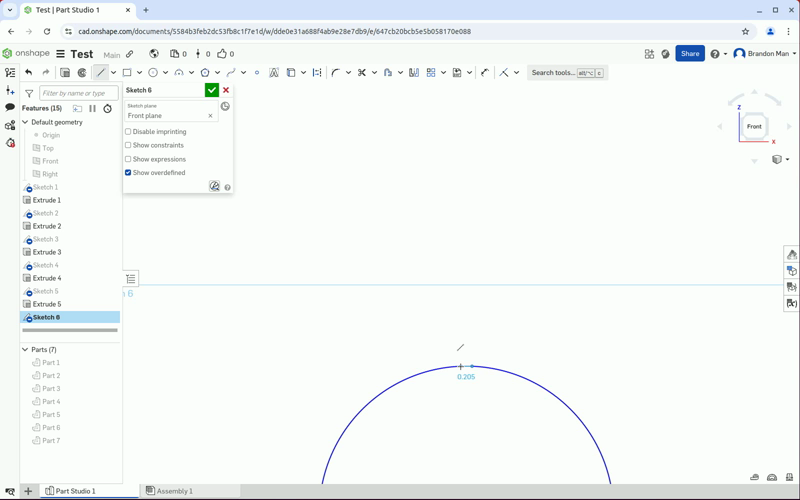
click(460, 366)
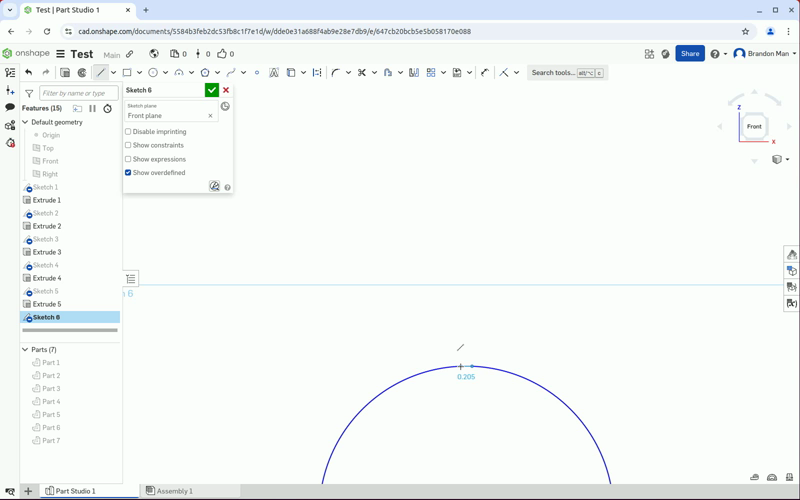
scroll(-6)
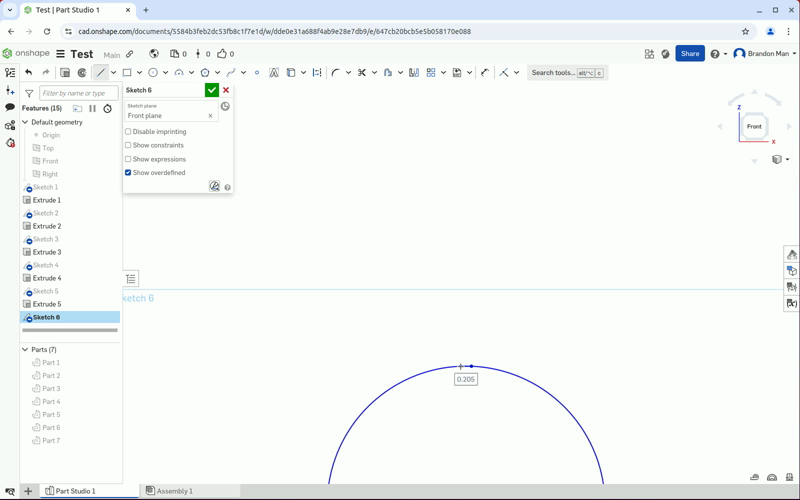
scroll(-6)
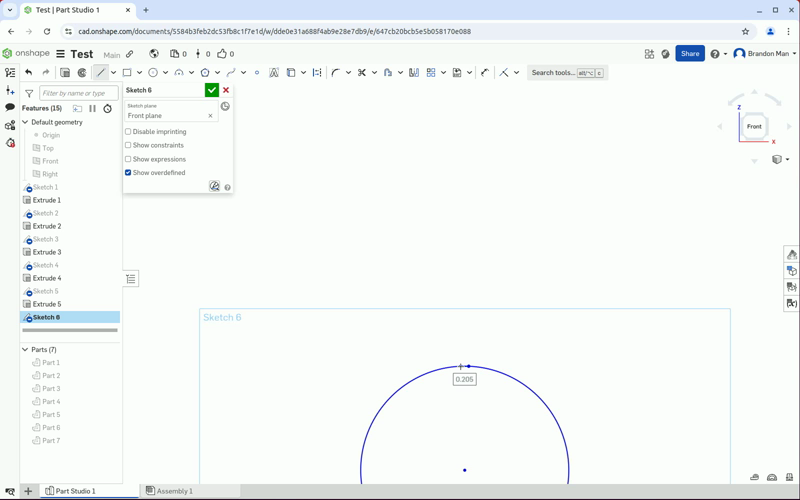
scroll(-6)
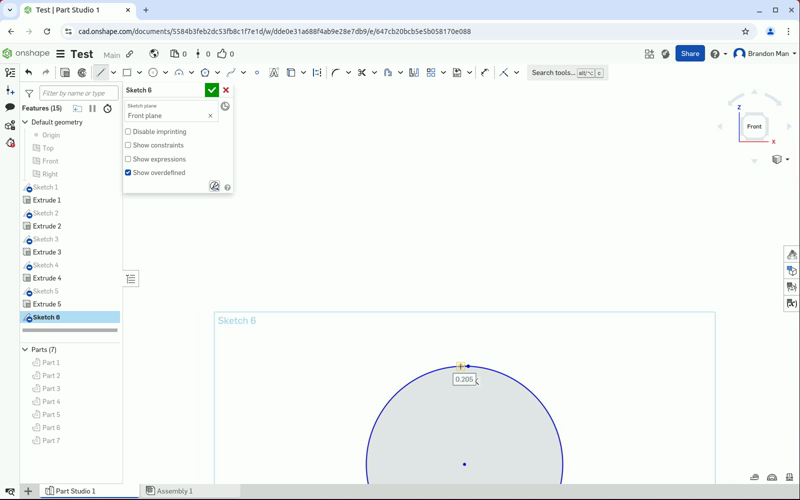
scroll(-6)
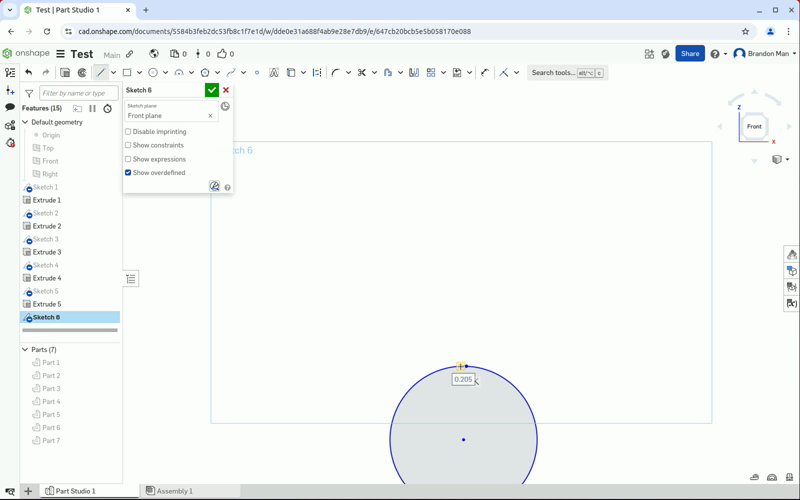
scroll(-6)
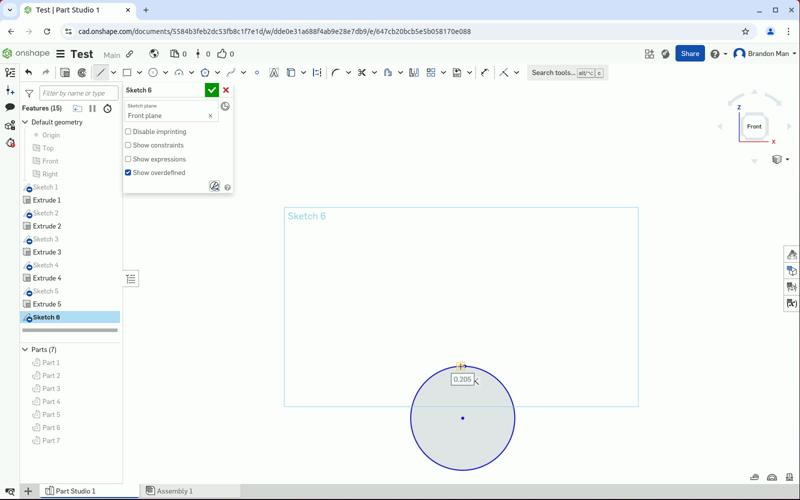
scroll(-6)
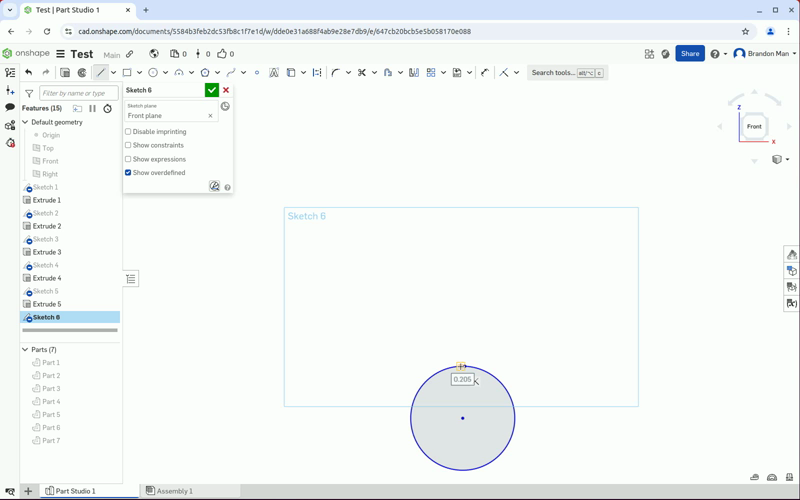
scroll(-6)
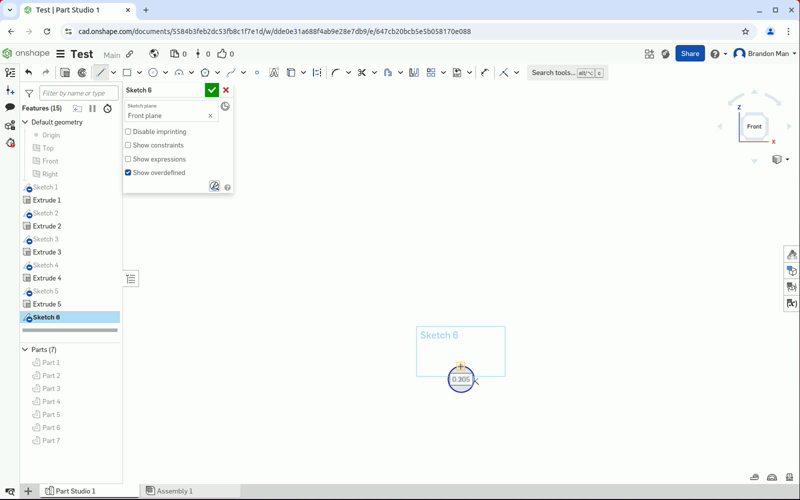
key(esc)
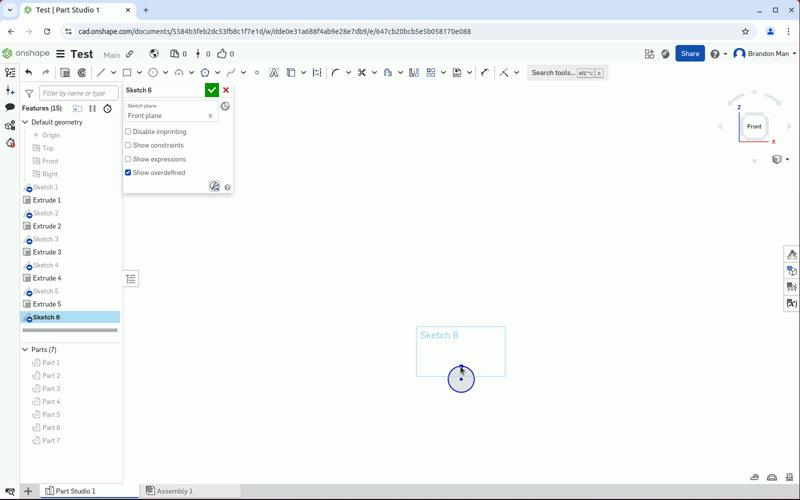
key(c)
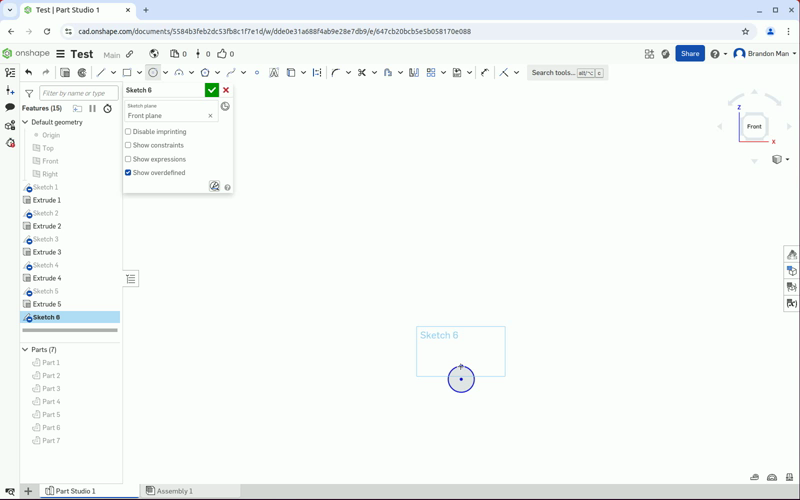
key_down(shift)
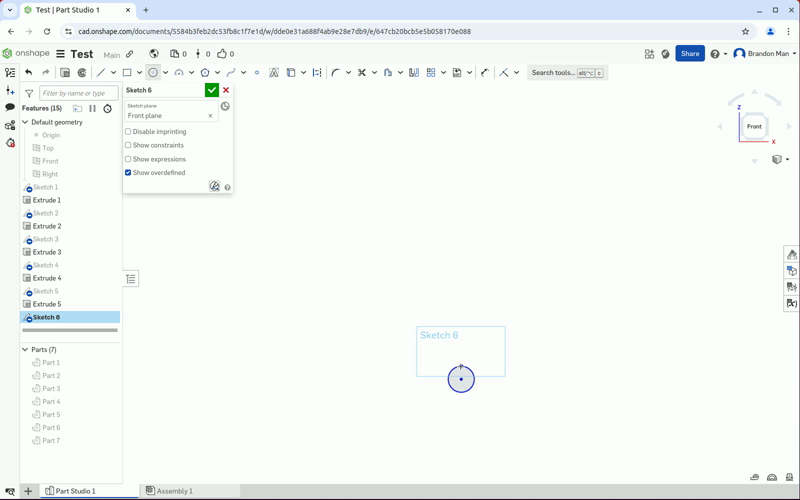
mouse_move(460, 381)
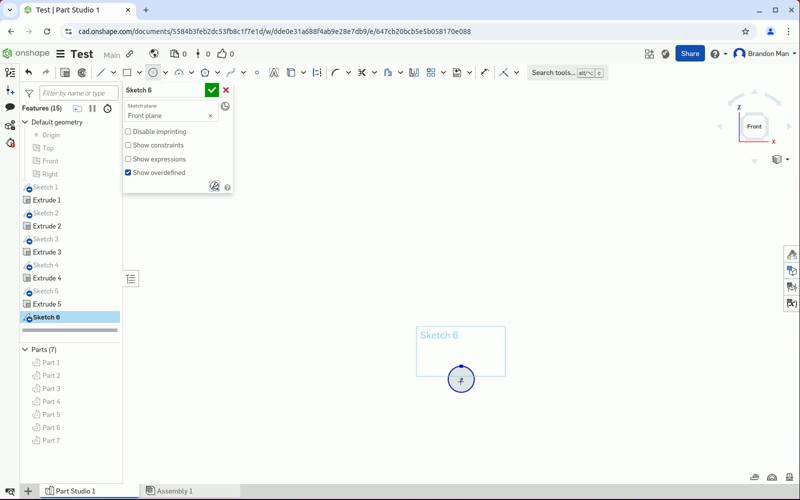
scroll(6)
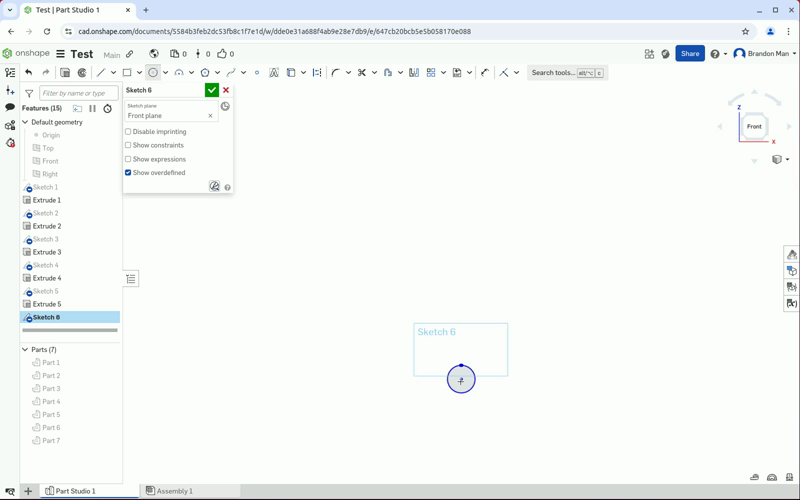
scroll(6)
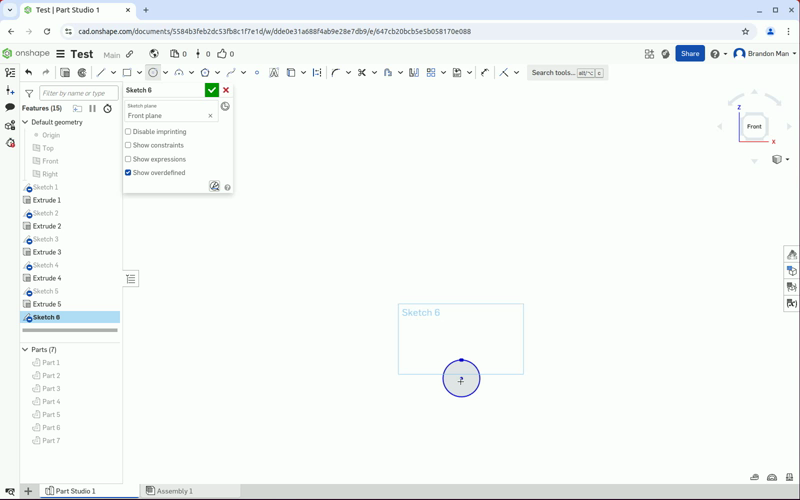
scroll(6)
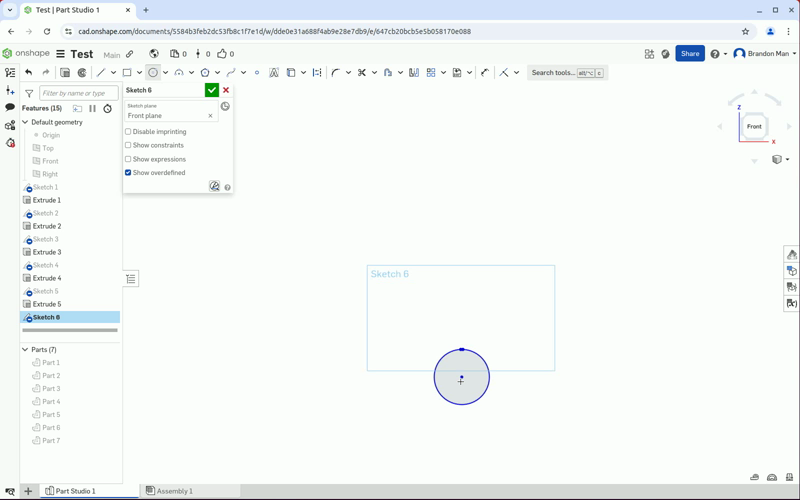
scroll(6)
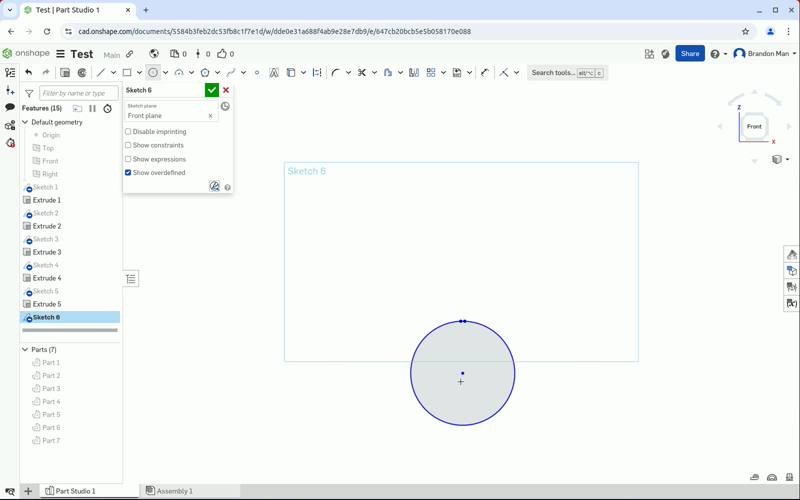
scroll(6)
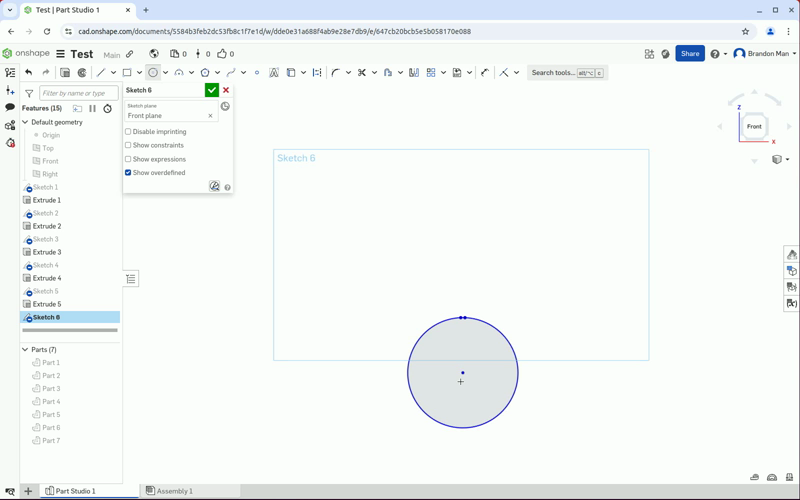
scroll(6)
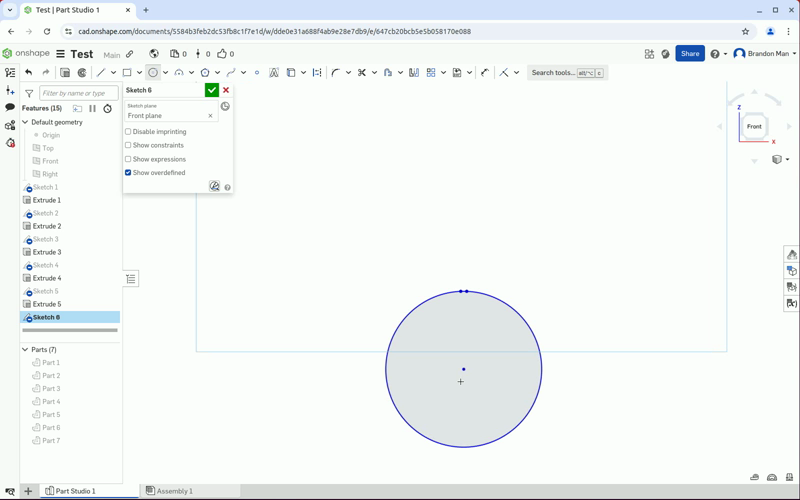
scroll(6)
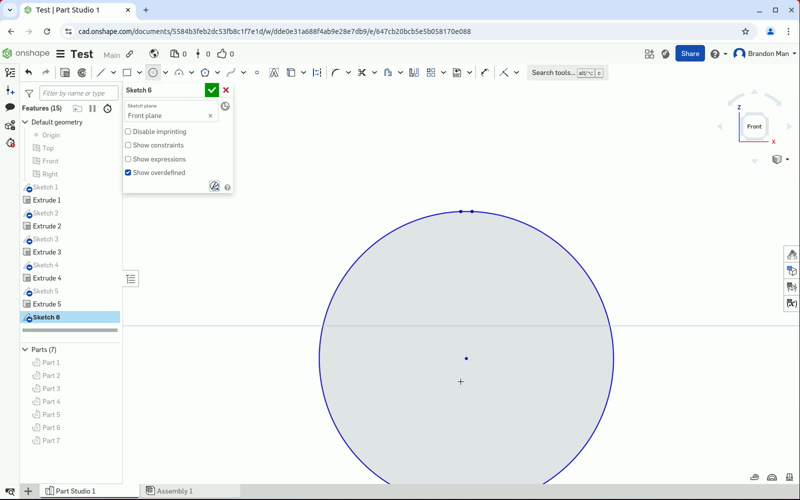
click(460, 381)
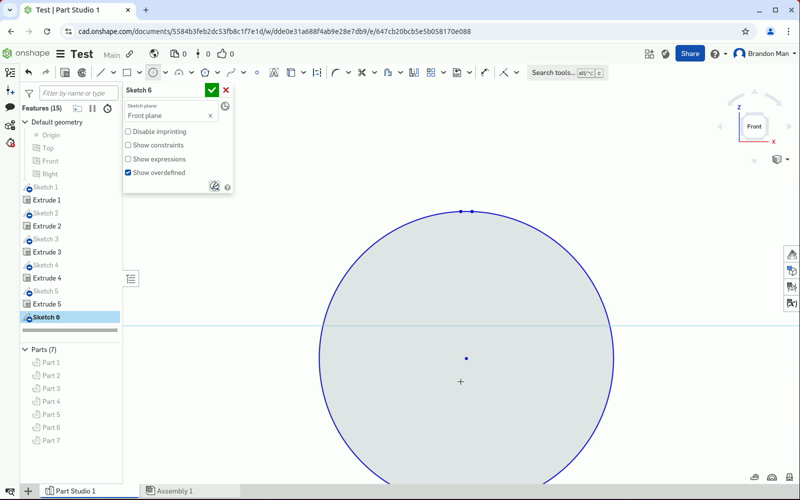
scroll(-6)
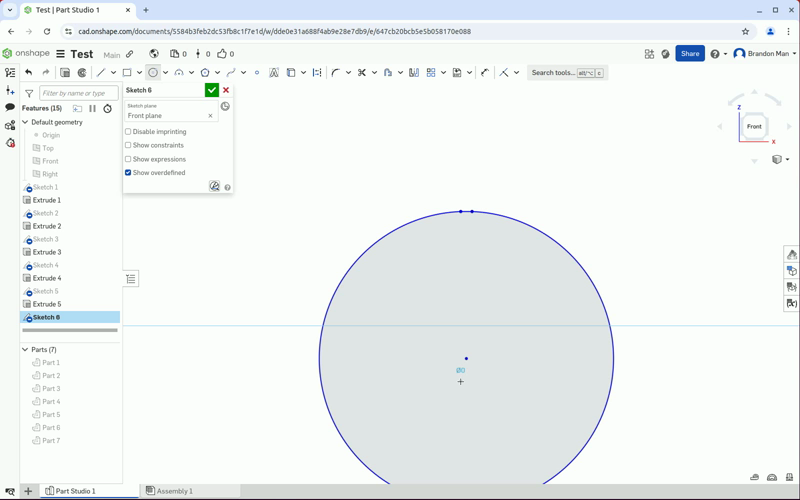
scroll(-6)
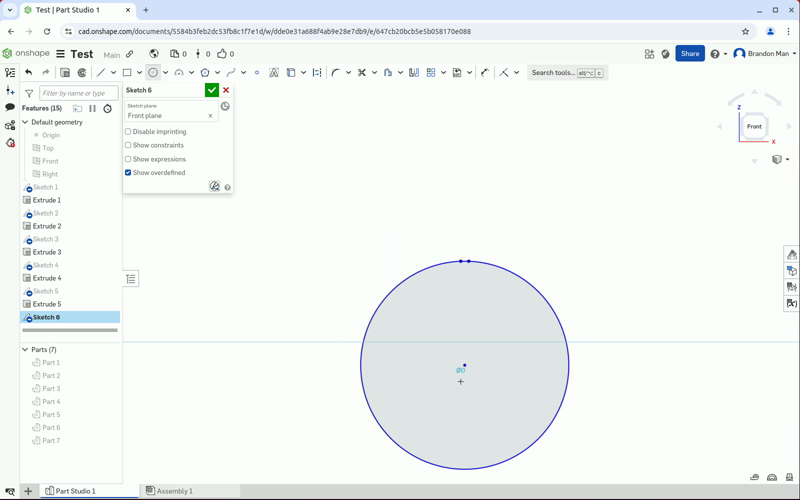
scroll(-6)
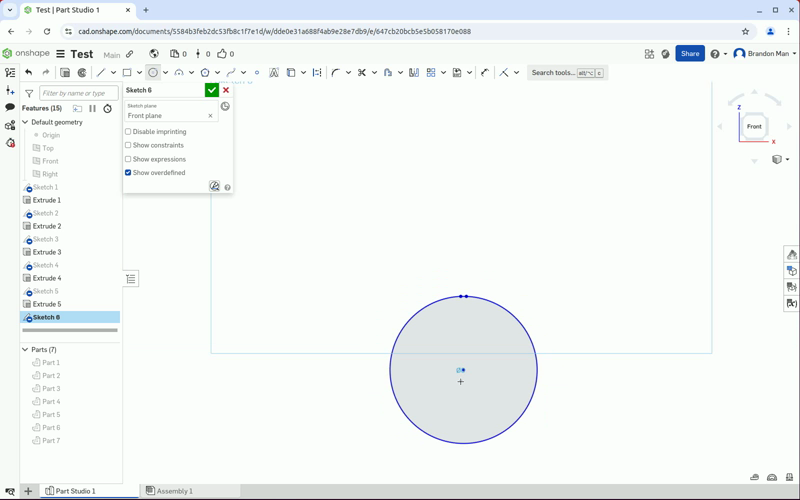
scroll(-6)
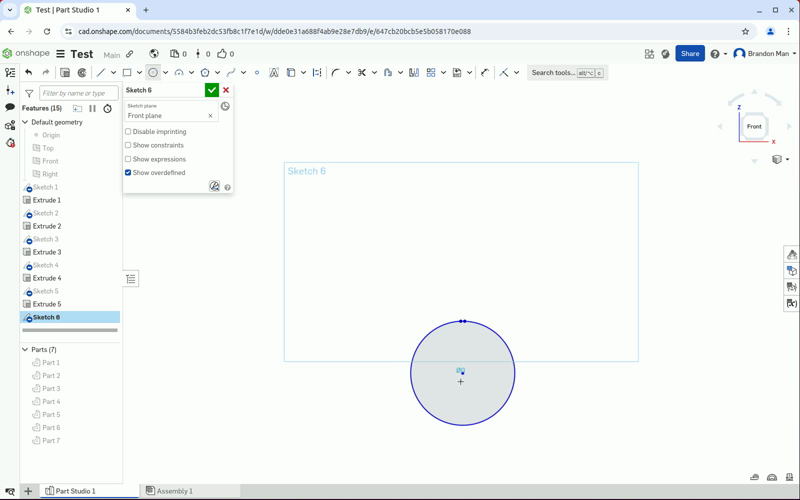
scroll(-6)
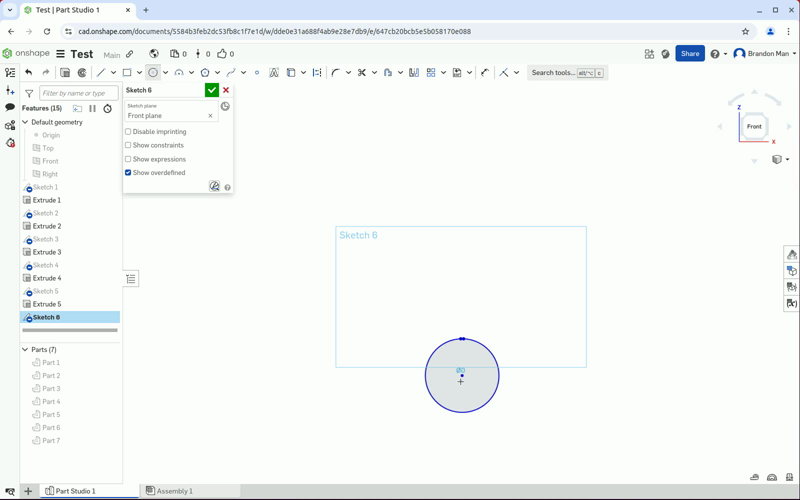
scroll(-6)
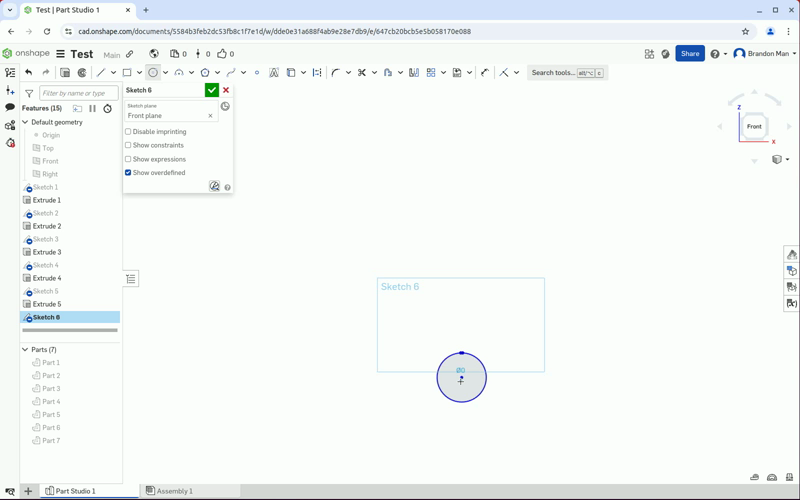
scroll(-6)
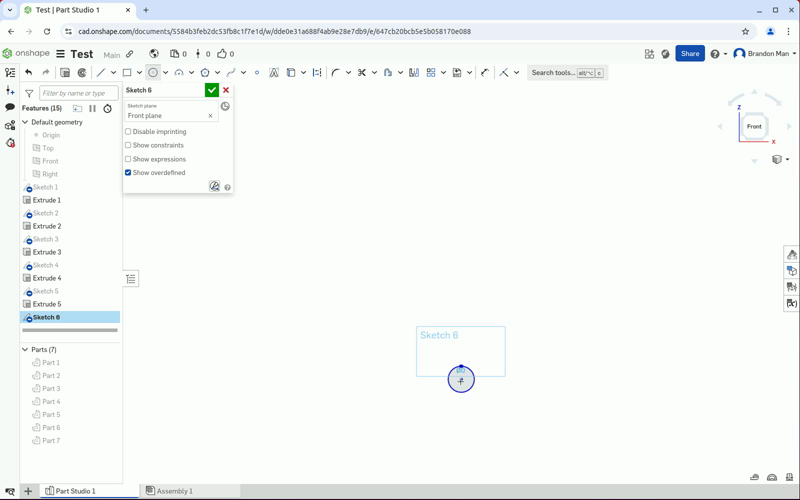
key_up(shift)
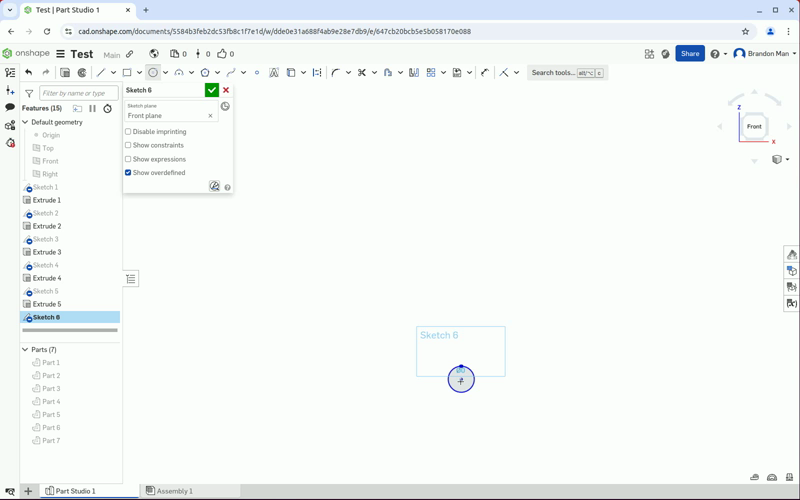
mouse_move(465, 381)
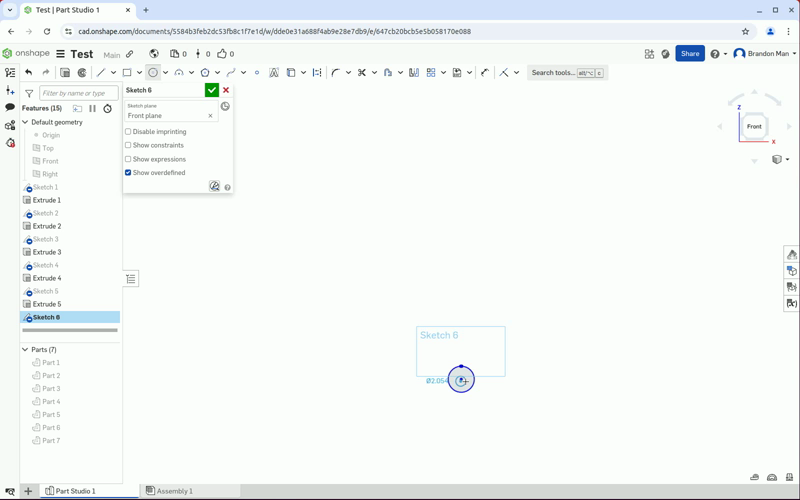
click(465, 381)
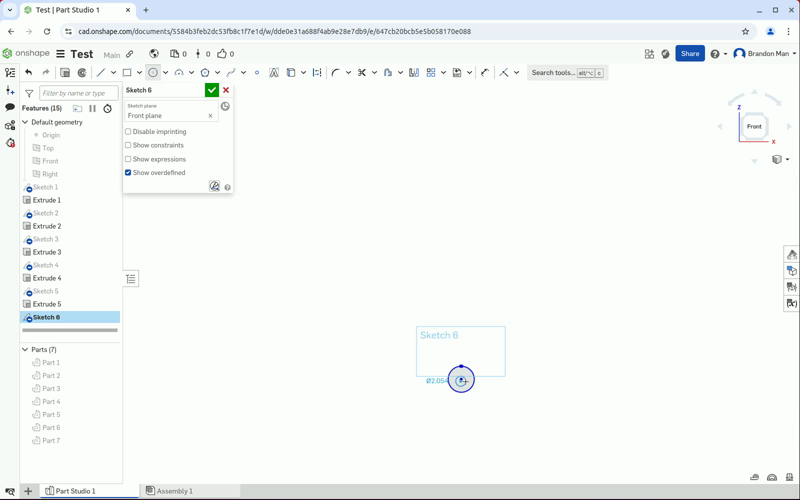
key(esc)
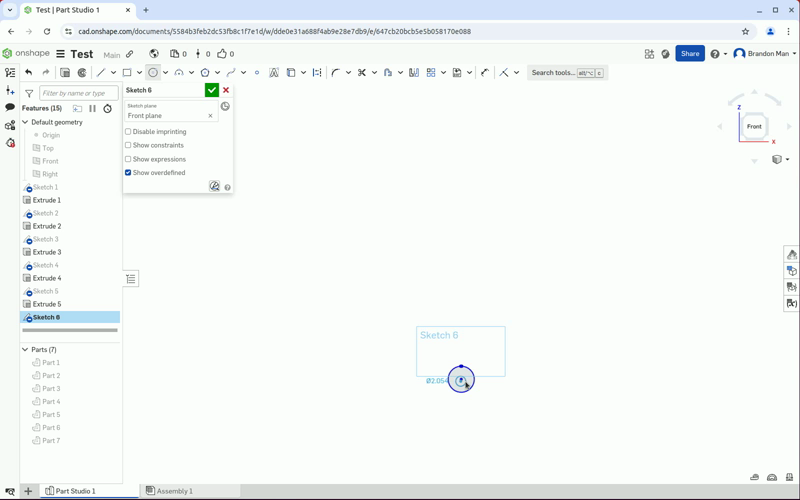
mouse_move(470, 378)
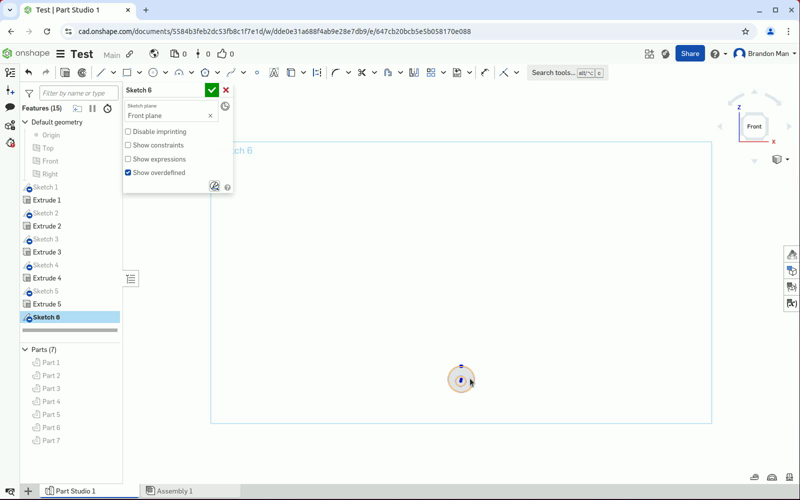
scroll(6)
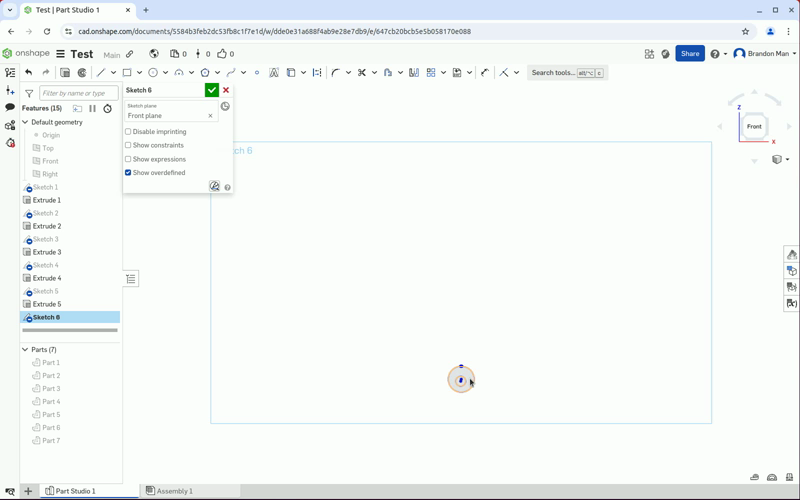
scroll(6)
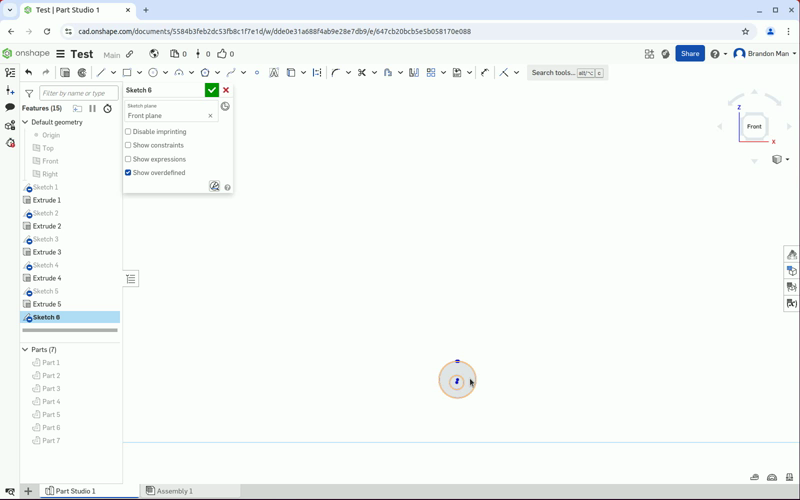
scroll(6)
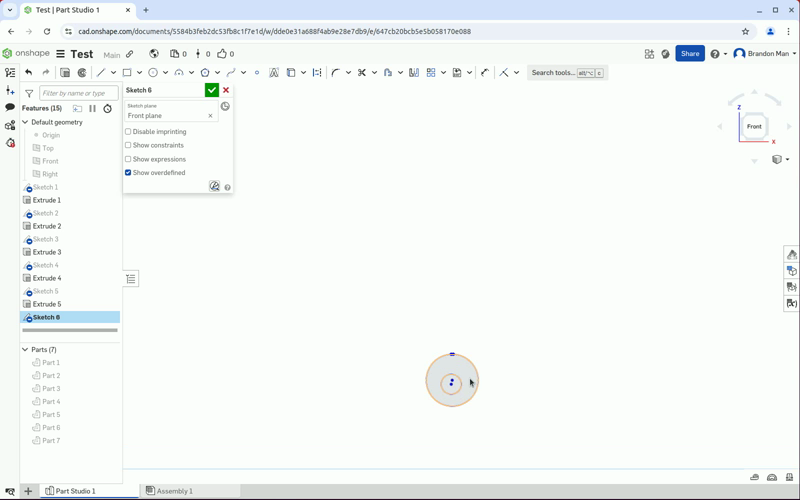
scroll(6)
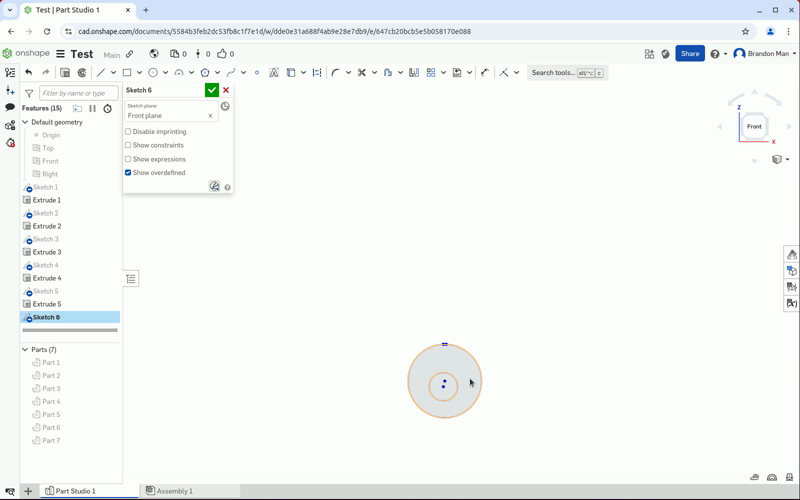
scroll(6)
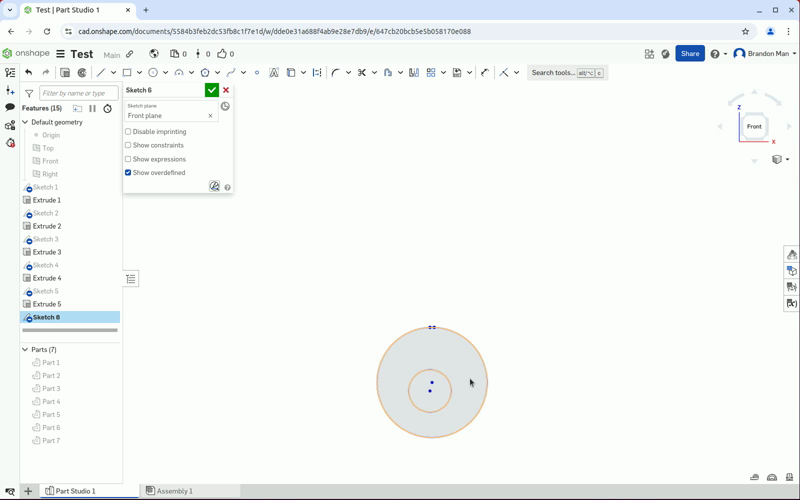
scroll(6)
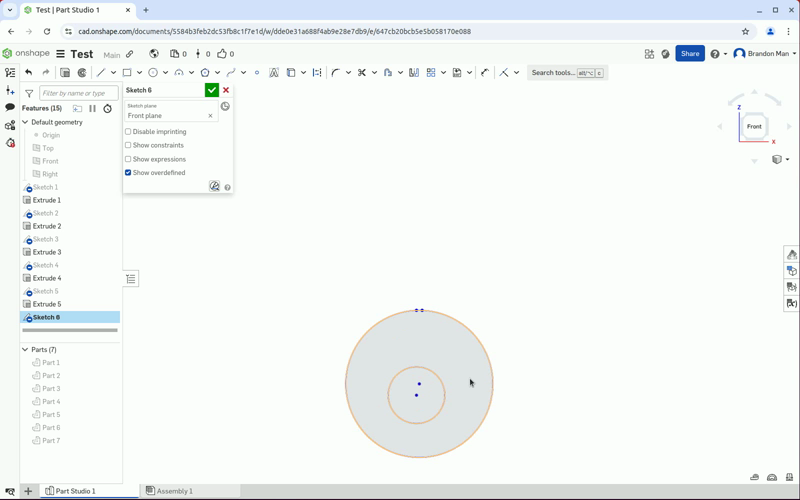
scroll(6)
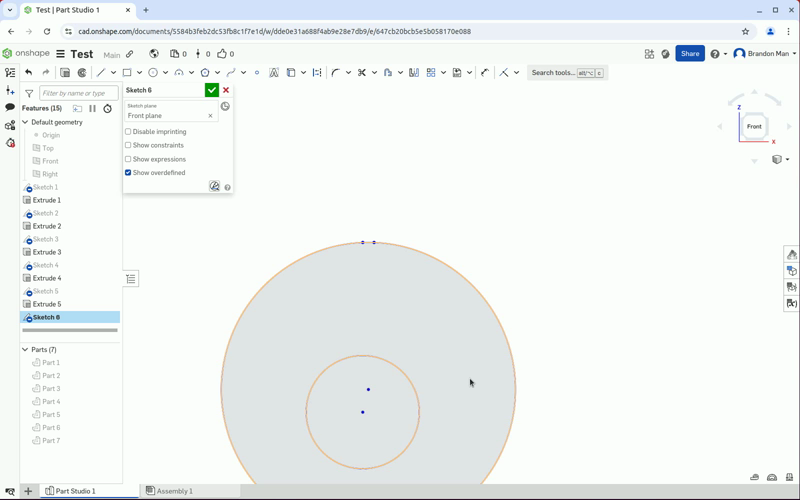
click(470, 378)
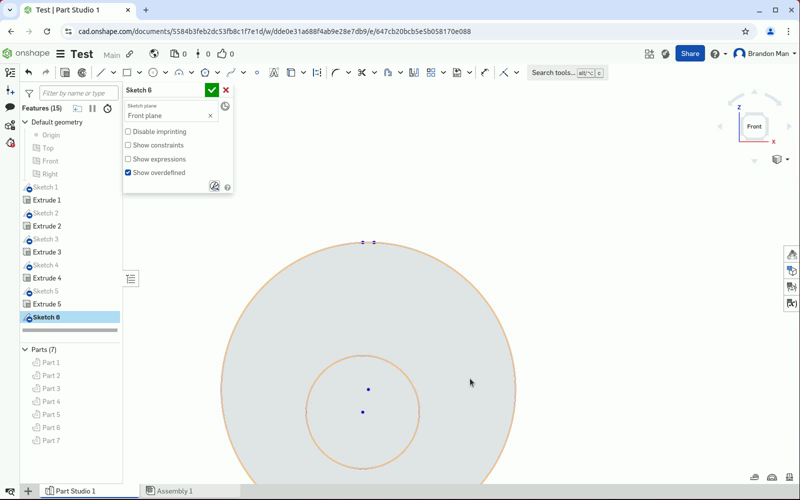
scroll(-6)
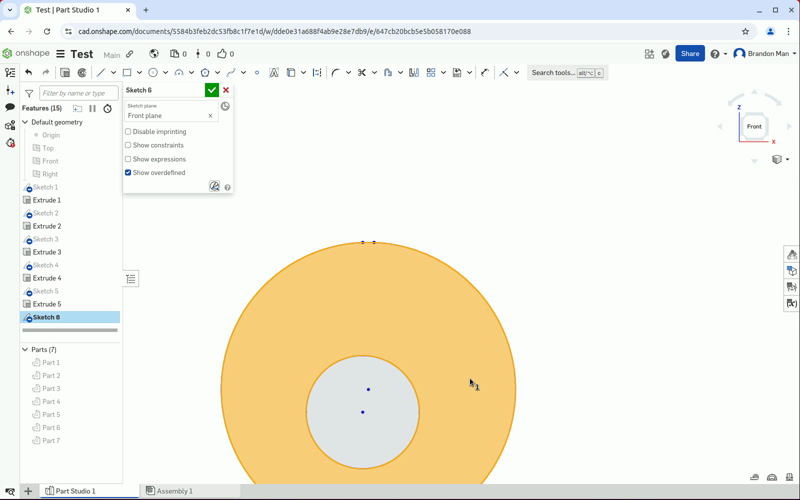
scroll(-6)
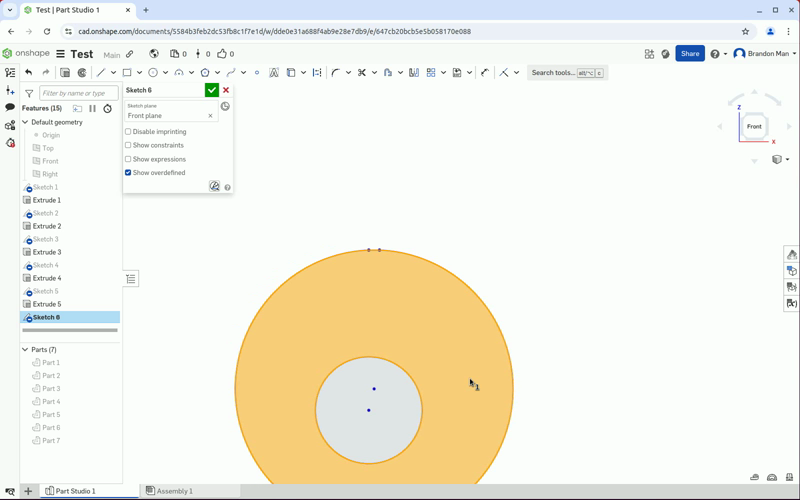
scroll(-6)
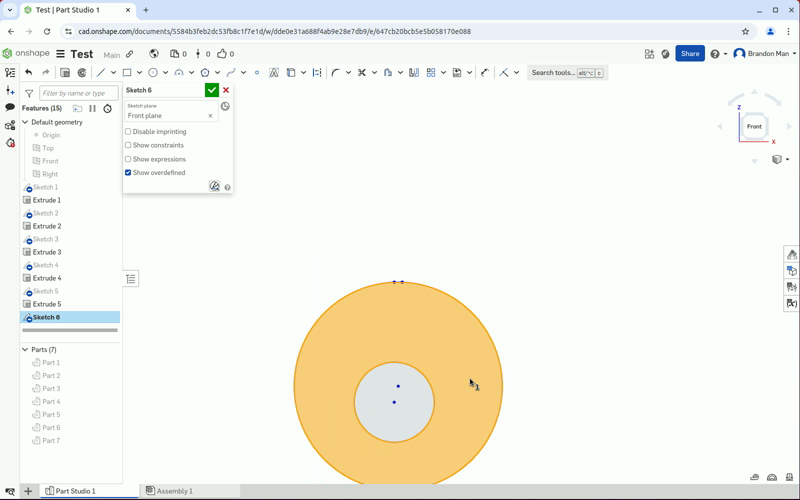
scroll(-6)
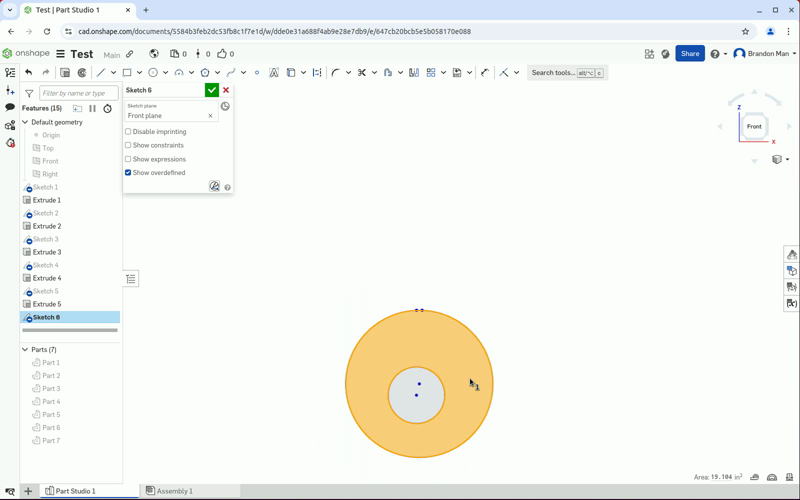
scroll(-6)
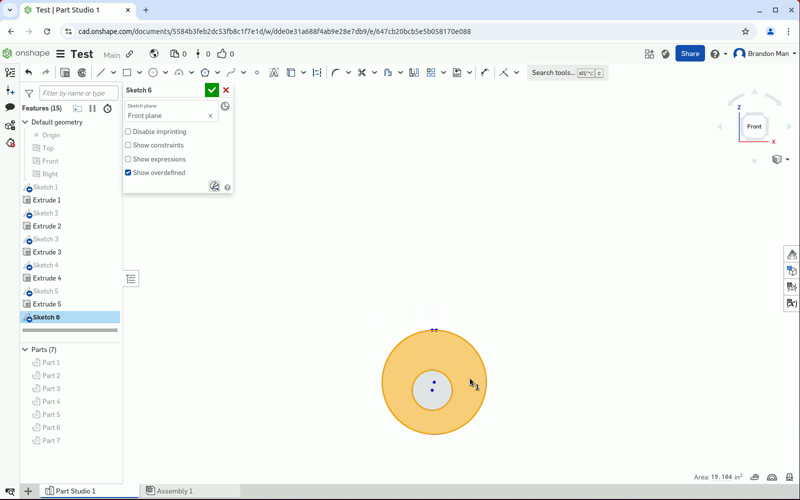
scroll(-6)
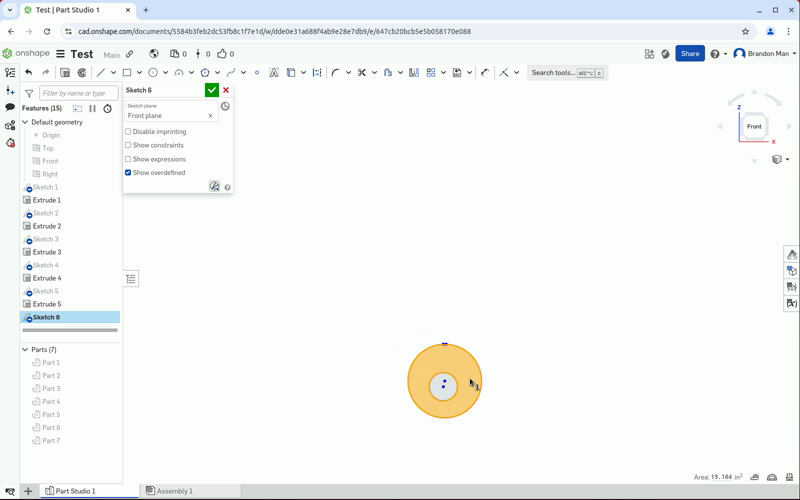
scroll(-6)
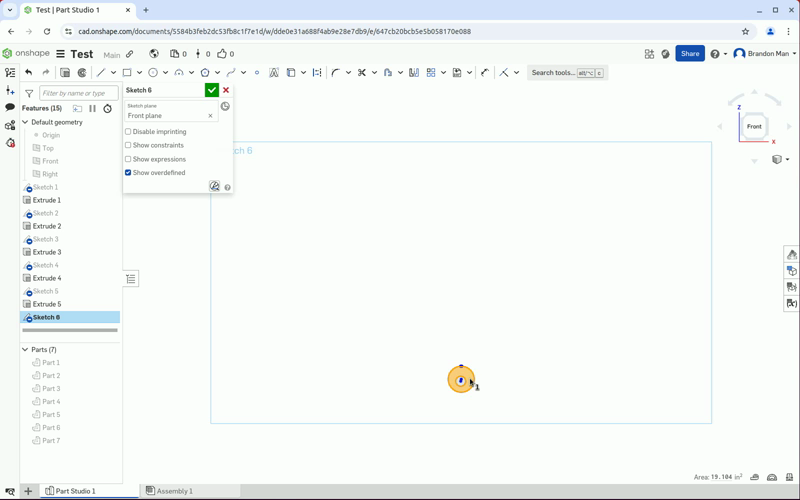
mouse_move(73, 352)
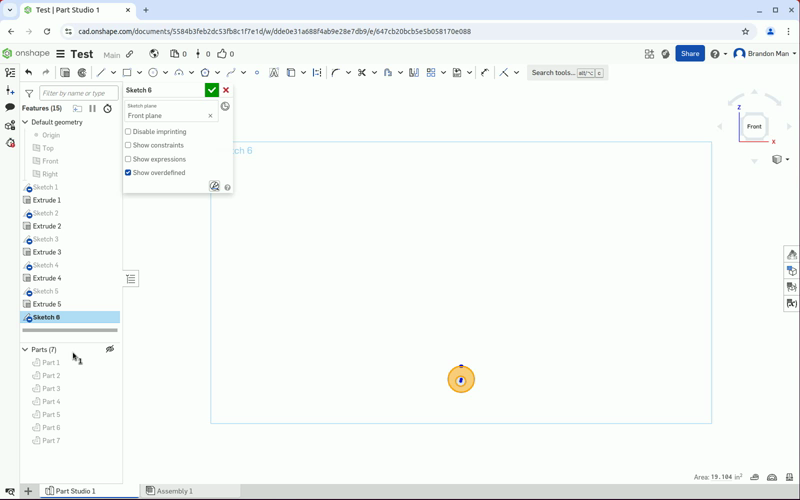
key(shift+y)
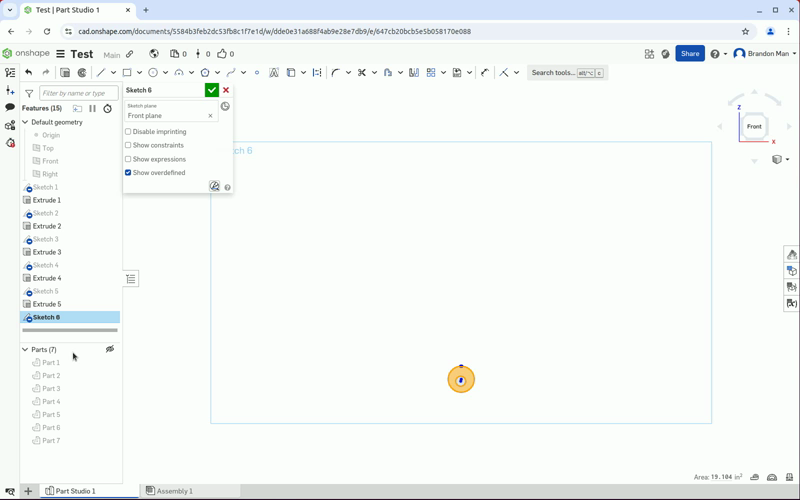
key(shift+e)
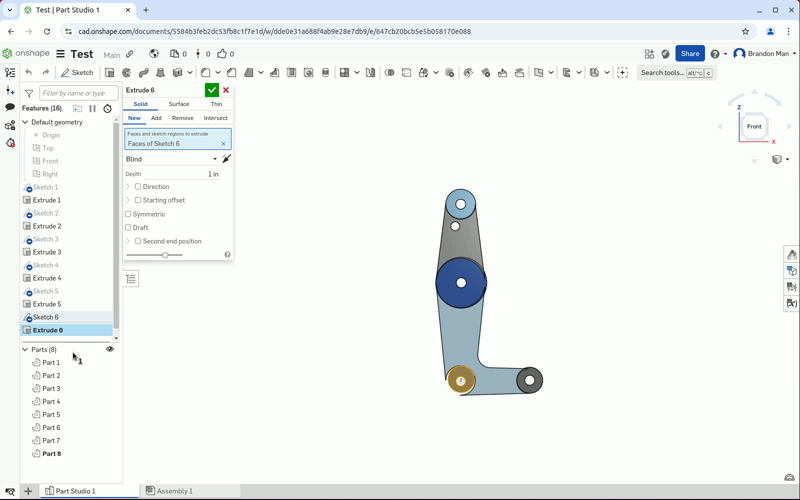
mouse_move(143, 106)
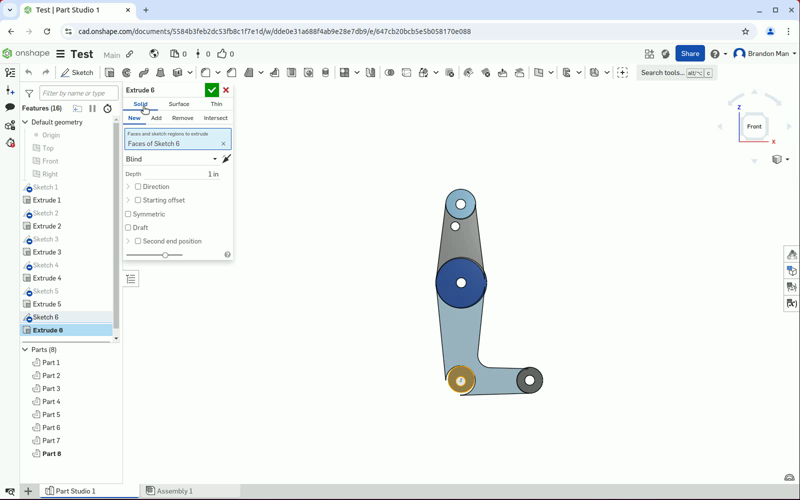
click(143, 106)
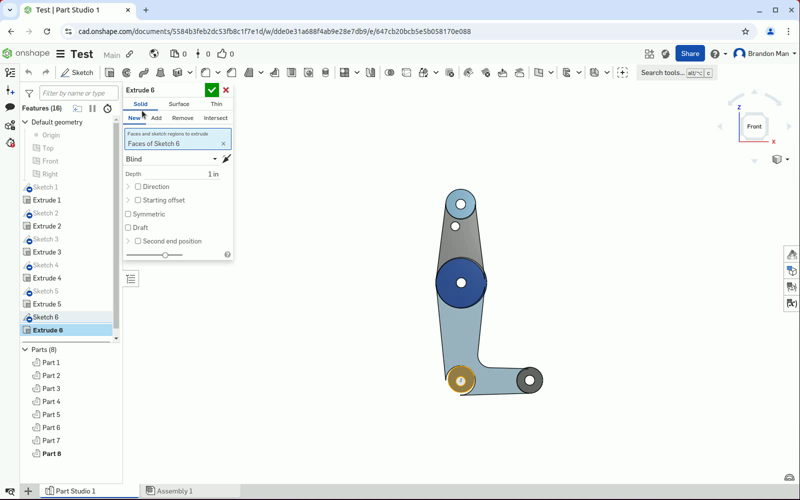
mouse_move(137, 120)
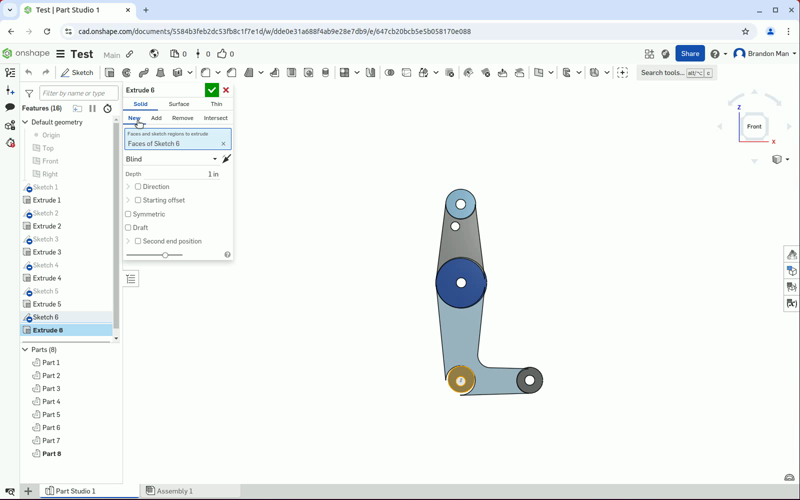
click(137, 120)
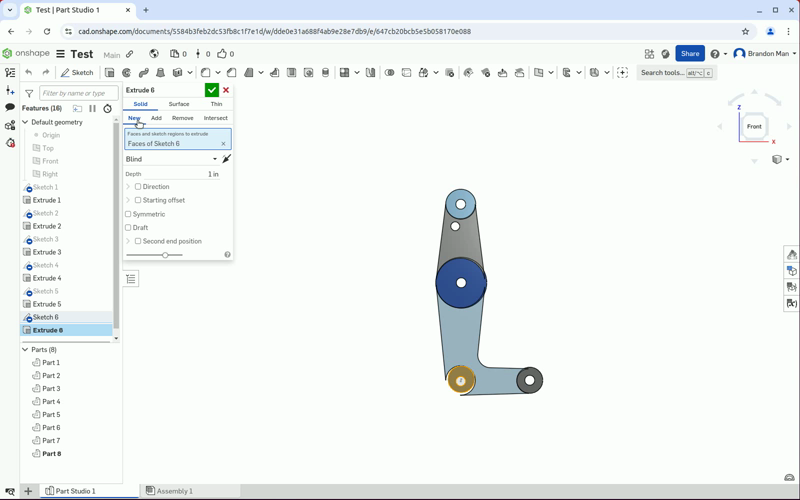
key(tab, 4)
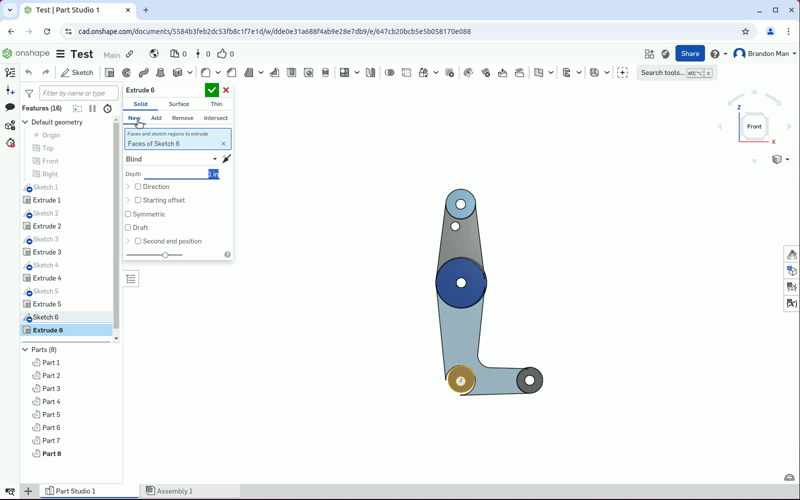
text(0.963)
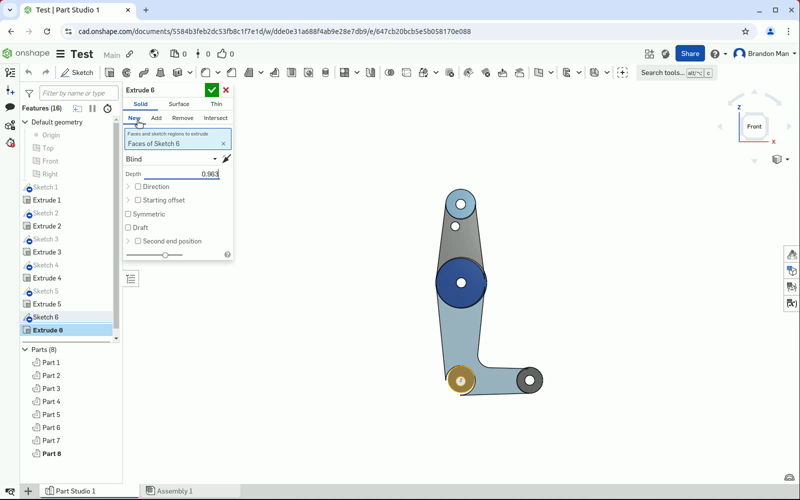
key(enter)
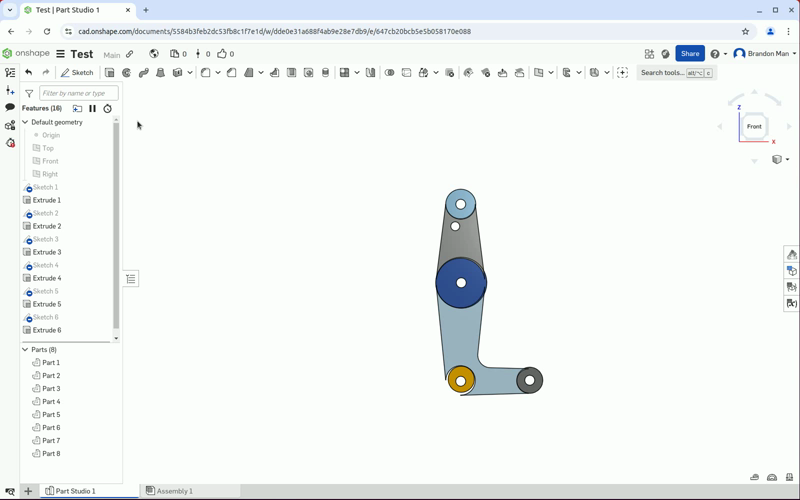
key(shift+h)
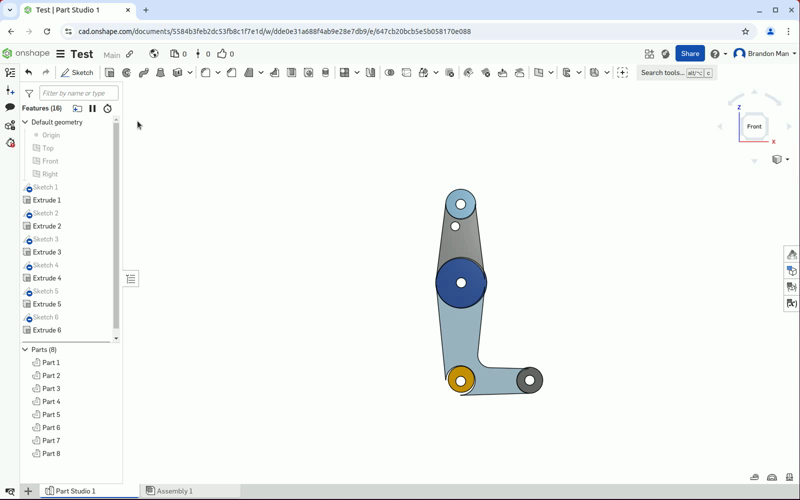
key(shift+h)
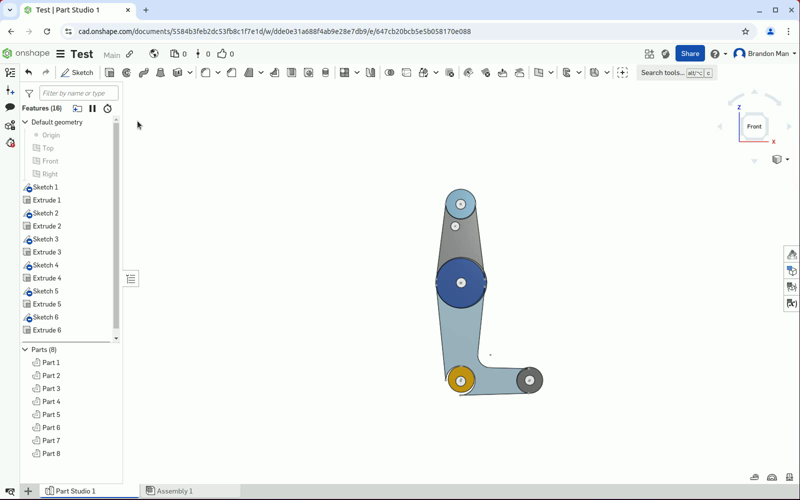
key(shift+7)
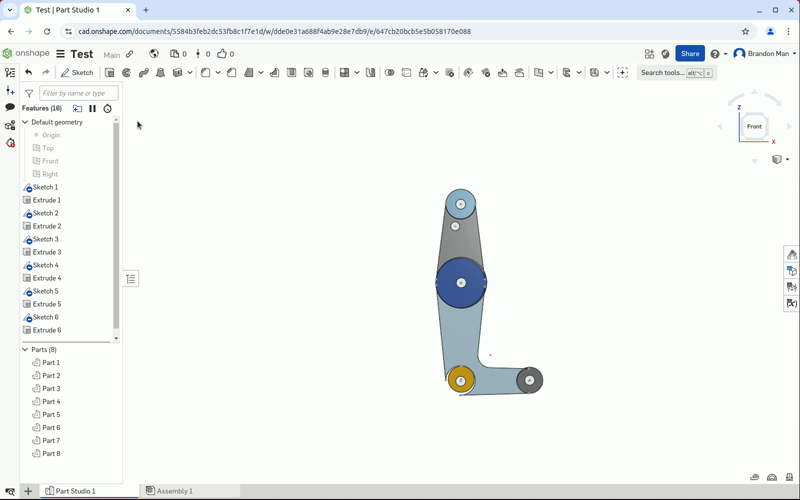
key(left, 2)
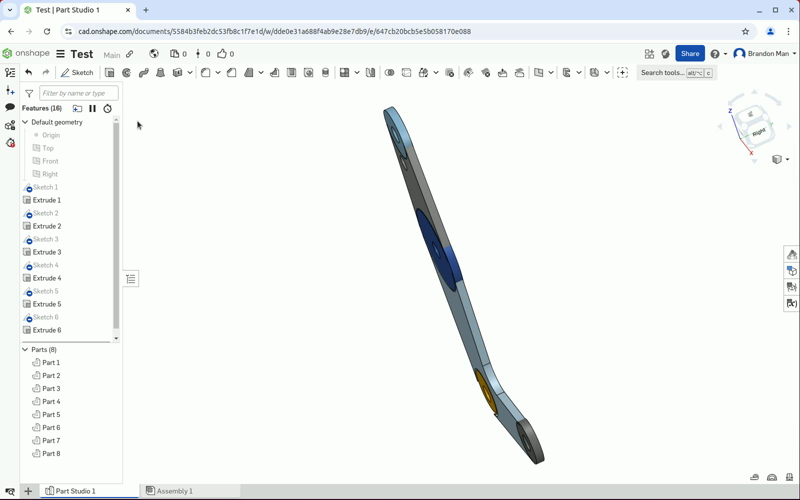
key(down, 2)
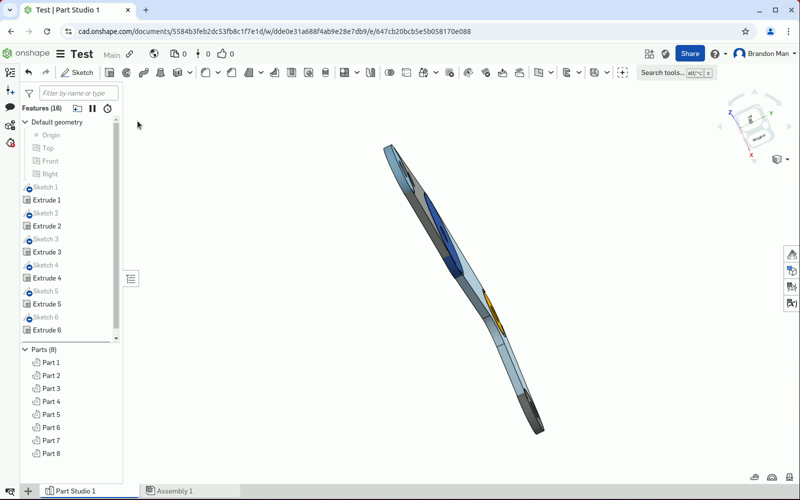
key(up, 2)
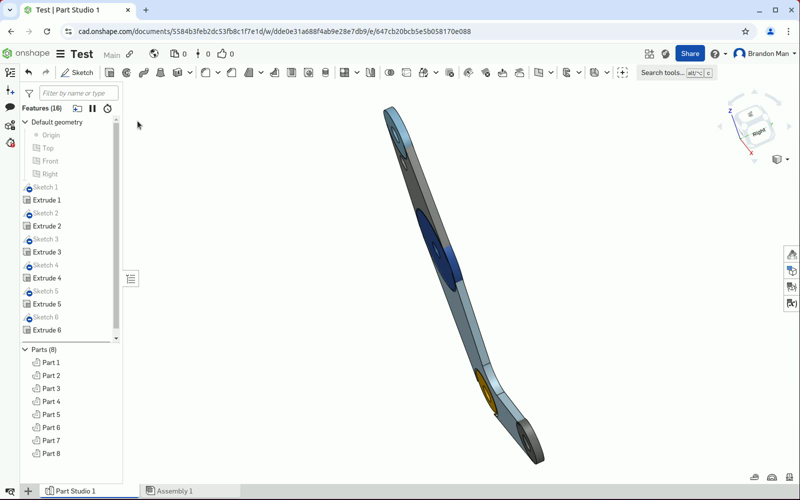
key(right, 2)
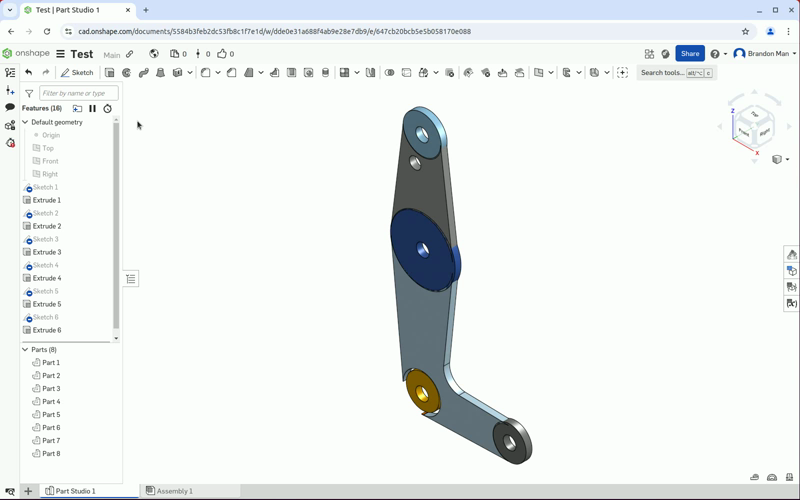
mouse_move(69, 189)
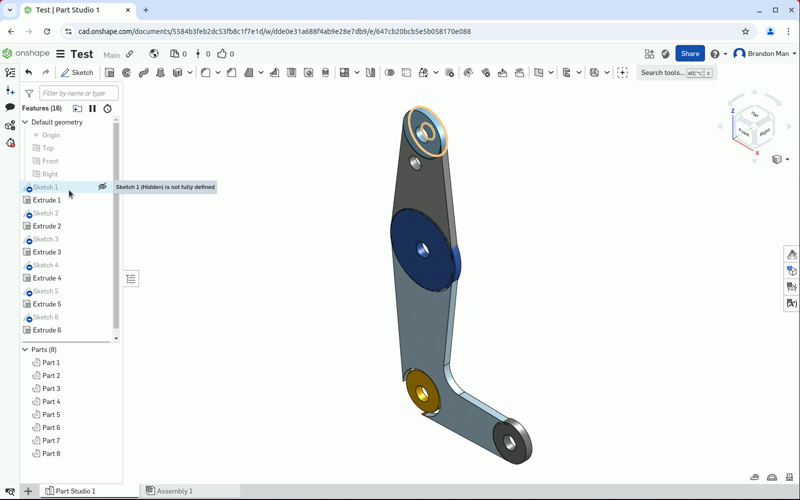
click(69, 189)